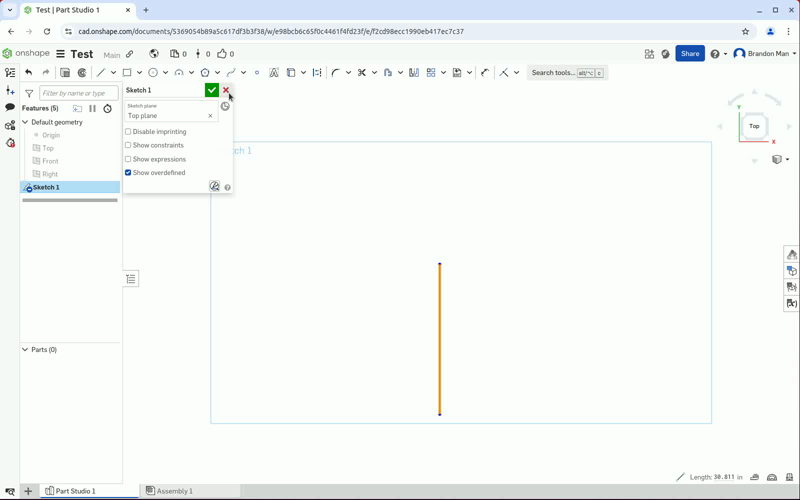
key(shift+h)
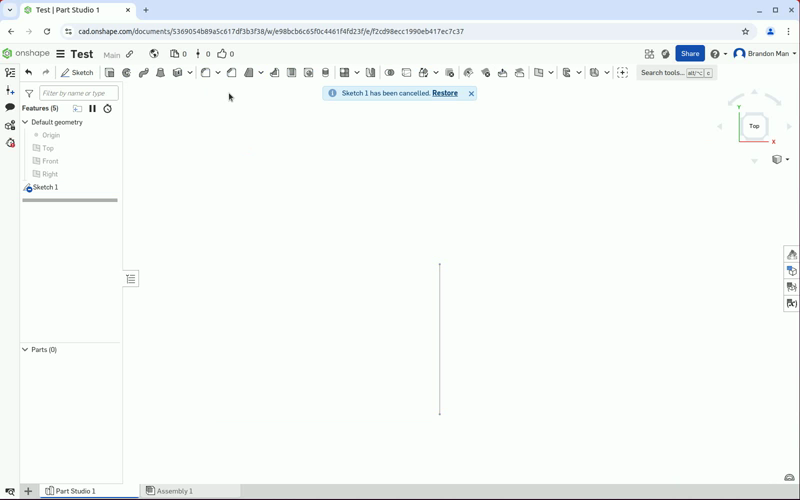
key(shift+s)
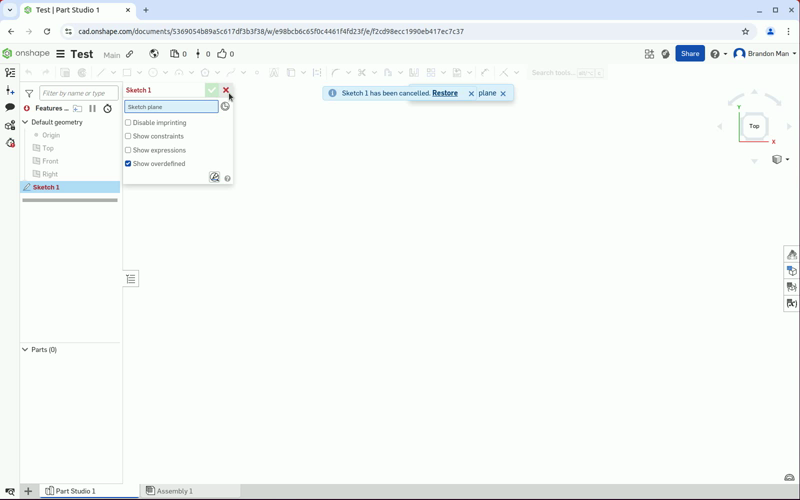
mouse_move(73, 150)
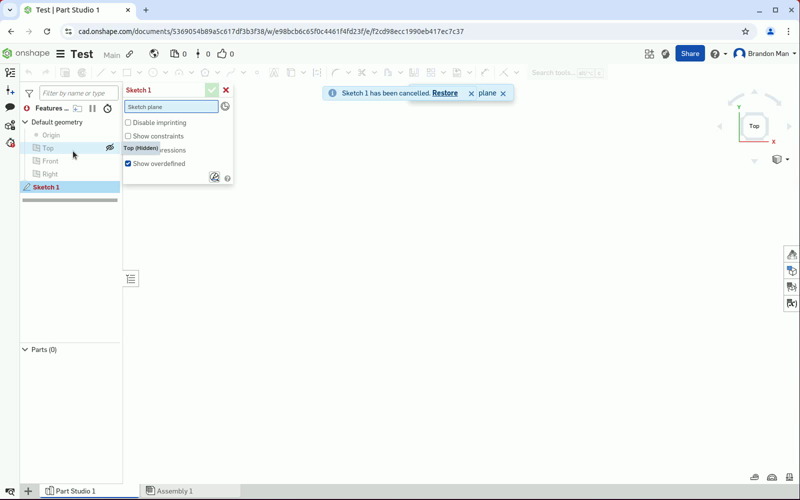
click(73, 150)
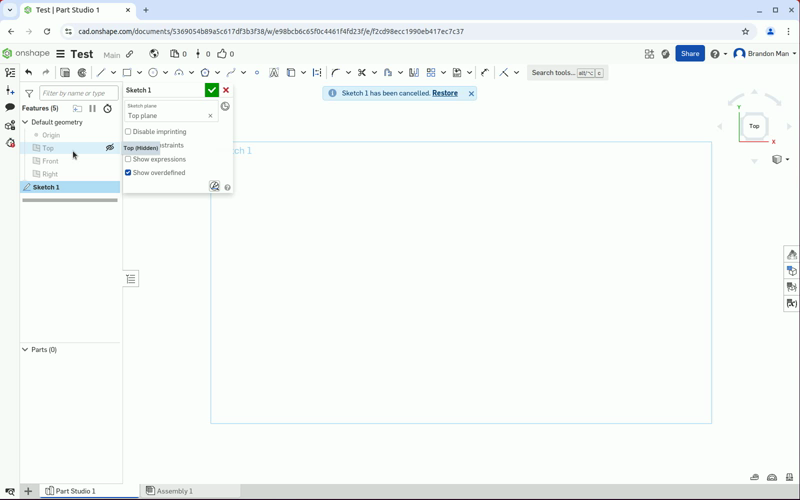
mouse_move(73, 352)
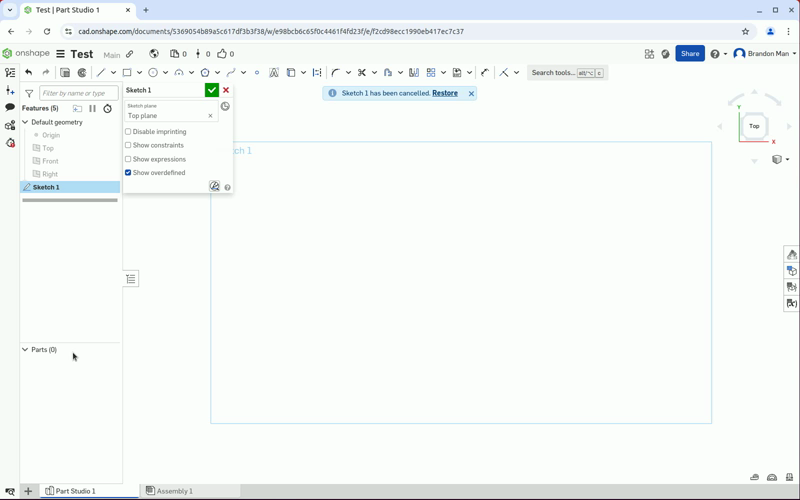
key(y)
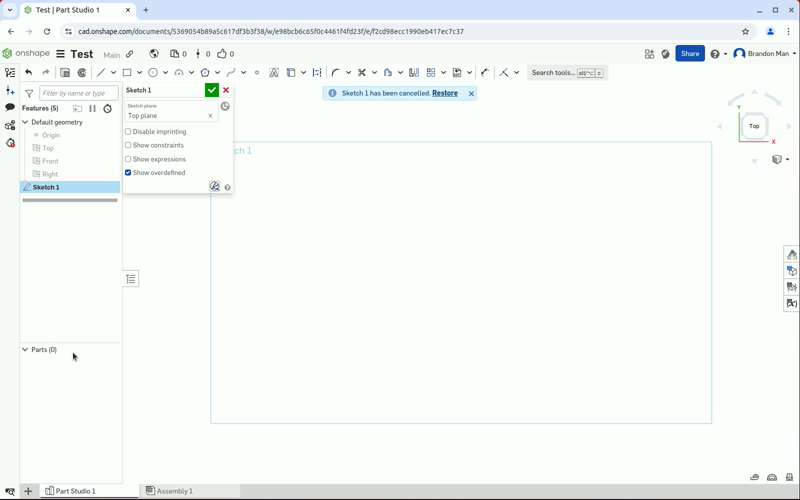
key(l)
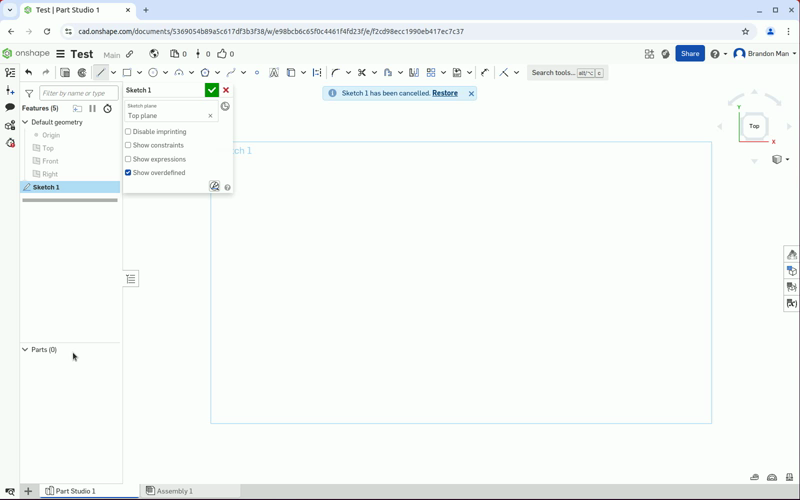
key_down(shift)
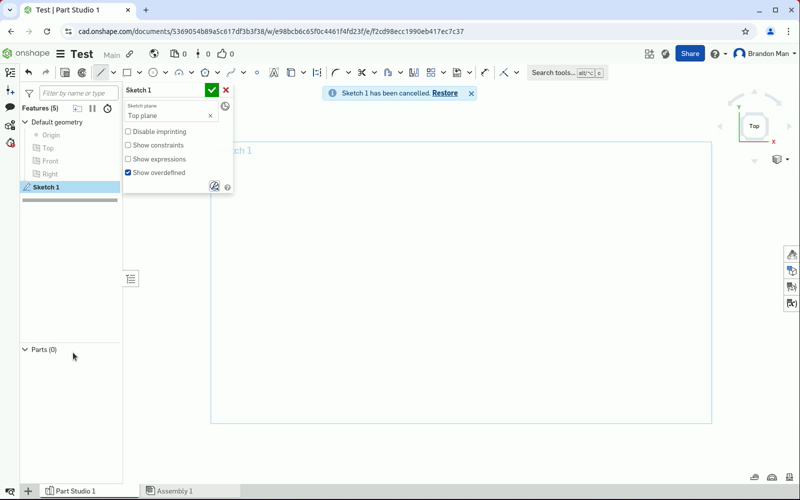
mouse_move(351, 335)
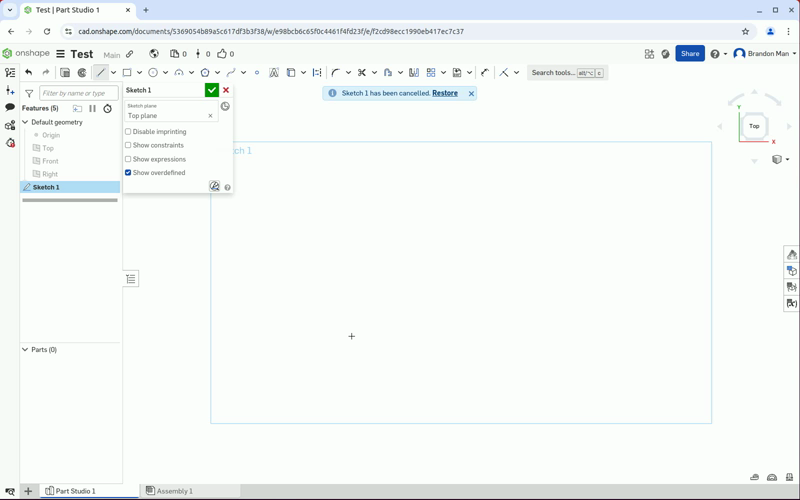
click(351, 335)
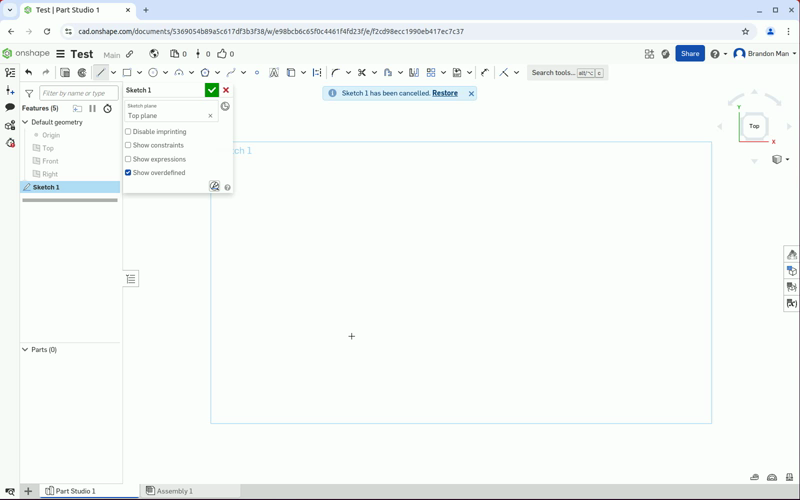
key_up(shift)
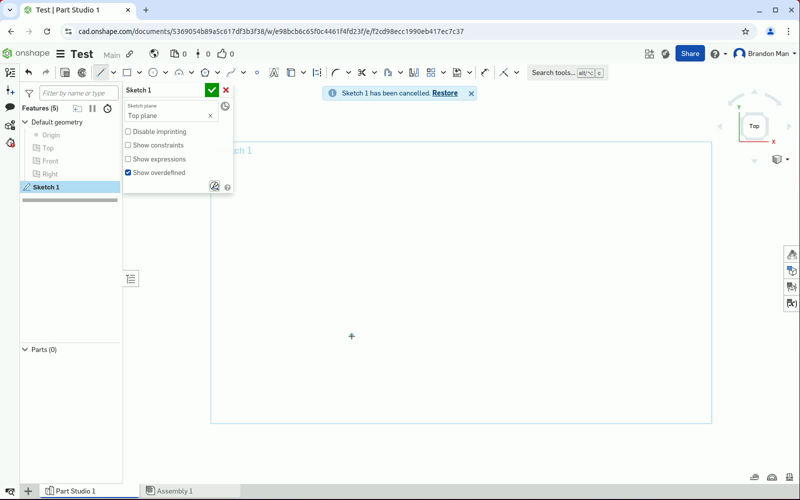
key_down(shift)
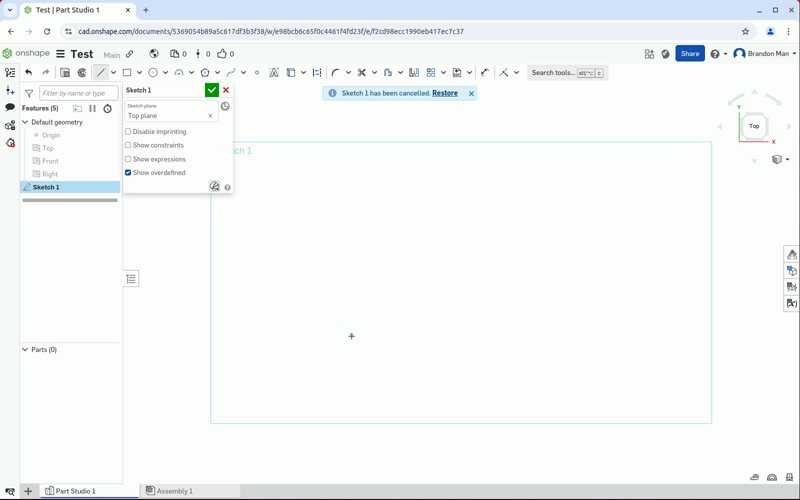
mouse_move(569, 335)
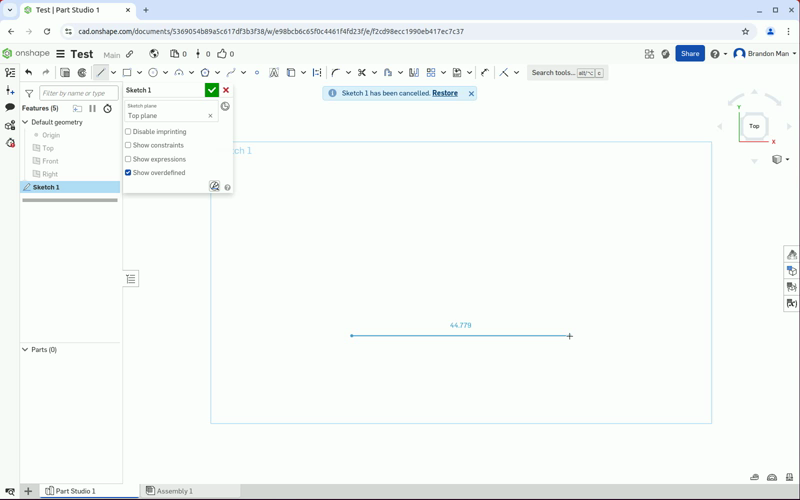
click(569, 335)
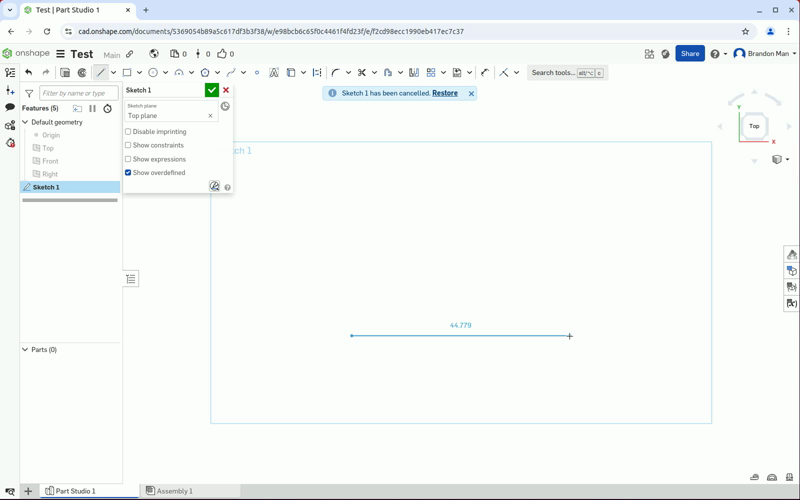
key_up(shift)
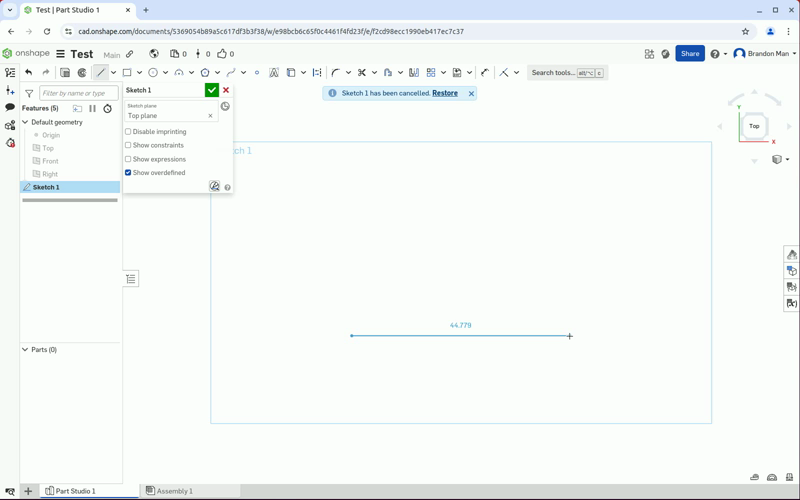
key_down(shift)
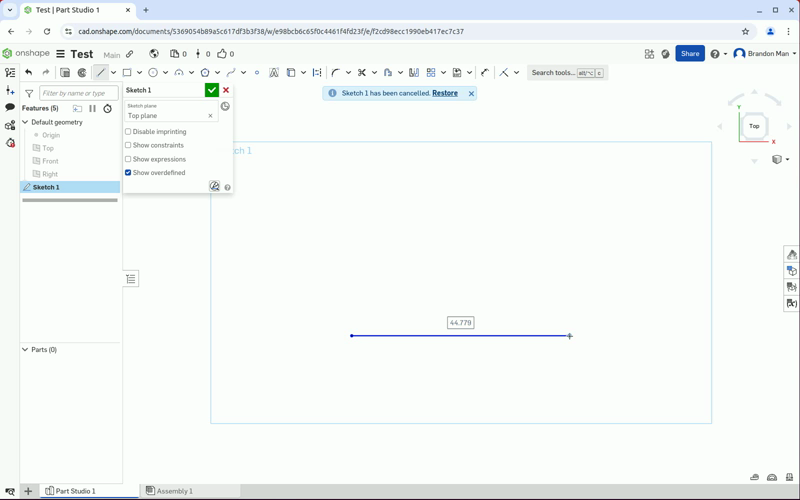
mouse_move(569, 230)
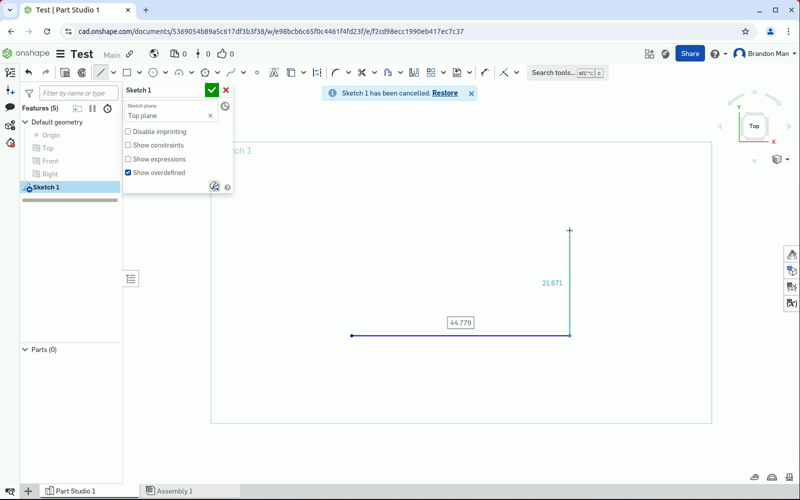
click(569, 230)
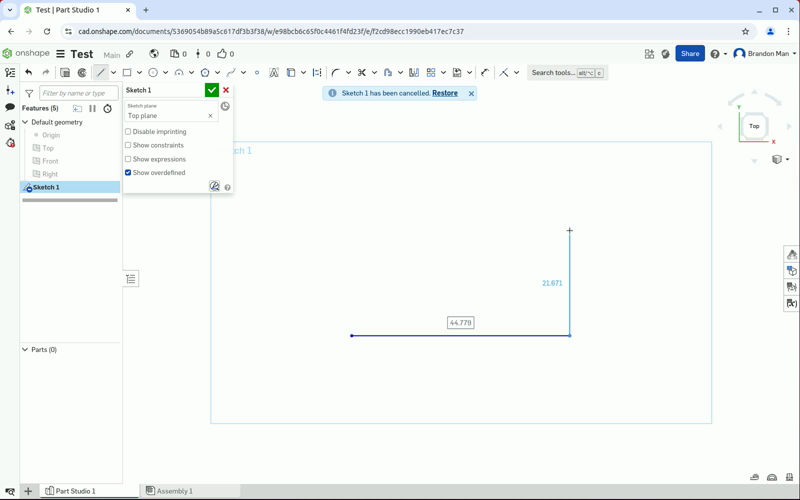
key_up(shift)
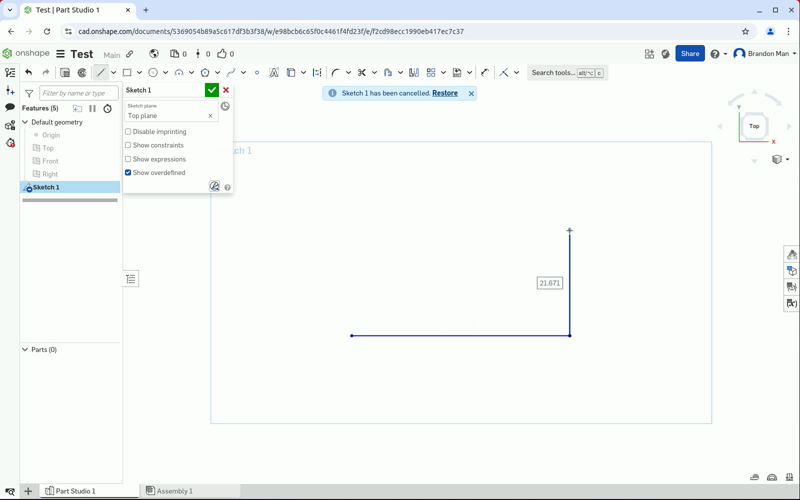
key_down(shift)
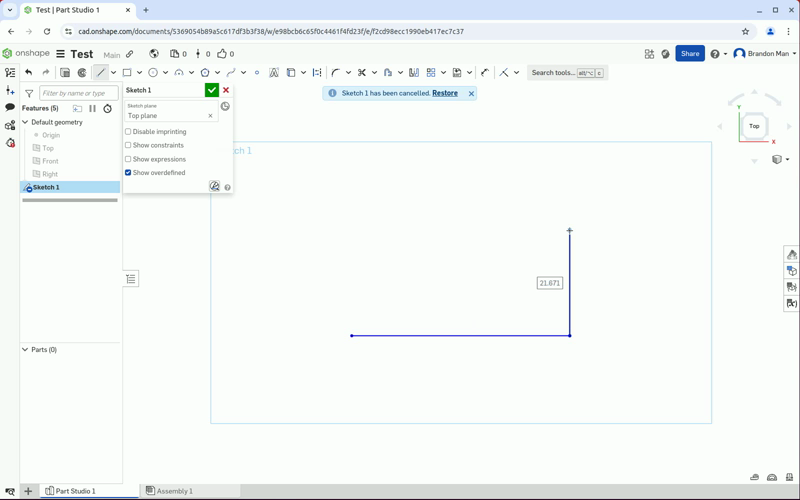
mouse_move(351, 230)
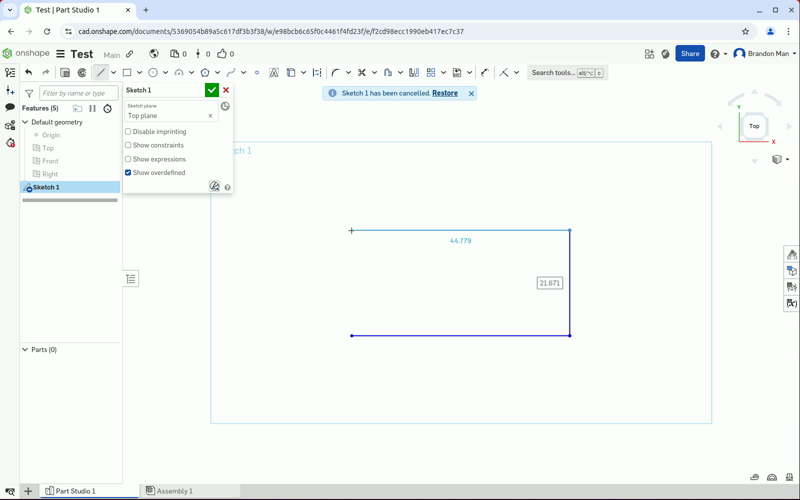
click(351, 230)
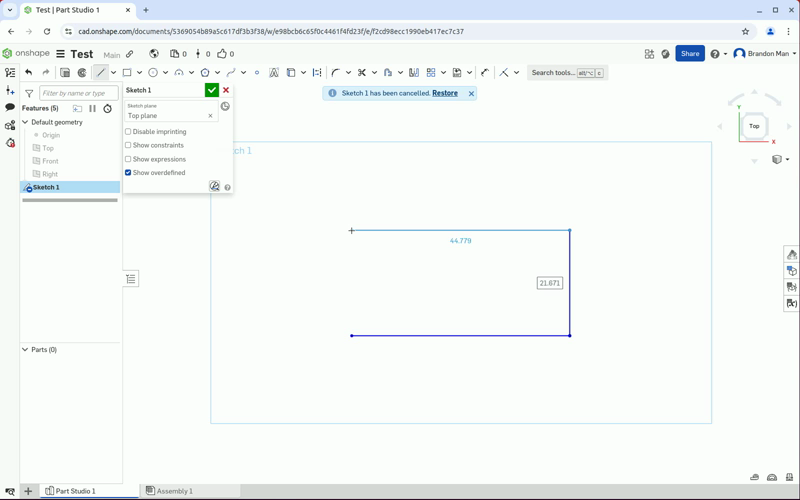
key_up(shift)
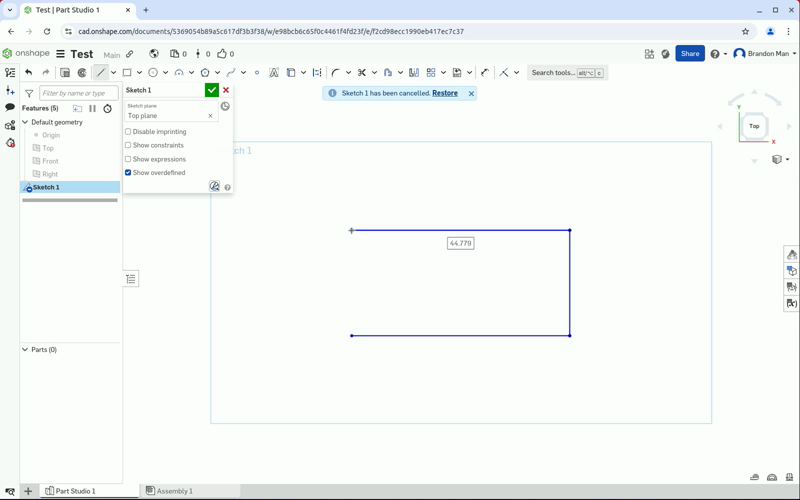
key_down(shift)
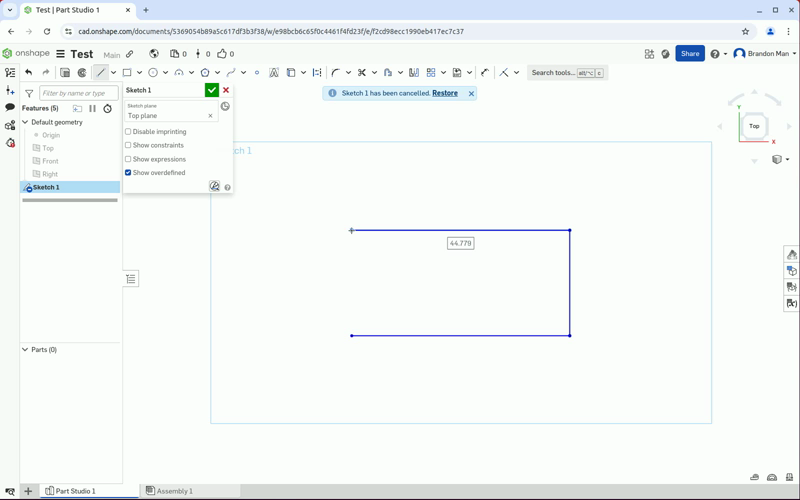
mouse_move(351, 335)
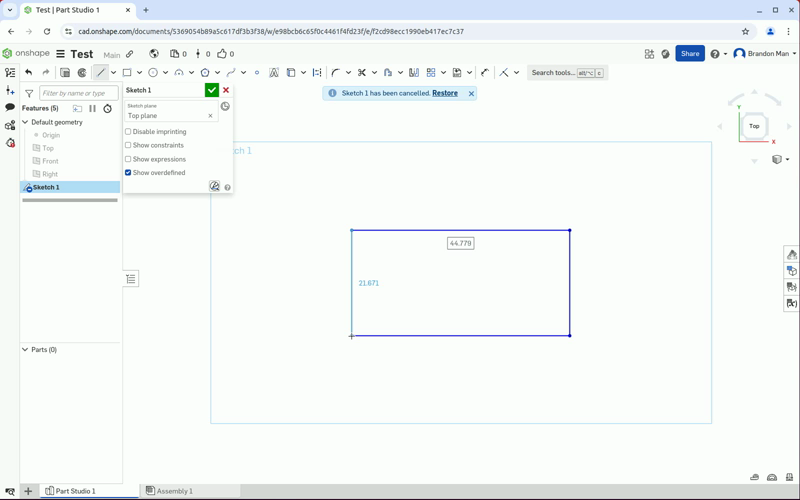
key_up(shift)
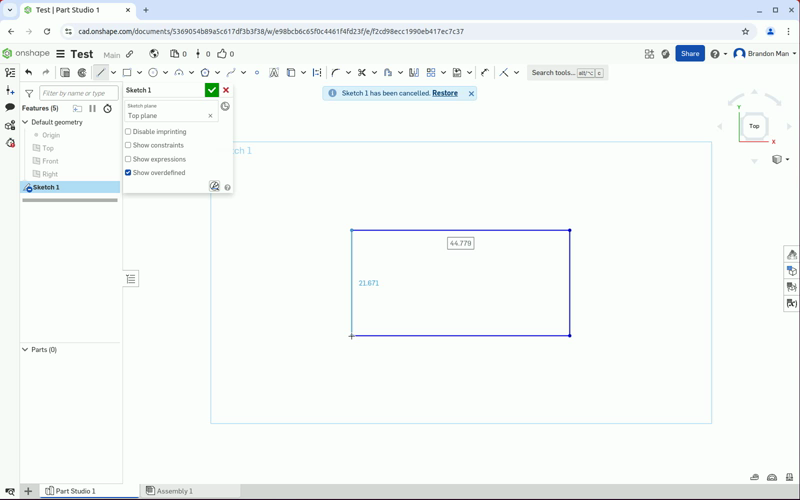
click(351, 335)
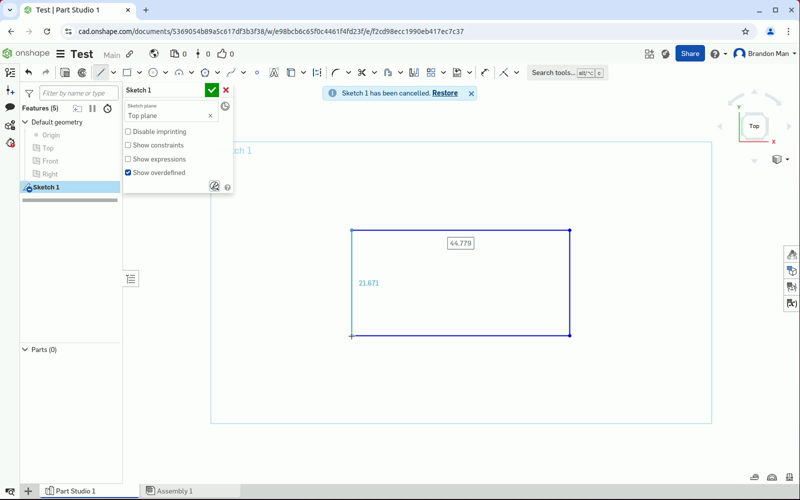
key(esc)
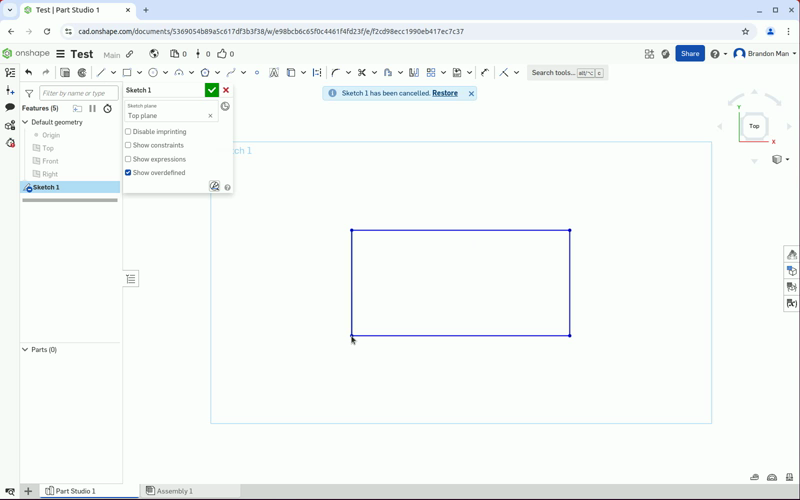
mouse_move(393, 301)
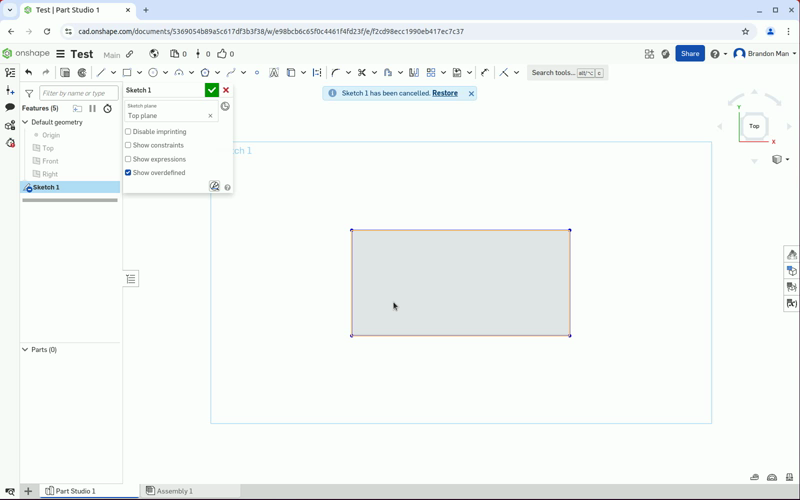
click(393, 301)
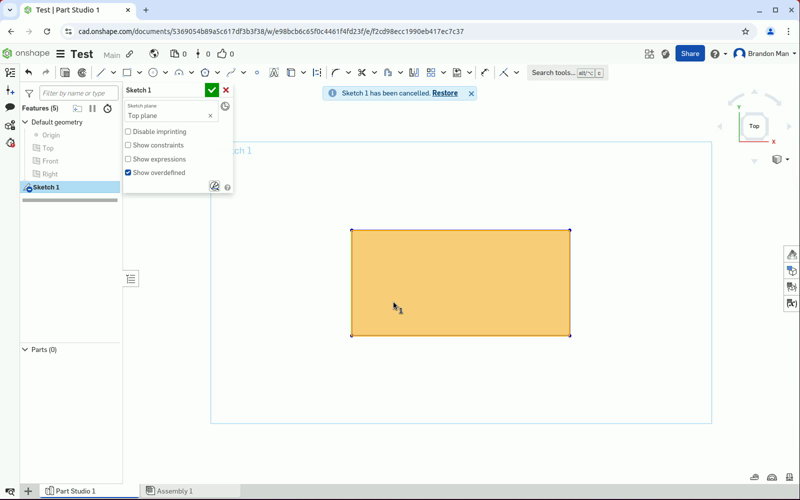
mouse_move(73, 352)
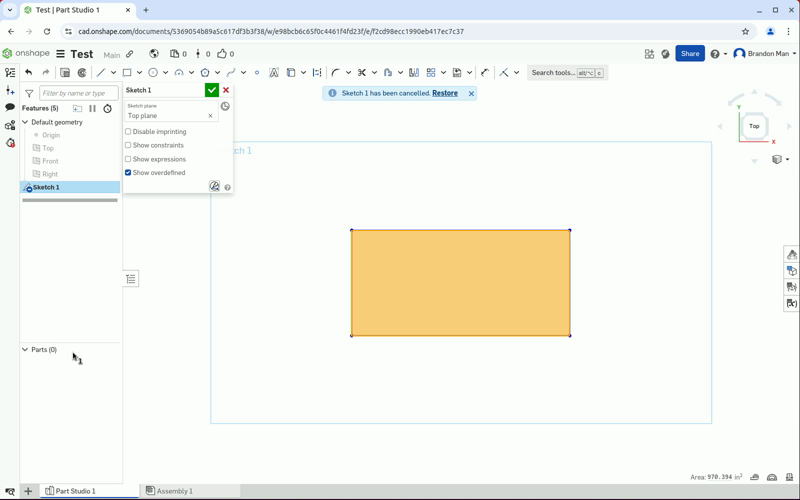
key(shift+y)
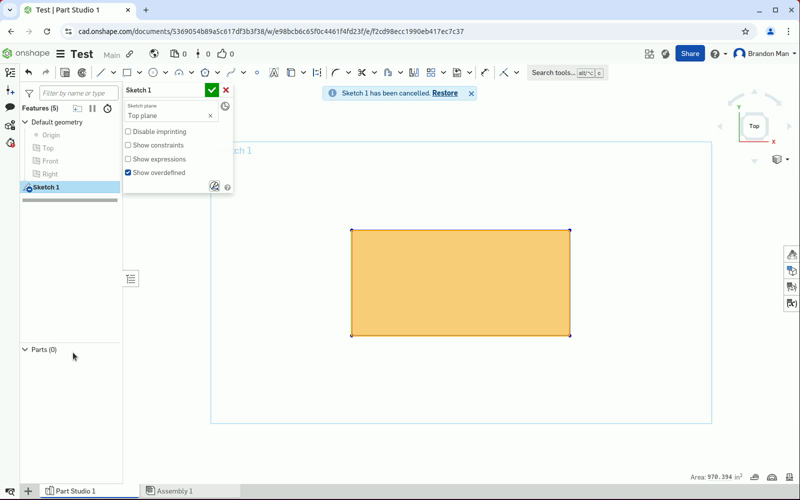
key(shift+e)
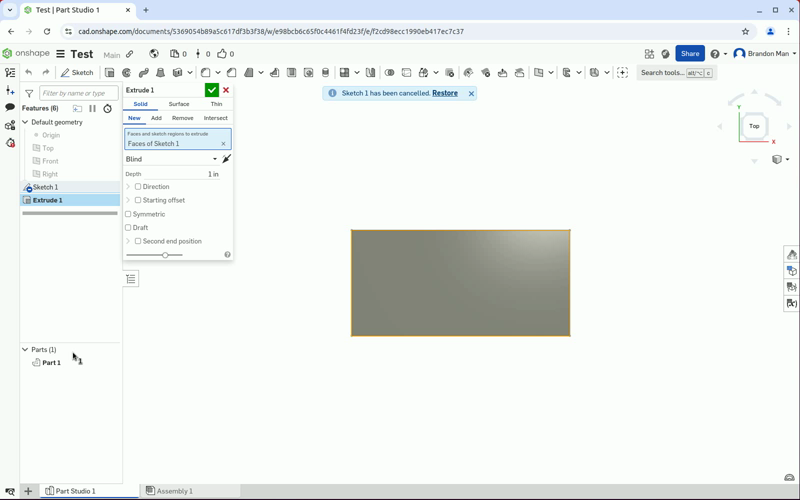
mouse_move(143, 106)
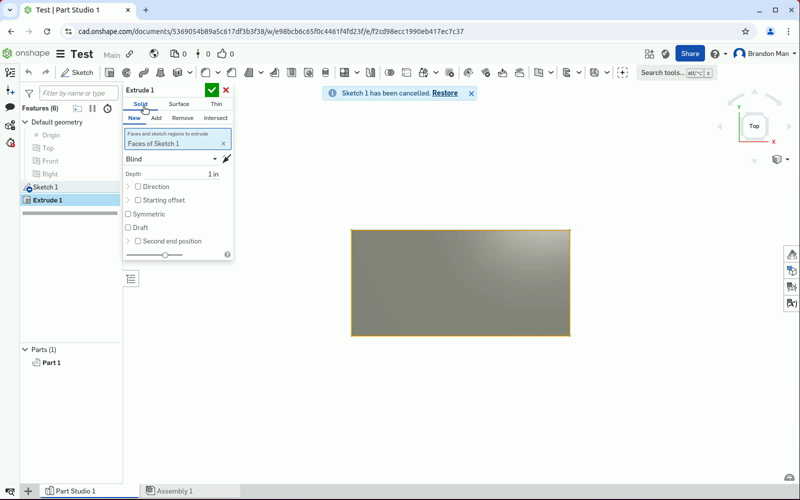
click(143, 106)
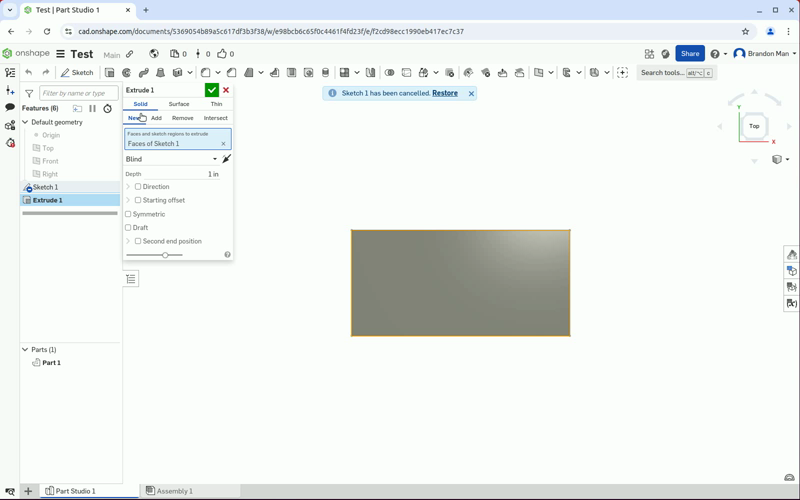
mouse_move(137, 120)
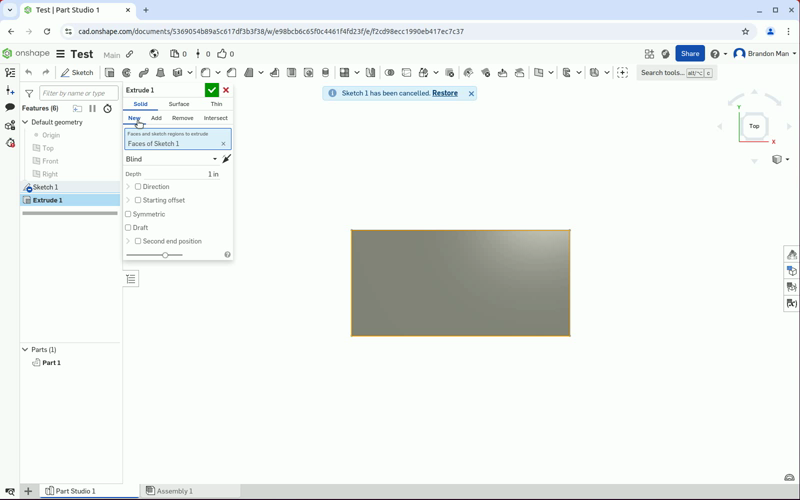
click(137, 120)
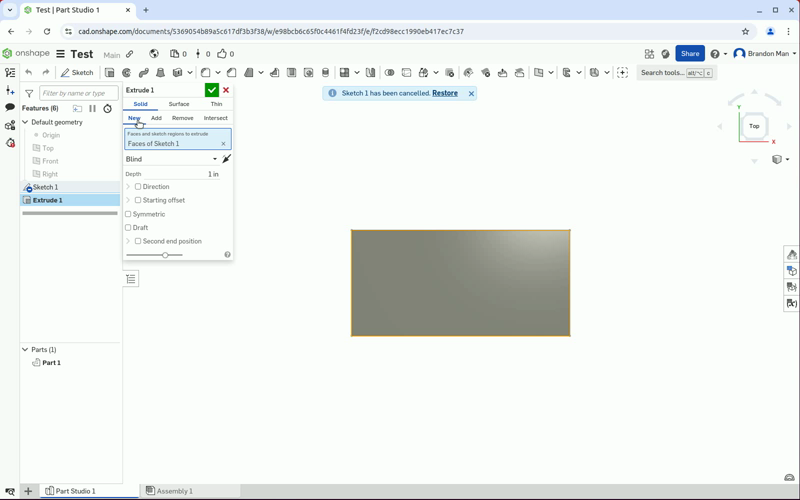
key(tab, 4)
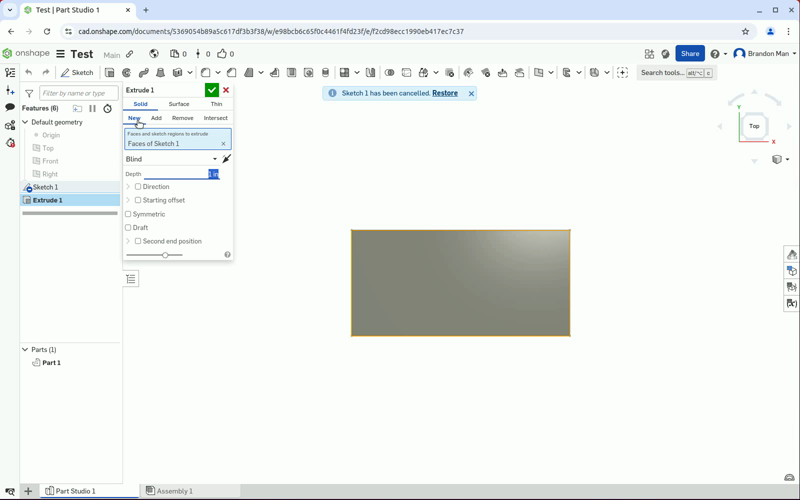
text(4.574)
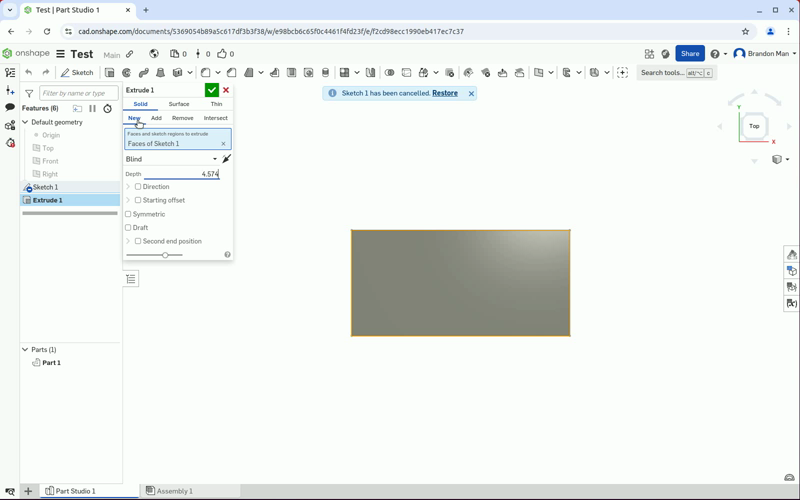
key(enter)
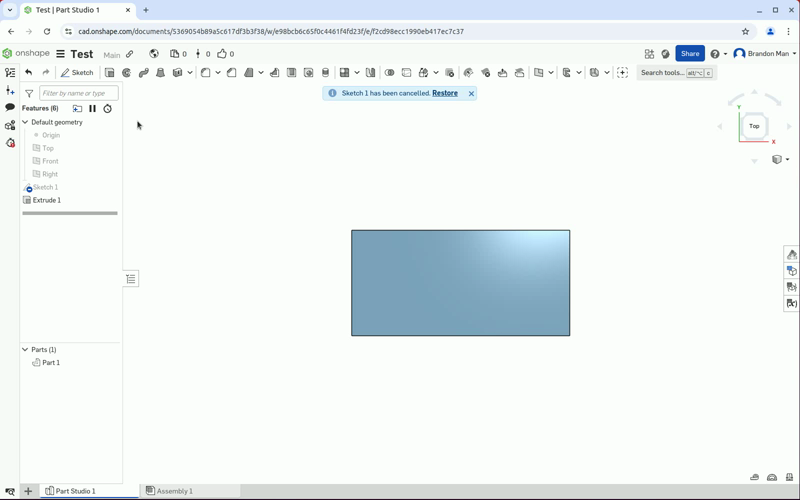
key(shift+h)
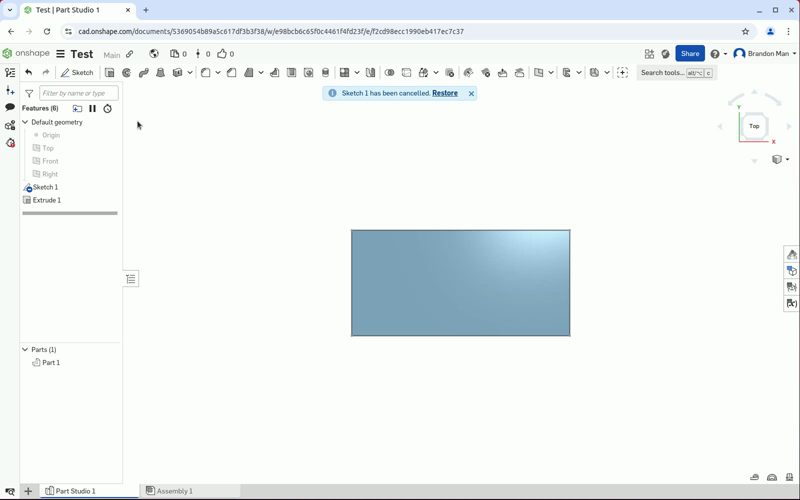
key(shift+h)
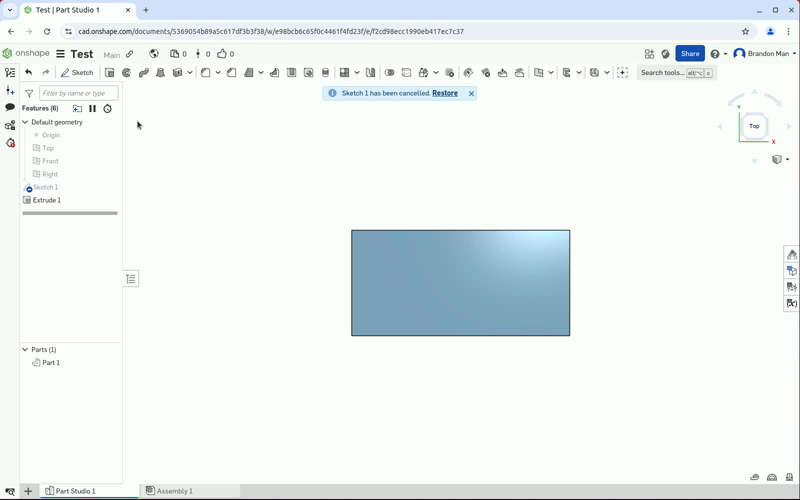
mouse_move(73, 189)
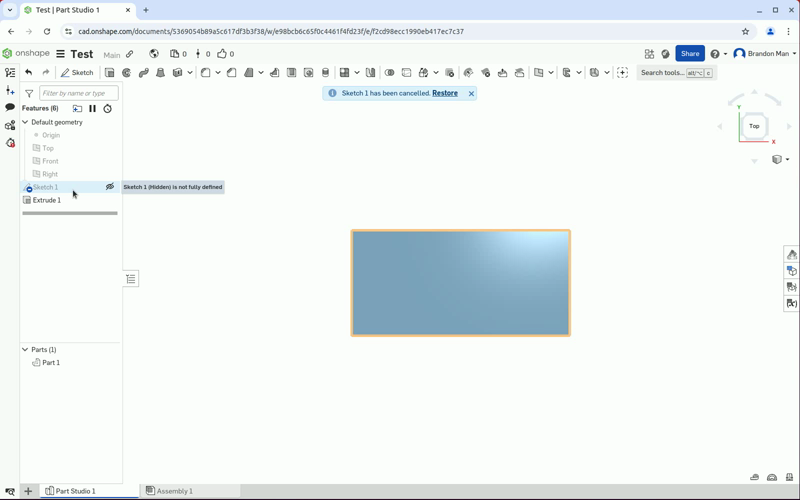
click(73, 189)
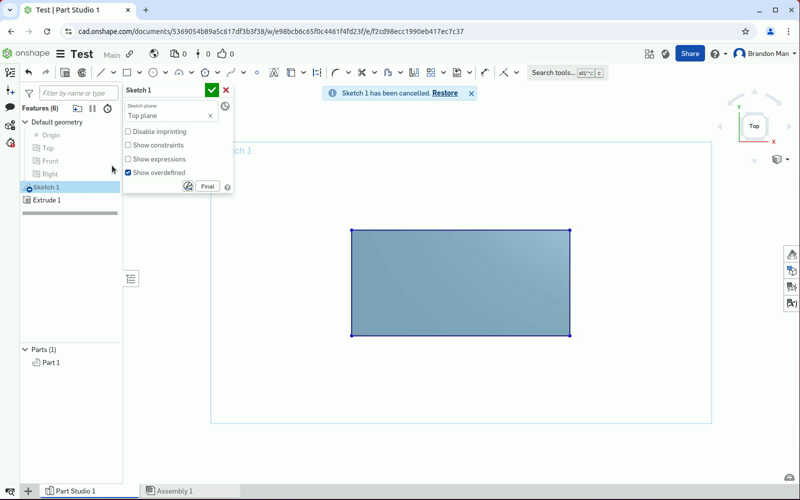
mouse_move(229, 92)
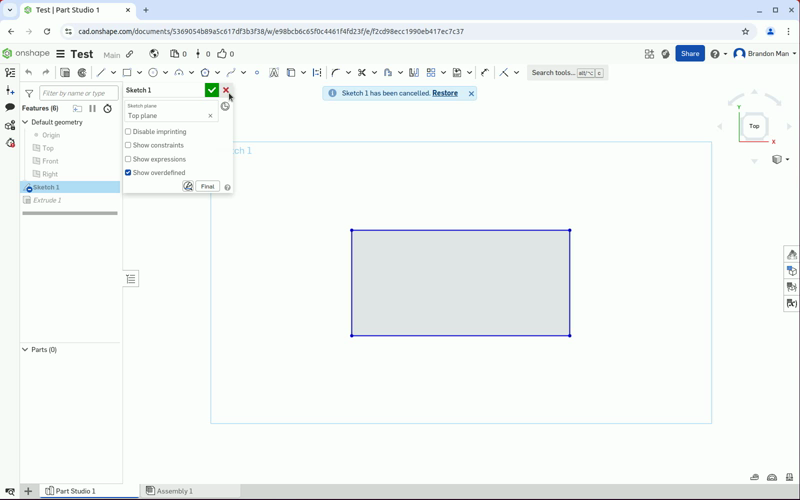
click(229, 92)
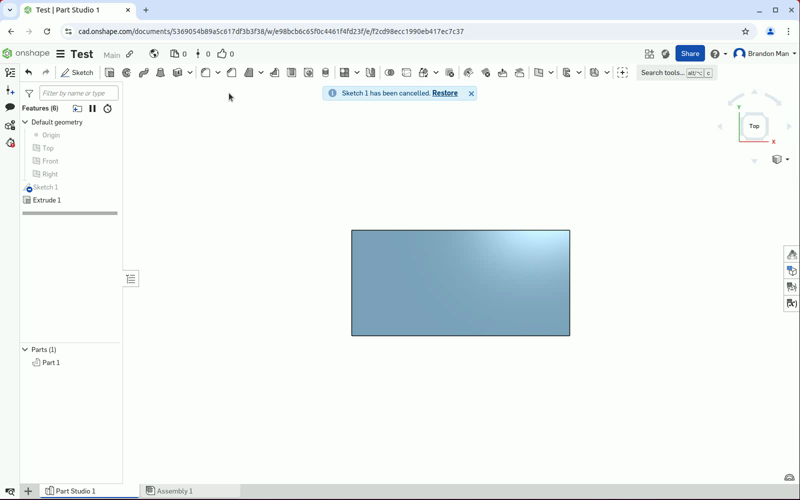
mouse_move(73, 352)
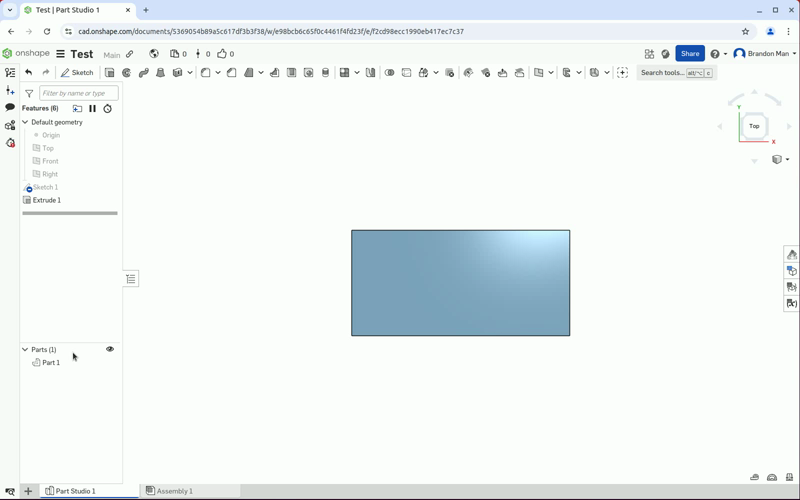
key(y)
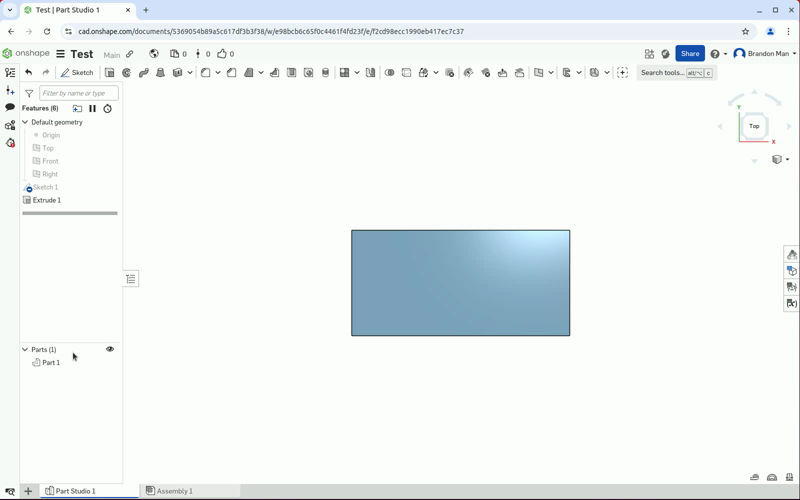
key(shift+p)
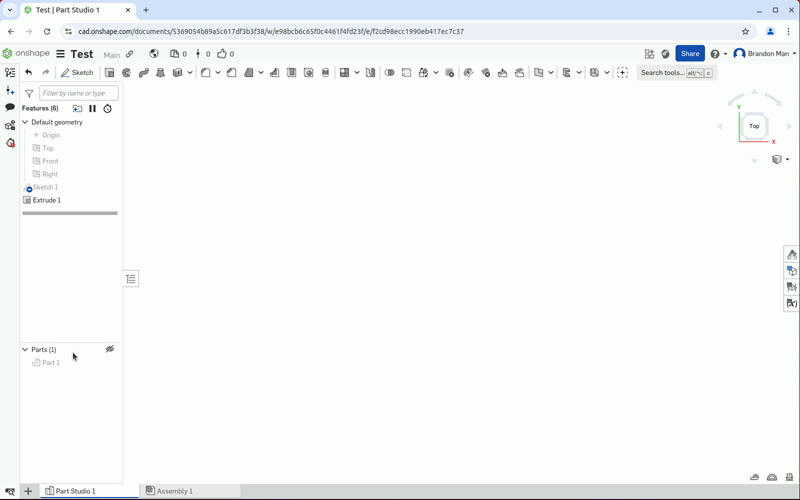
key(space)
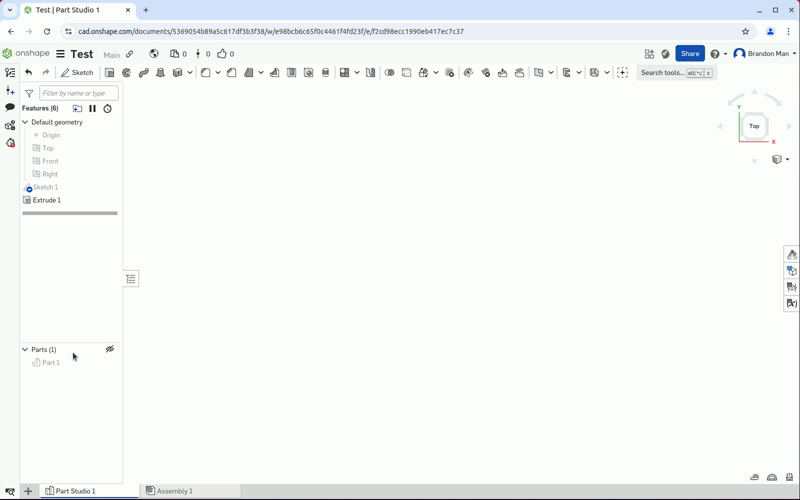
key_down(shift)
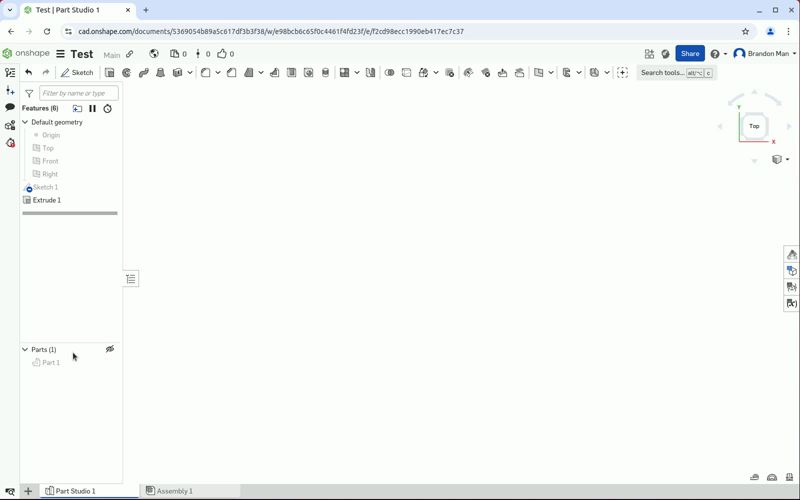
key(up)
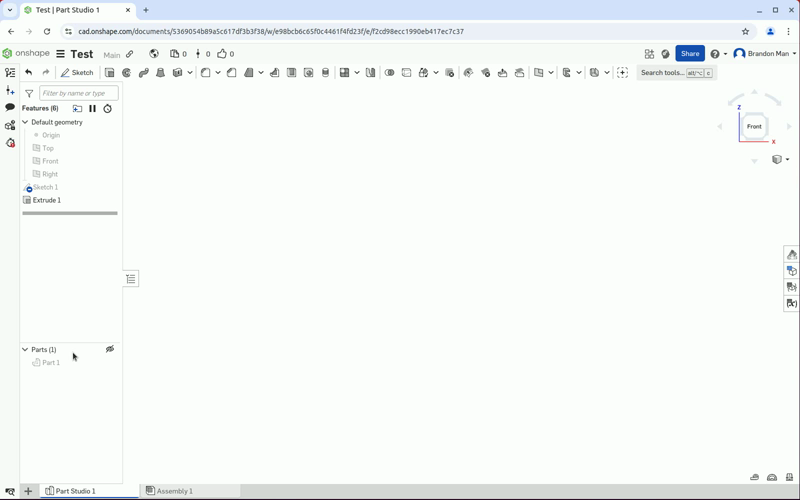
key_up(shift)
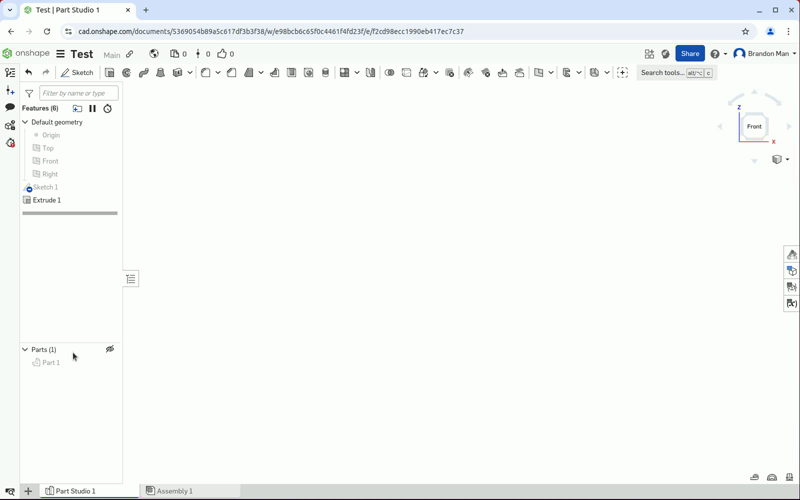
key(space)
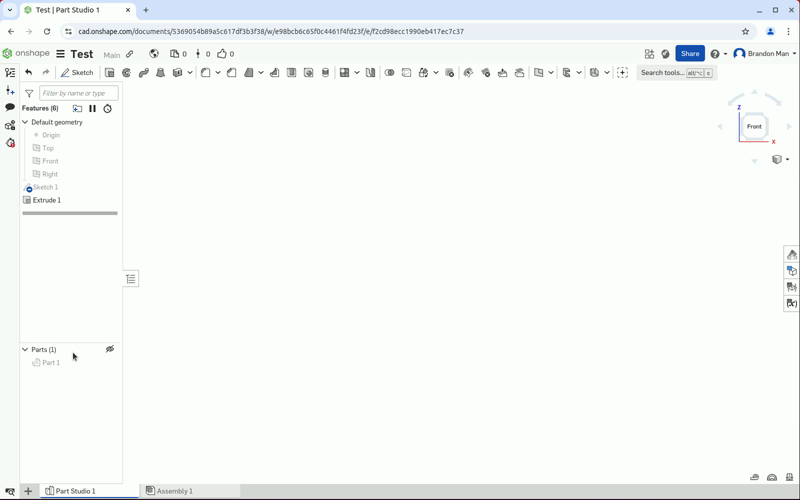
key_down(shift)
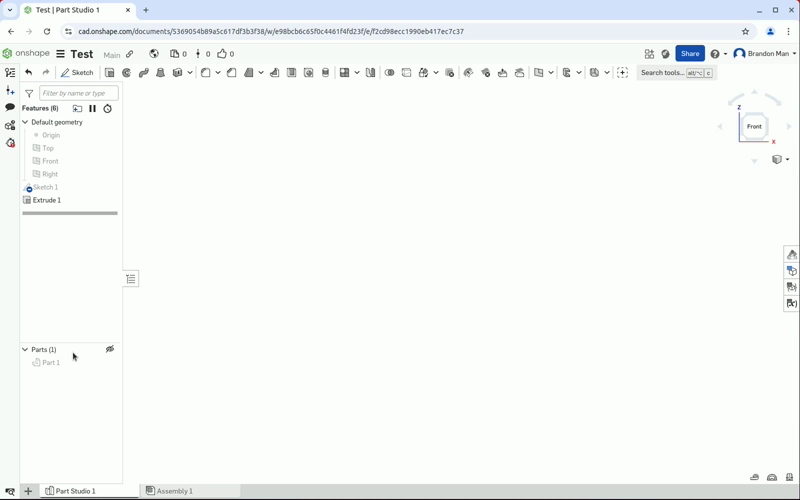
key(left)
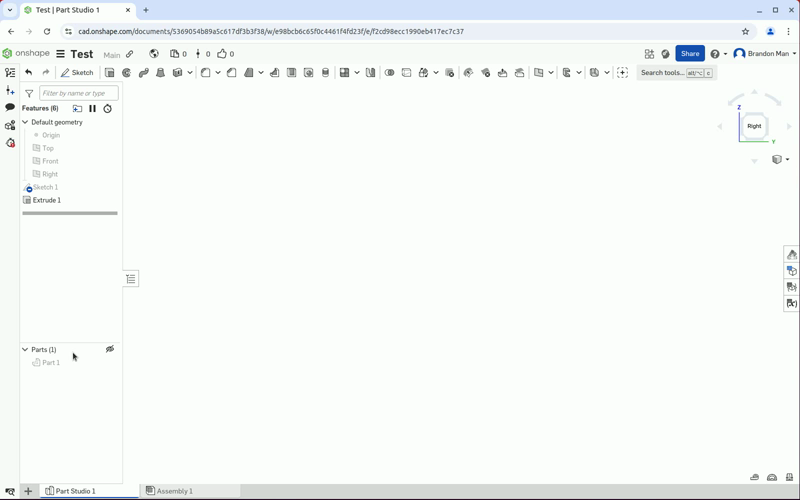
key_up(shift)
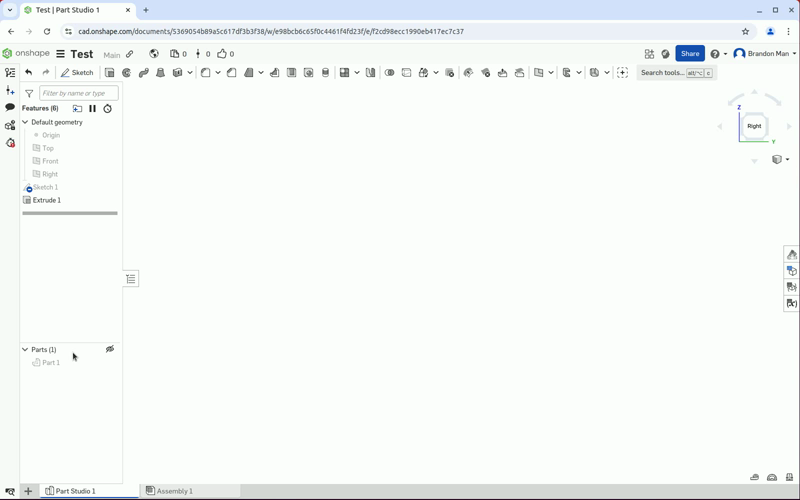
mouse_move(73, 352)
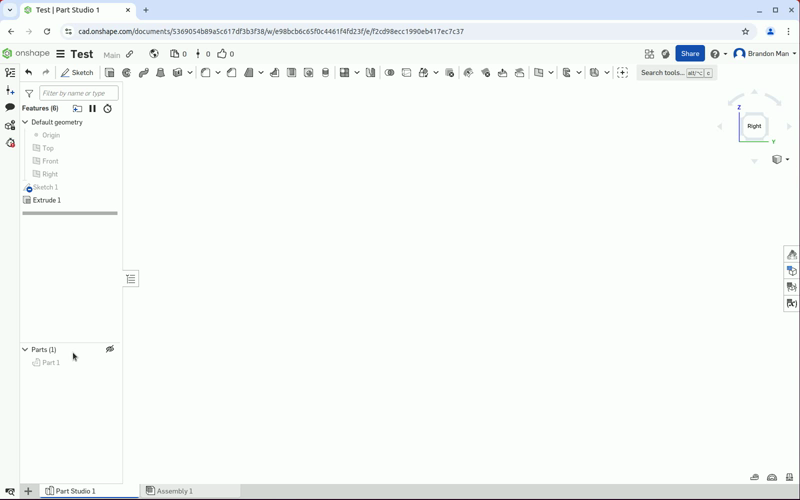
key(shift+y)
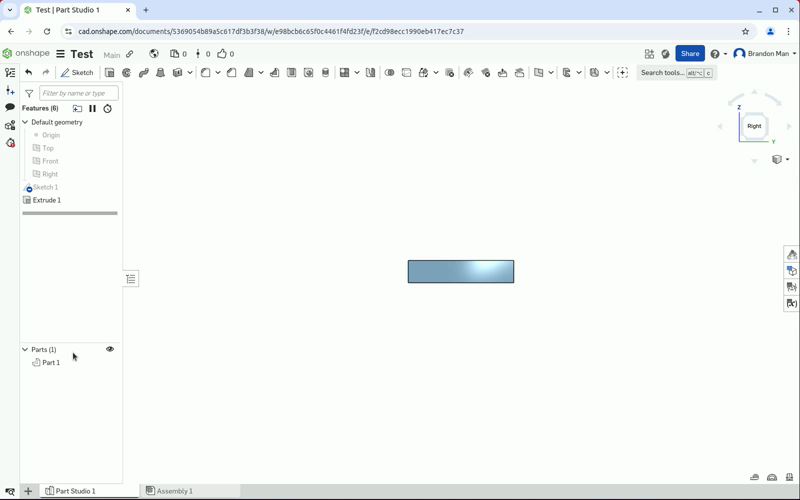
mouse_move(541, 75)
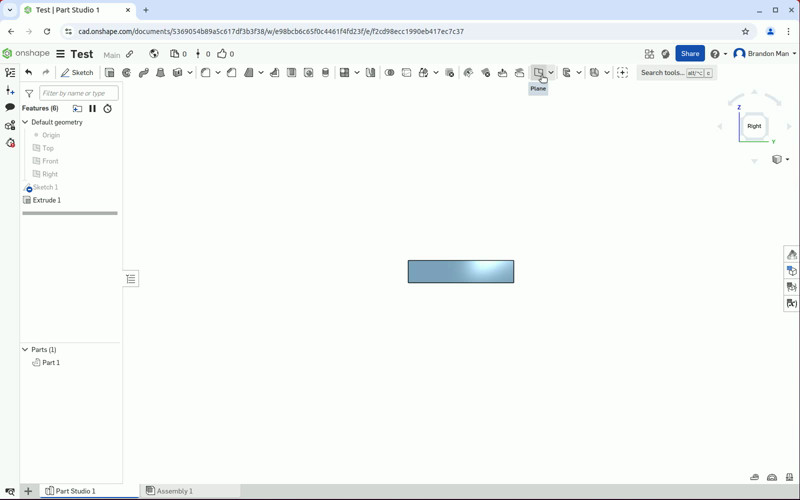
click(541, 75)
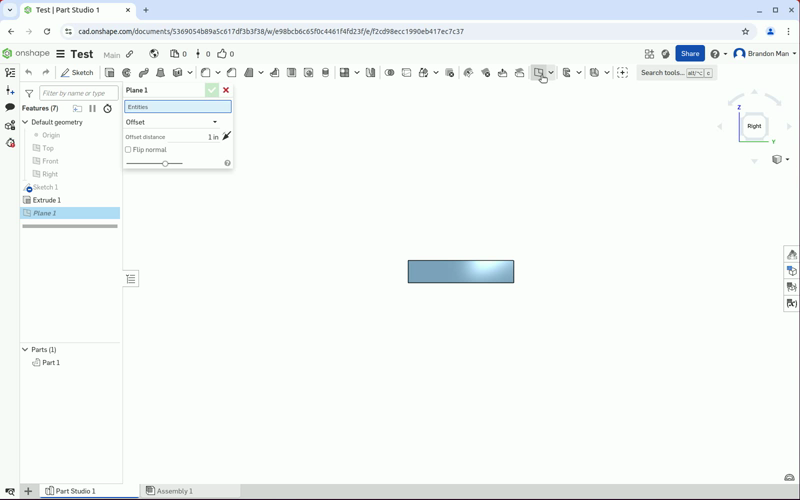
mouse_move(73, 176)
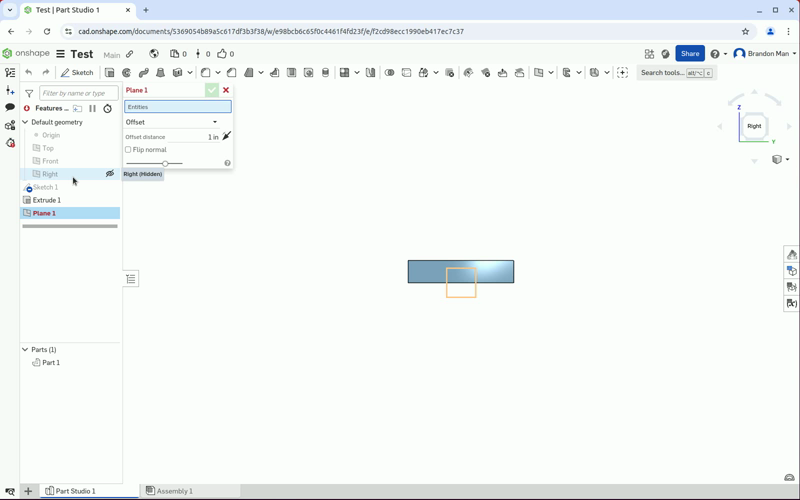
click(73, 176)
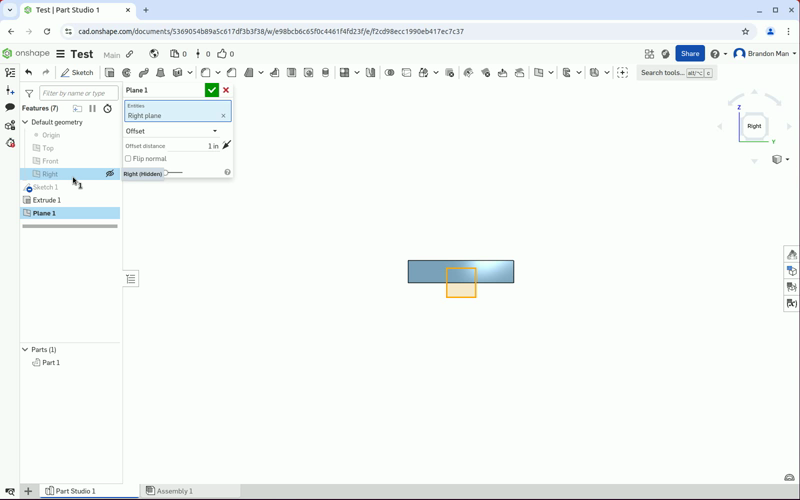
key(tab, 2)
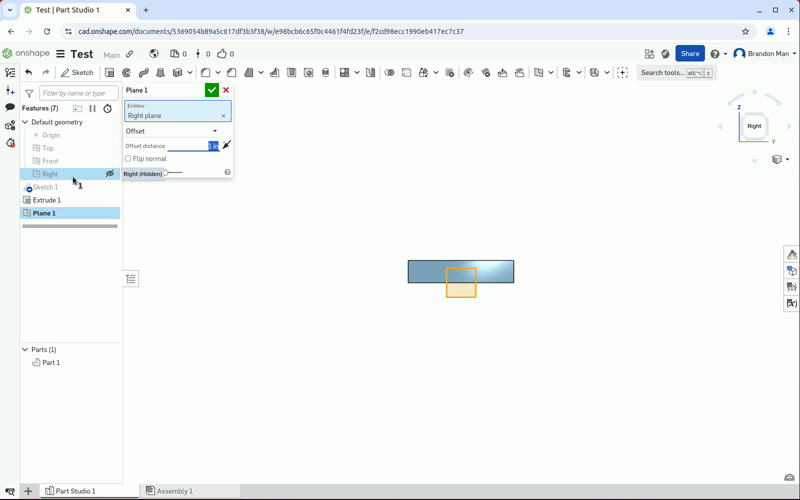
text(22.4)
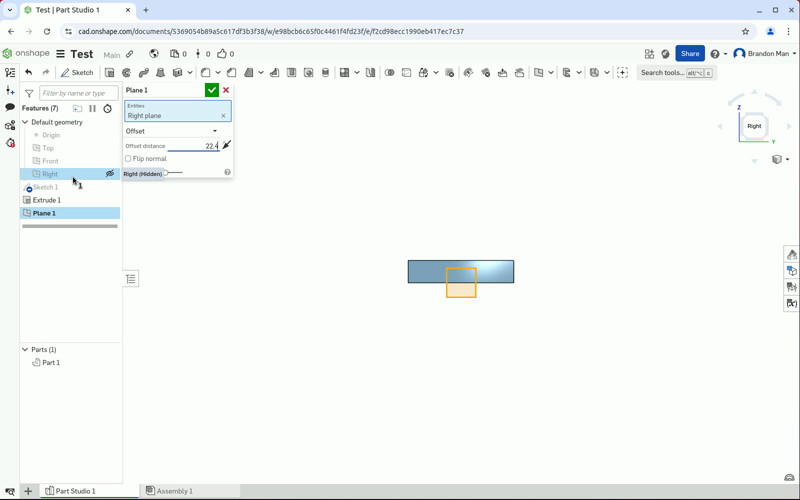
key(enter, 2)
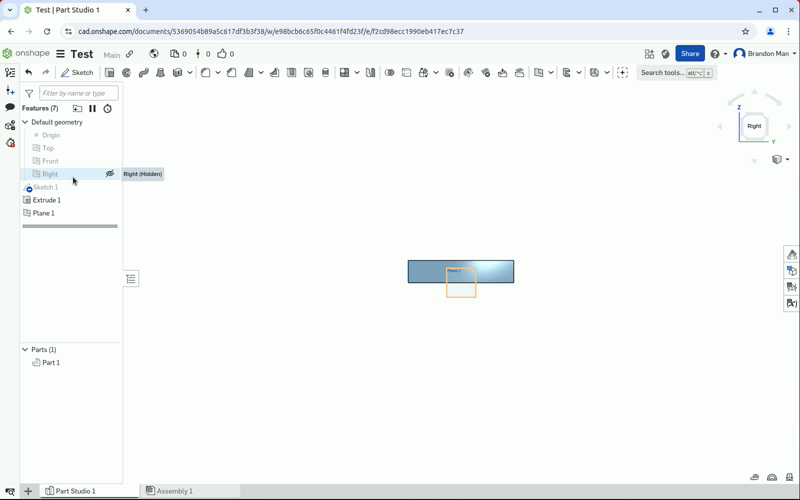
key(shift+s)
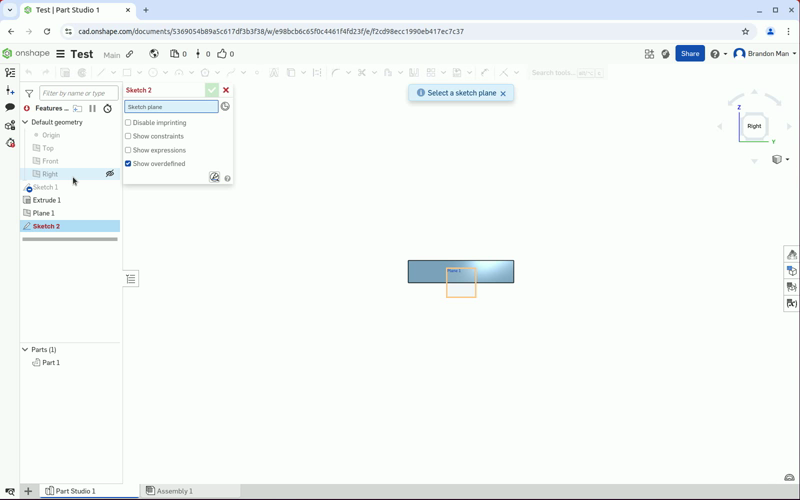
mouse_move(73, 215)
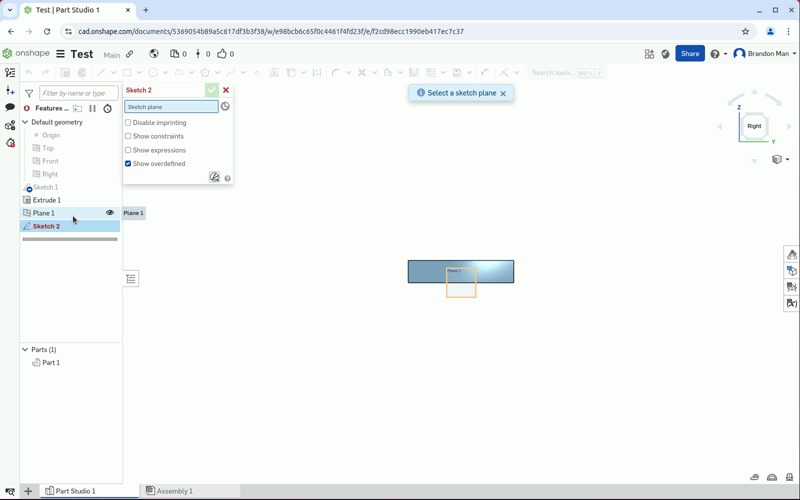
click(73, 215)
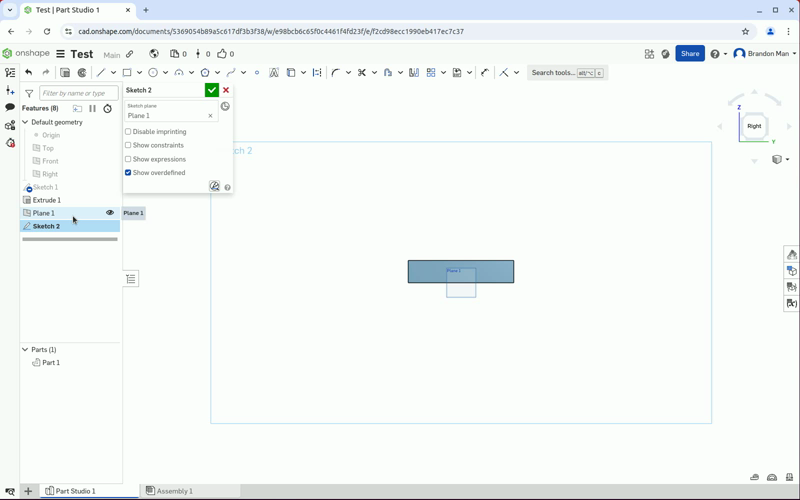
mouse_move(73, 352)
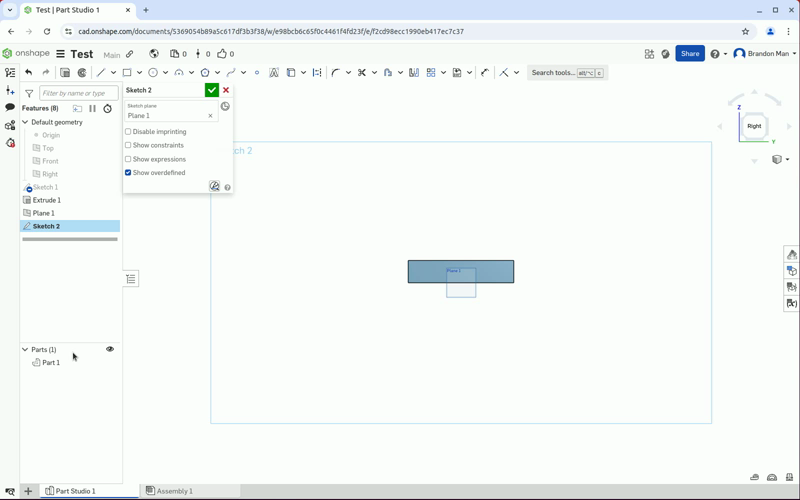
key(y)
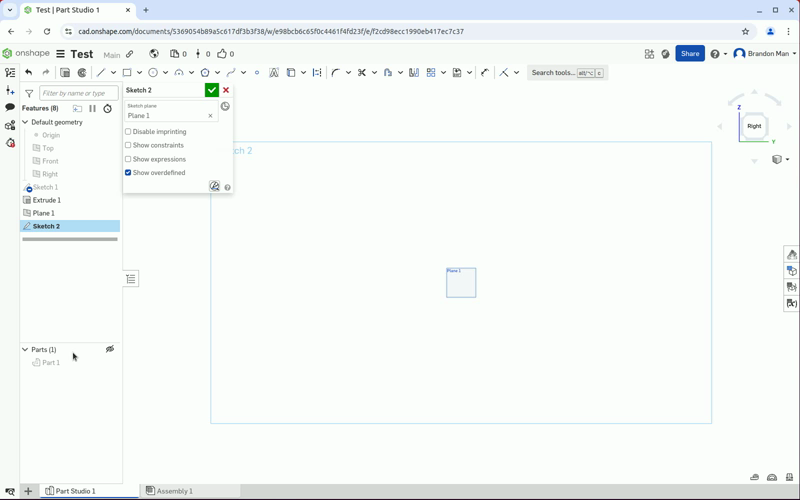
key(l)
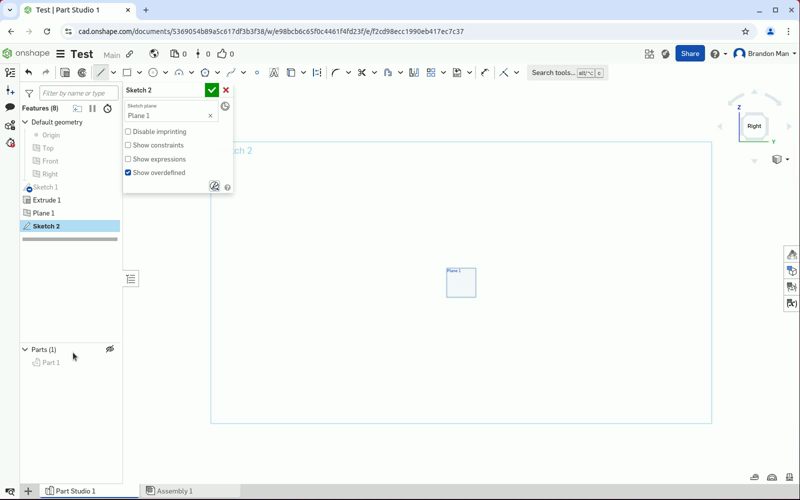
key_down(shift)
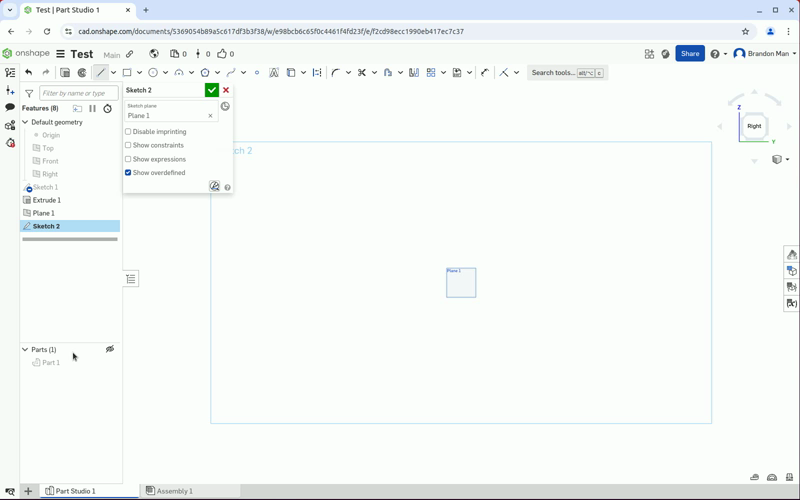
mouse_move(407, 282)
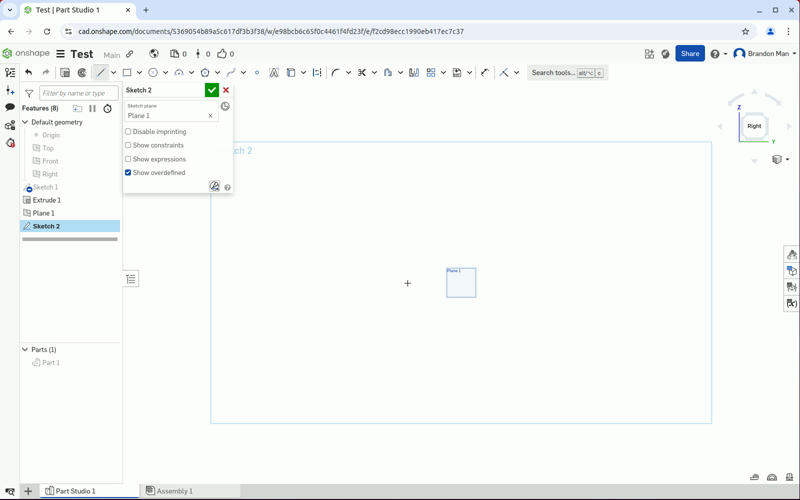
click(407, 282)
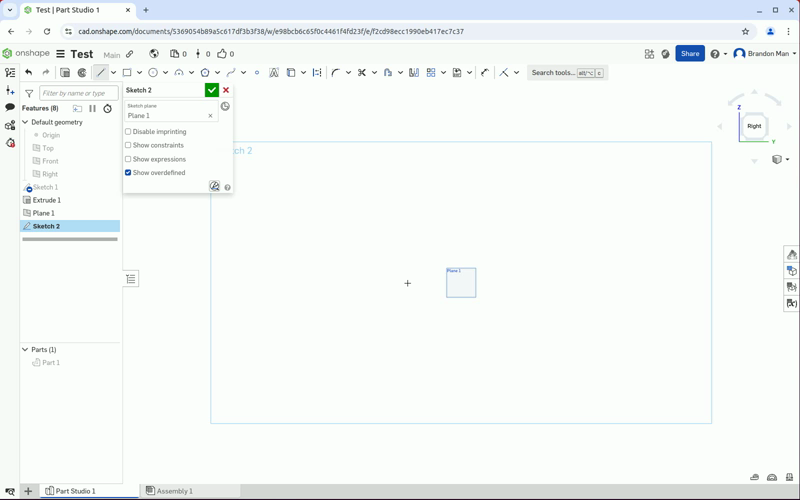
key_up(shift)
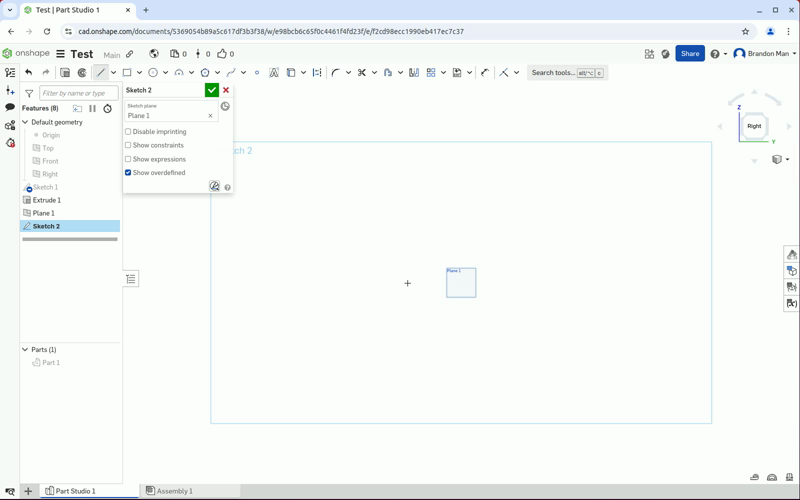
key_down(shift)
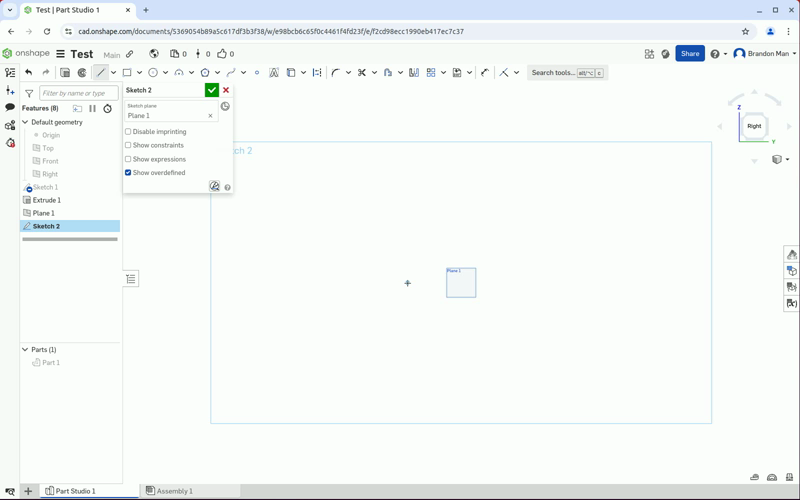
mouse_move(513, 282)
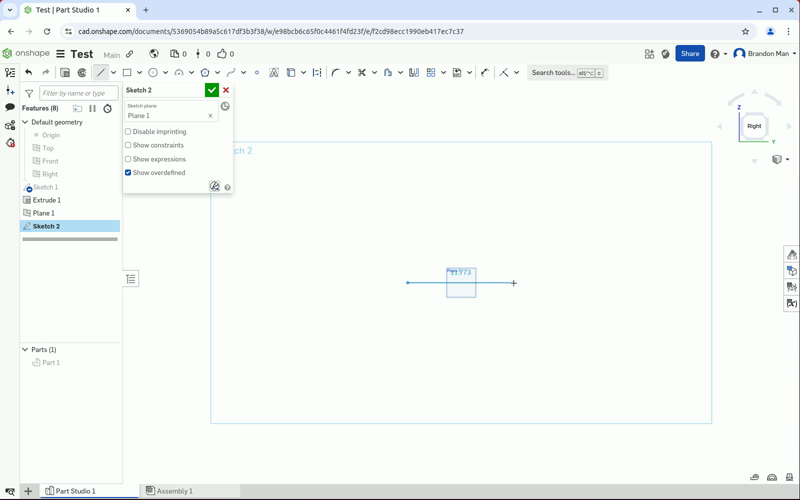
click(513, 282)
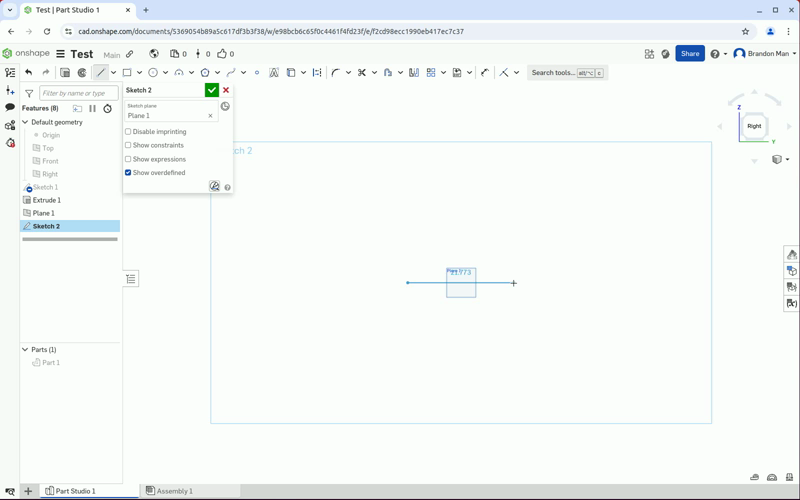
key_up(shift)
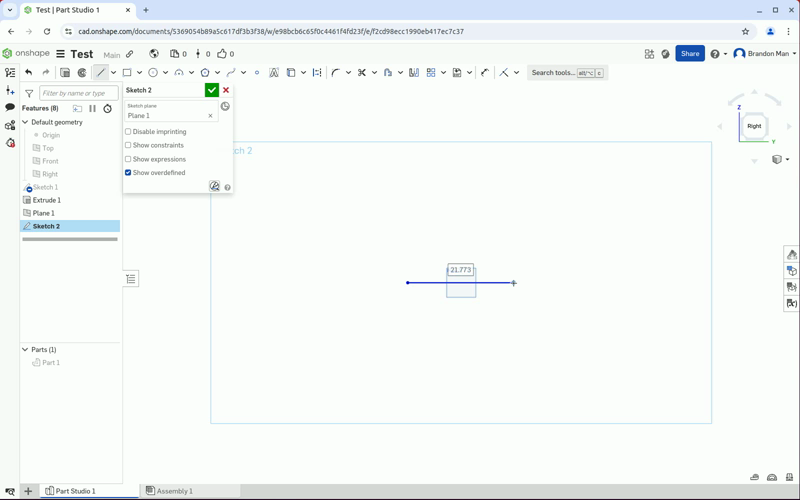
key_down(shift)
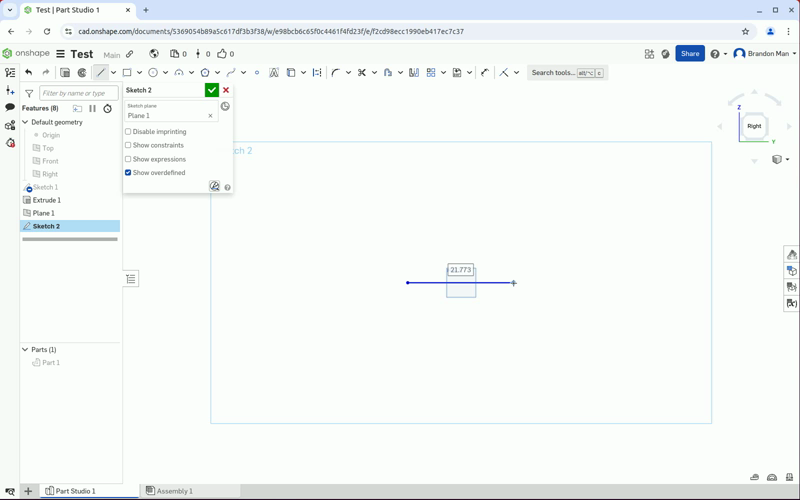
mouse_move(543, 282)
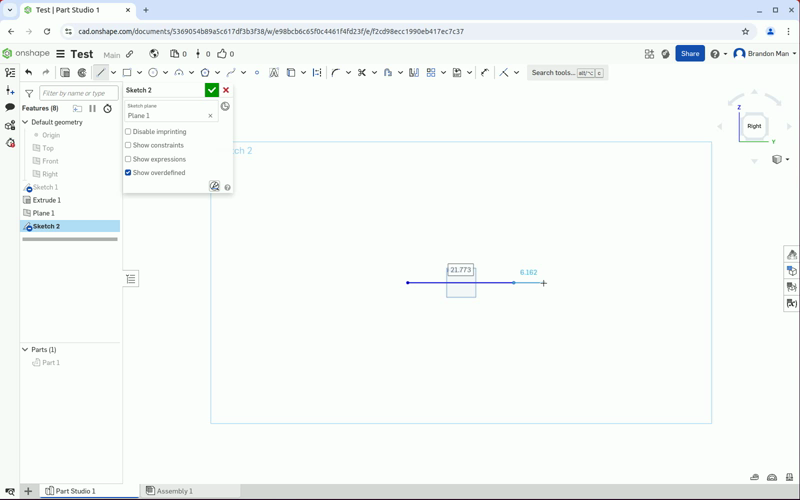
mouse_move(513, 260)
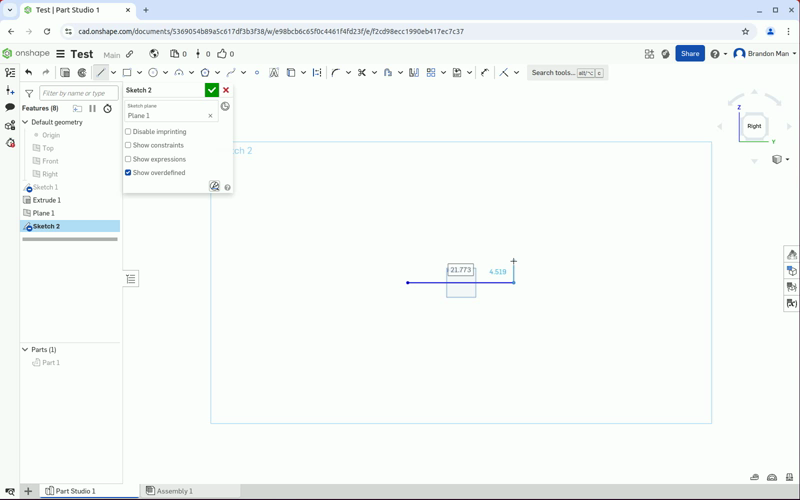
click(513, 260)
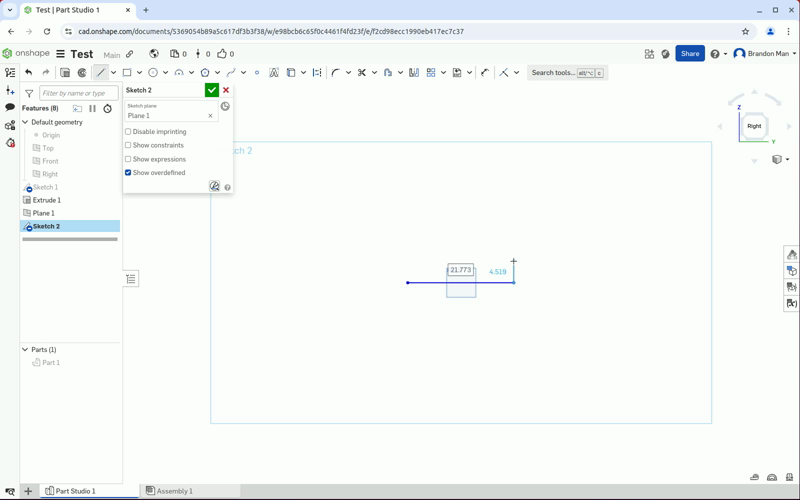
key_up(shift)
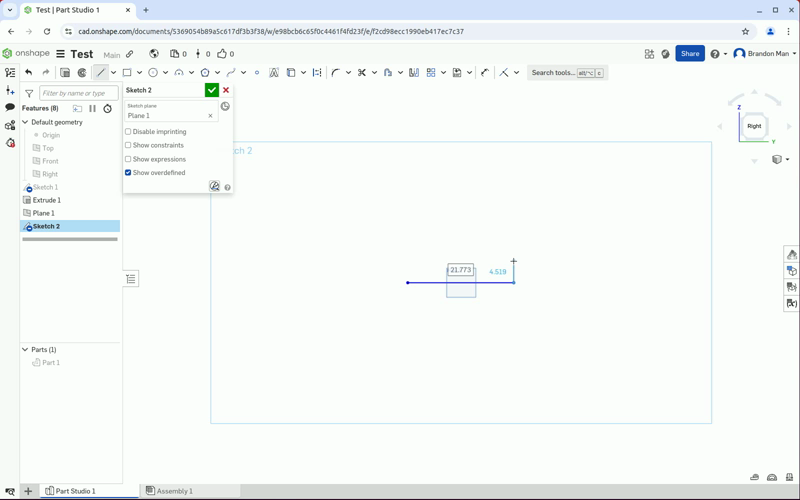
key_down(shift)
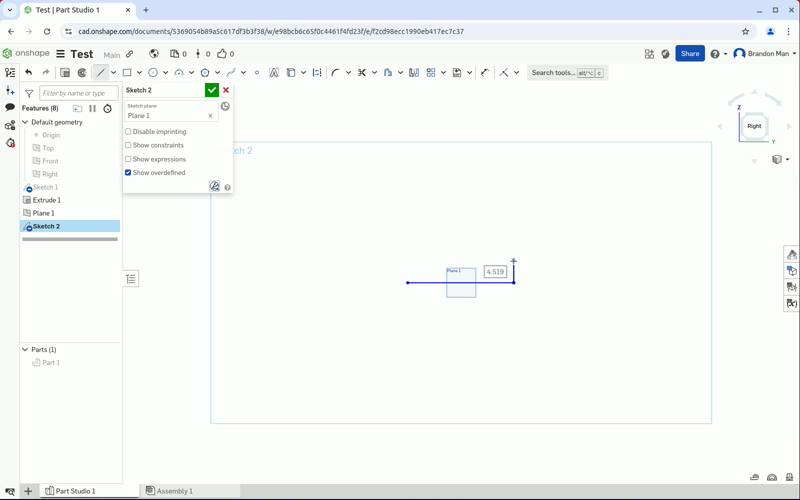
mouse_move(407, 260)
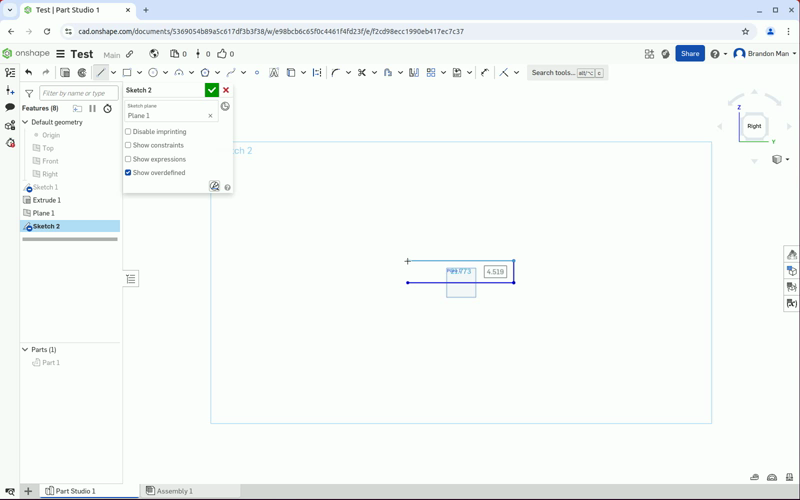
click(407, 260)
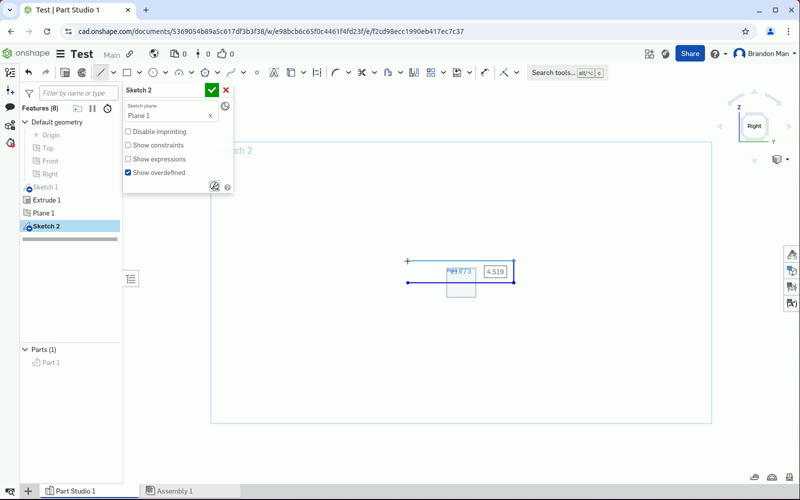
key_up(shift)
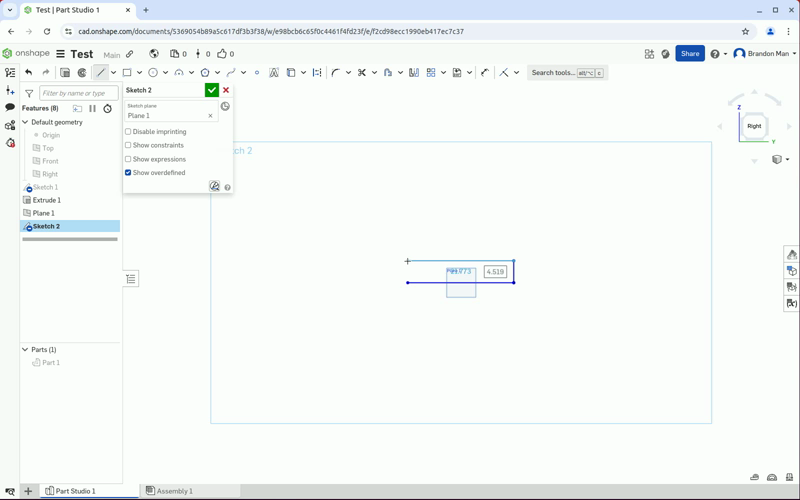
mouse_move(437, 260)
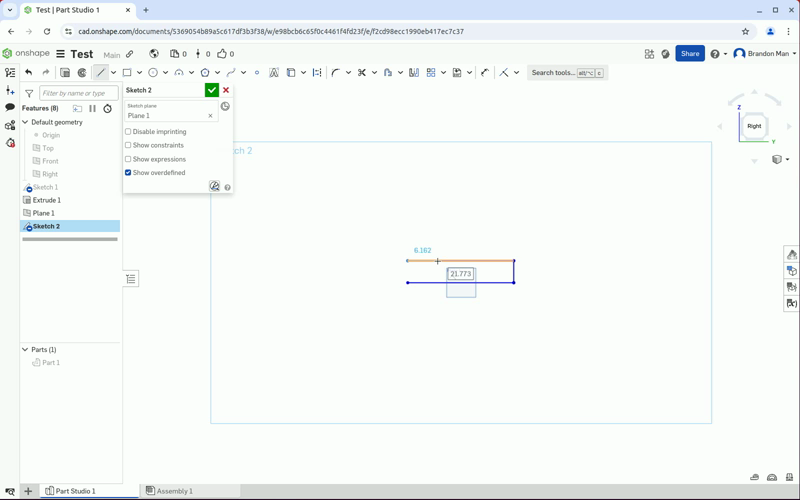
key_down(shift)
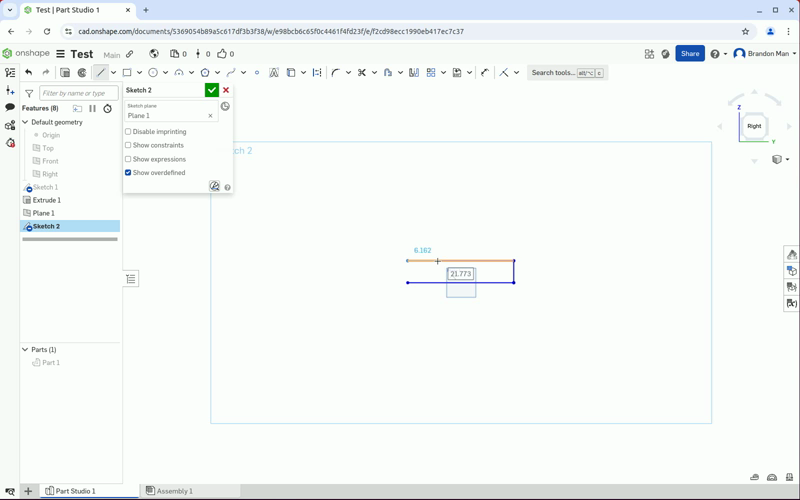
mouse_move(407, 282)
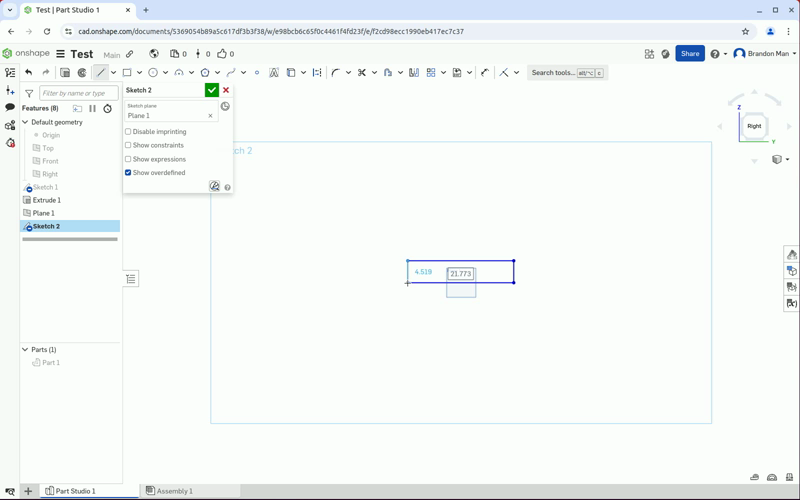
key_up(shift)
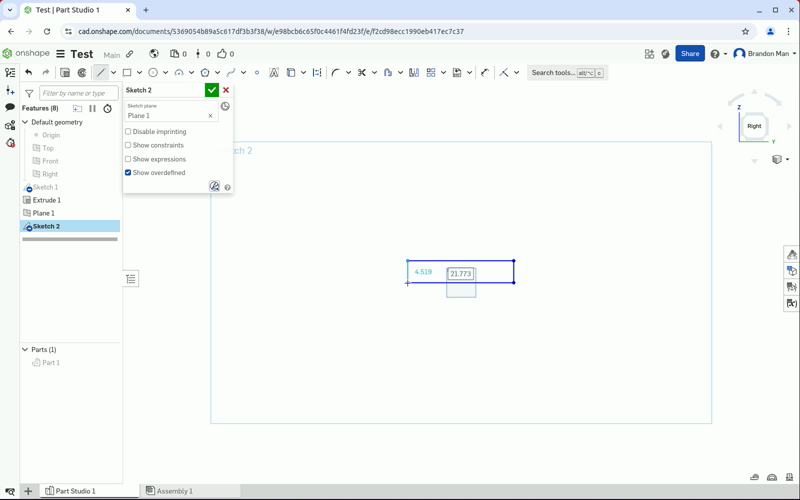
click(407, 282)
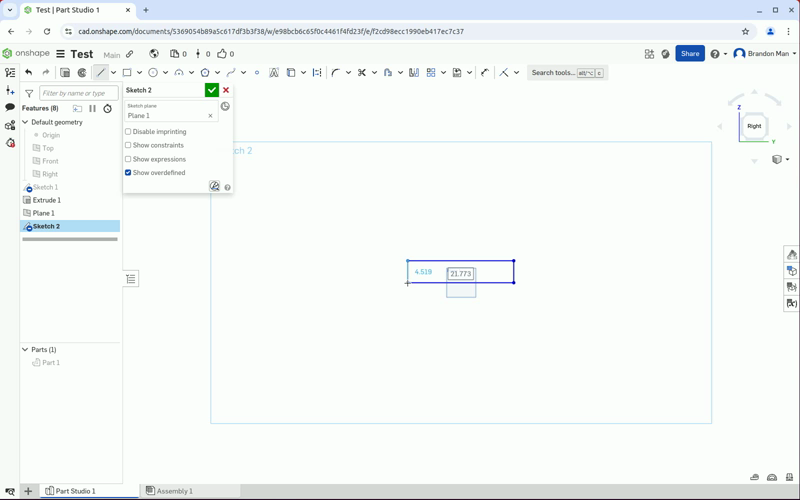
key(esc)
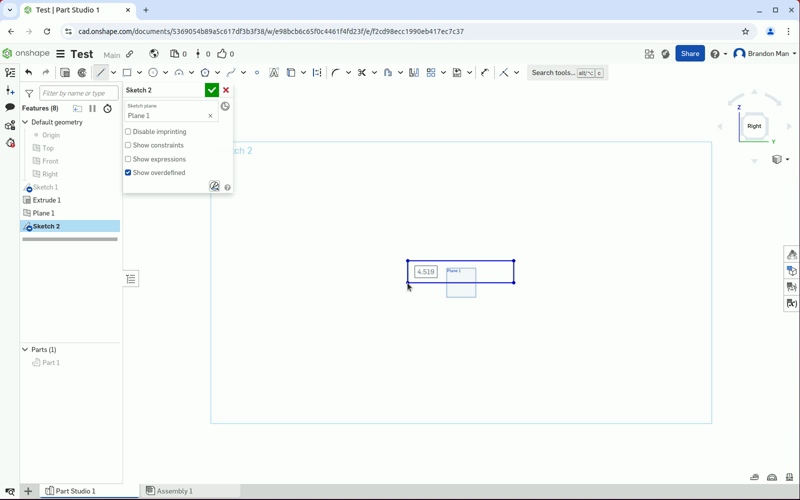
mouse_move(457, 263)
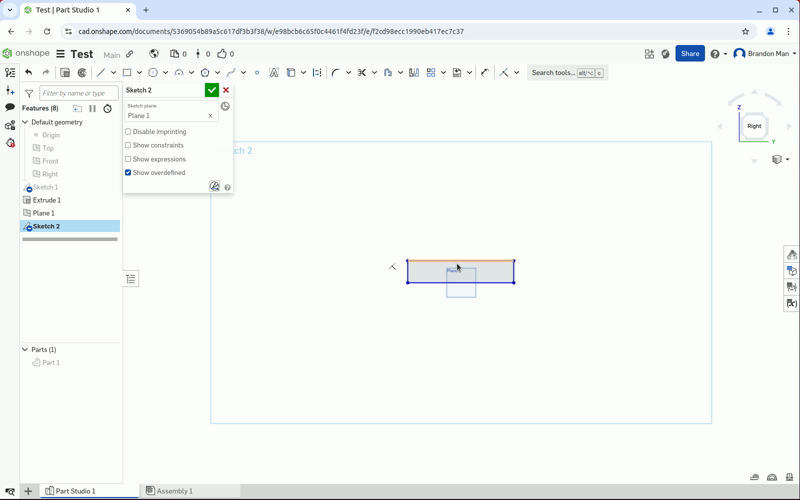
click(457, 263)
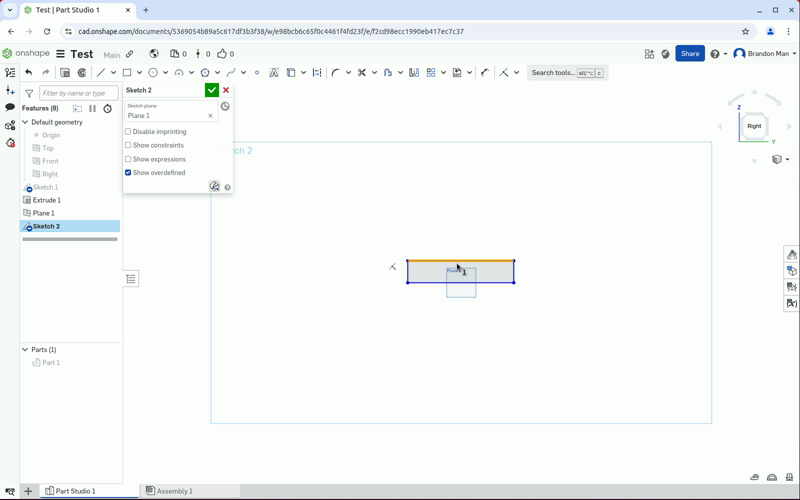
mouse_move(73, 352)
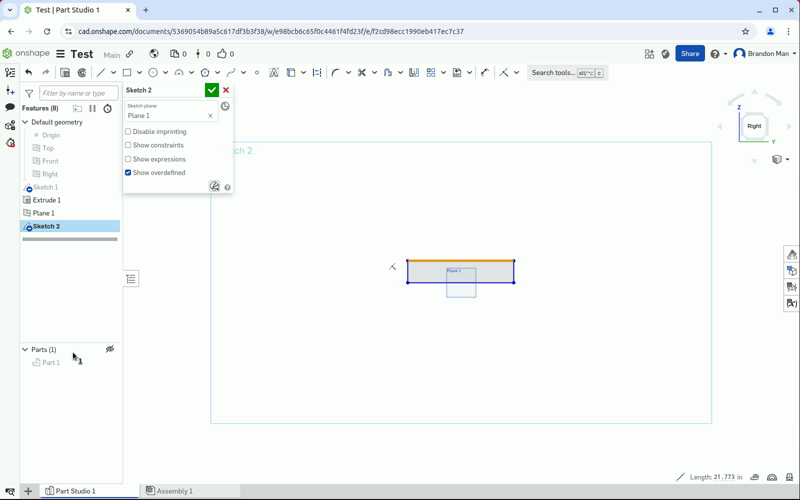
key(shift+y)
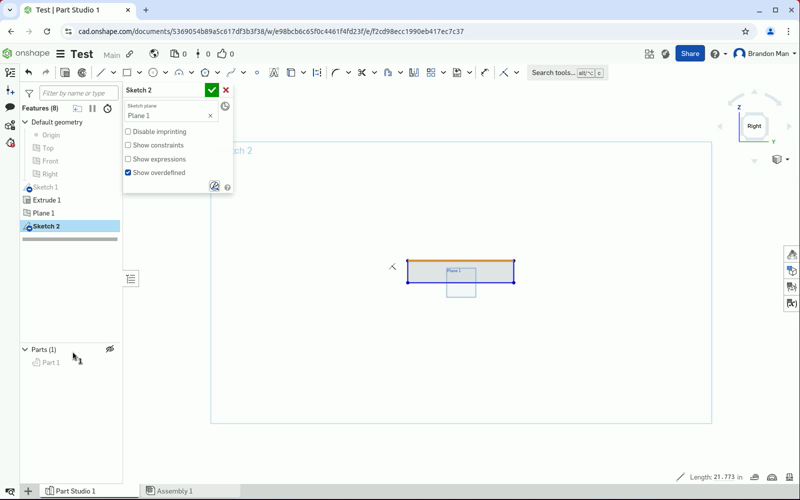
key(shift+e)
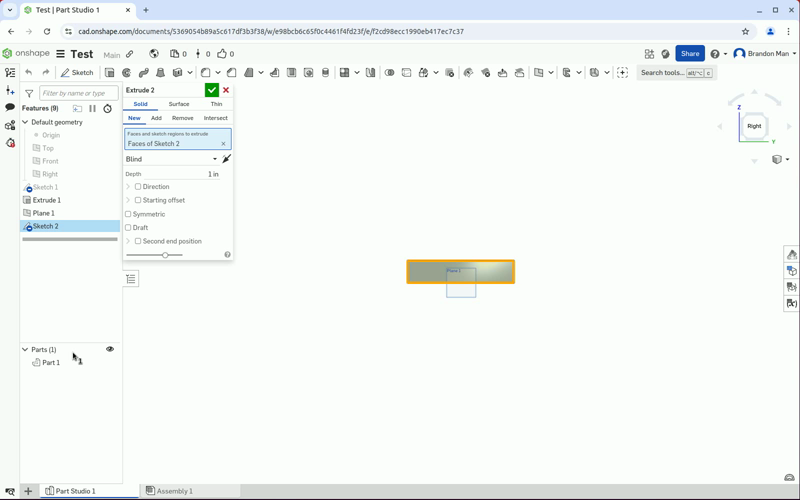
mouse_move(143, 106)
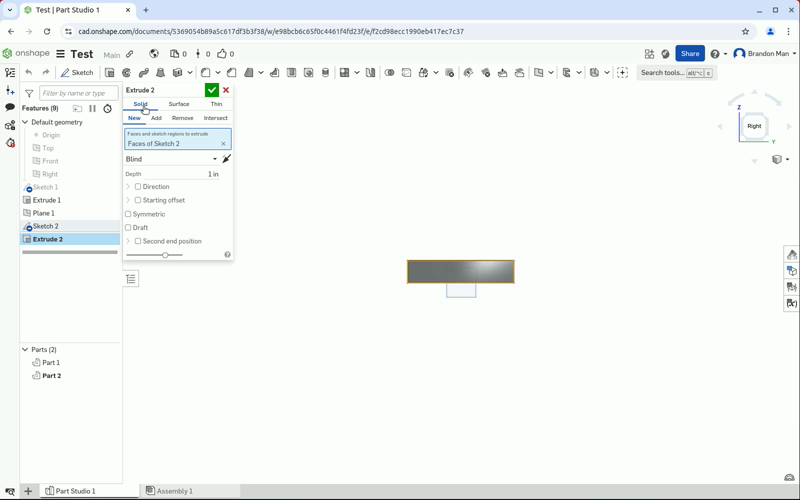
click(143, 106)
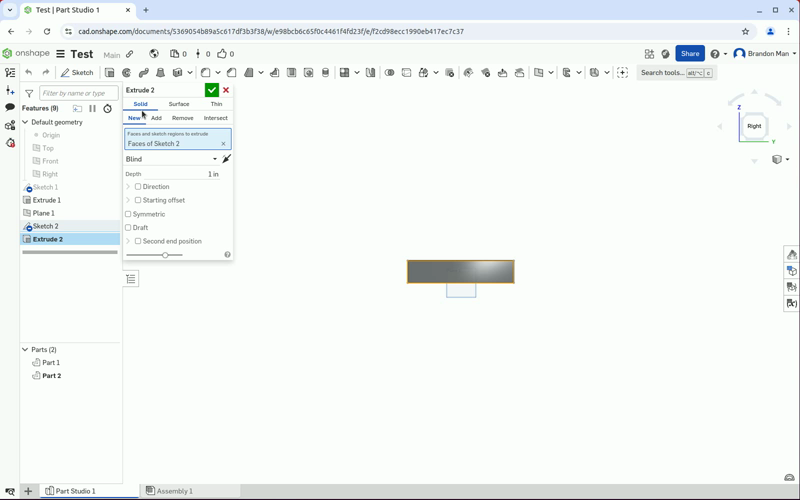
mouse_move(137, 120)
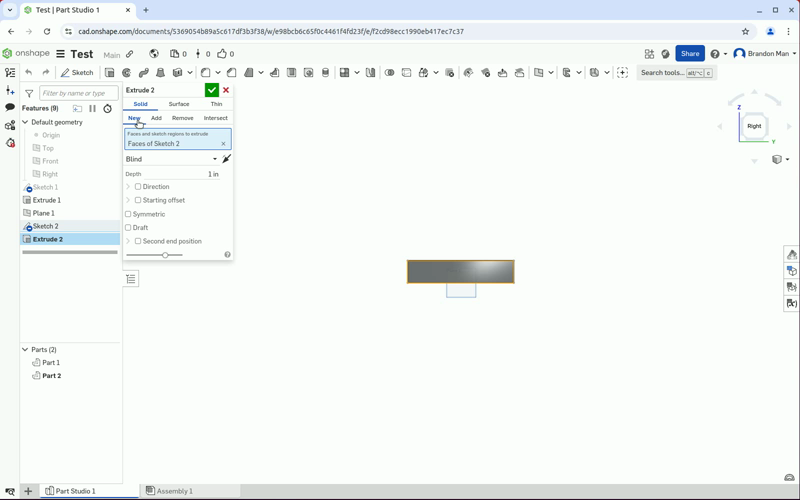
click(137, 120)
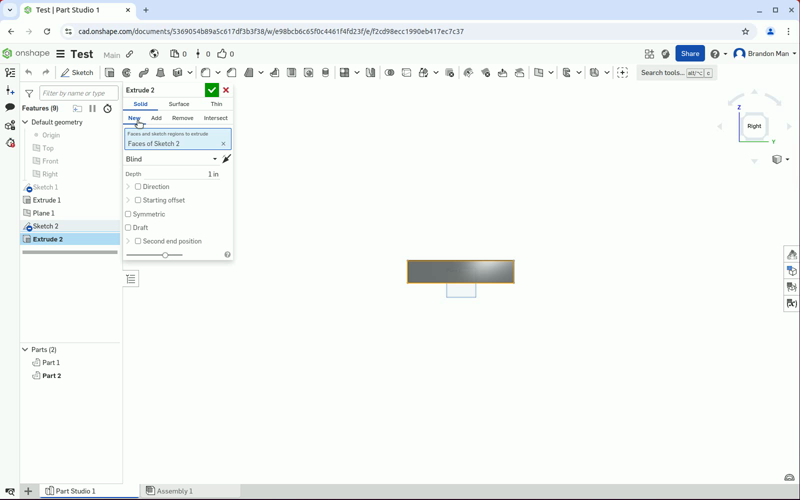
key(tab, 4)
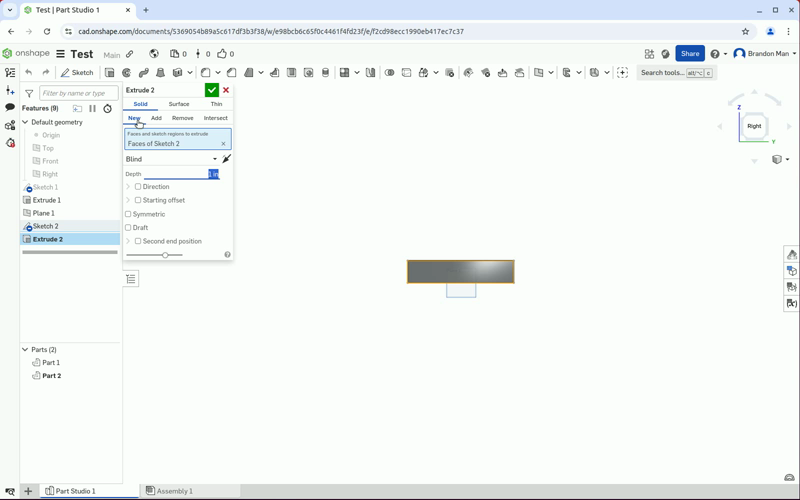
text(0.722)
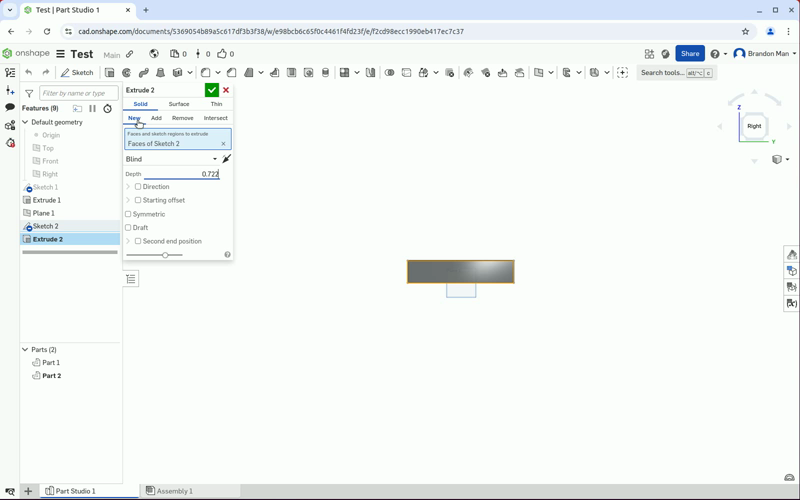
key(enter)
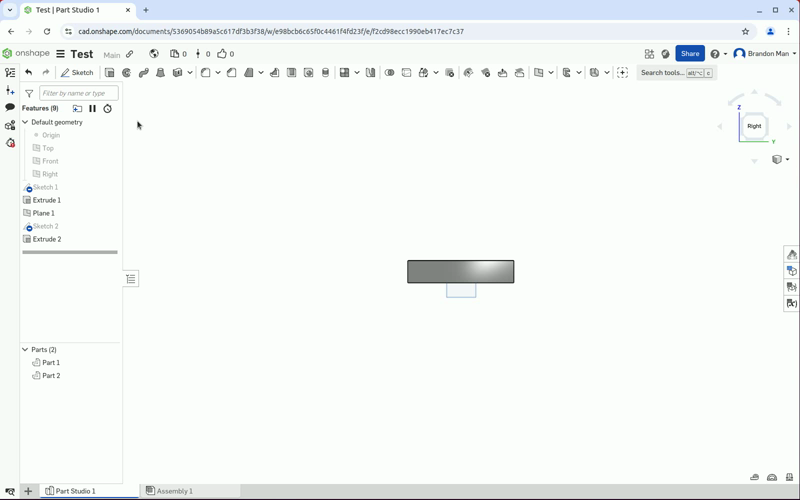
key(shift+h)
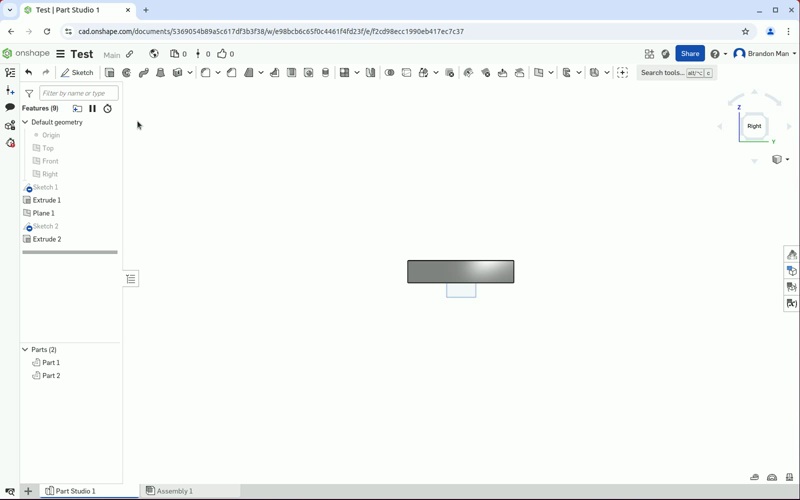
key(shift+h)
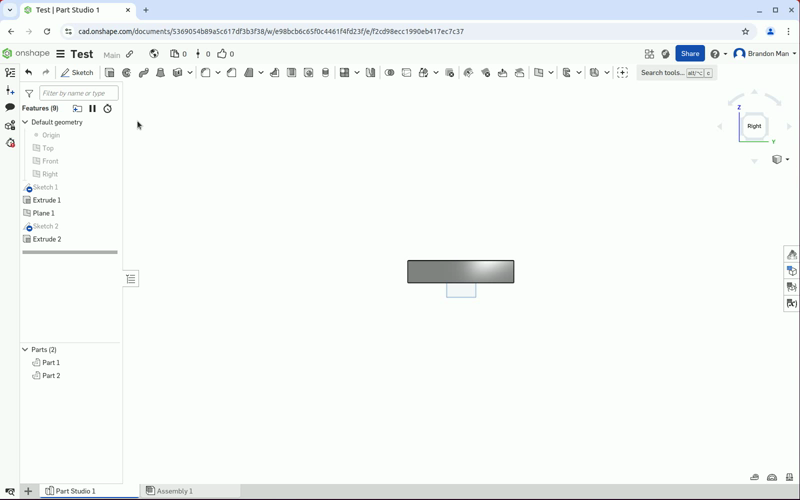
mouse_move(73, 189)
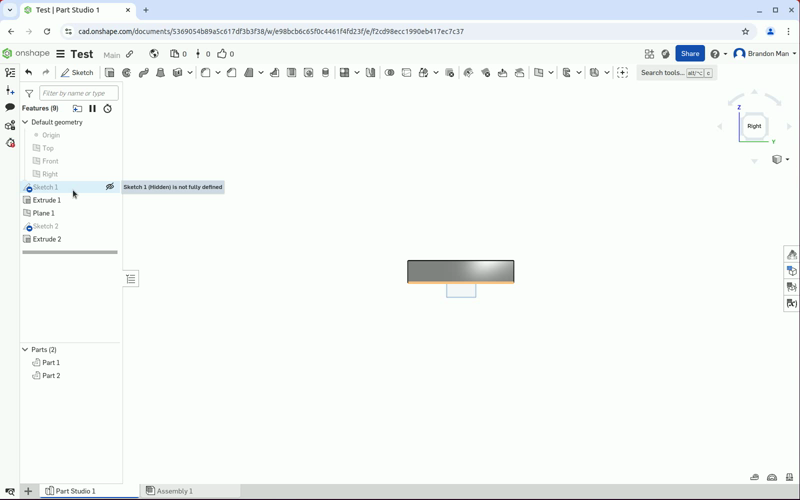
click(73, 189)
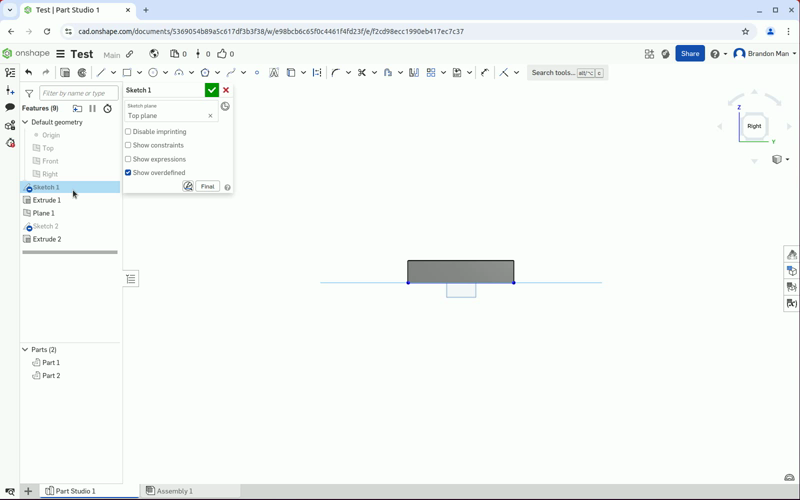
mouse_move(229, 92)
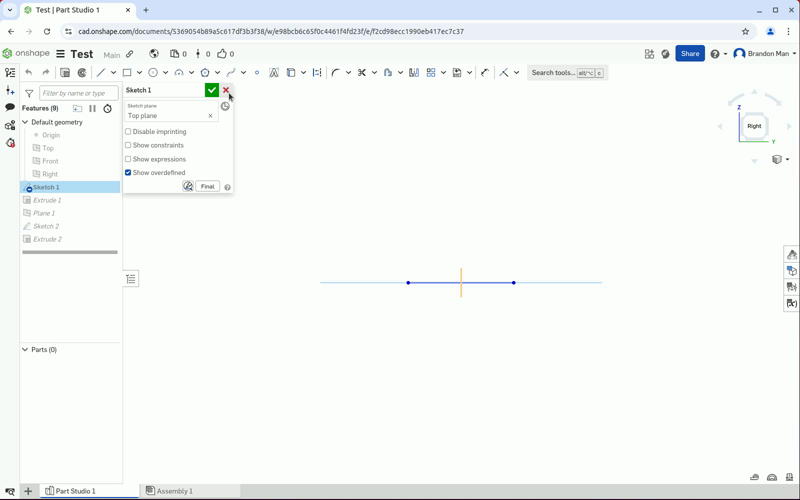
click(229, 92)
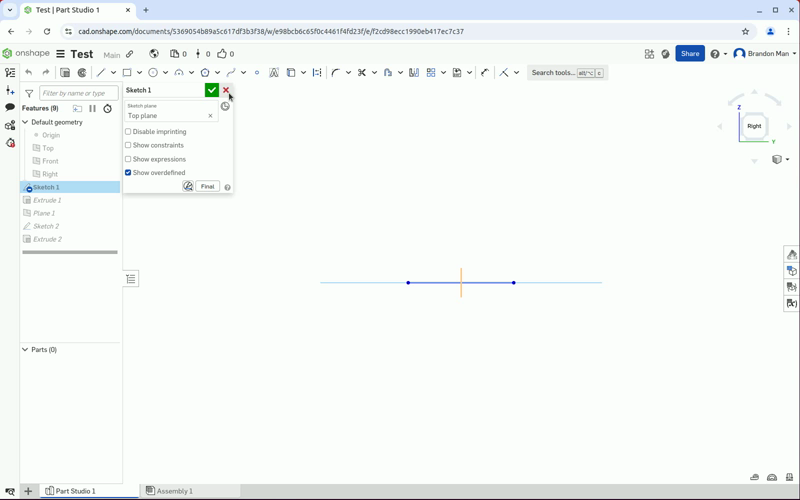
key(shift+s)
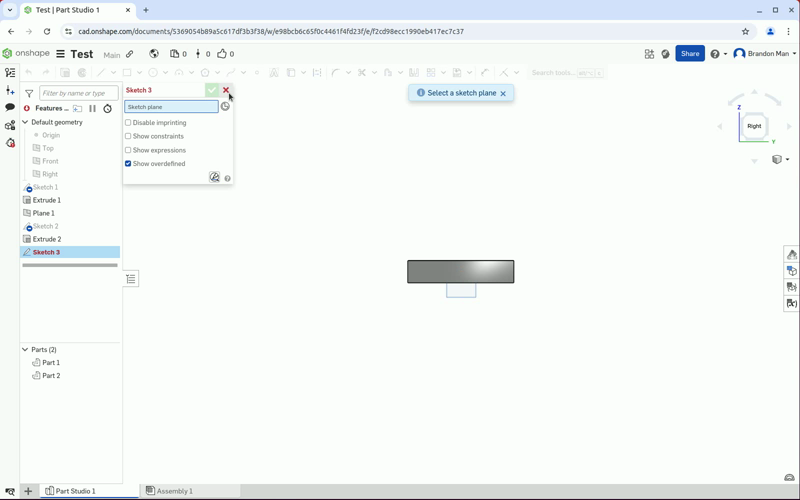
mouse_move(73, 215)
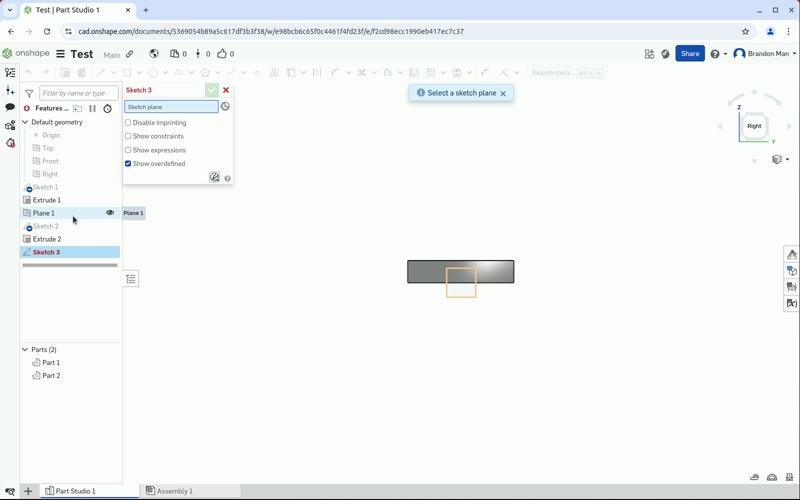
click(73, 215)
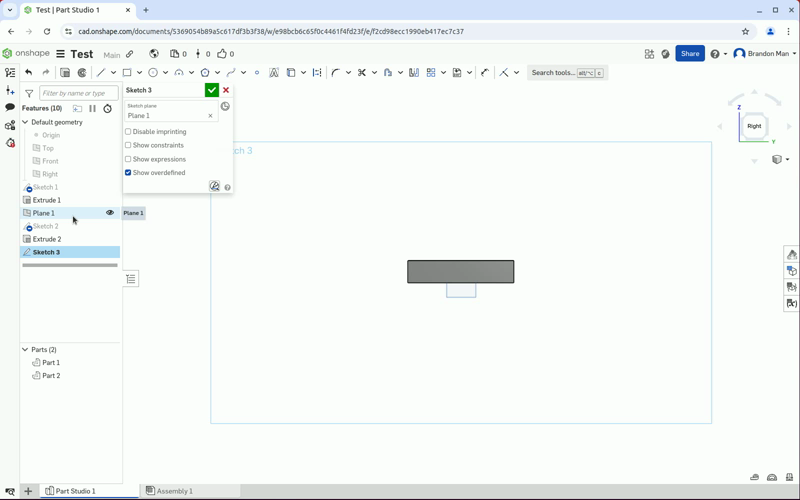
mouse_move(73, 352)
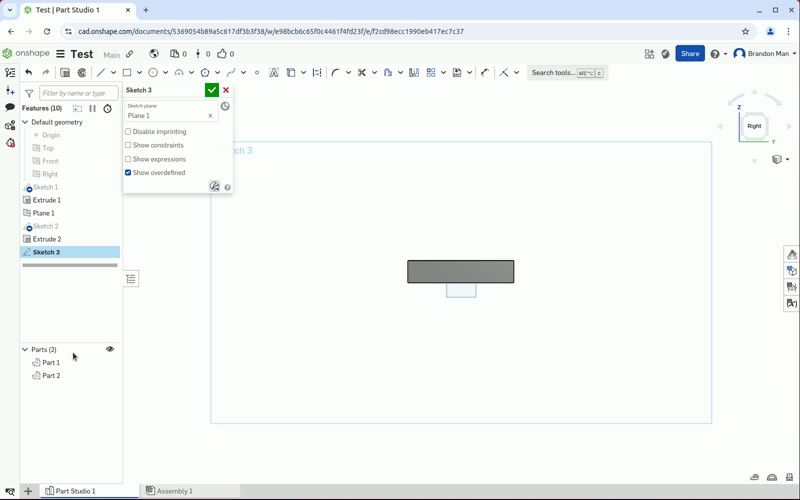
key(y)
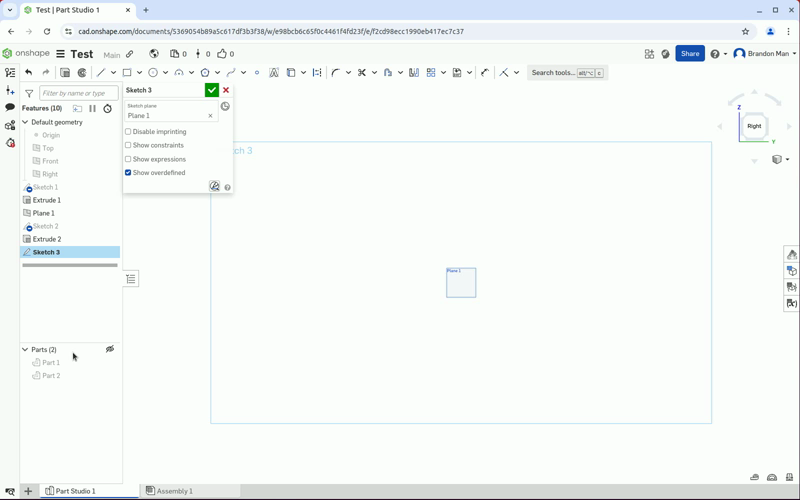
key(l)
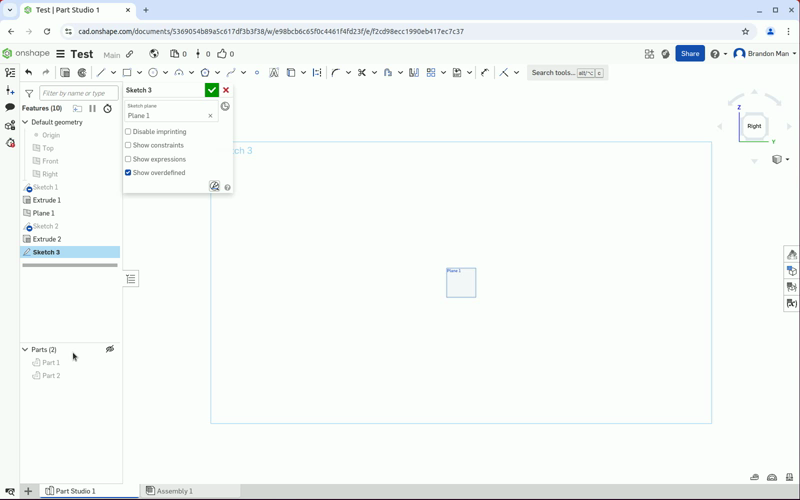
key_down(shift)
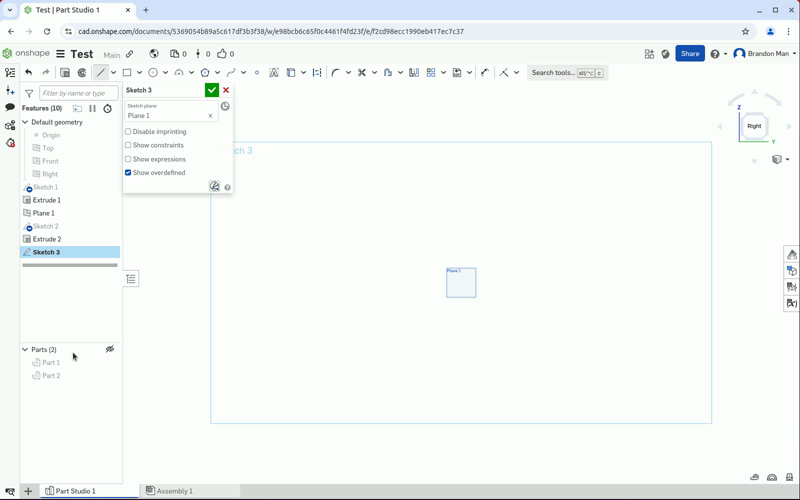
mouse_move(407, 260)
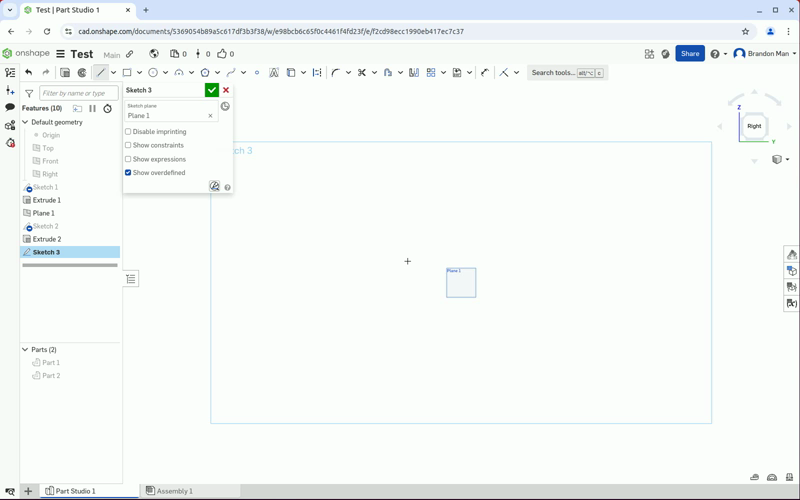
click(407, 260)
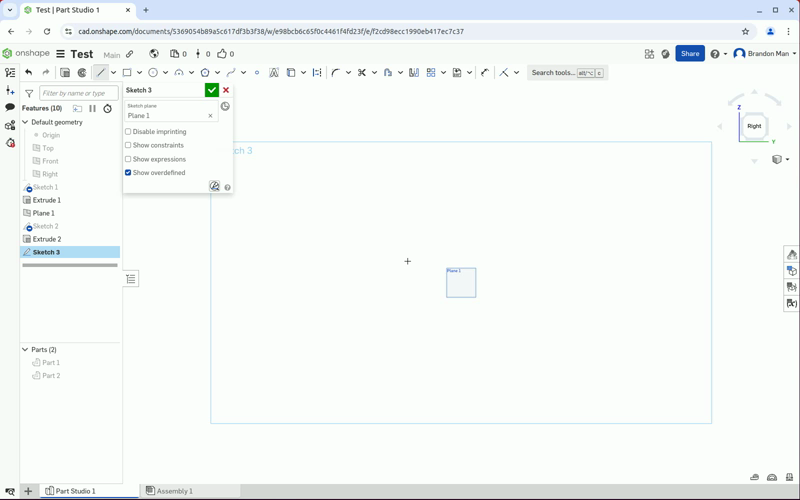
key_up(shift)
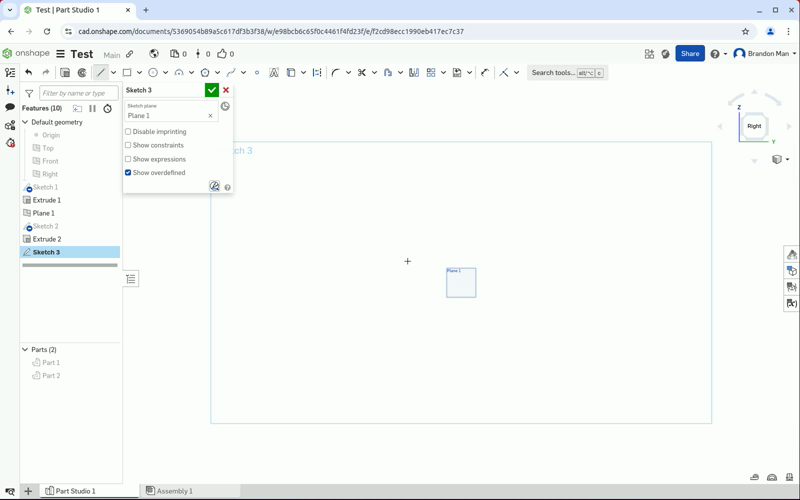
key_down(shift)
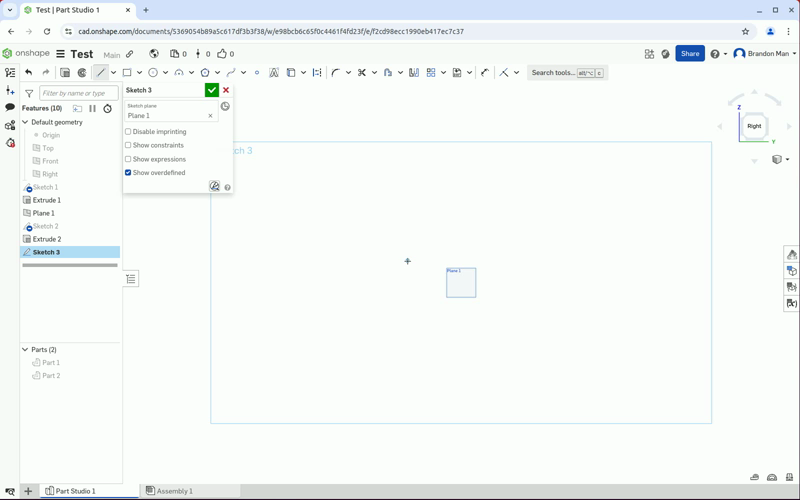
mouse_move(513, 260)
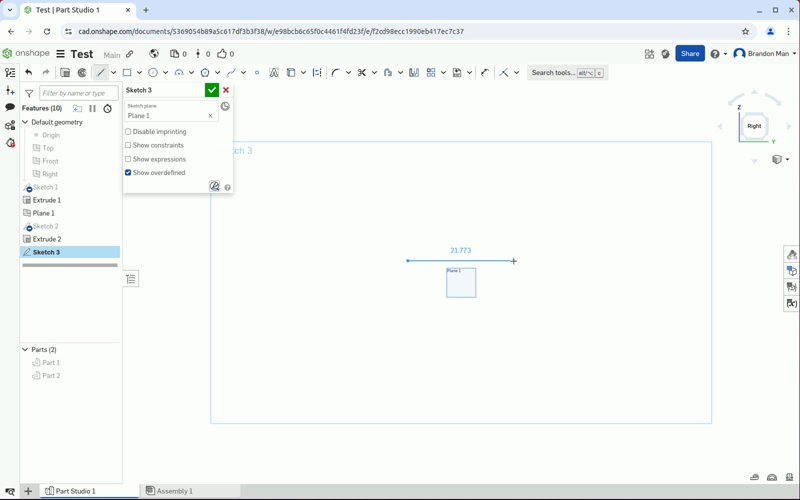
click(513, 260)
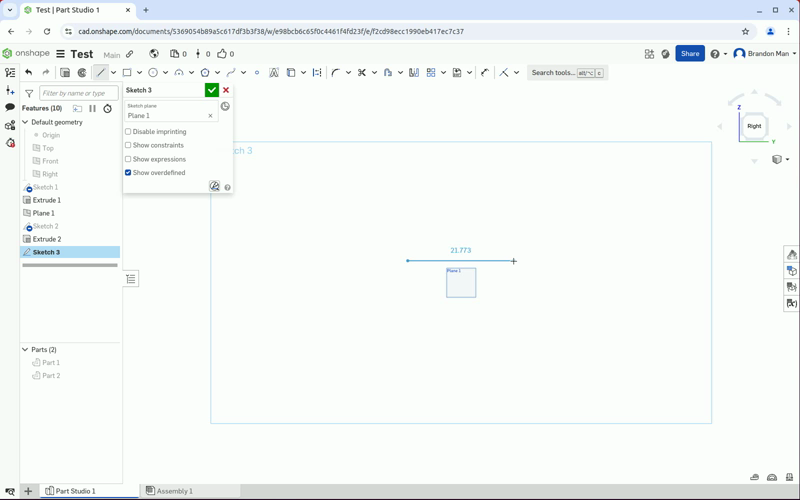
key_up(shift)
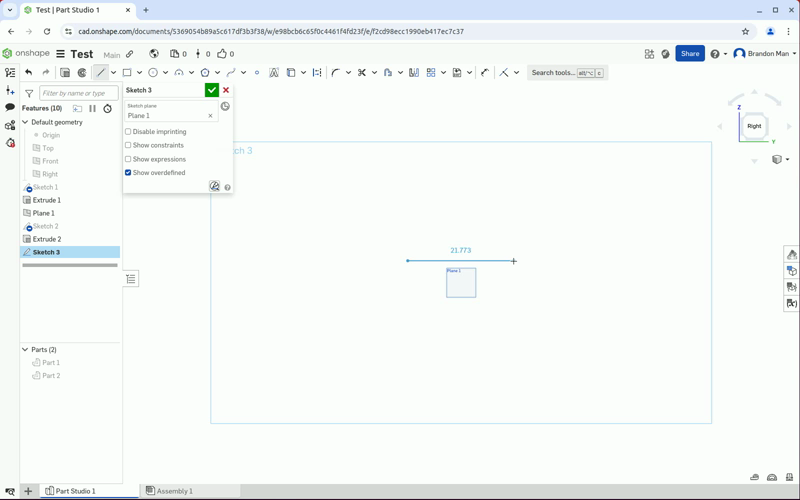
key_down(shift)
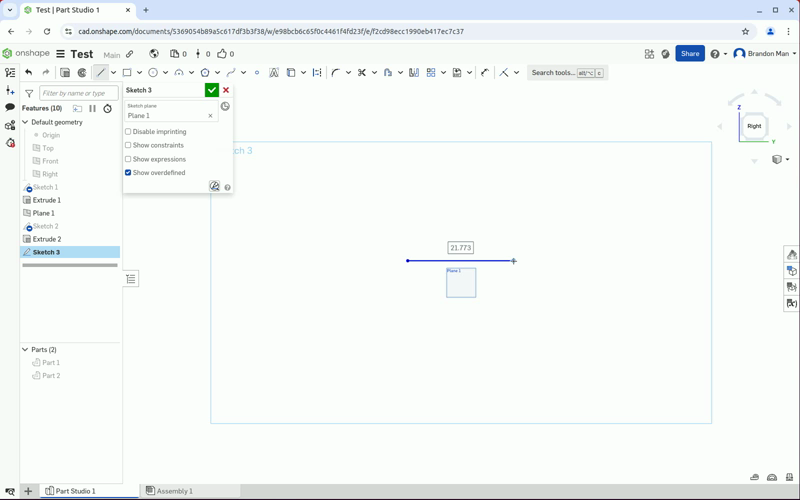
mouse_move(543, 260)
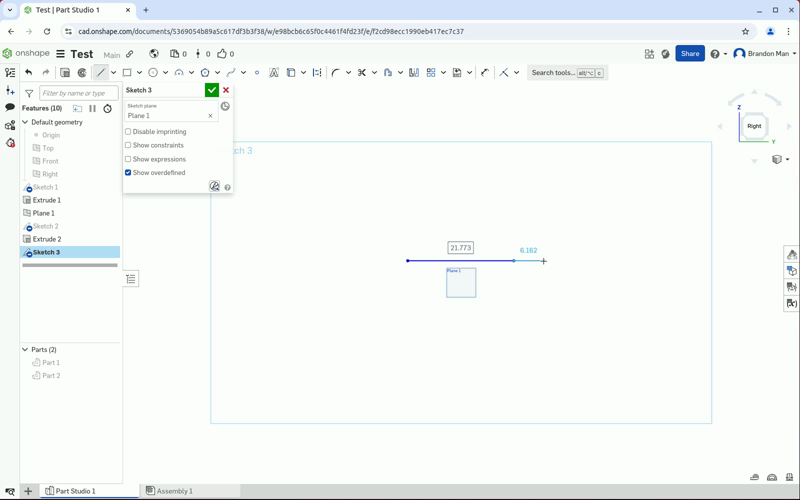
mouse_move(513, 257)
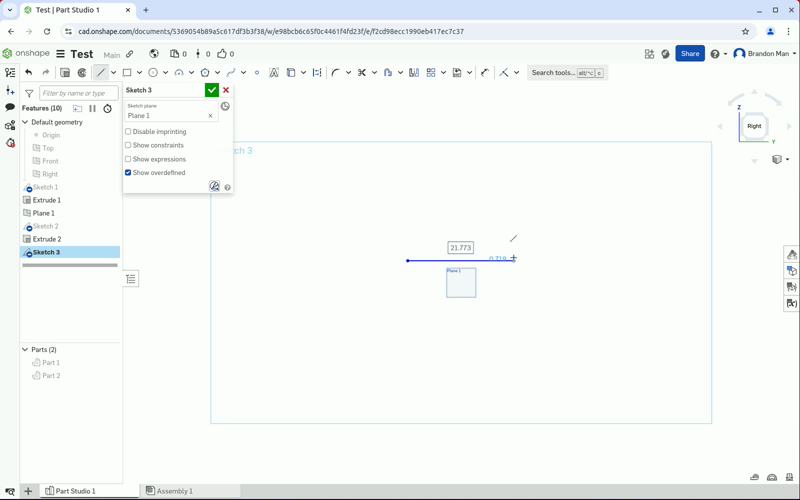
scroll(6)
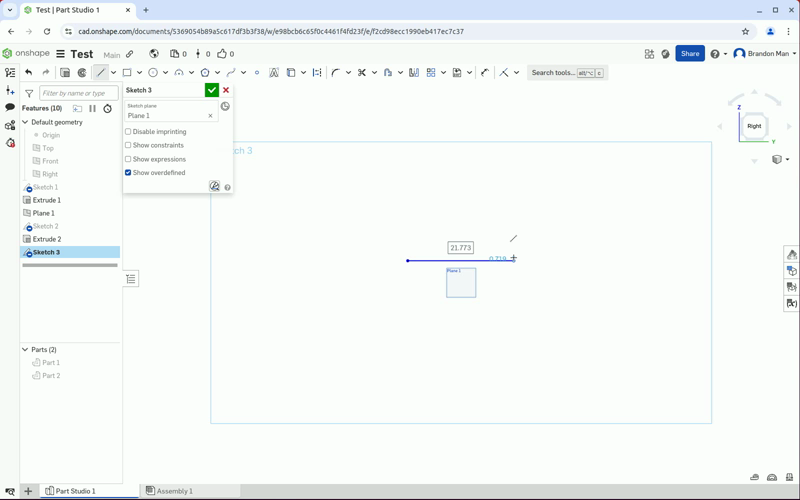
scroll(6)
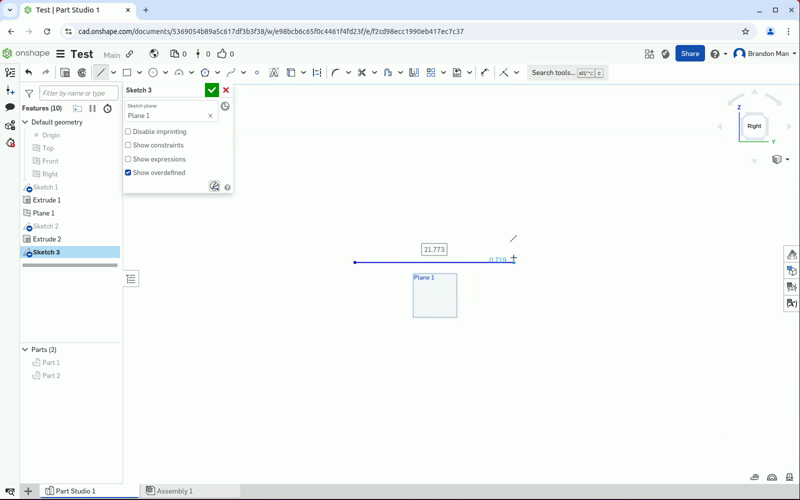
scroll(6)
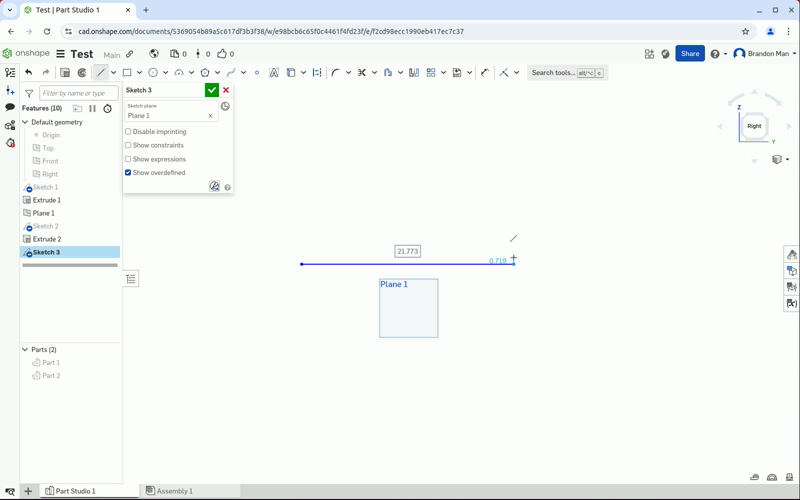
scroll(6)
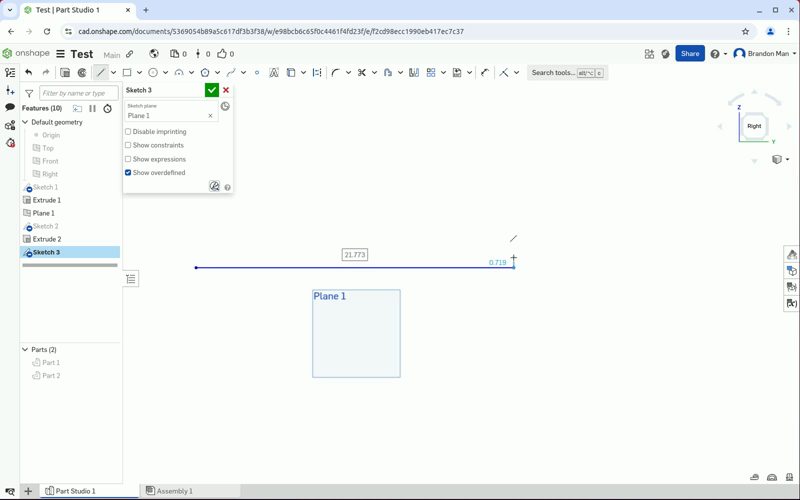
scroll(6)
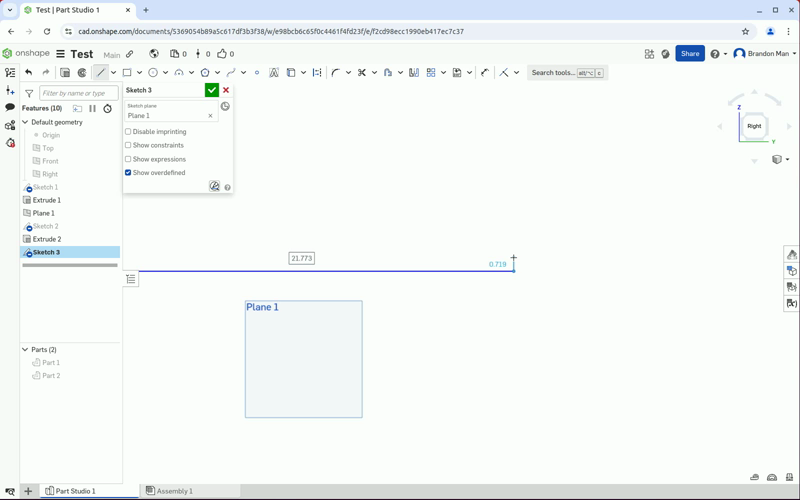
scroll(6)
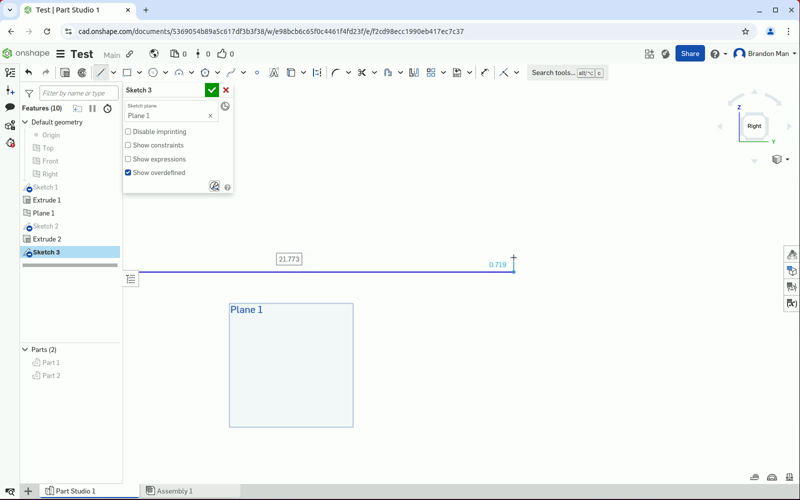
scroll(6)
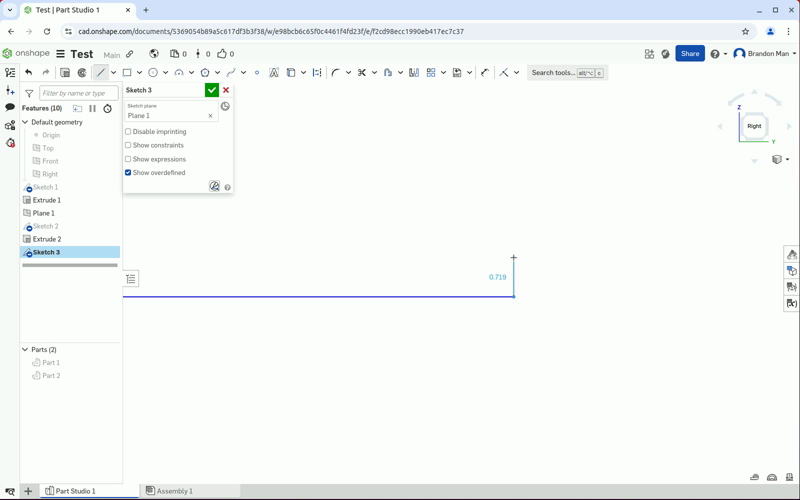
click(513, 257)
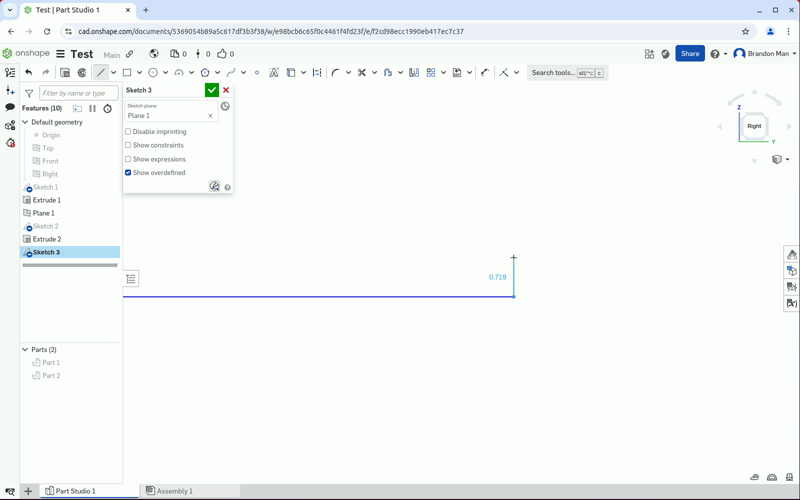
scroll(-6)
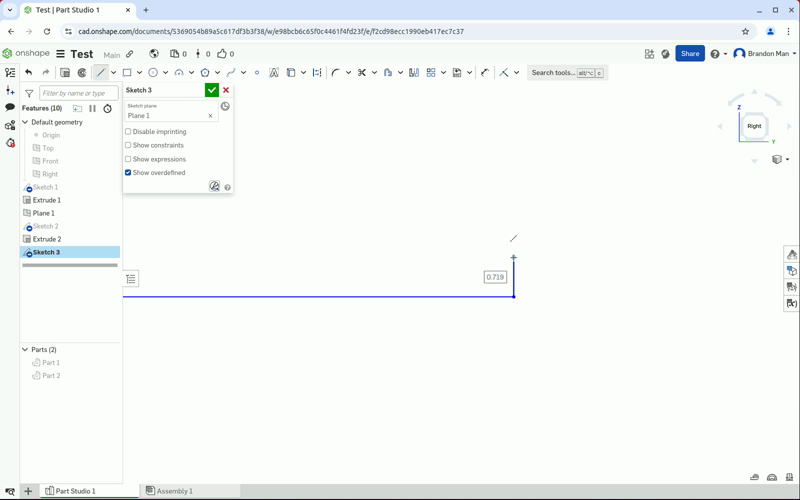
scroll(-6)
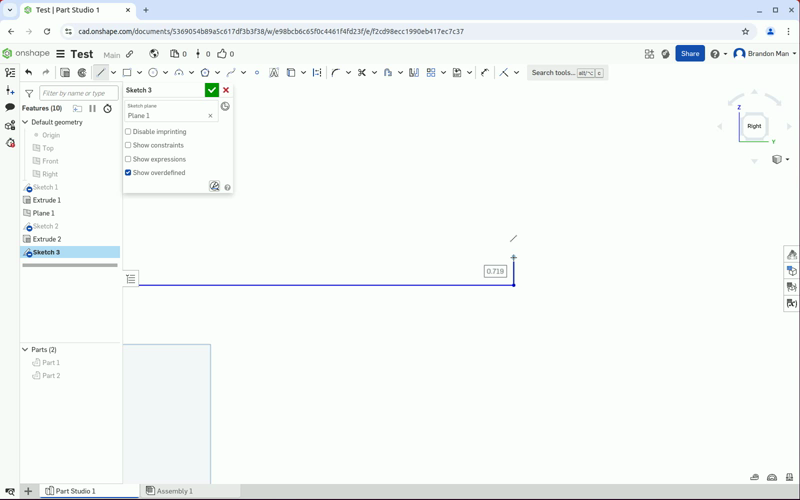
scroll(-6)
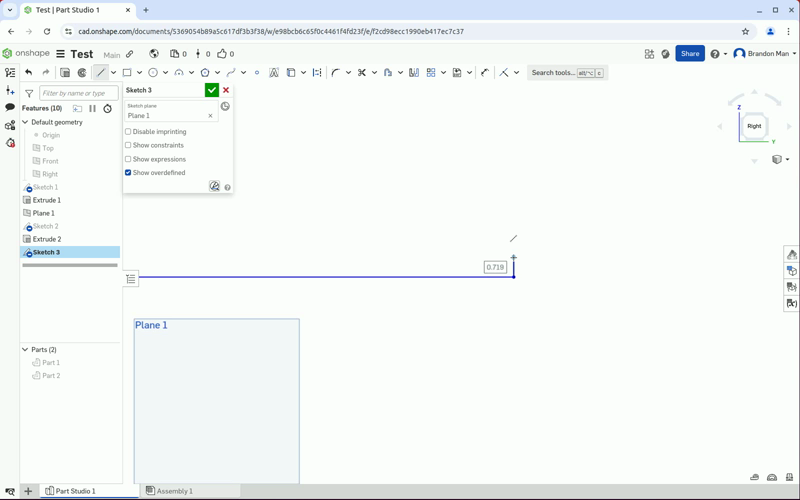
scroll(-6)
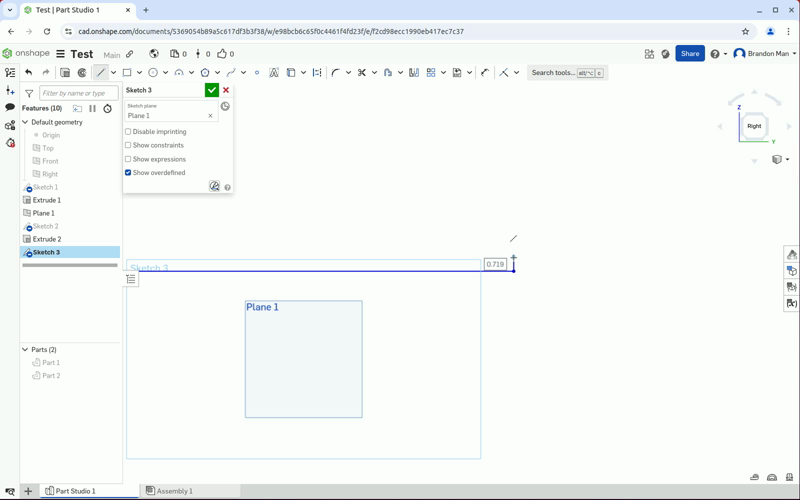
scroll(-6)
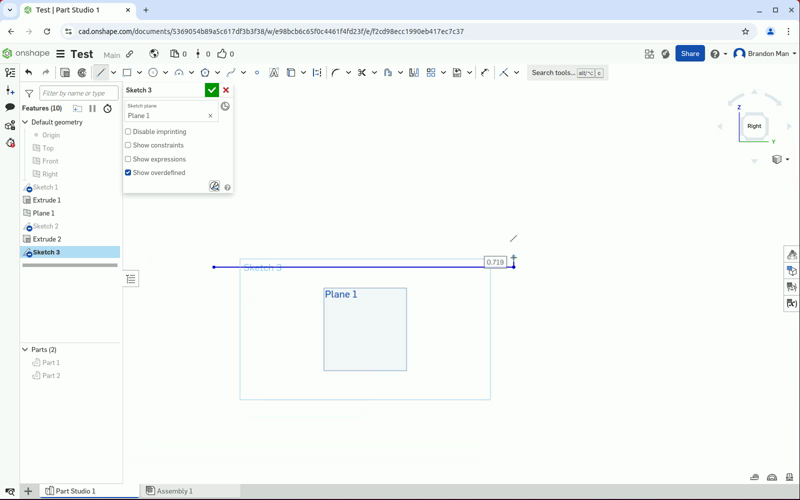
scroll(-6)
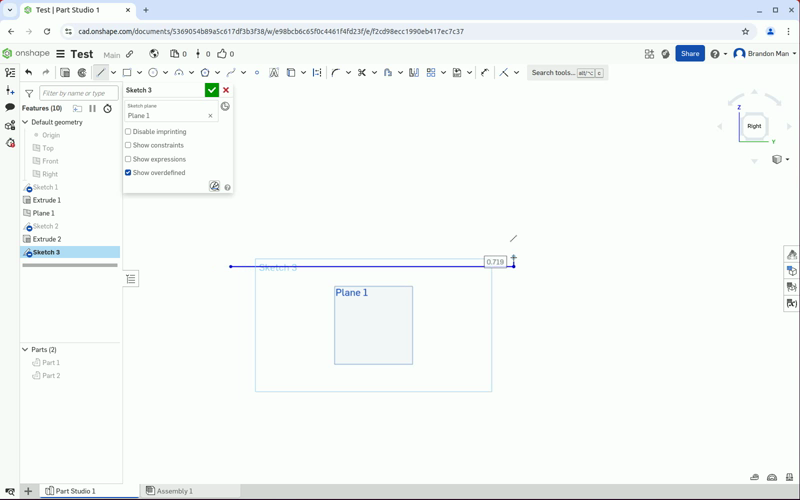
scroll(-6)
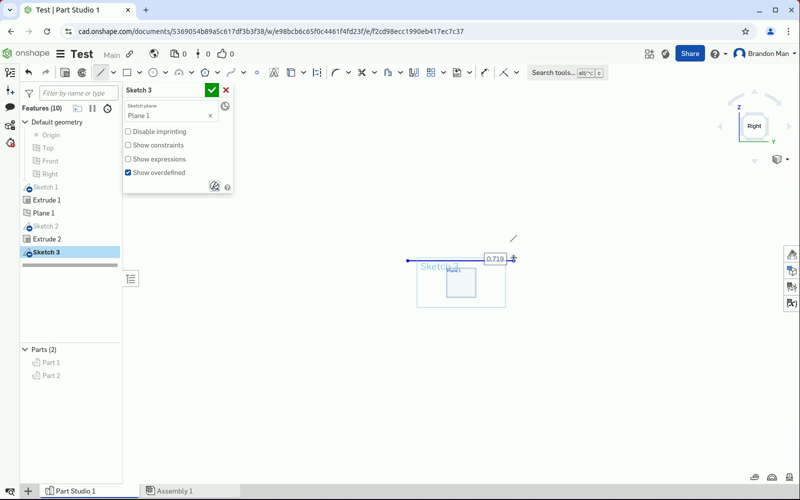
key_up(shift)
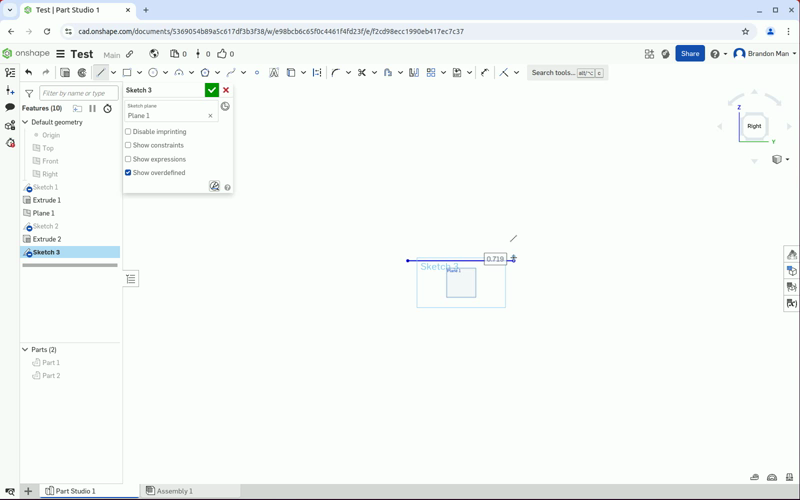
key_down(shift)
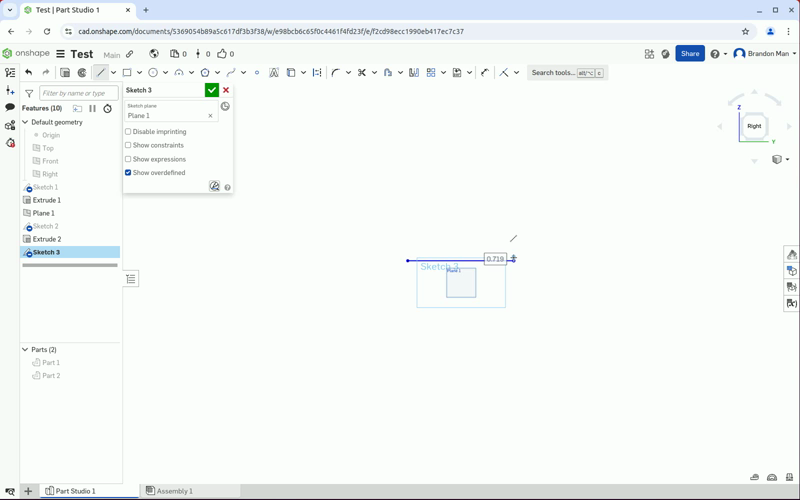
mouse_move(407, 257)
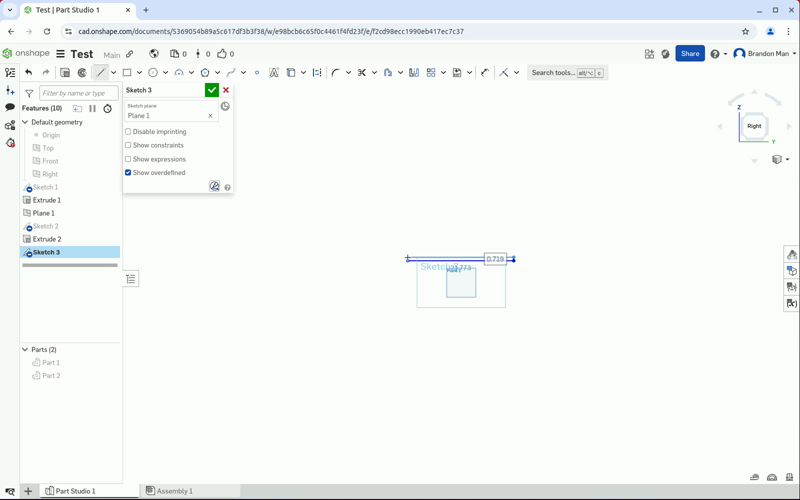
scroll(6)
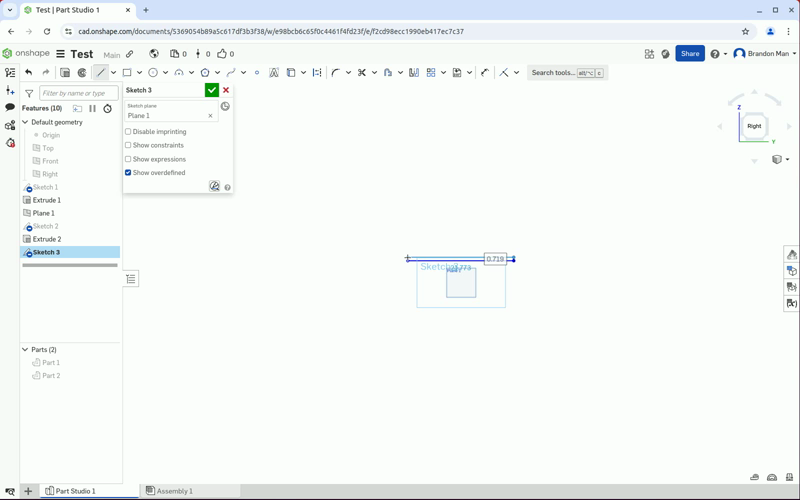
scroll(6)
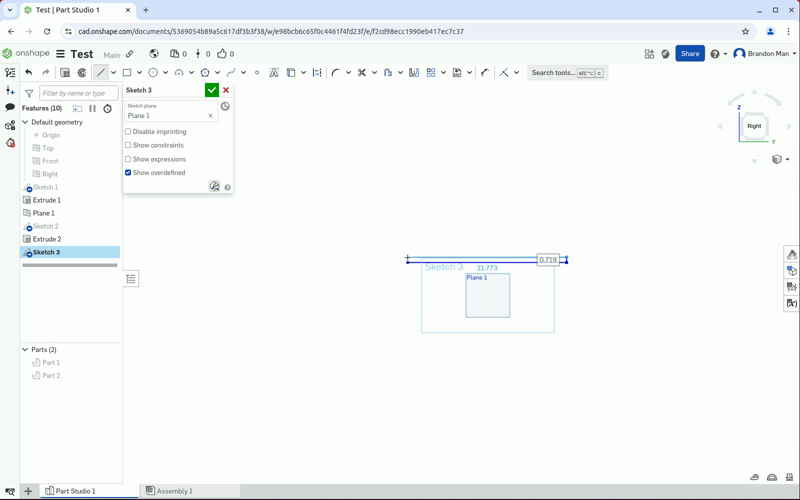
scroll(6)
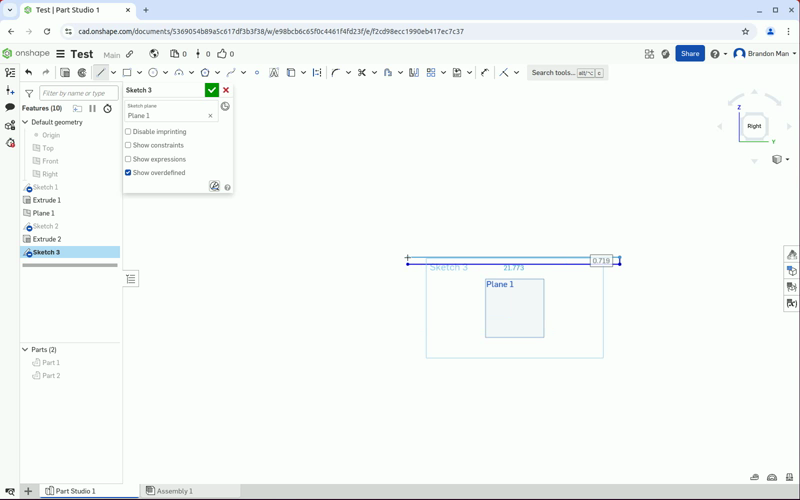
scroll(6)
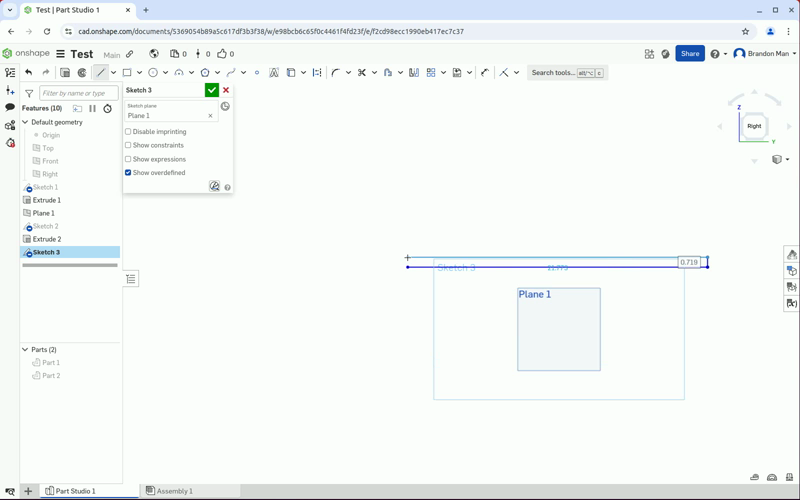
scroll(6)
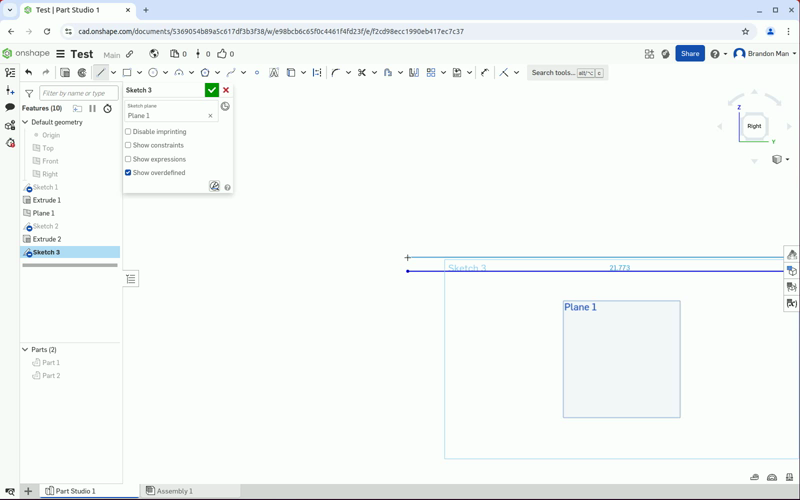
scroll(6)
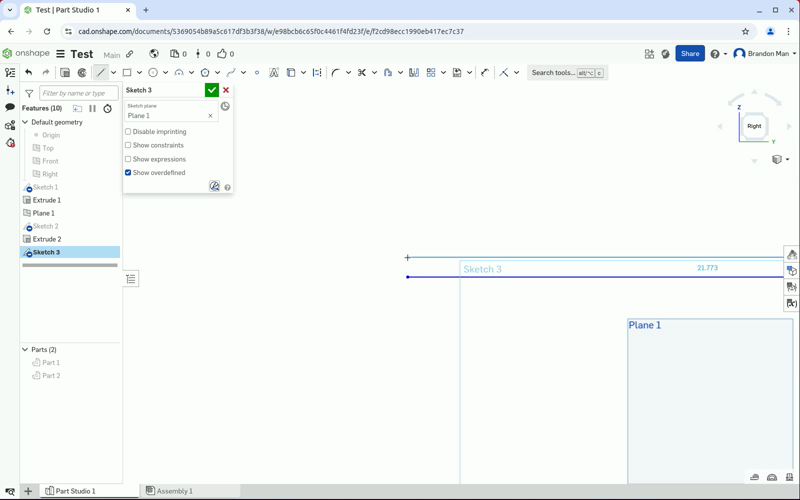
scroll(6)
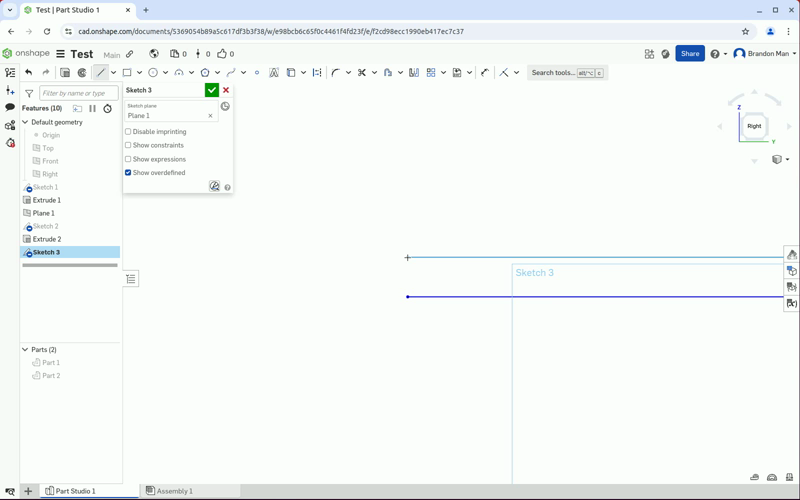
click(407, 257)
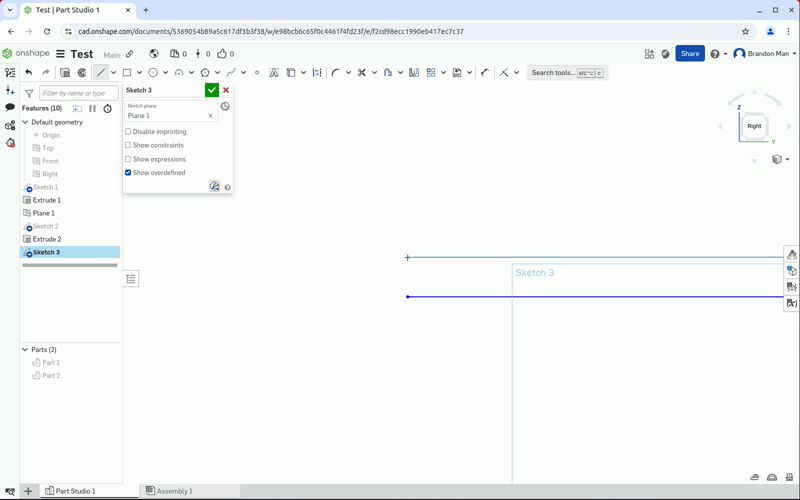
scroll(-6)
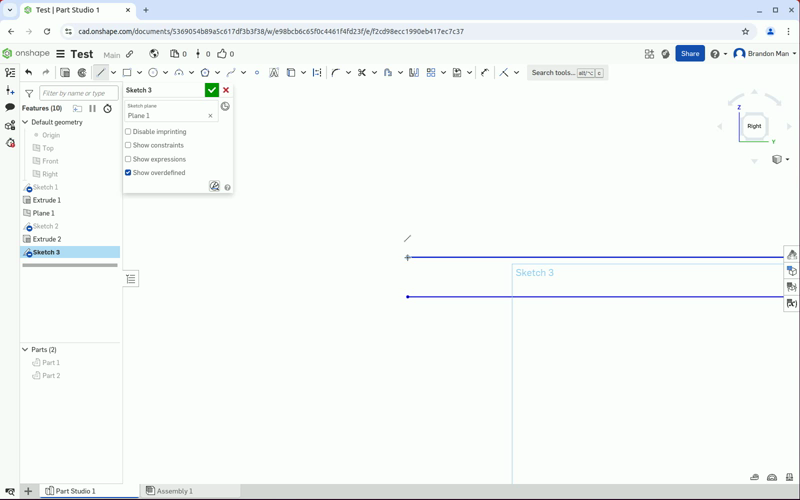
scroll(-6)
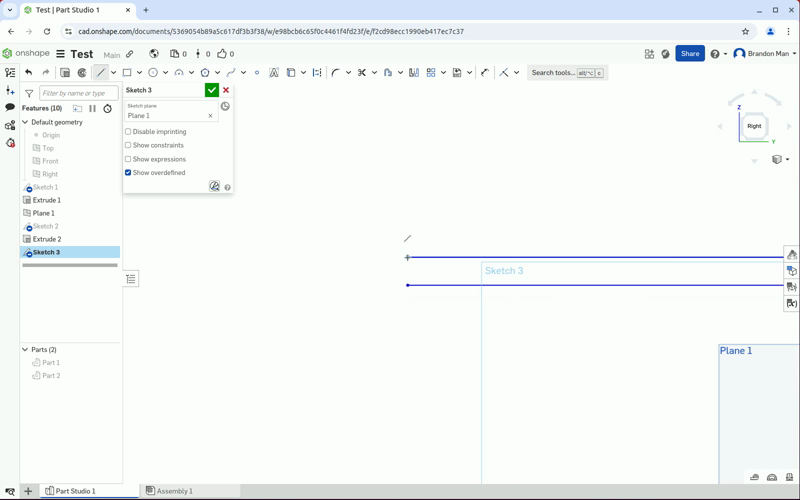
scroll(-6)
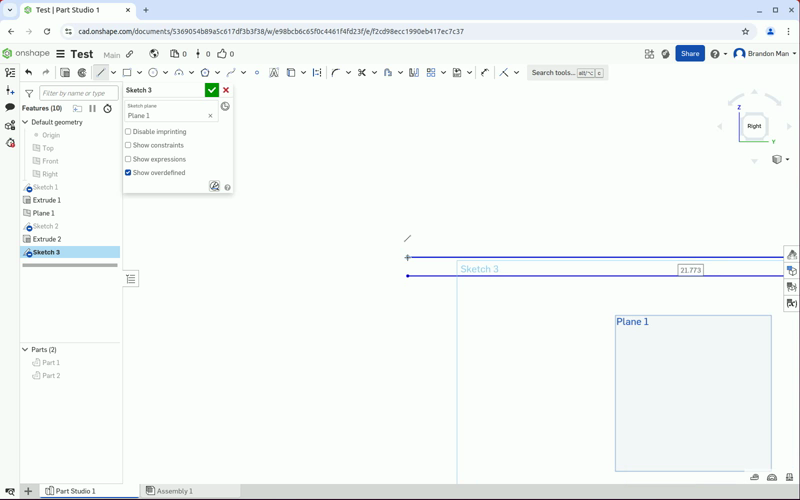
scroll(-6)
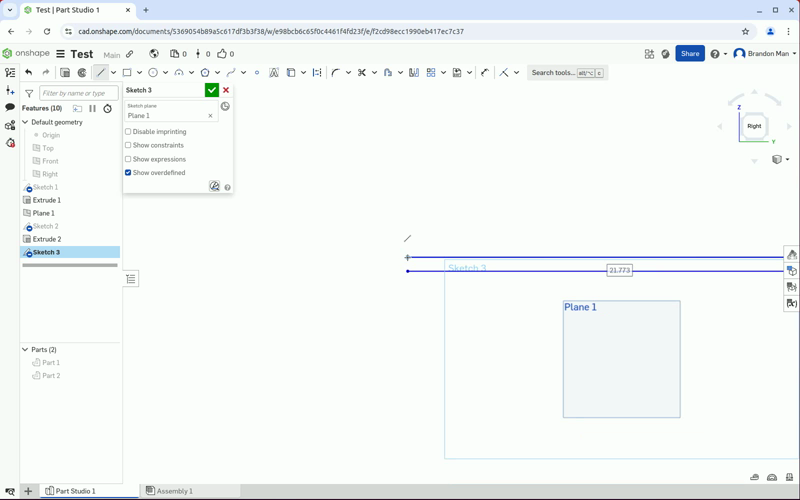
scroll(-6)
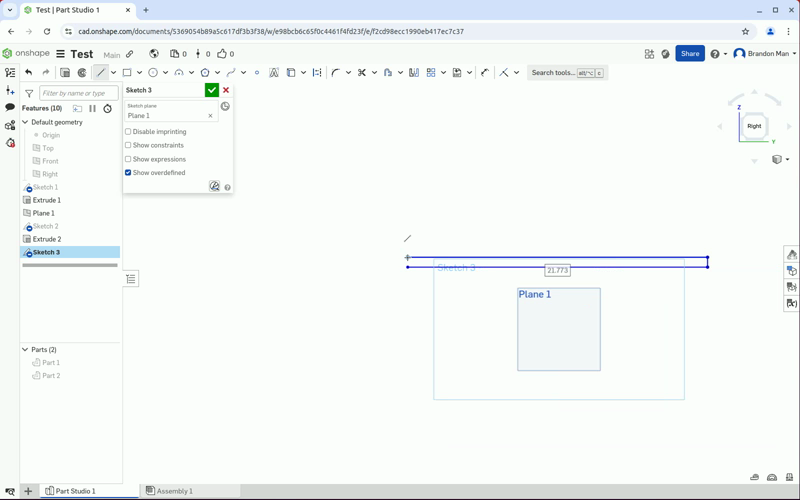
scroll(-6)
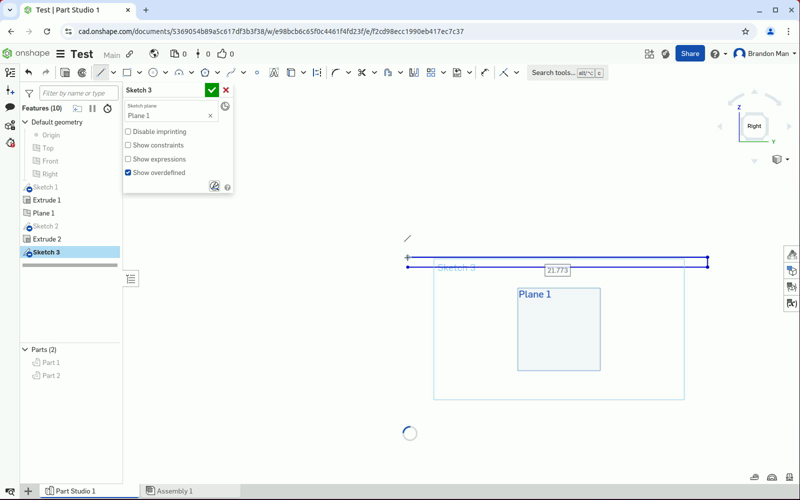
scroll(-6)
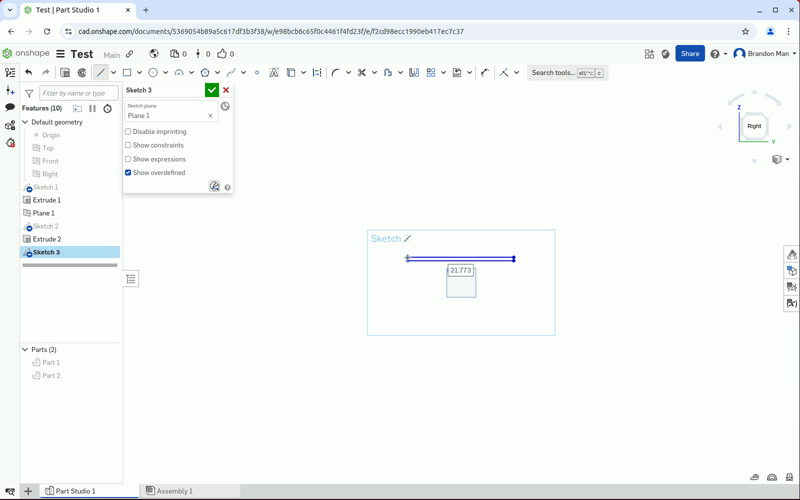
key_up(shift)
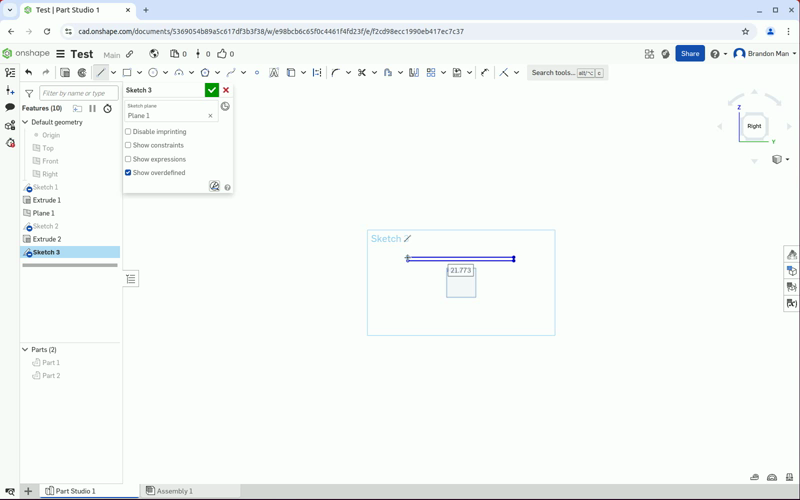
mouse_move(437, 257)
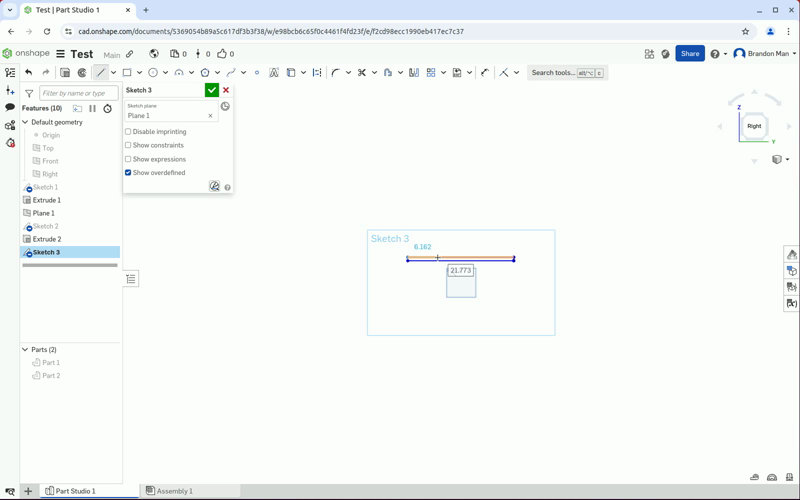
key_down(shift)
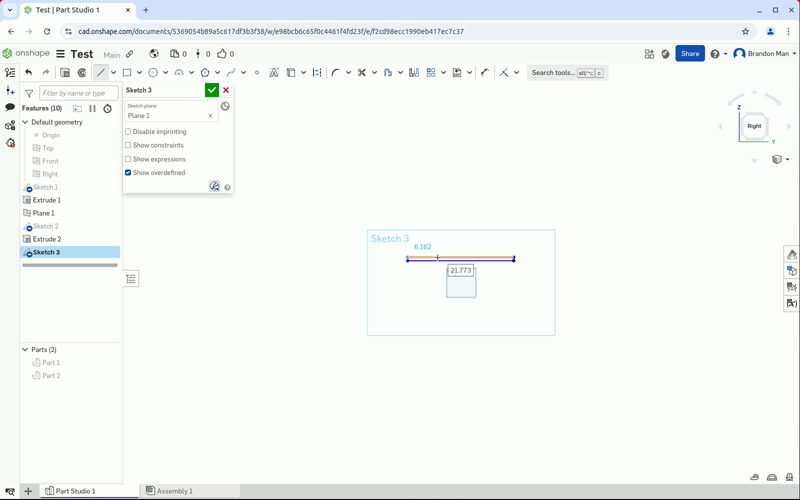
mouse_move(407, 260)
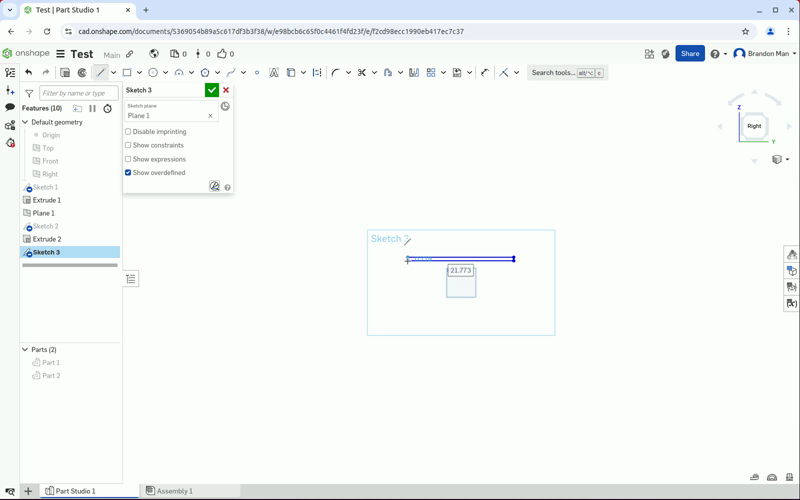
scroll(6)
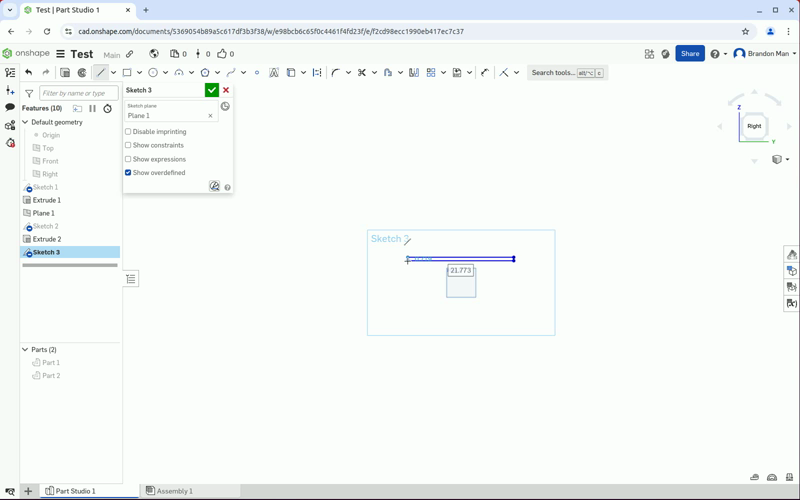
scroll(6)
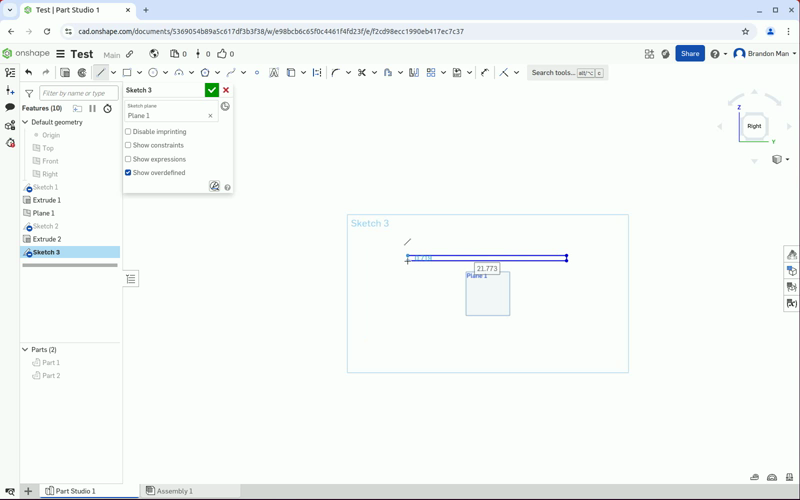
scroll(6)
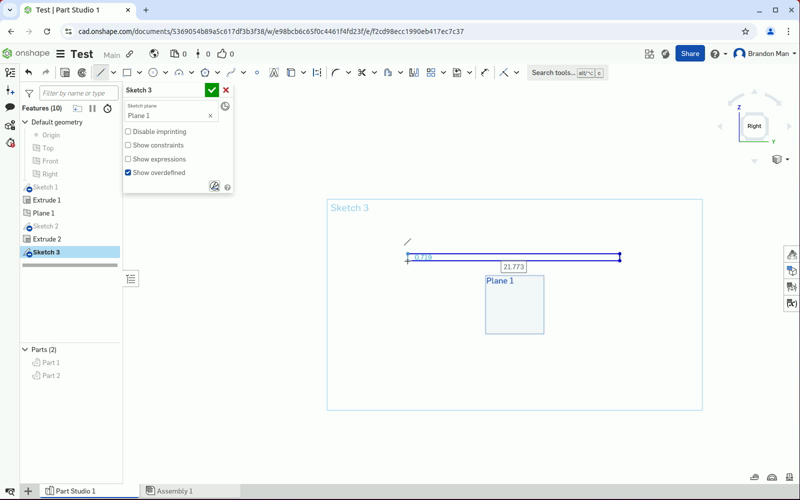
scroll(6)
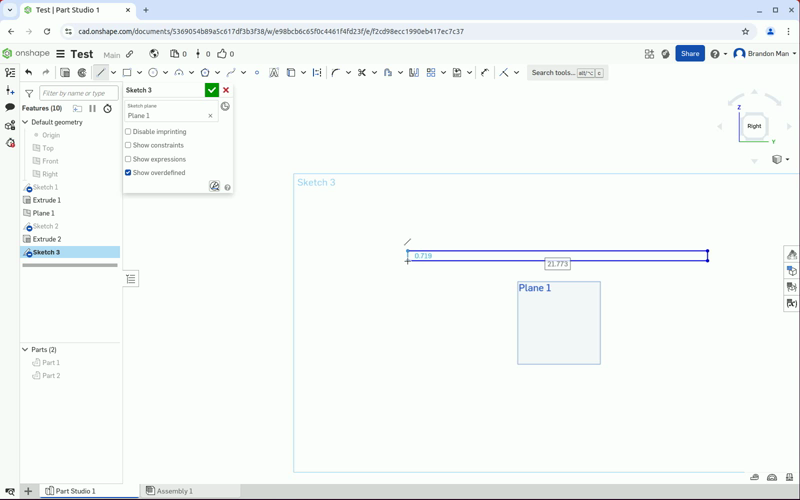
scroll(6)
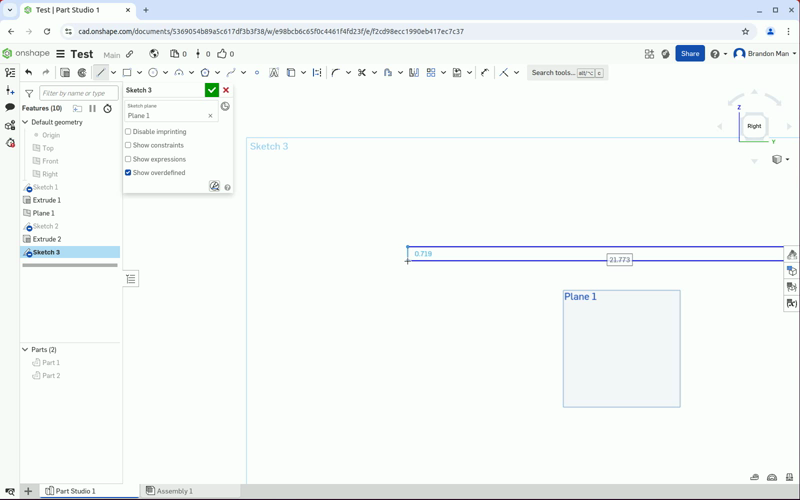
scroll(6)
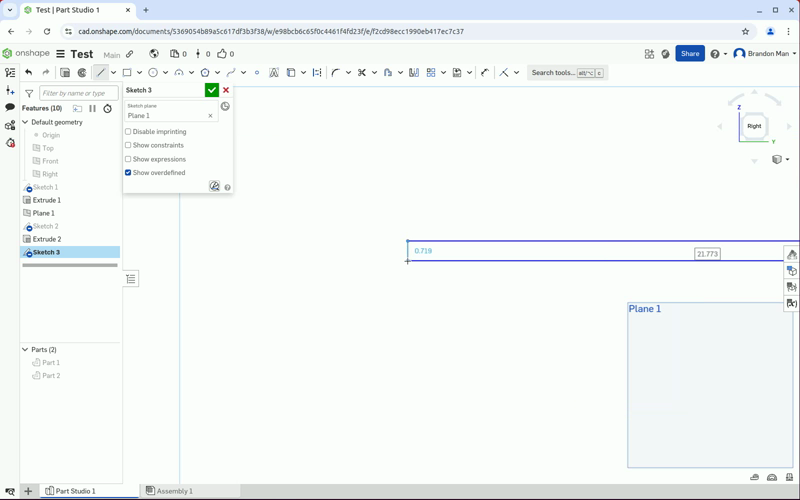
scroll(6)
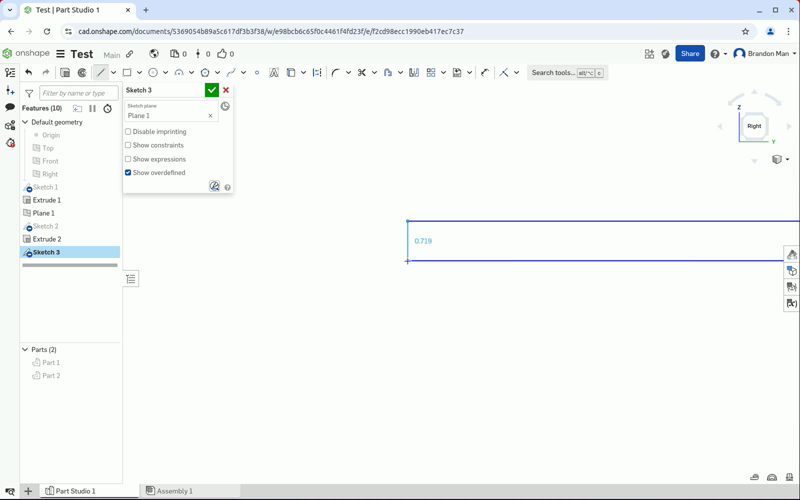
key_up(shift)
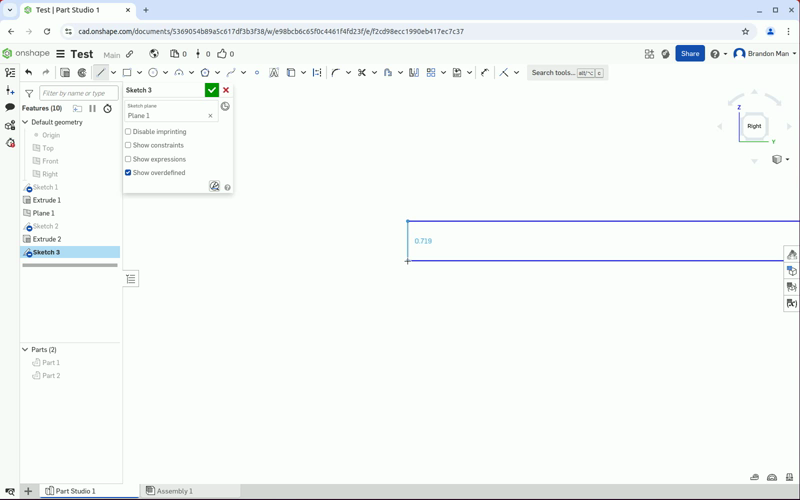
click(407, 260)
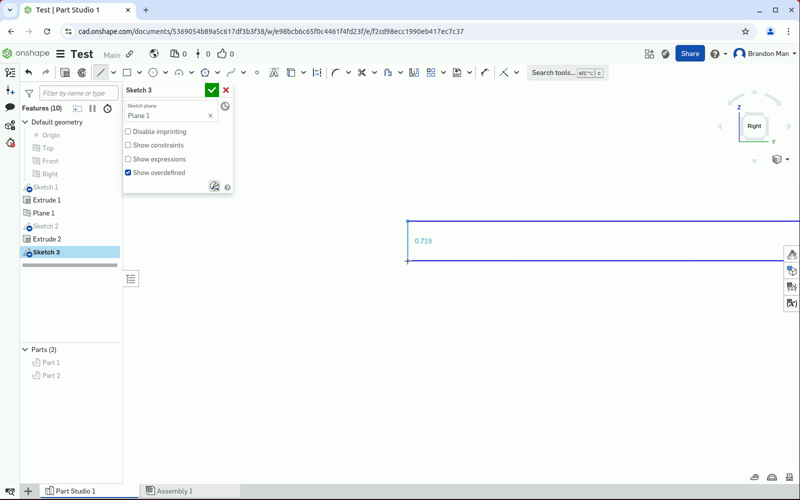
scroll(-6)
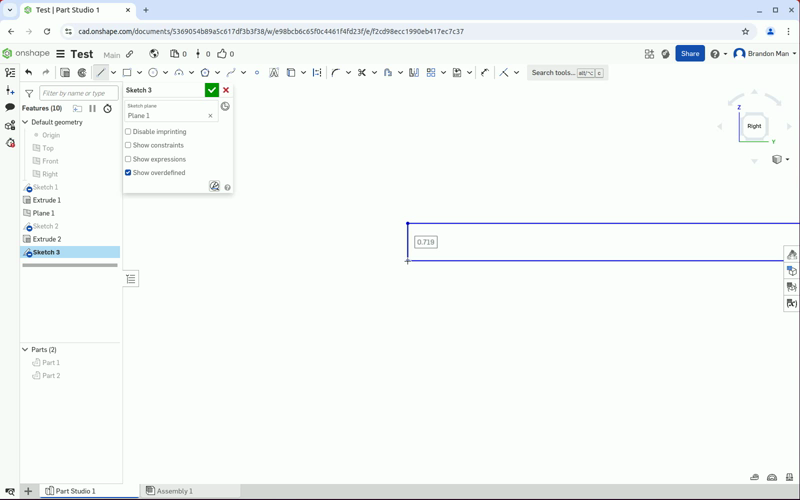
scroll(-6)
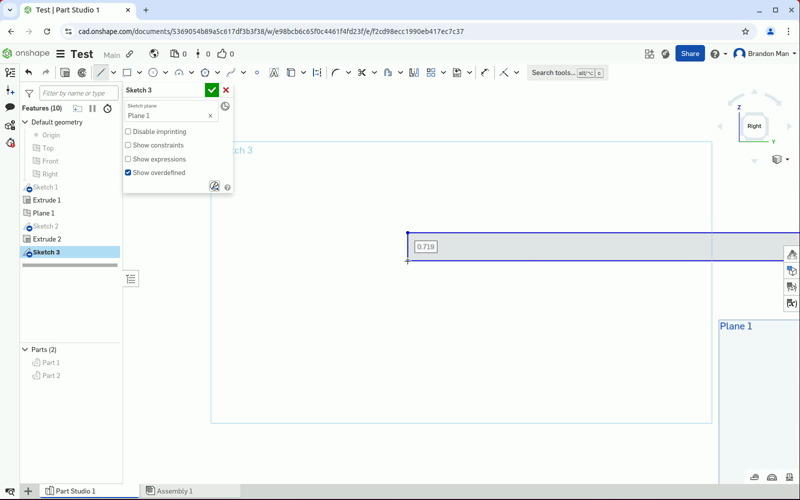
scroll(-6)
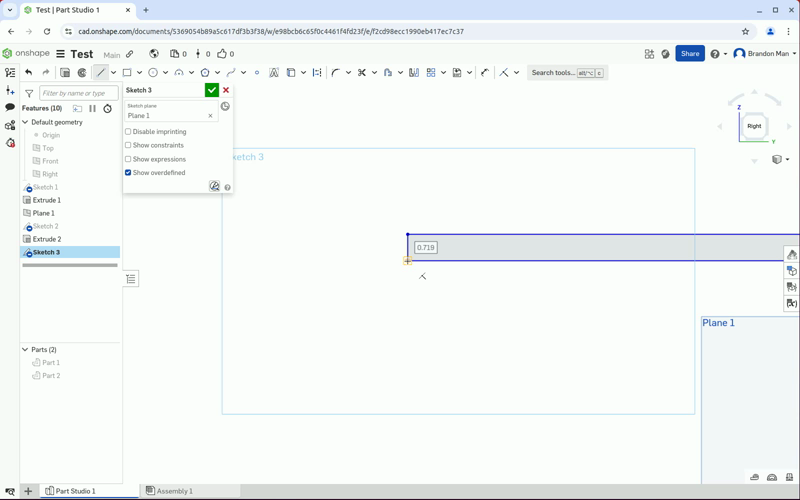
scroll(-6)
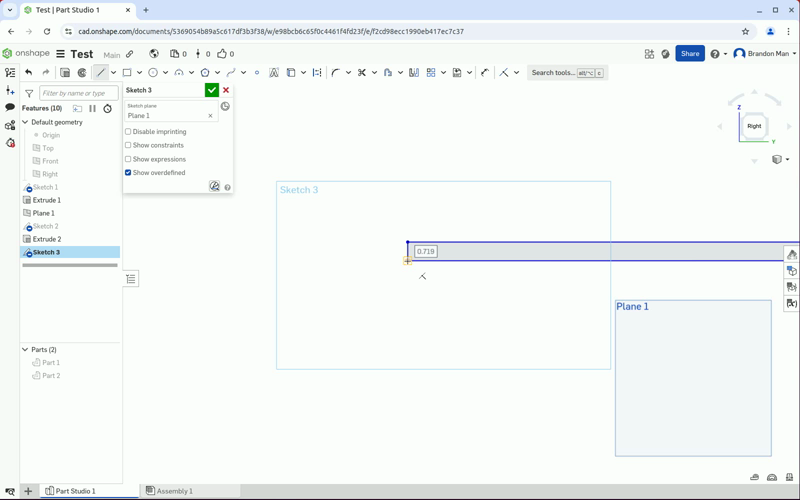
scroll(-6)
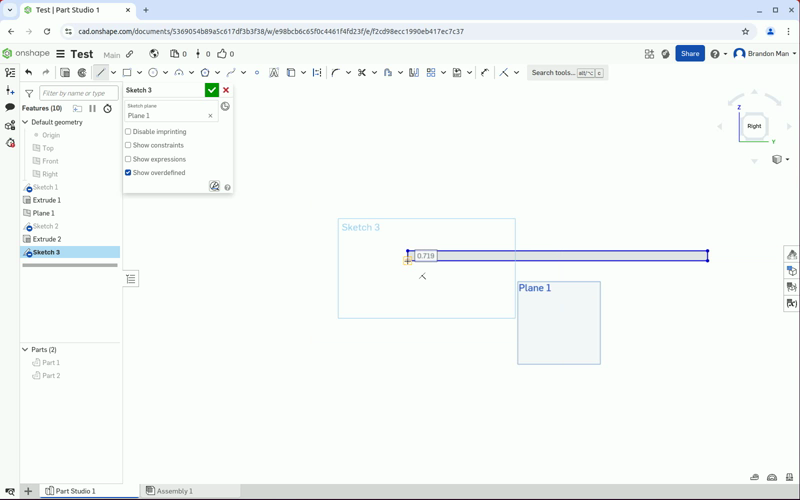
scroll(-6)
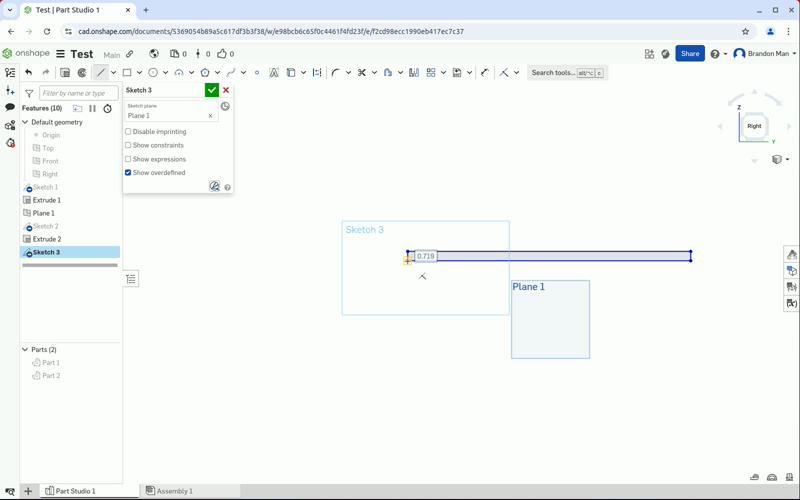
scroll(-6)
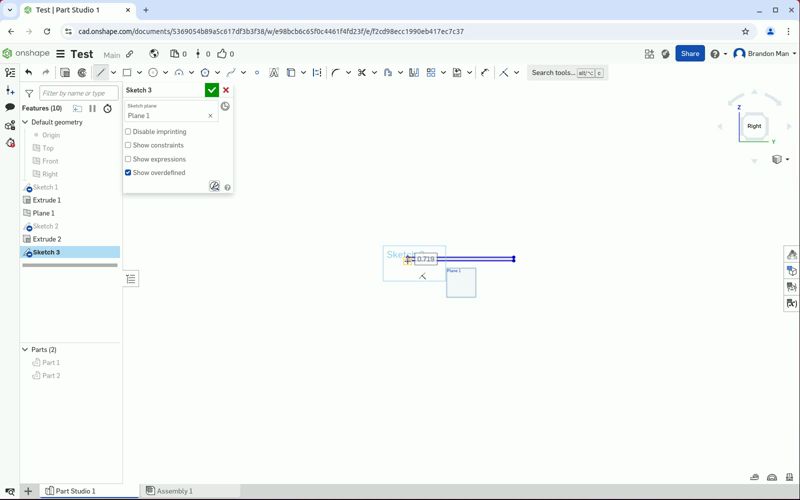
key(esc)
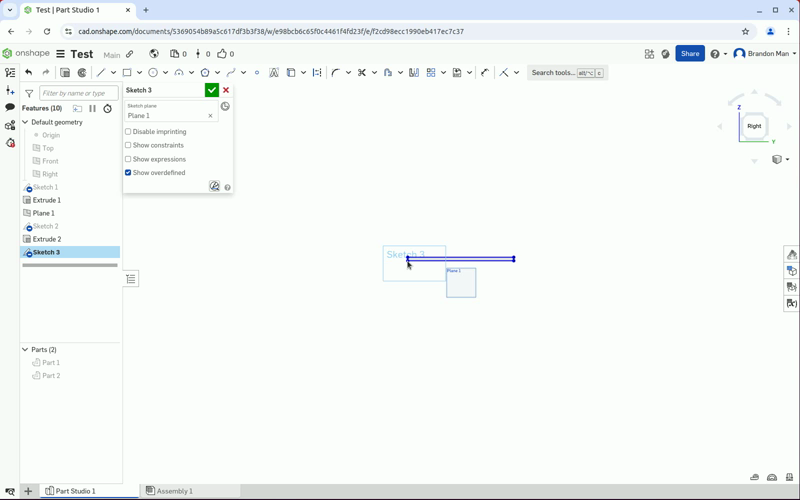
mouse_move(433, 259)
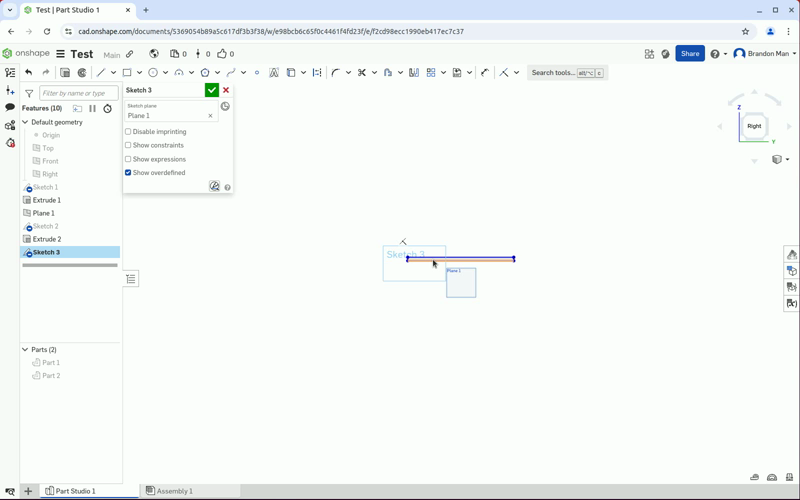
scroll(6)
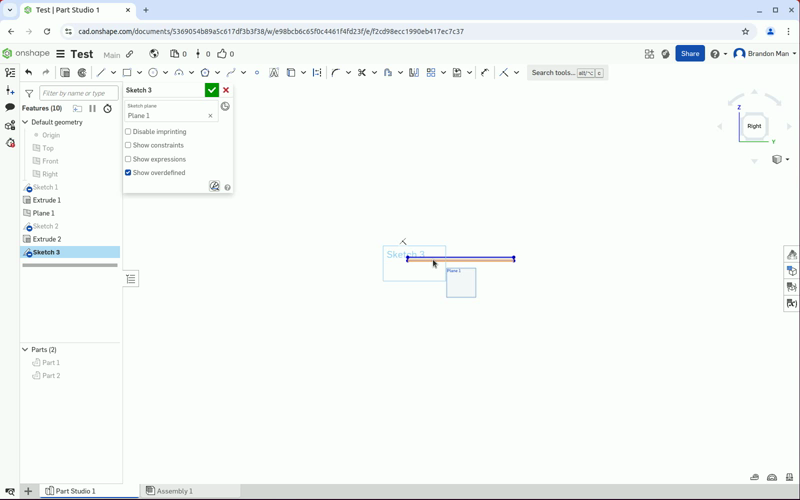
scroll(6)
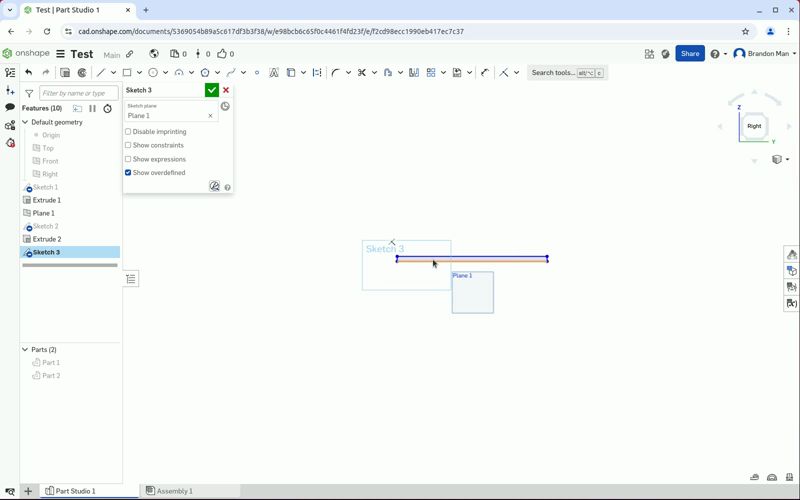
scroll(6)
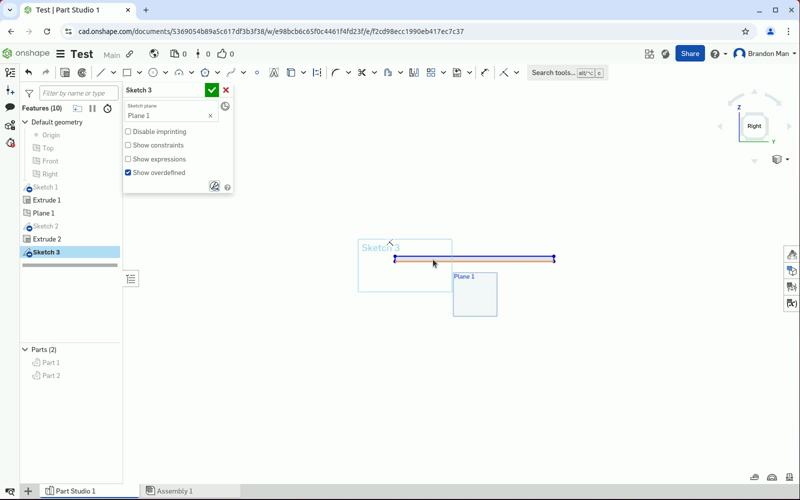
scroll(6)
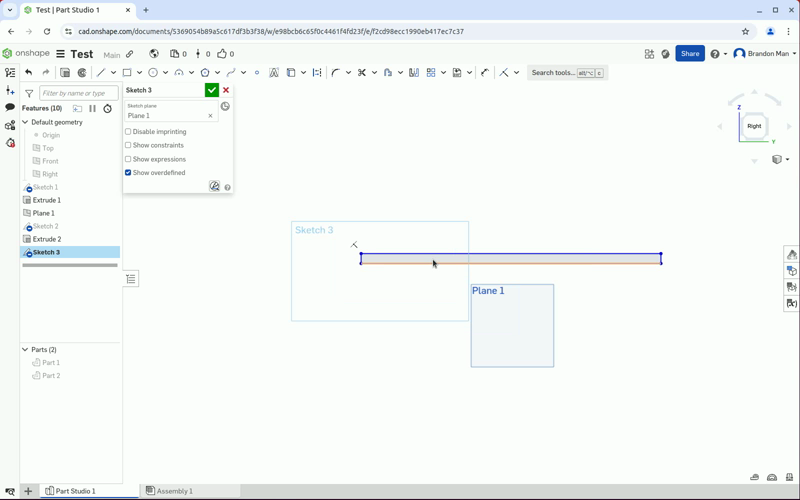
scroll(6)
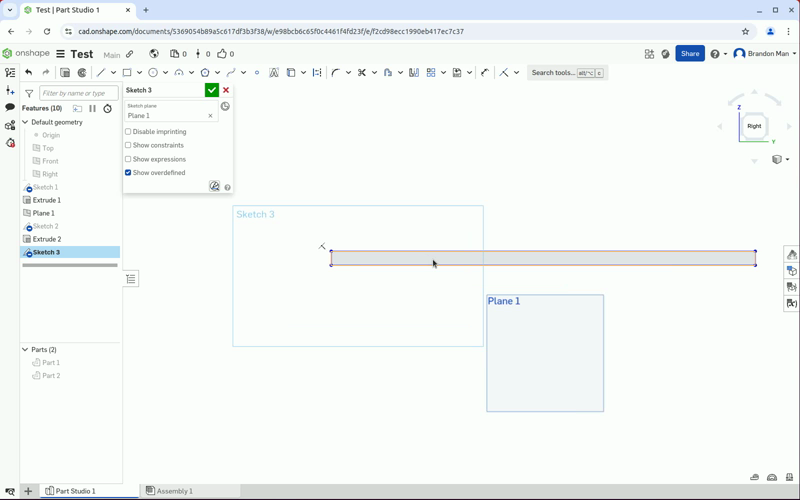
scroll(6)
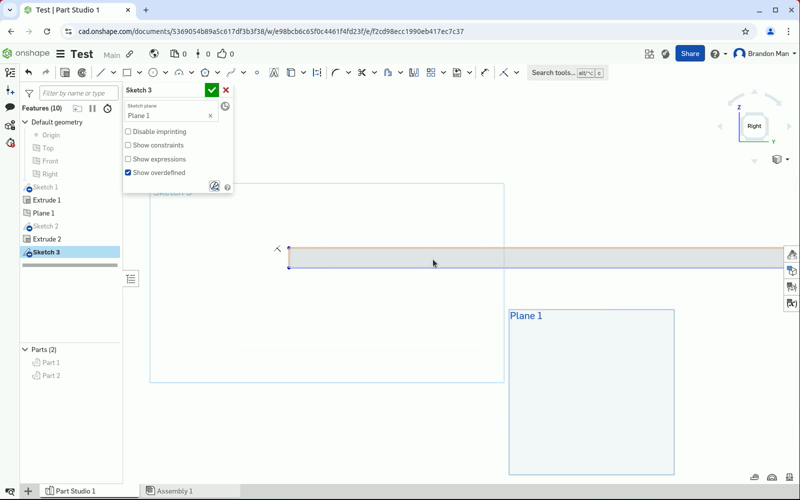
scroll(6)
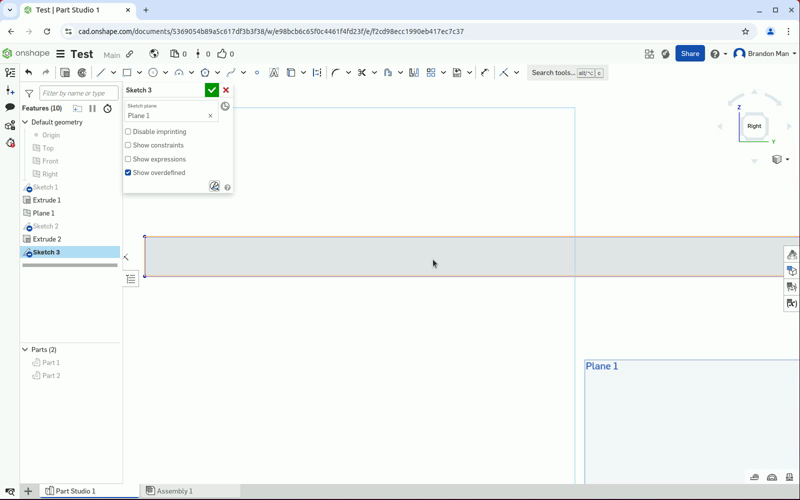
click(433, 259)
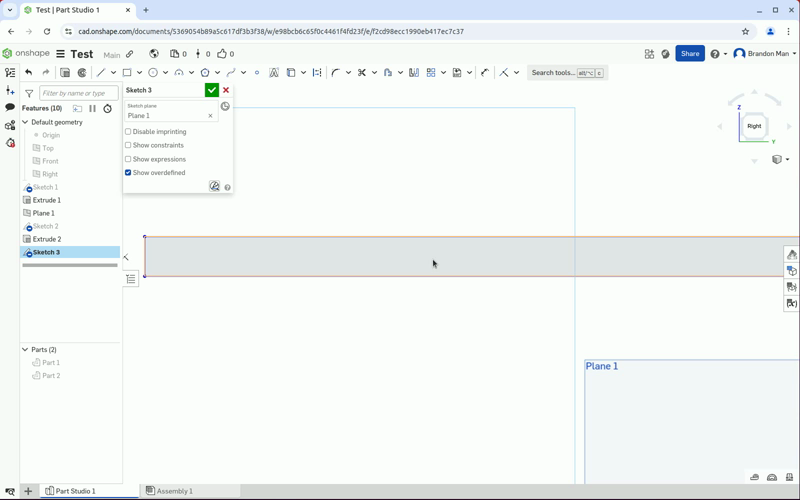
scroll(-6)
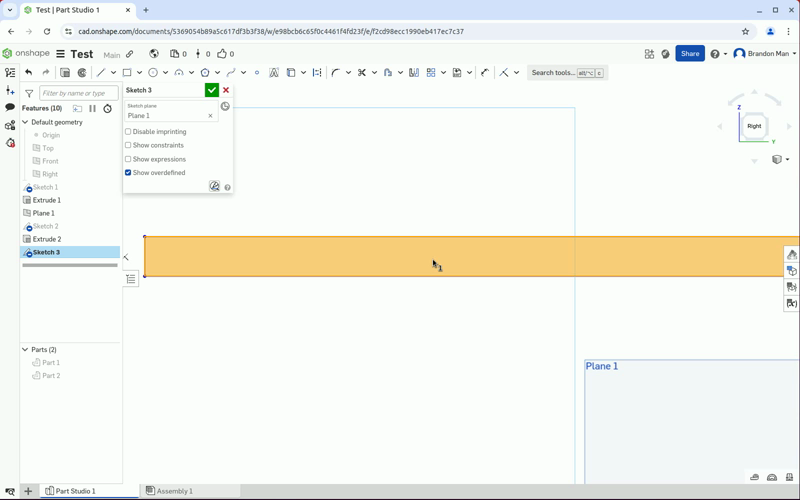
scroll(-6)
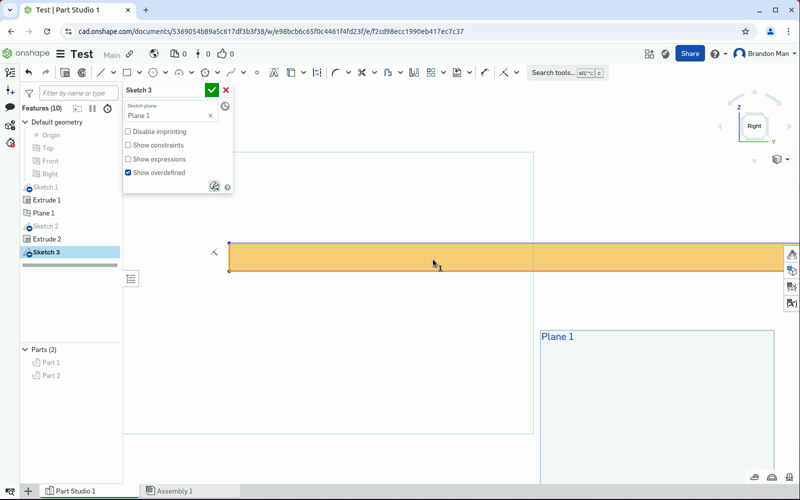
scroll(-6)
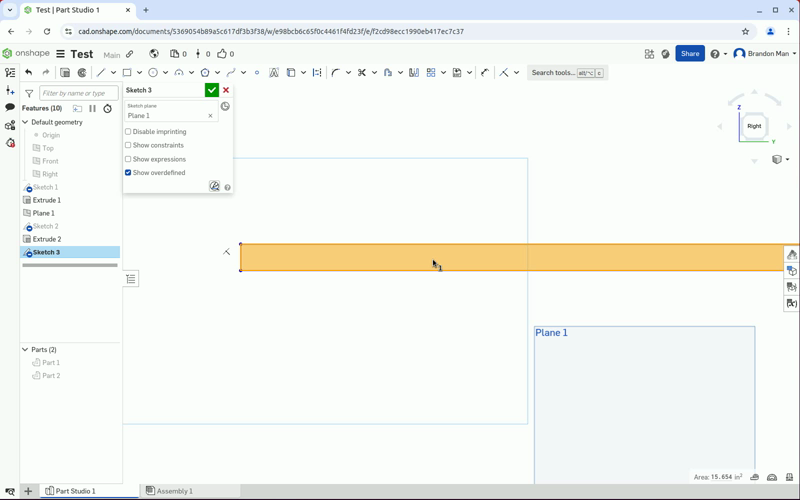
scroll(-6)
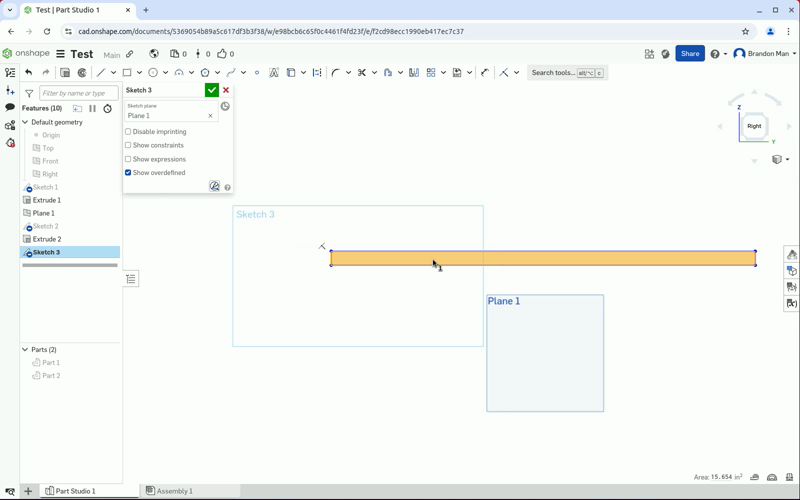
scroll(-6)
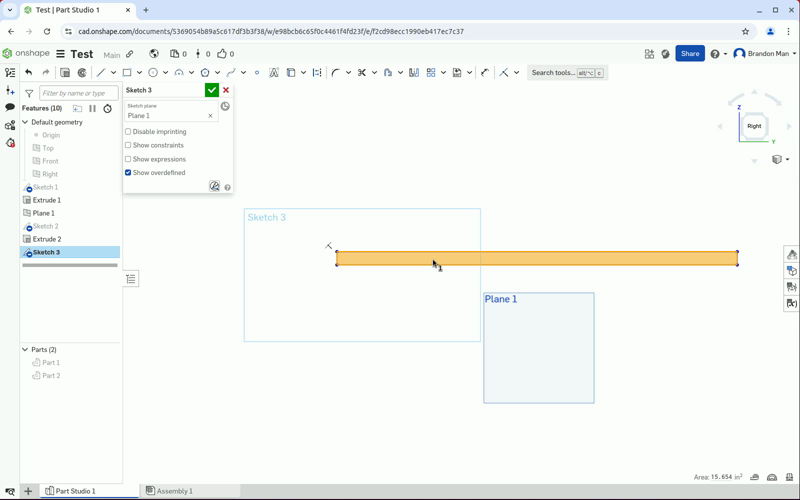
scroll(-6)
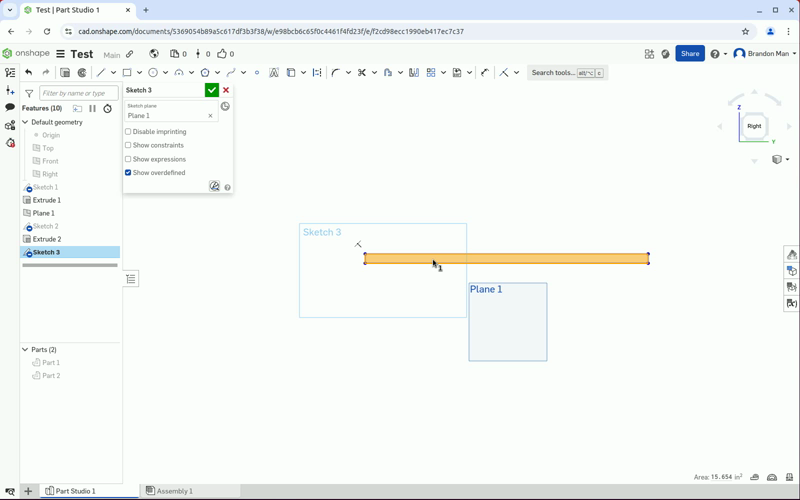
scroll(-6)
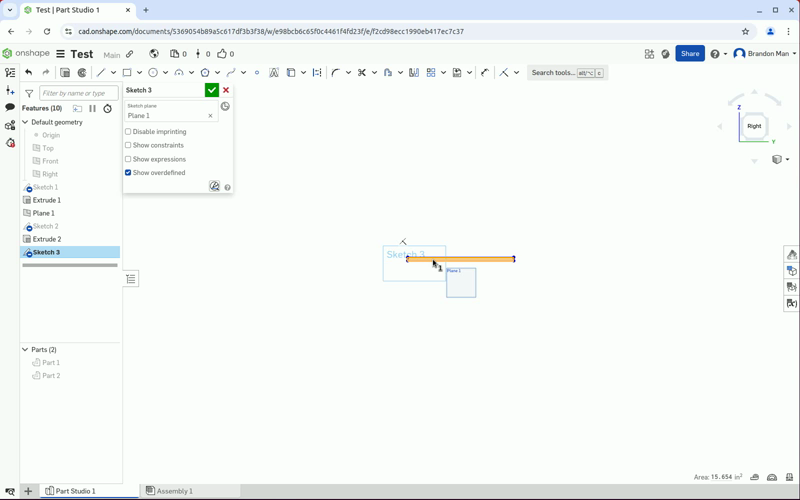
mouse_move(73, 352)
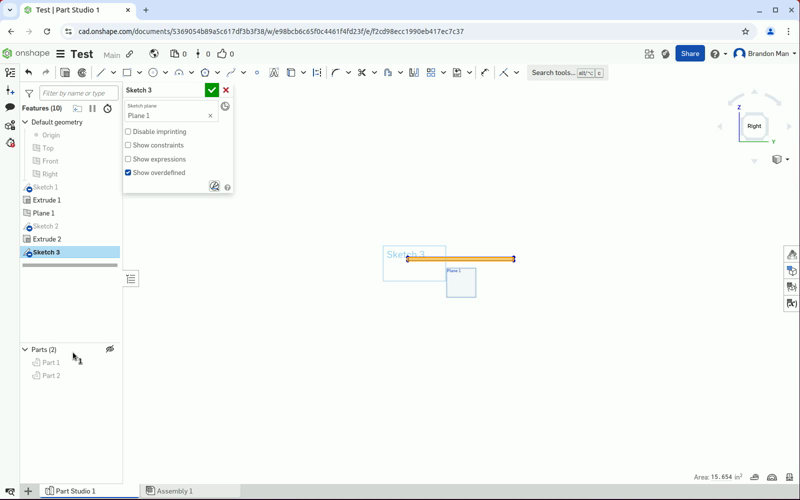
key(shift+y)
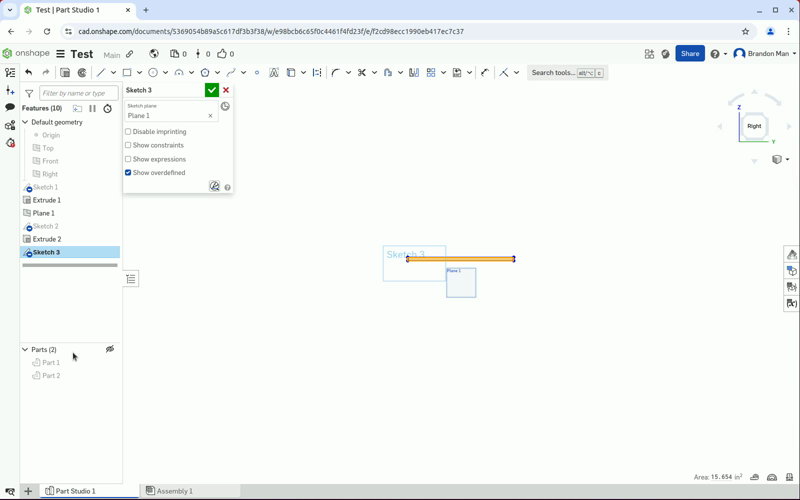
key(shift+e)
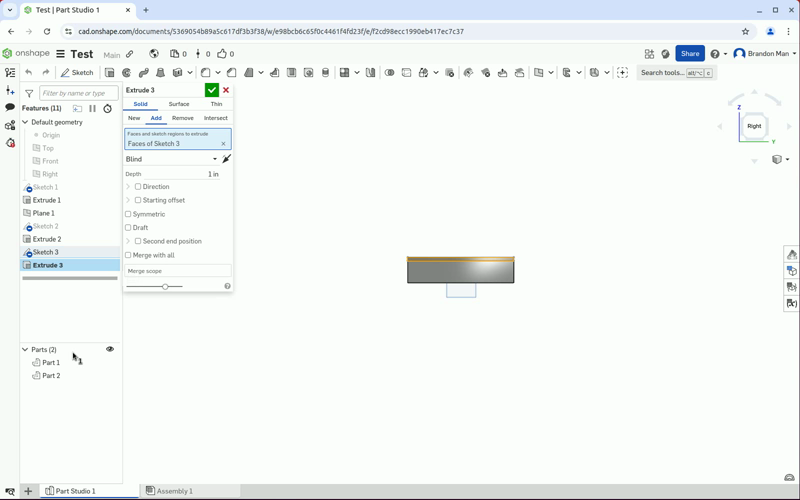
mouse_move(143, 106)
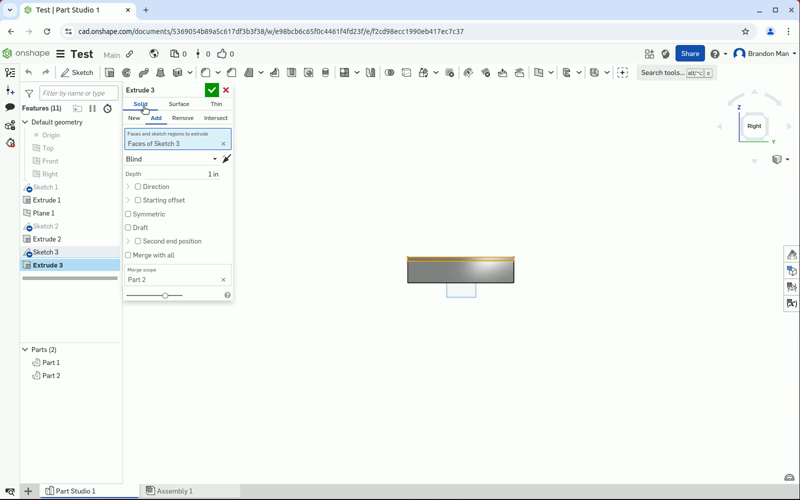
click(143, 106)
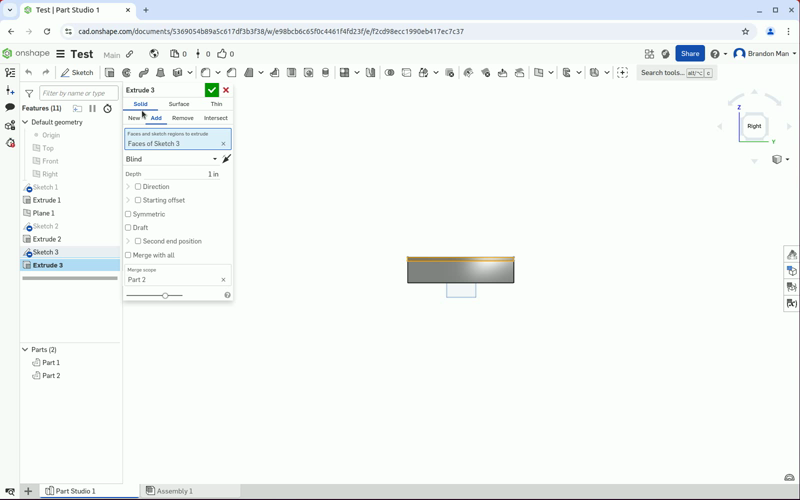
mouse_move(137, 120)
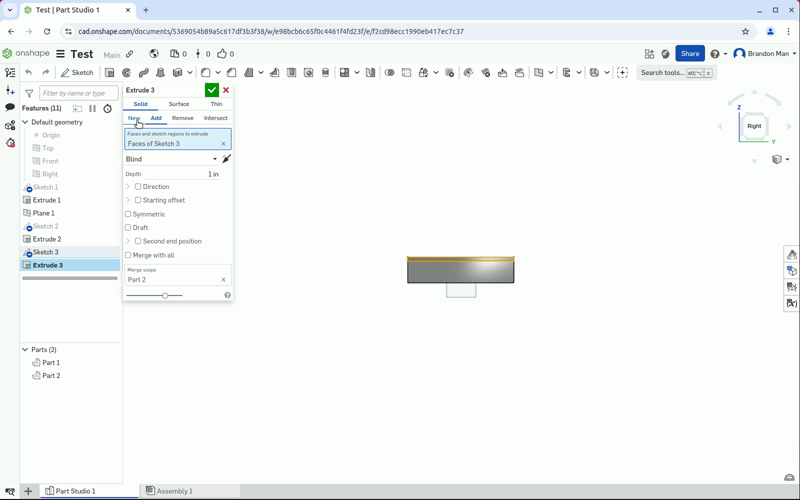
click(137, 120)
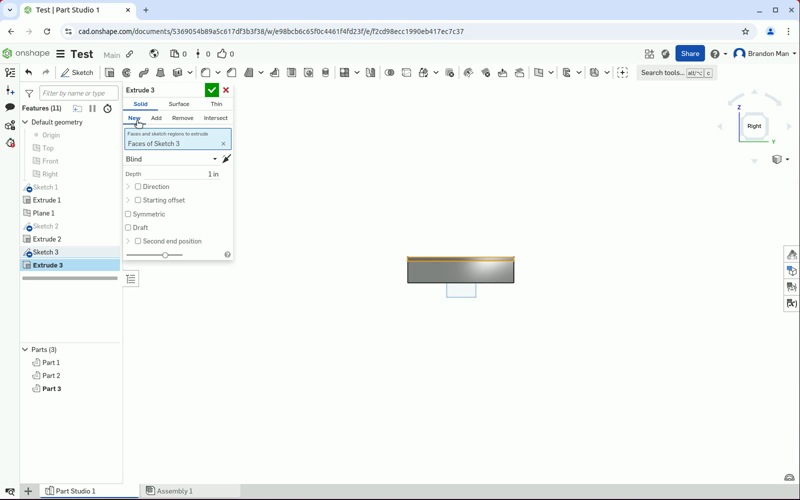
key(tab, 4)
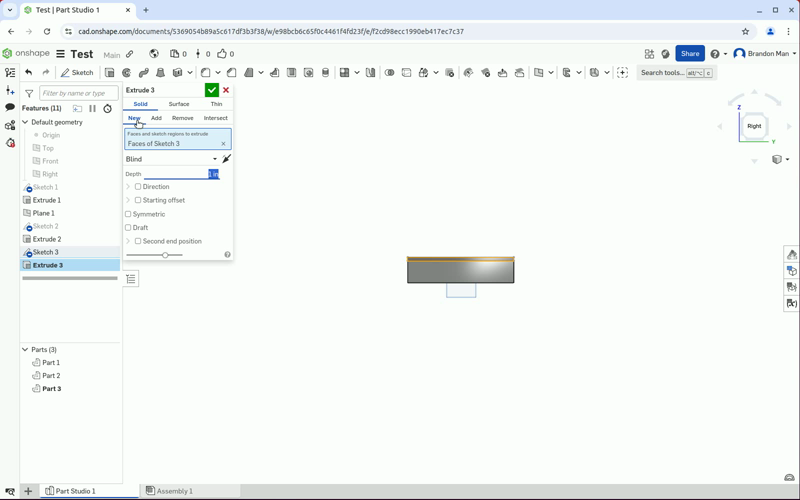
text(0.722)
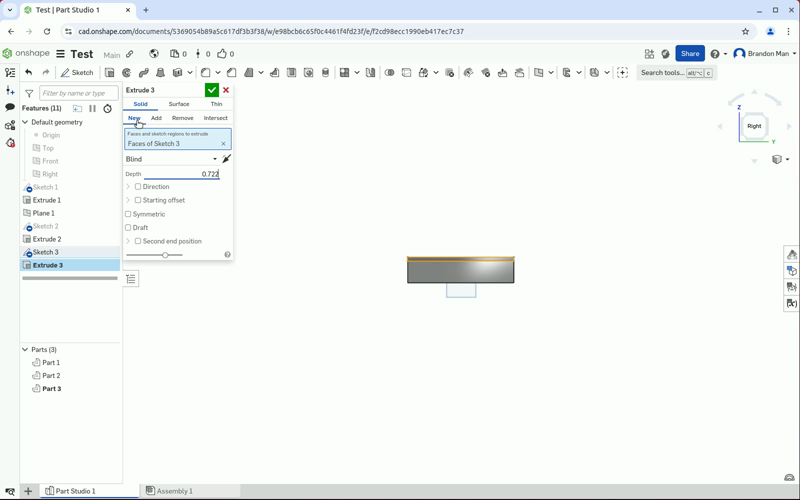
key(enter)
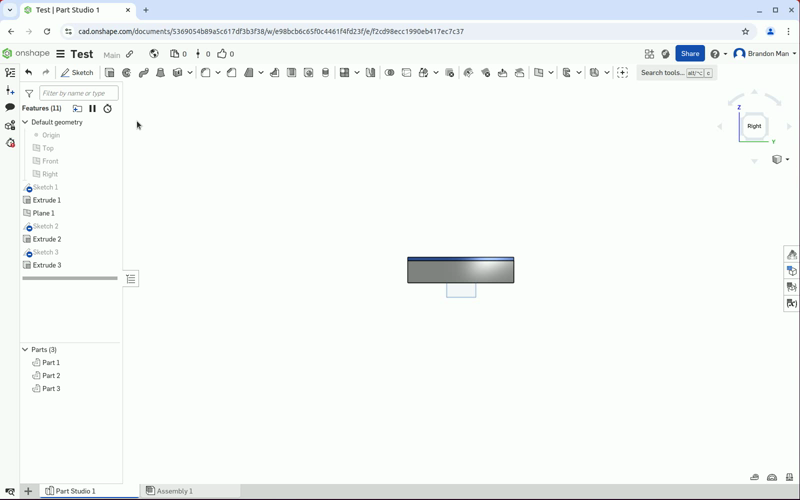
key(shift+h)
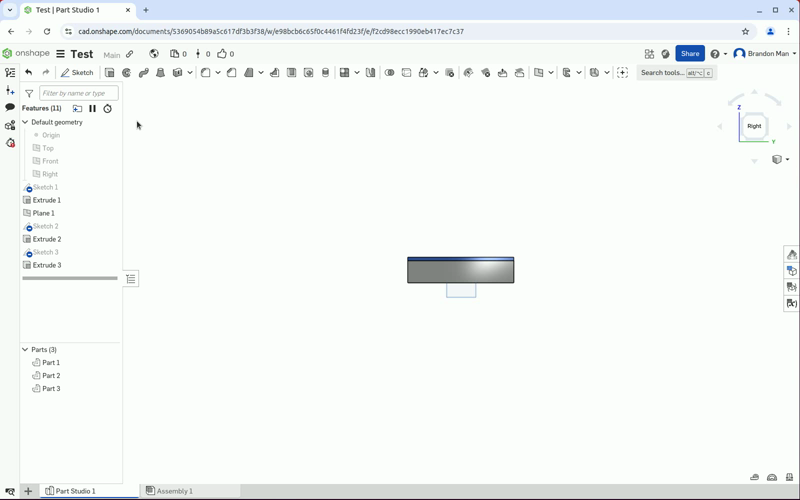
key(shift+h)
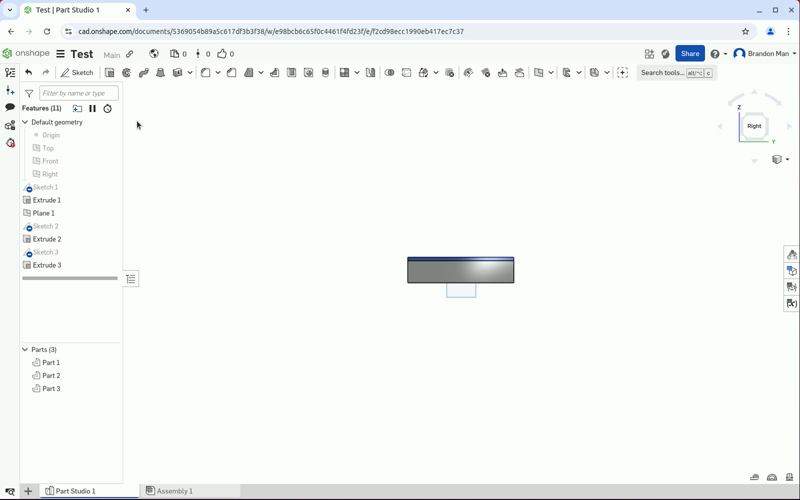
mouse_move(73, 189)
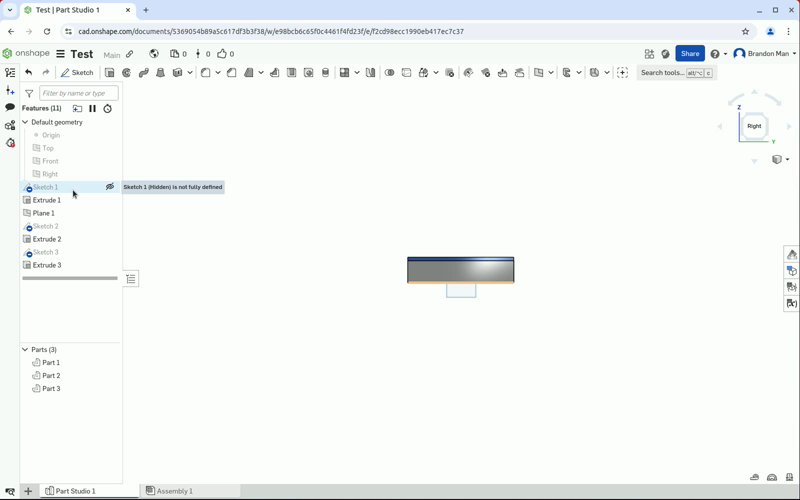
click(73, 189)
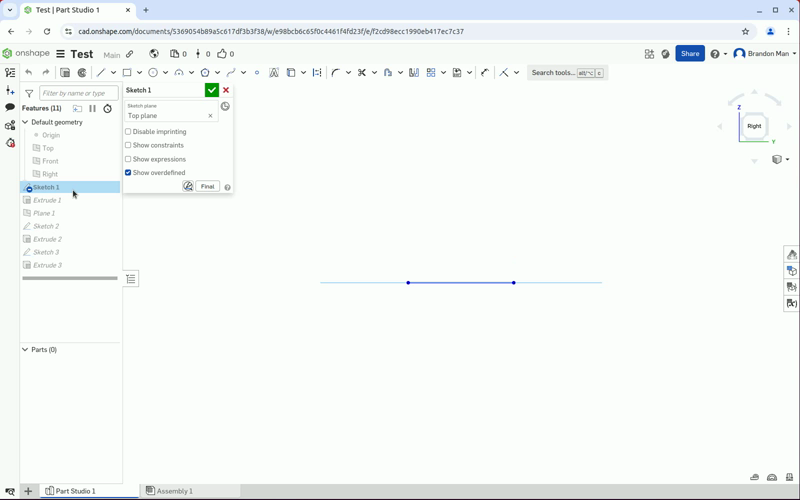
mouse_move(229, 92)
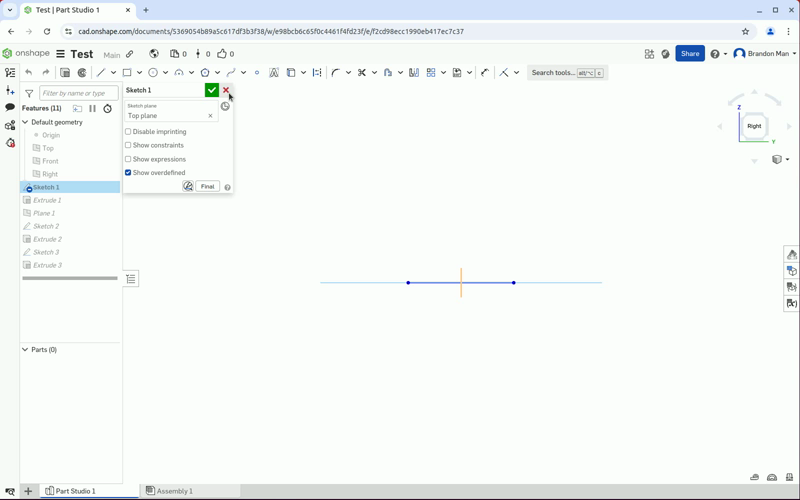
click(229, 92)
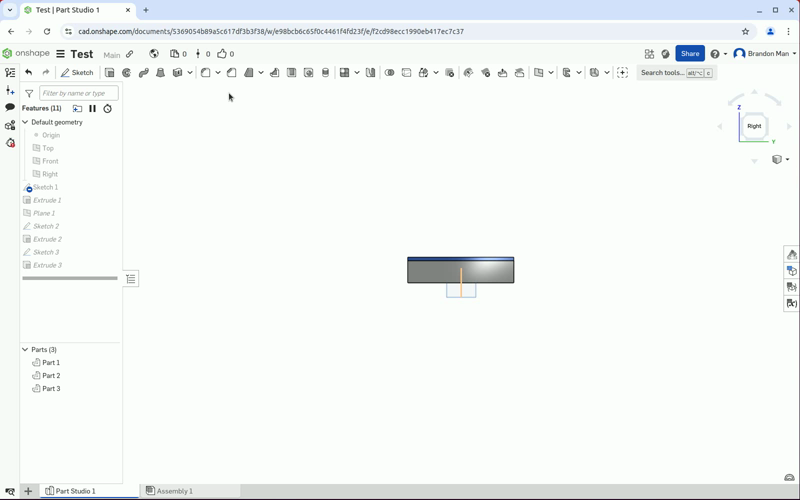
mouse_move(73, 352)
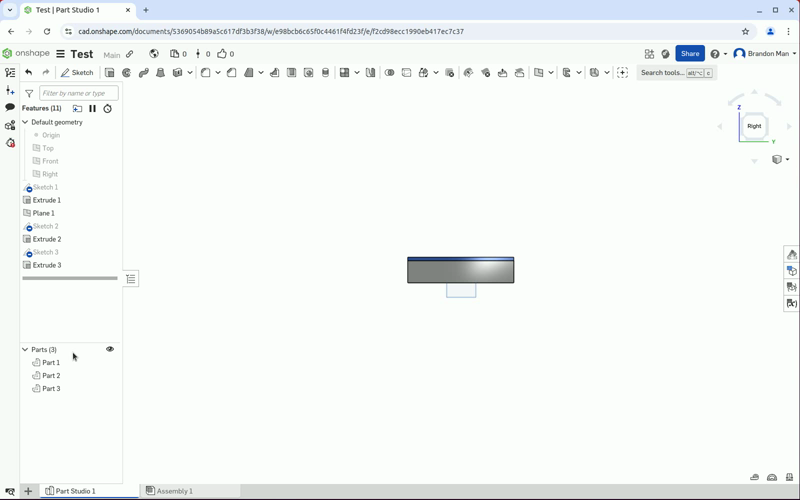
key(y)
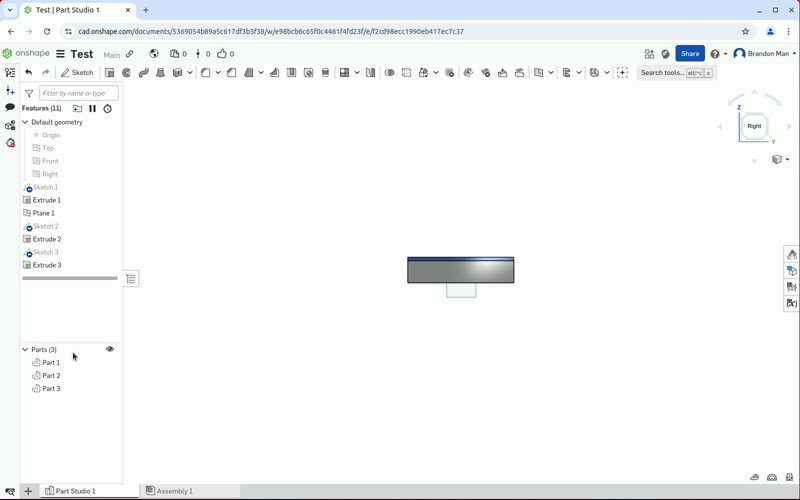
key(shift+p)
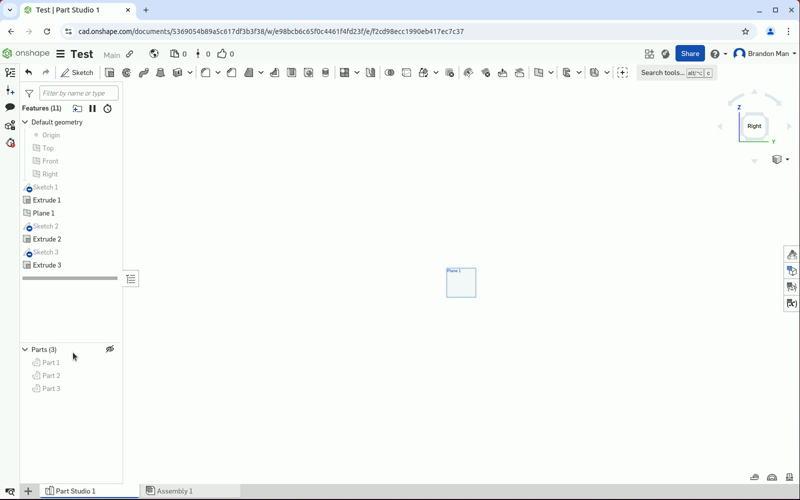
key(space)
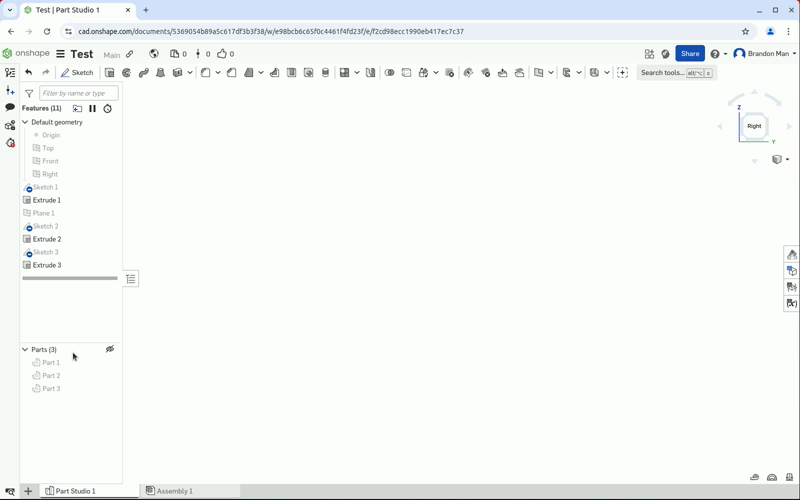
key_down(shift)
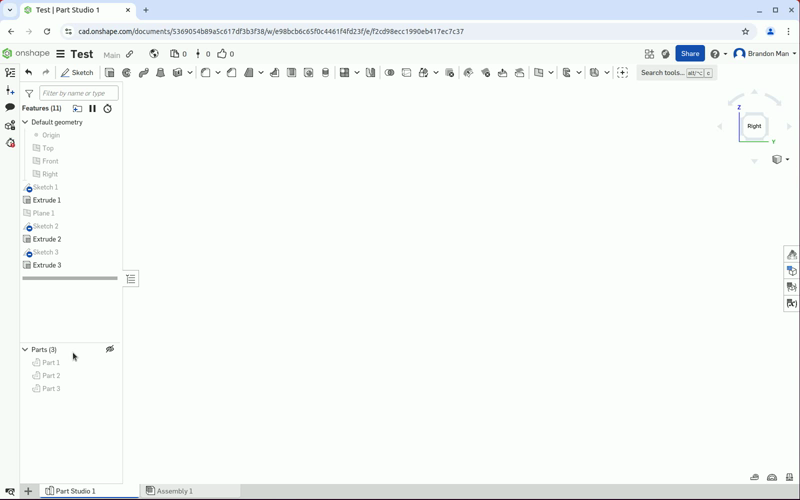
key(right)
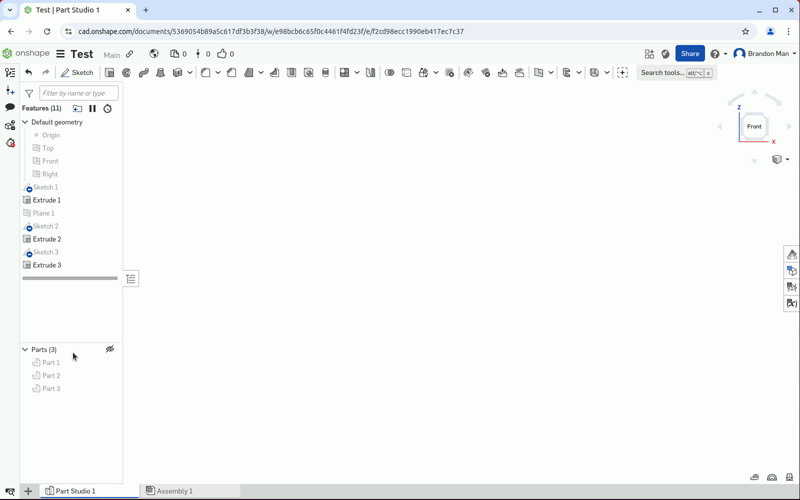
key_up(shift)
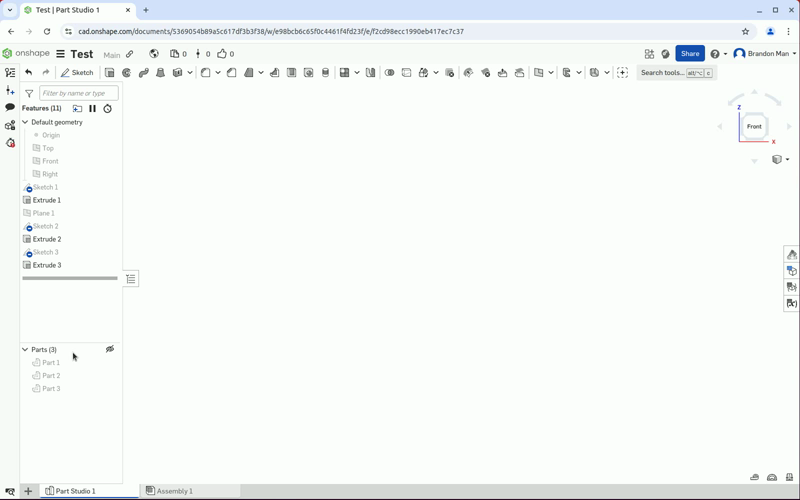
mouse_move(73, 352)
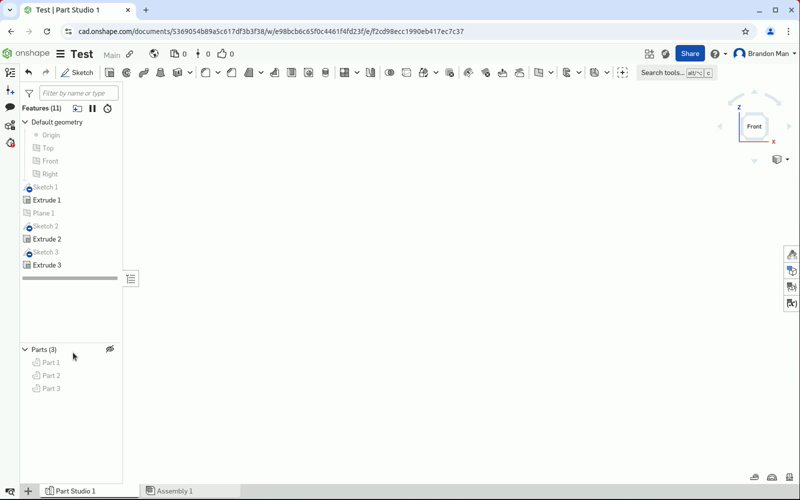
key(shift+y)
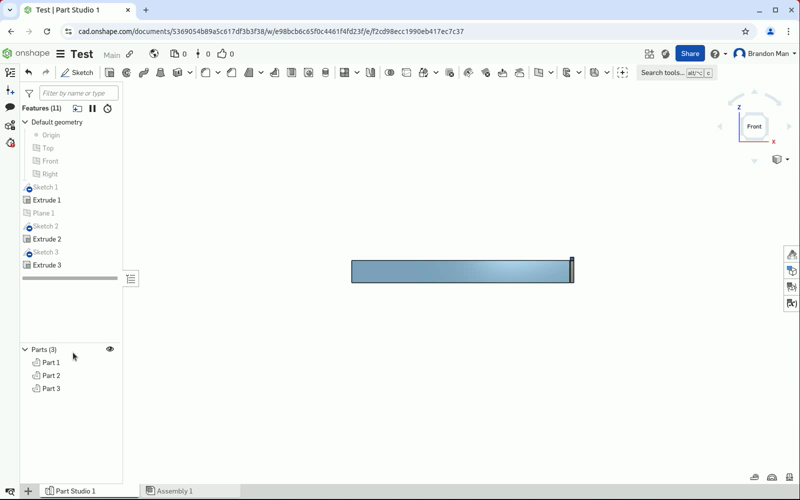
mouse_move(541, 75)
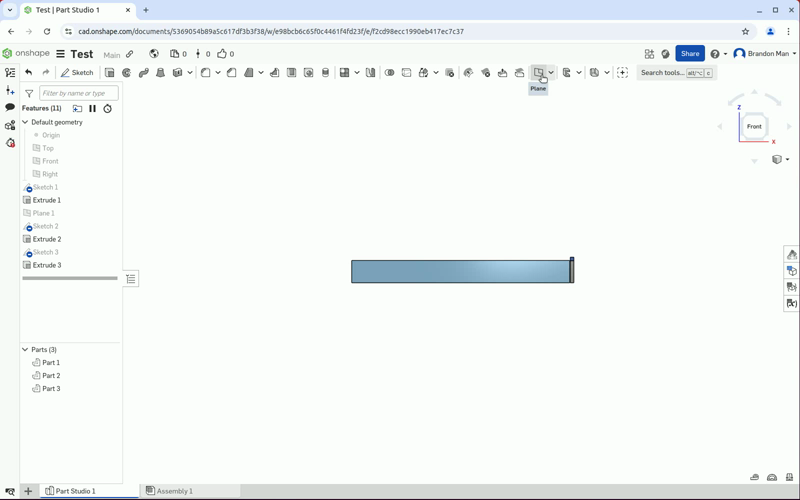
click(541, 75)
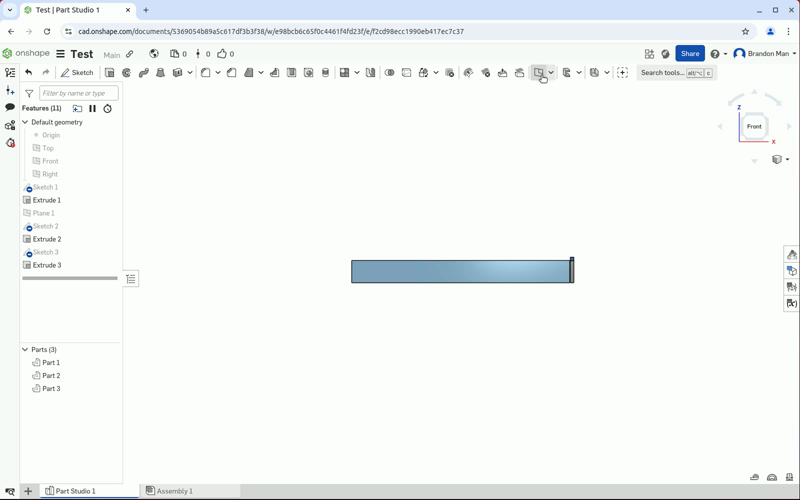
mouse_move(73, 163)
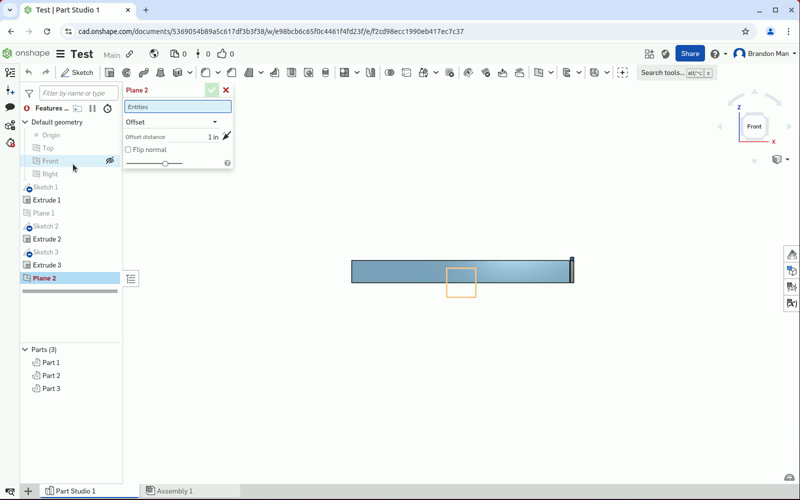
click(73, 163)
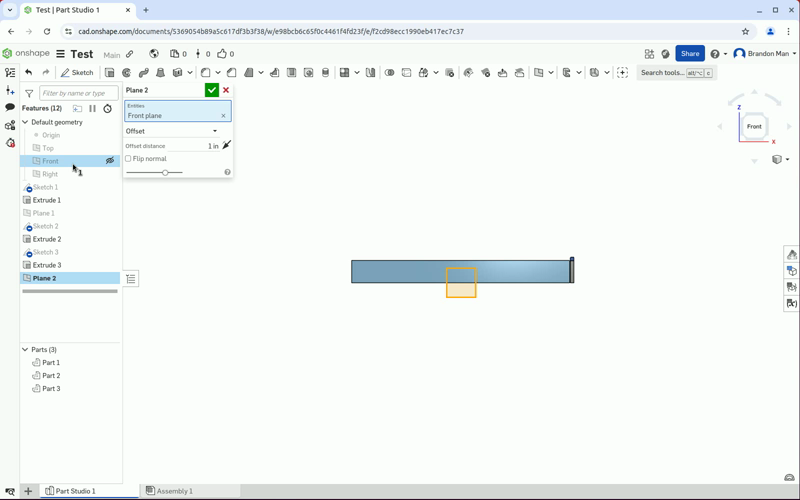
key(tab, 2)
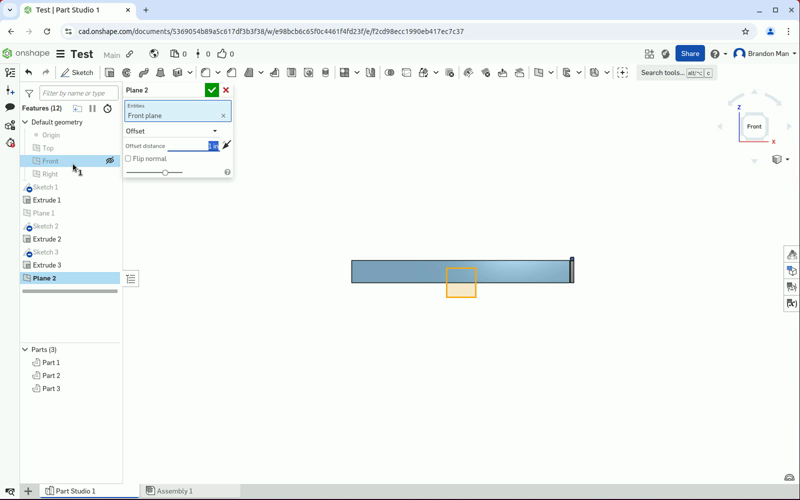
text(10.845)
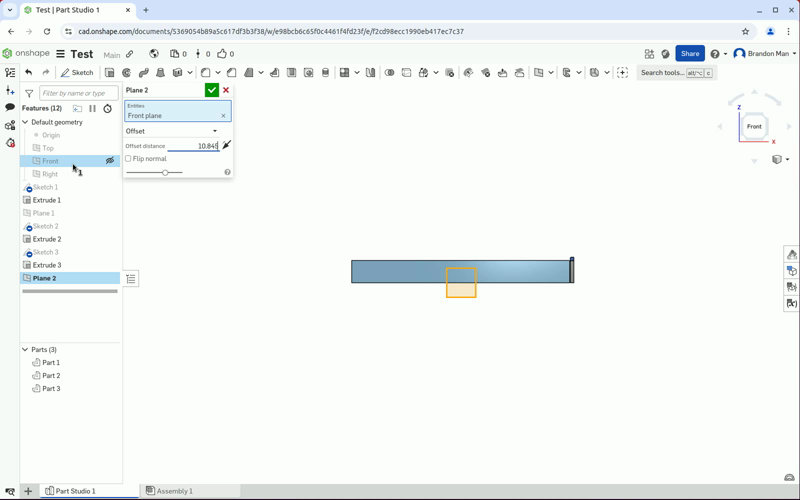
key(enter, 2)
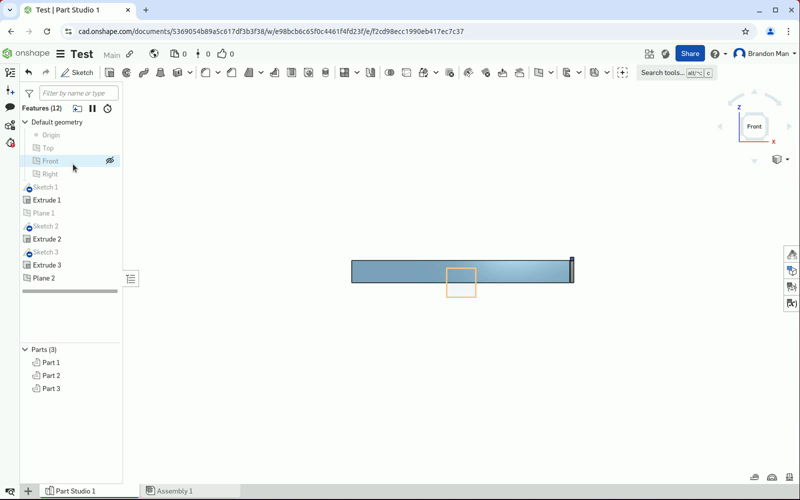
key(shift+s)
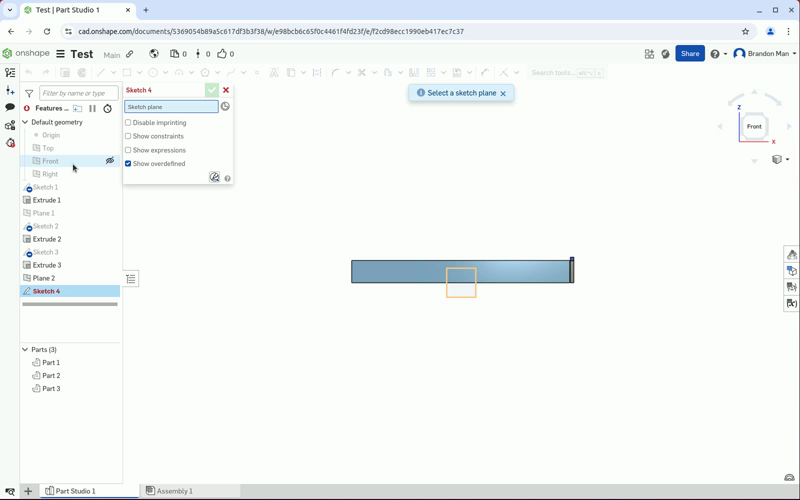
mouse_move(73, 280)
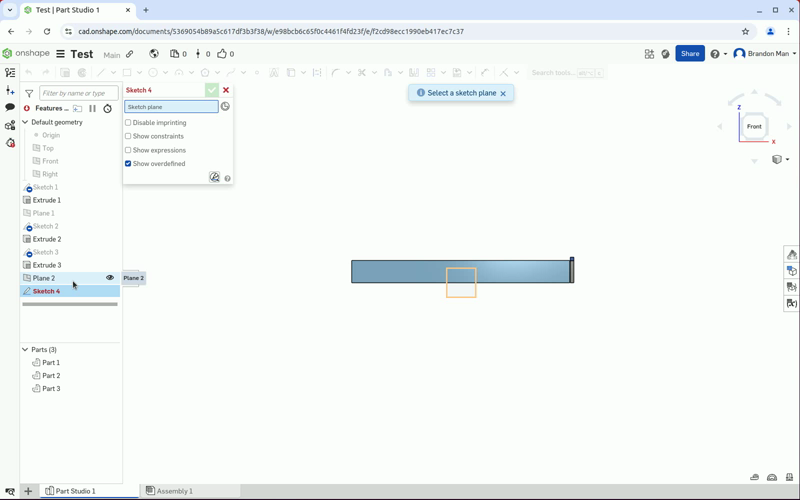
click(73, 280)
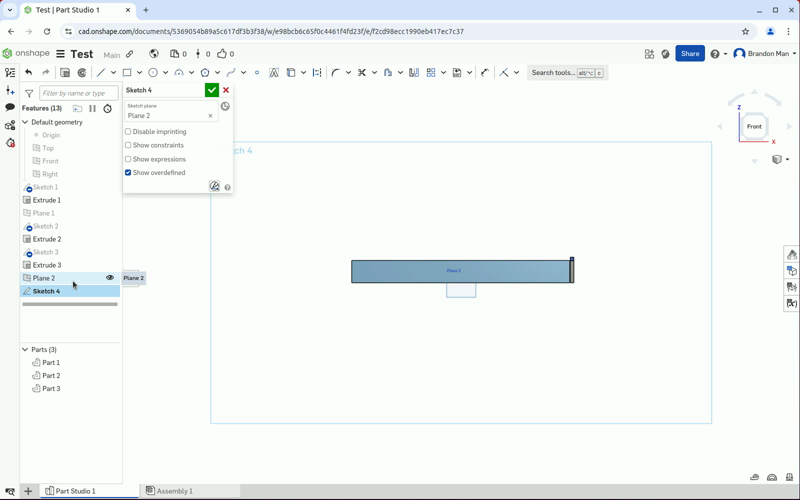
mouse_move(73, 352)
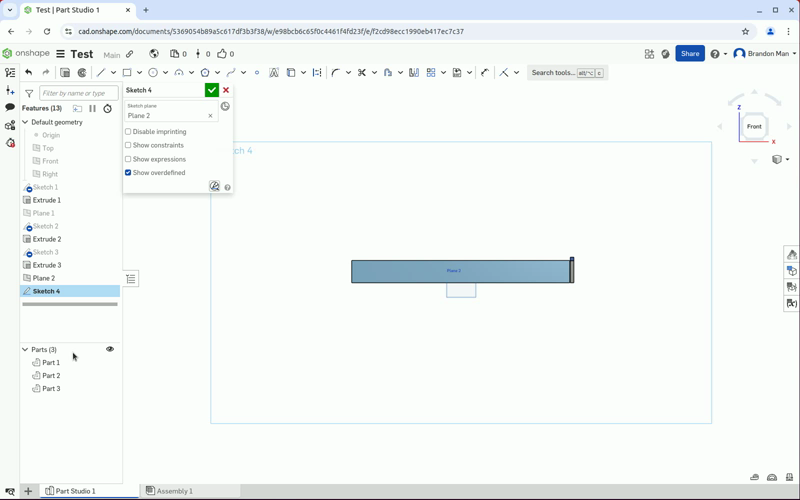
key(y)
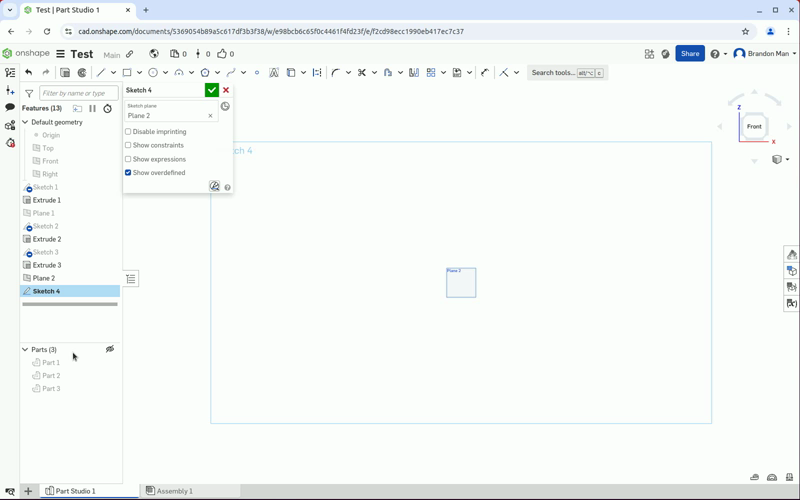
key(l)
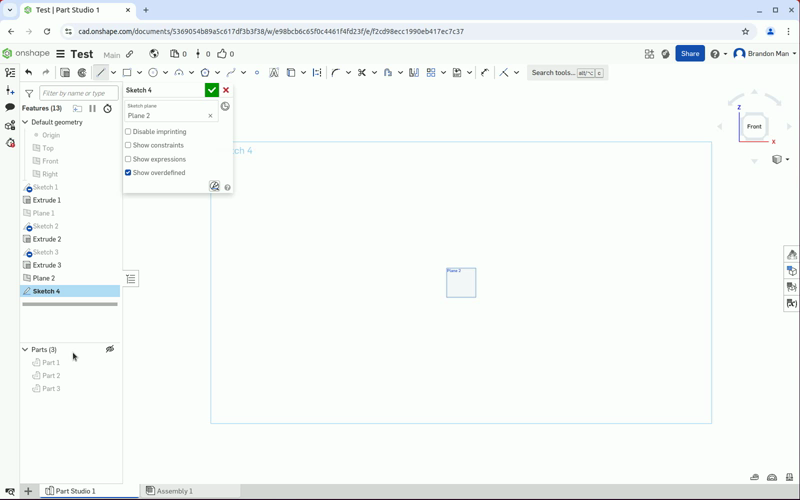
key_down(shift)
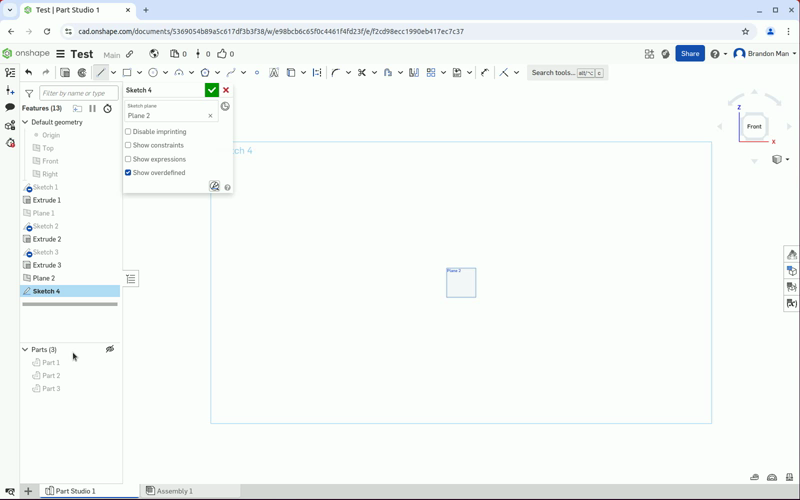
mouse_move(348, 282)
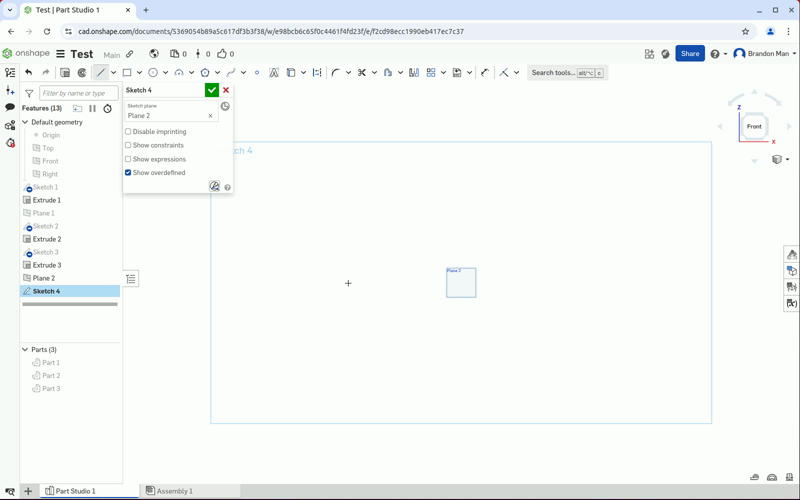
click(348, 282)
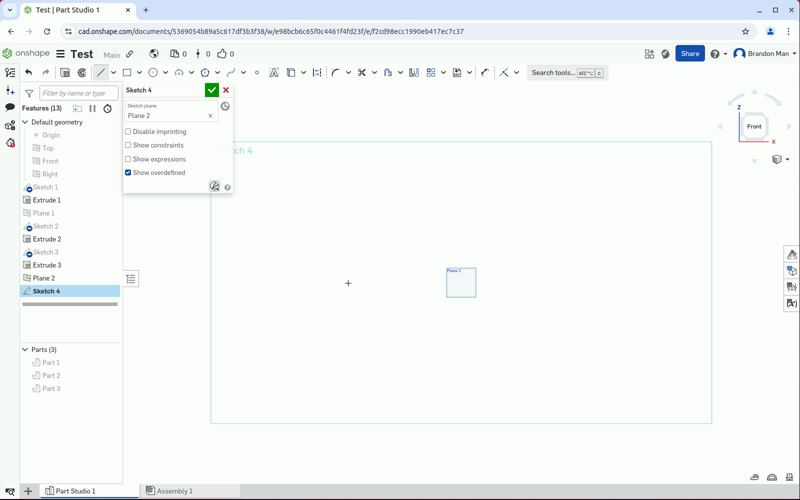
key_up(shift)
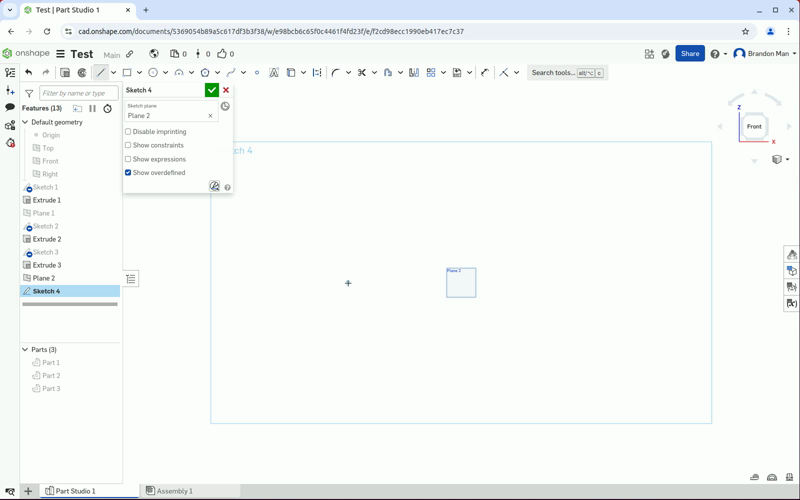
key_down(shift)
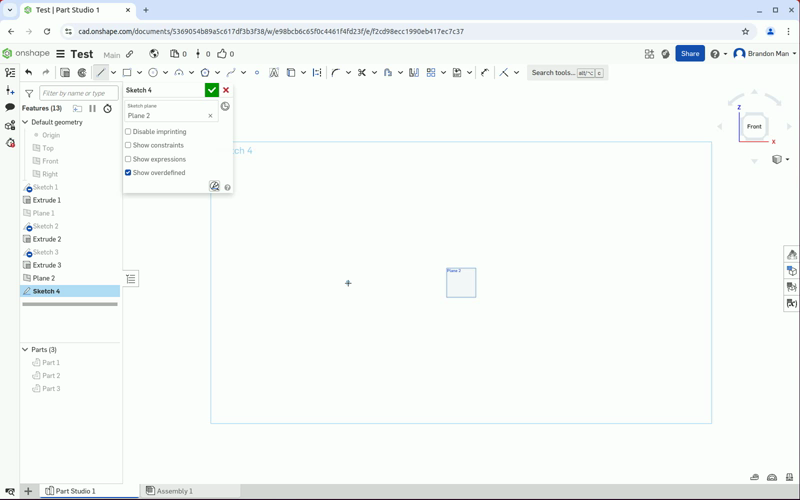
mouse_move(378, 282)
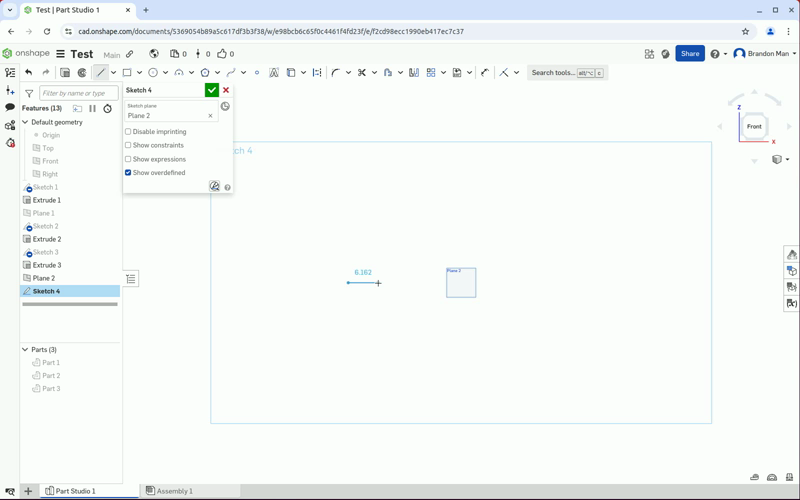
mouse_move(350, 282)
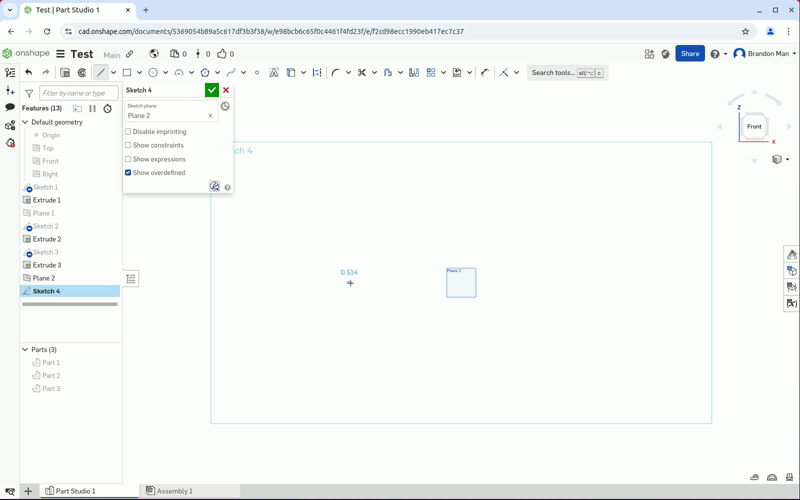
scroll(6)
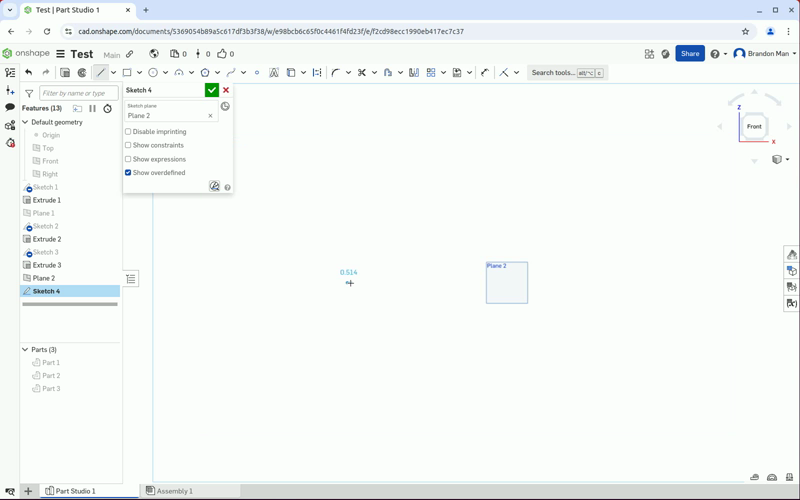
scroll(6)
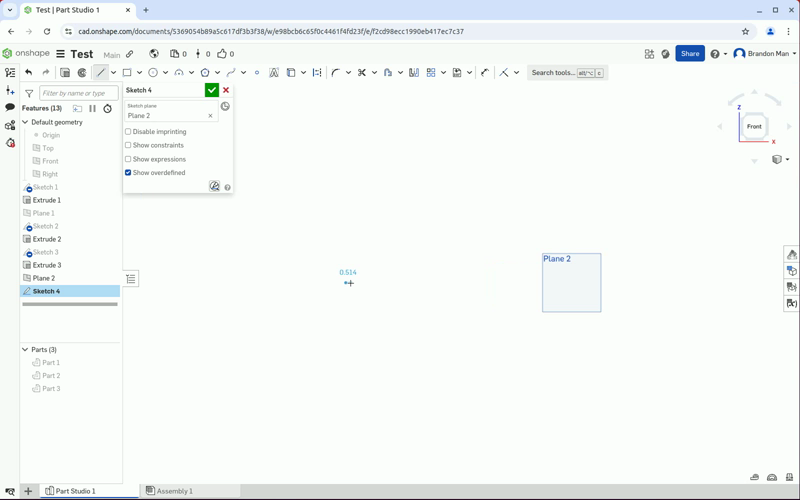
scroll(6)
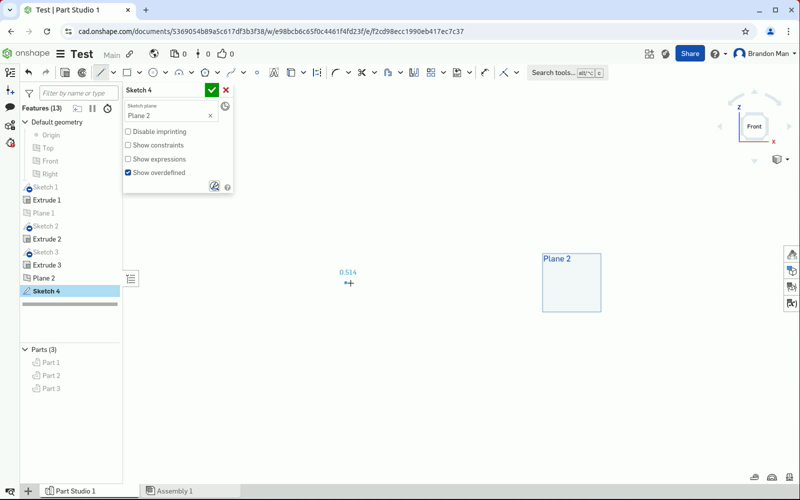
scroll(6)
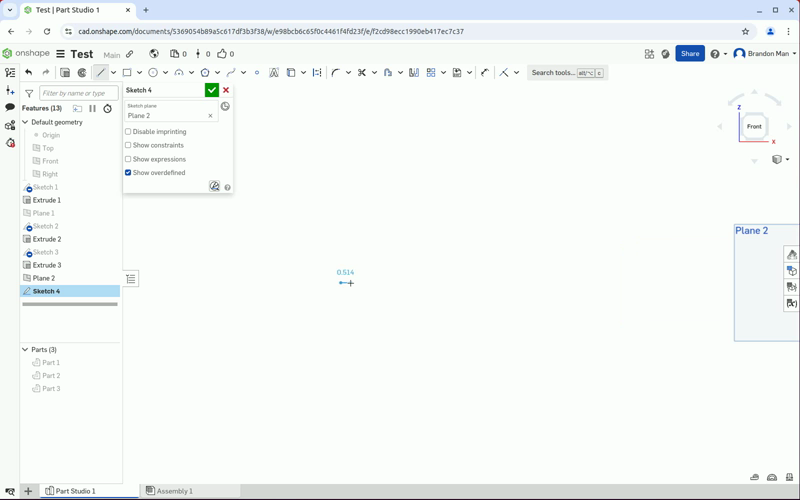
scroll(6)
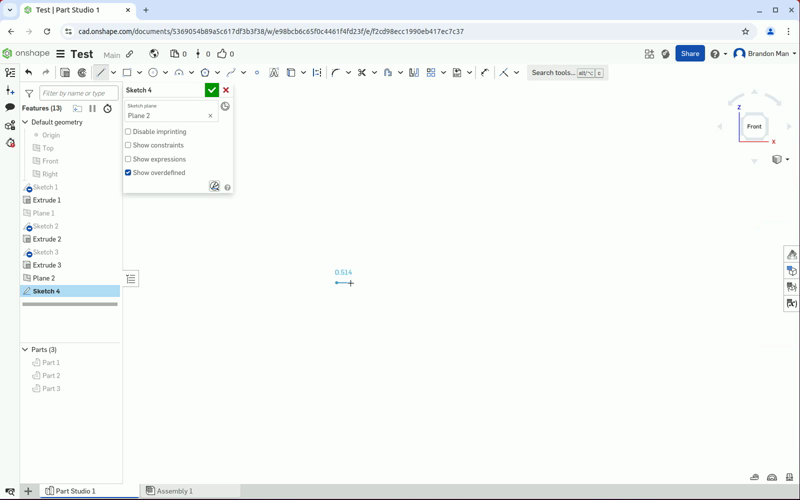
scroll(6)
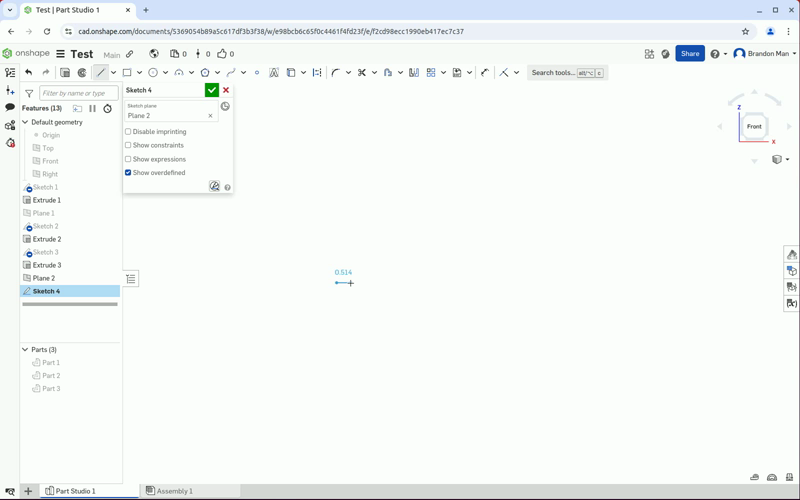
scroll(6)
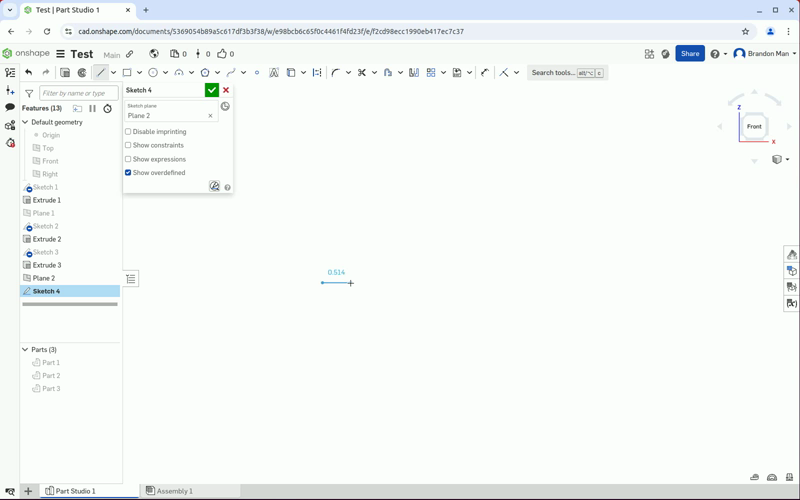
click(350, 282)
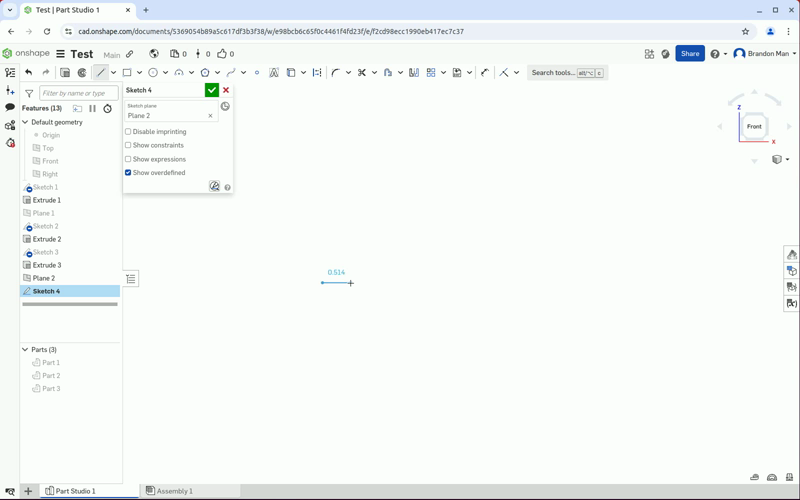
scroll(-6)
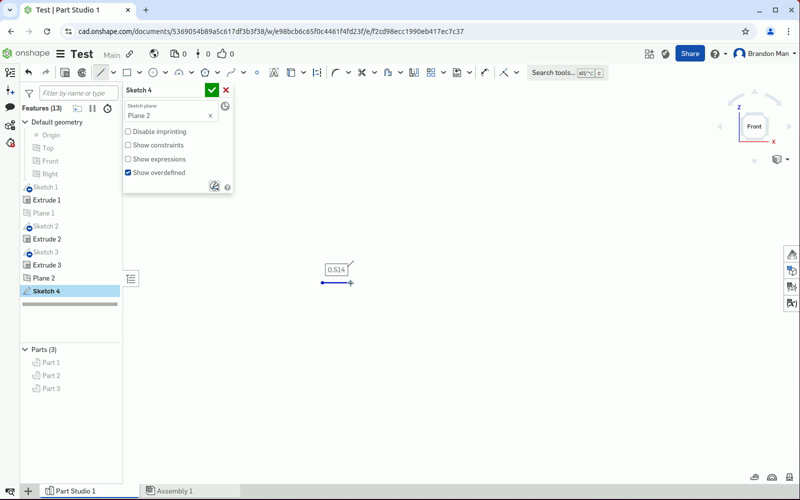
scroll(-6)
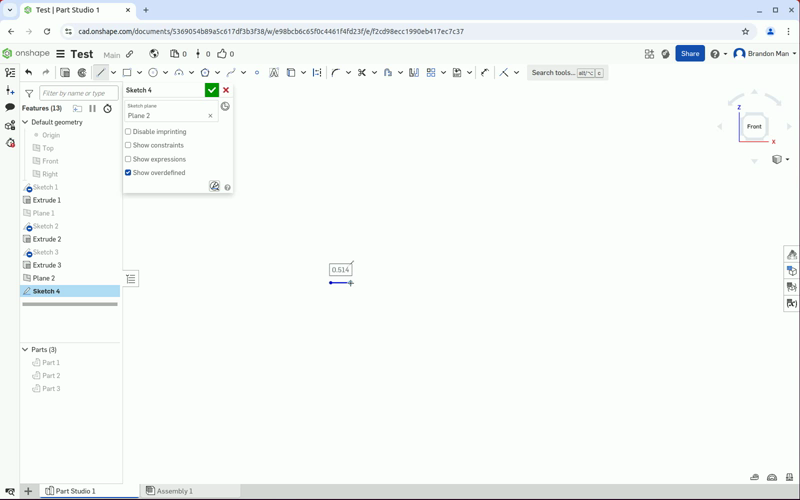
scroll(-6)
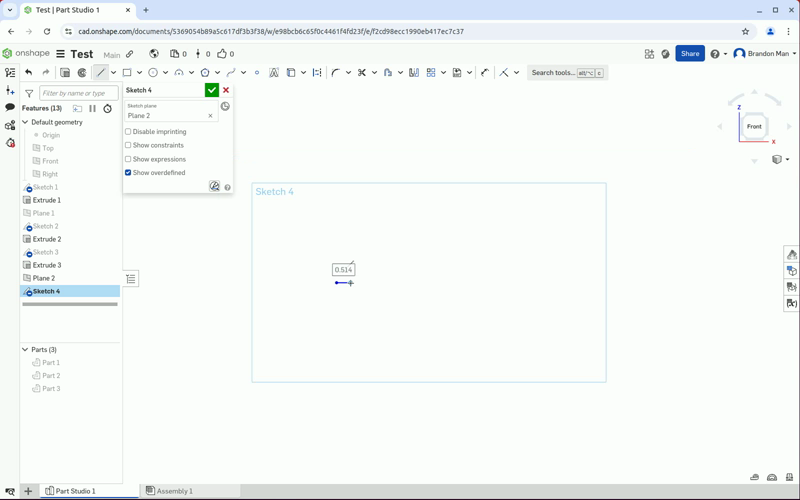
scroll(-6)
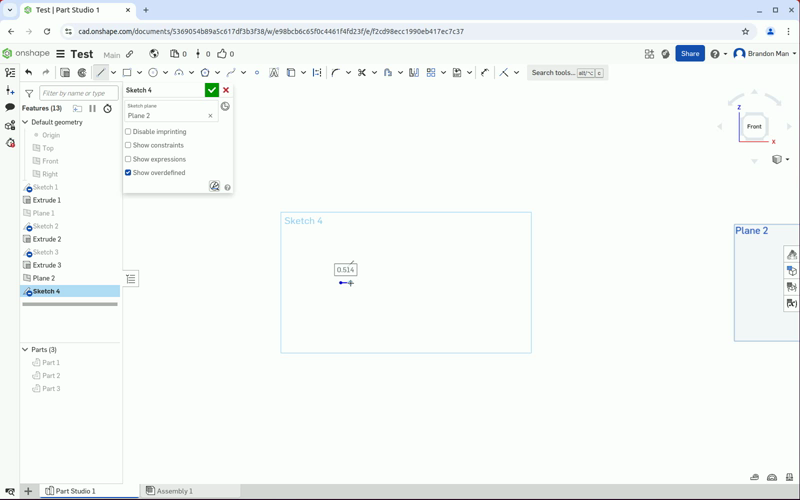
scroll(-6)
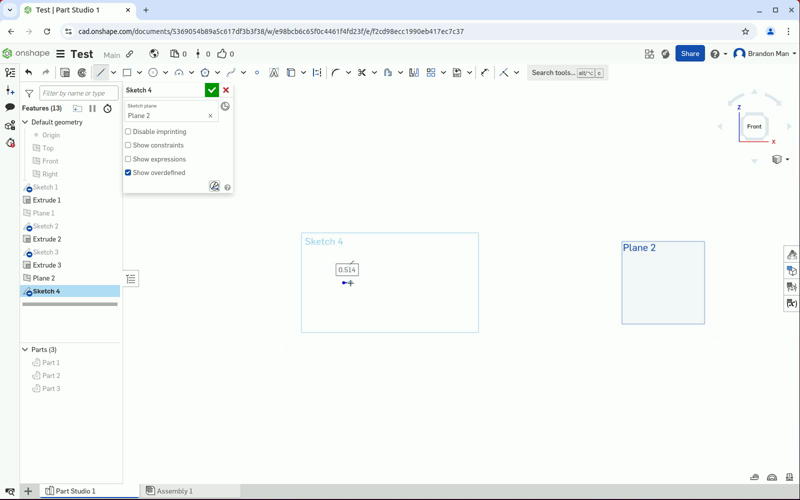
scroll(-6)
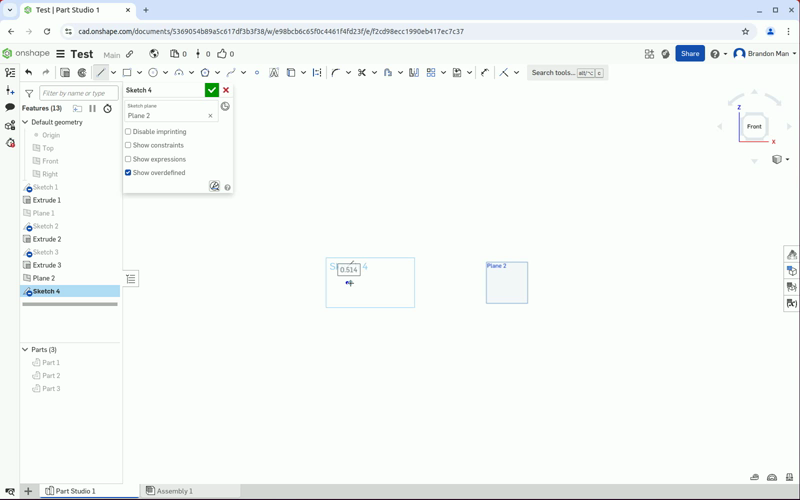
scroll(-6)
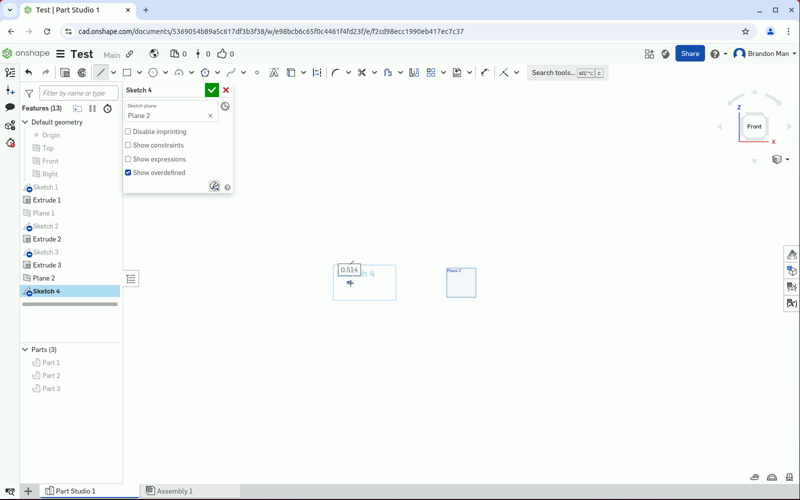
key_up(shift)
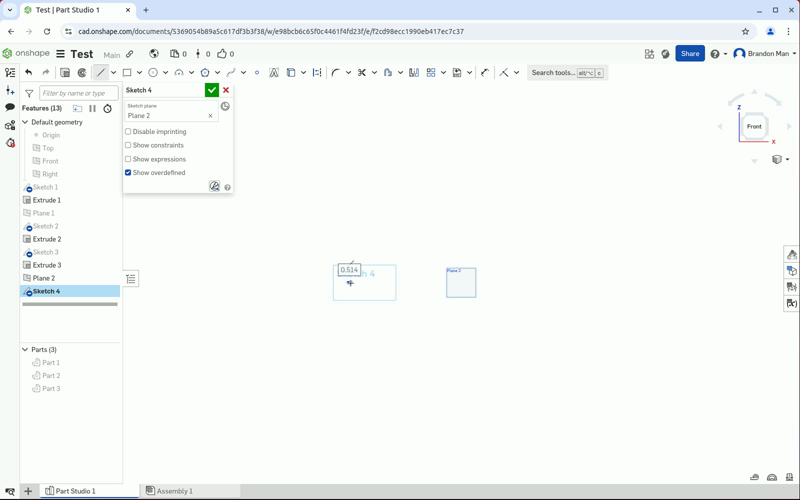
key_down(shift)
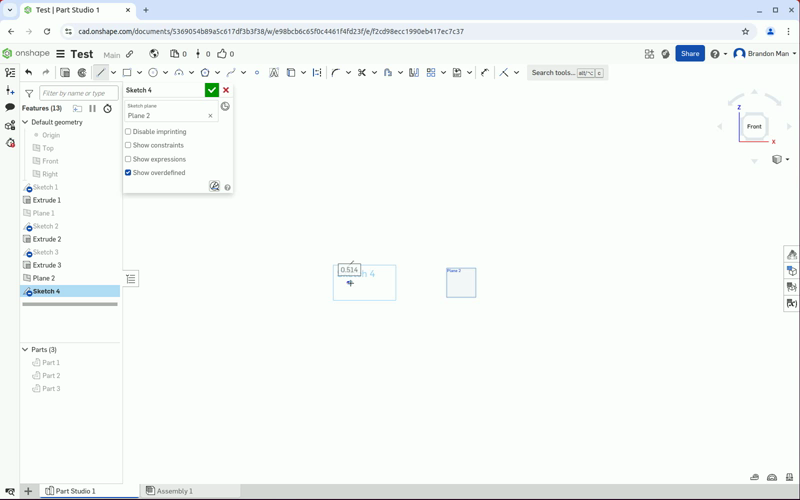
mouse_move(380, 282)
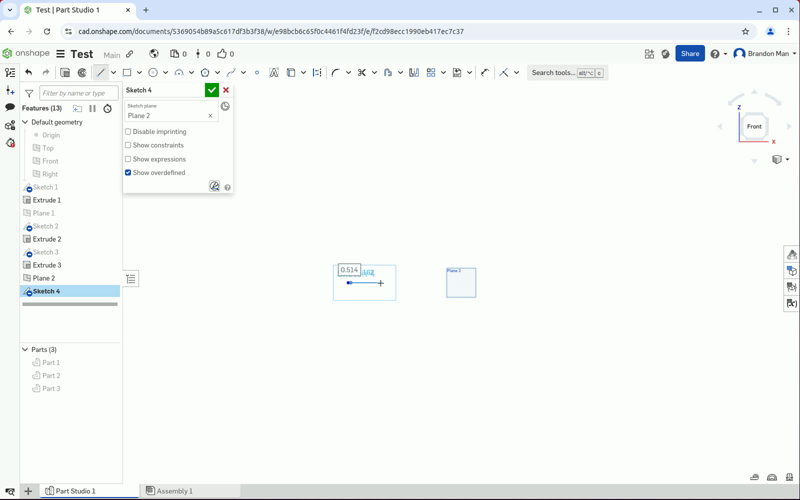
mouse_move(350, 259)
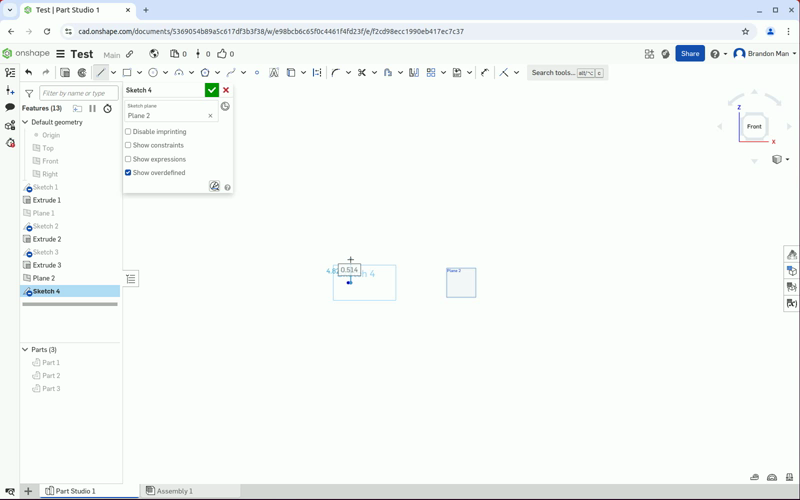
click(350, 259)
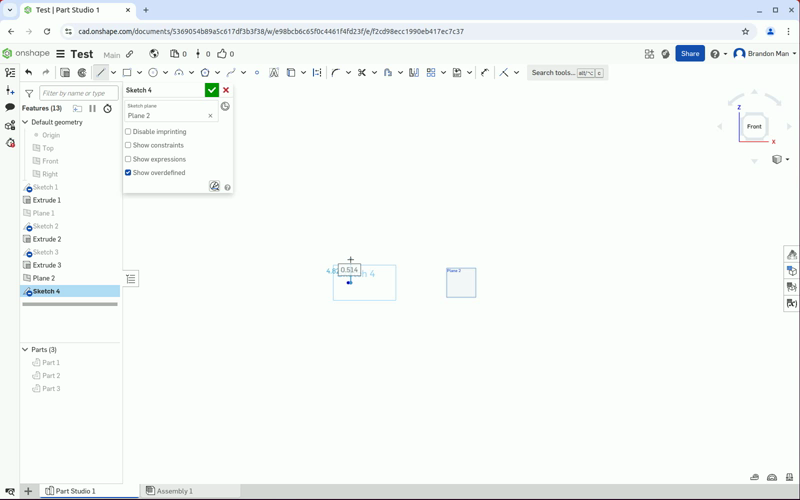
key_up(shift)
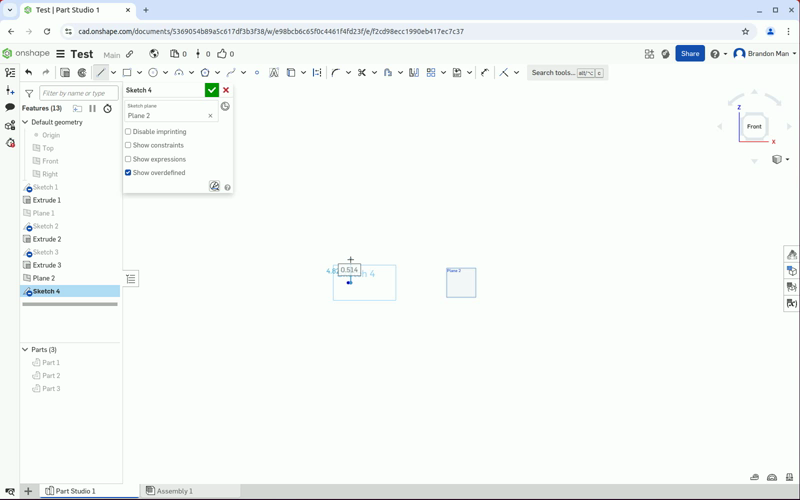
key_down(shift)
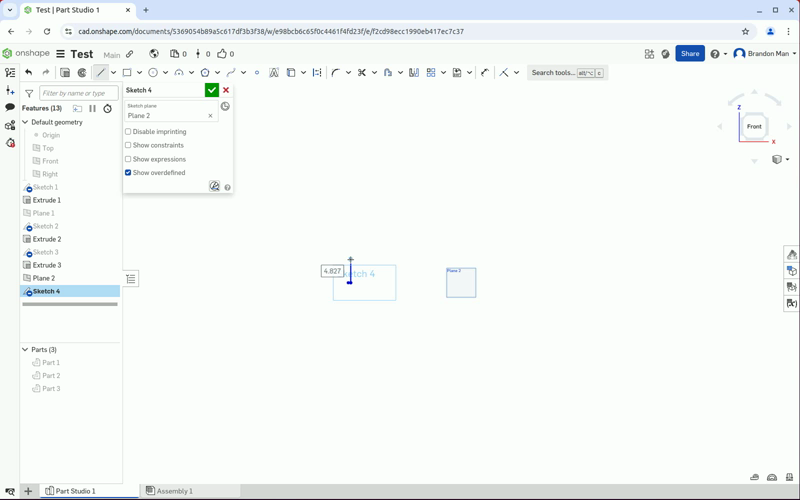
mouse_move(569, 259)
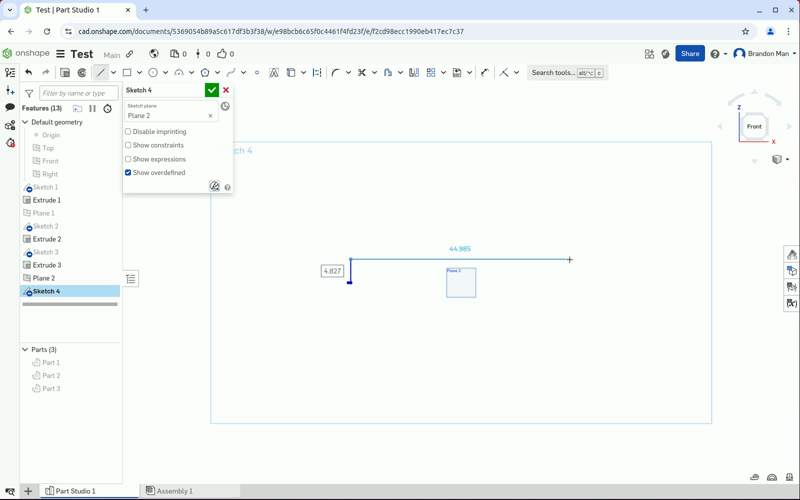
click(569, 259)
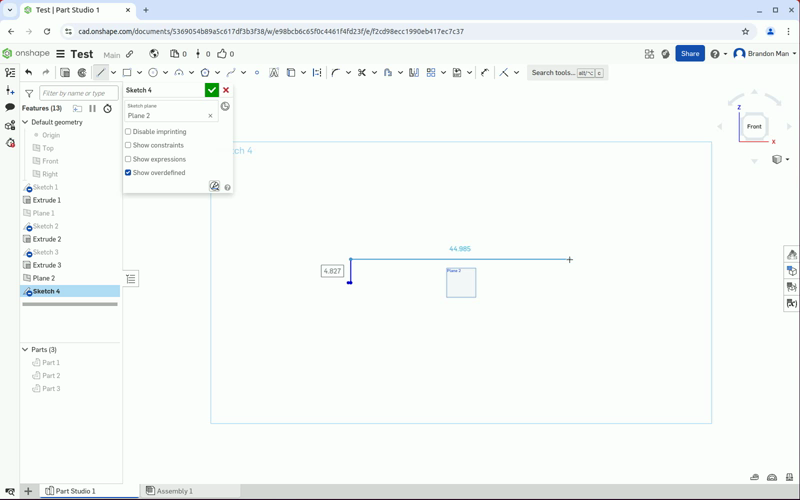
key_up(shift)
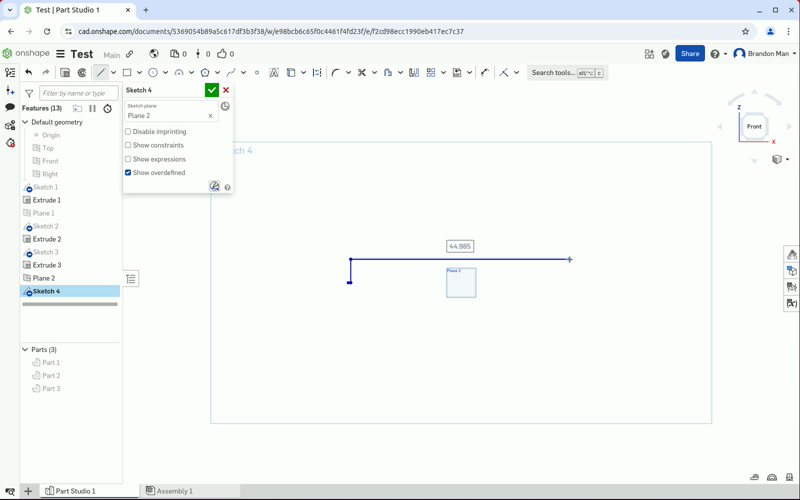
key_down(shift)
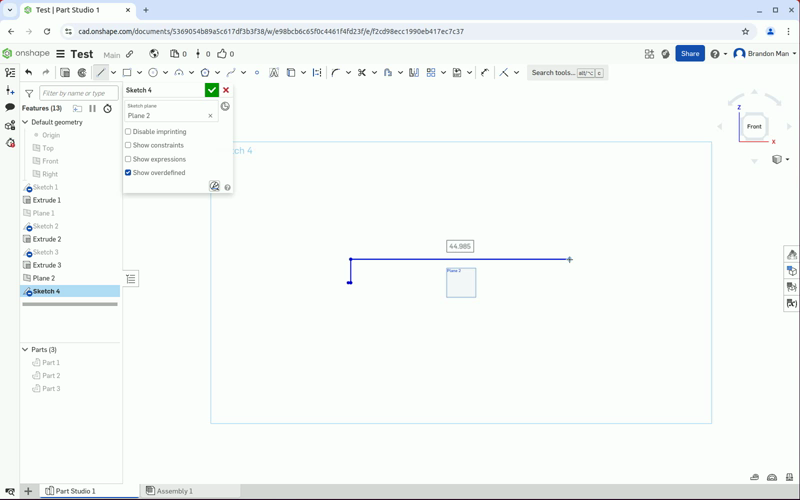
mouse_move(589, 259)
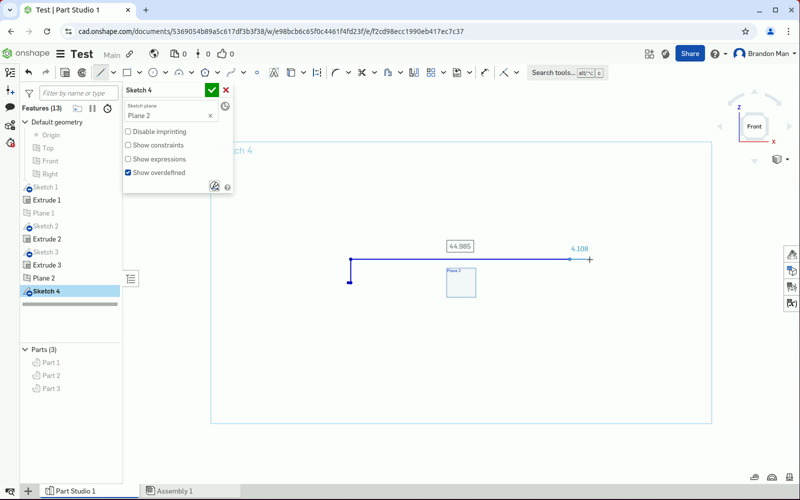
mouse_move(569, 282)
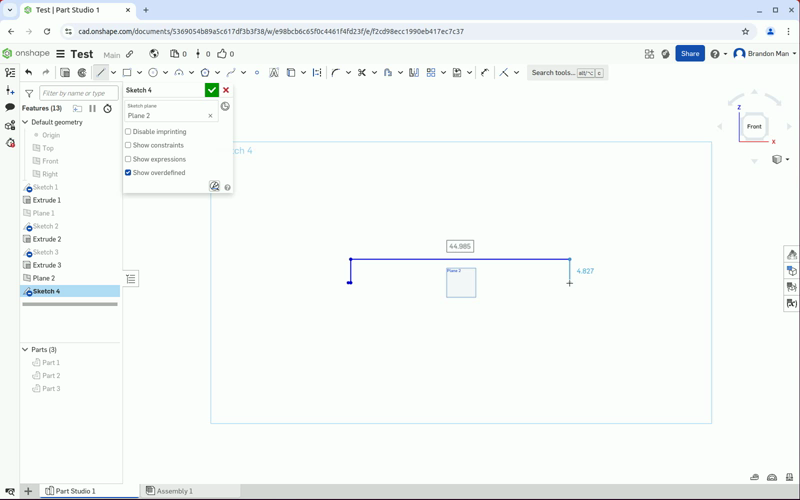
click(569, 282)
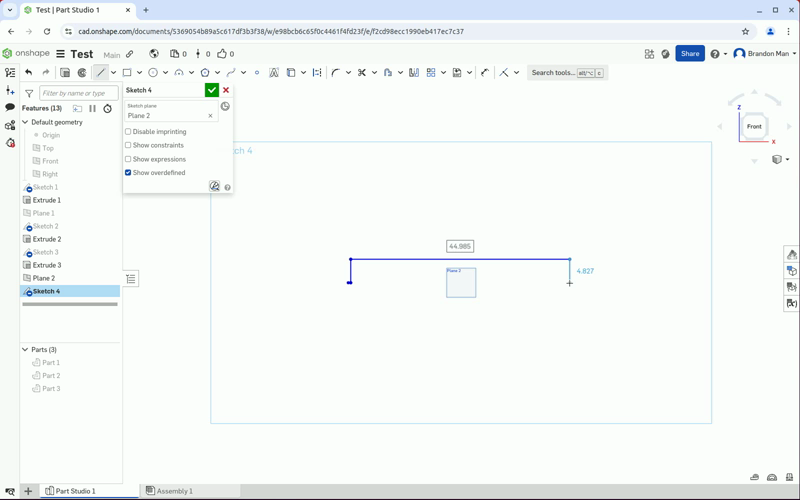
key_up(shift)
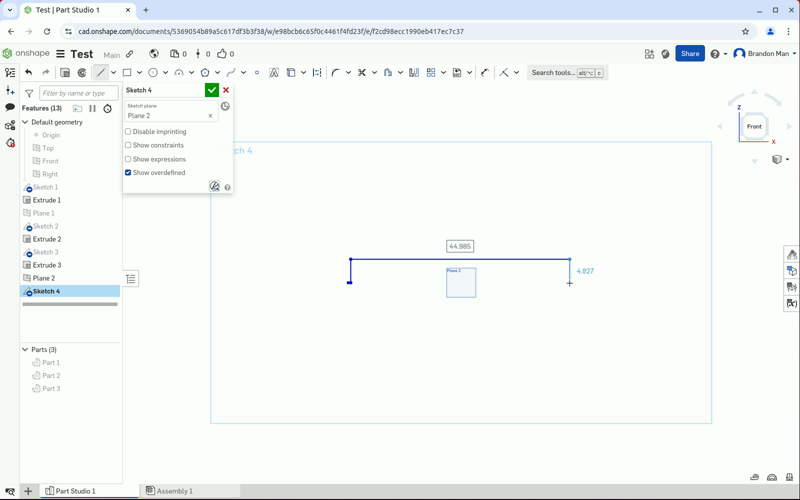
key_down(shift)
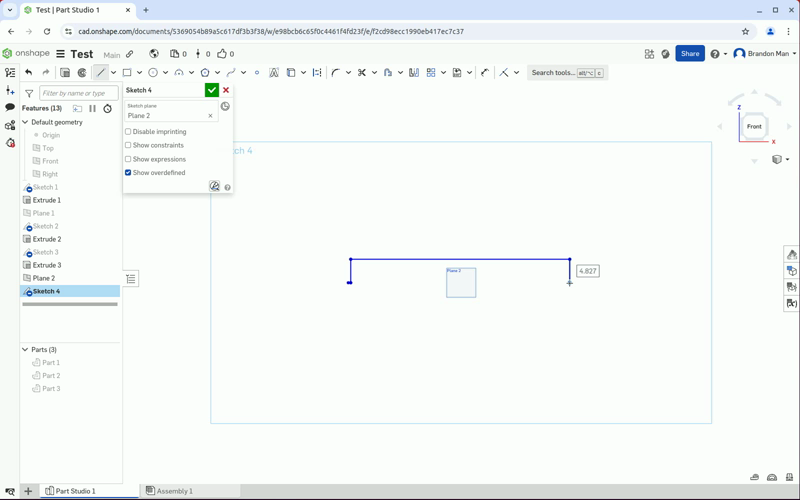
mouse_move(589, 282)
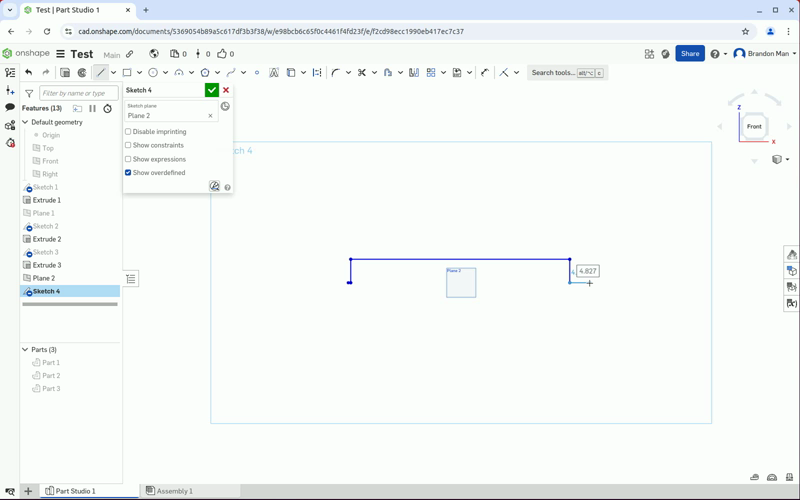
mouse_move(572, 282)
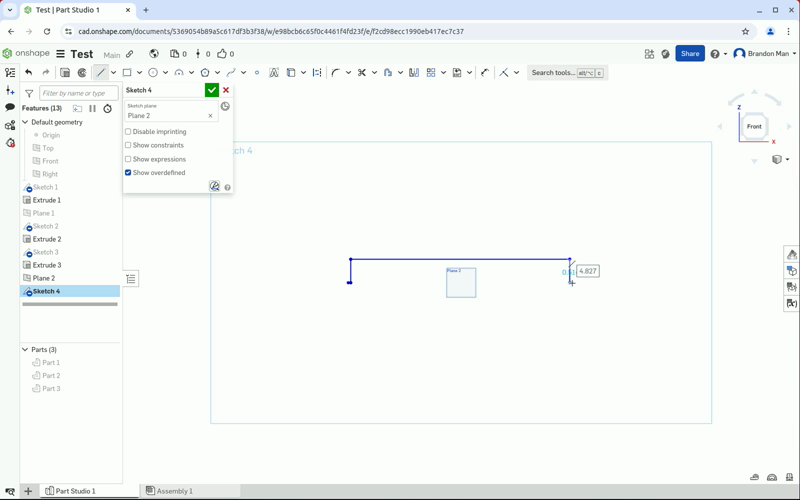
scroll(6)
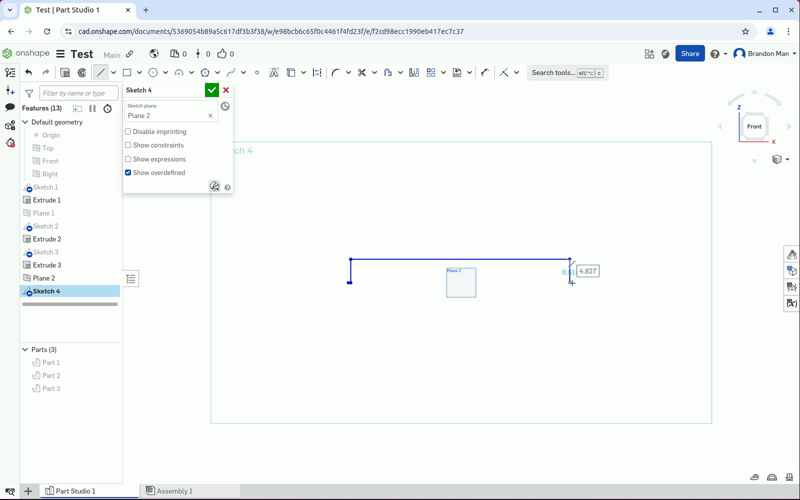
scroll(6)
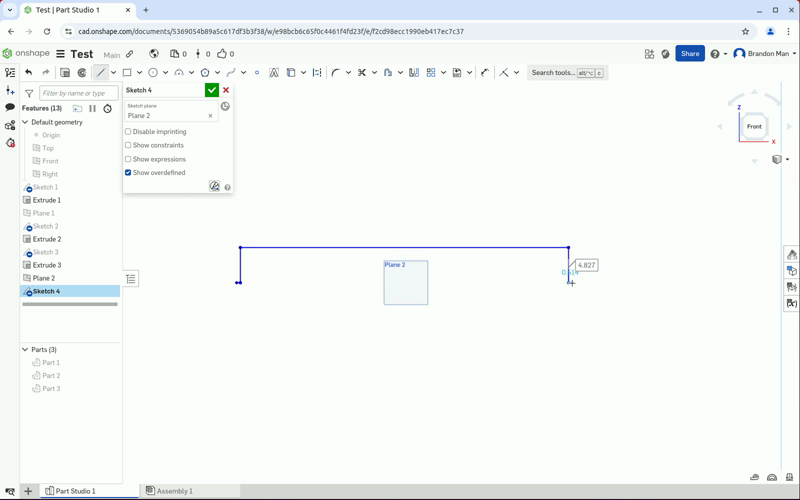
scroll(6)
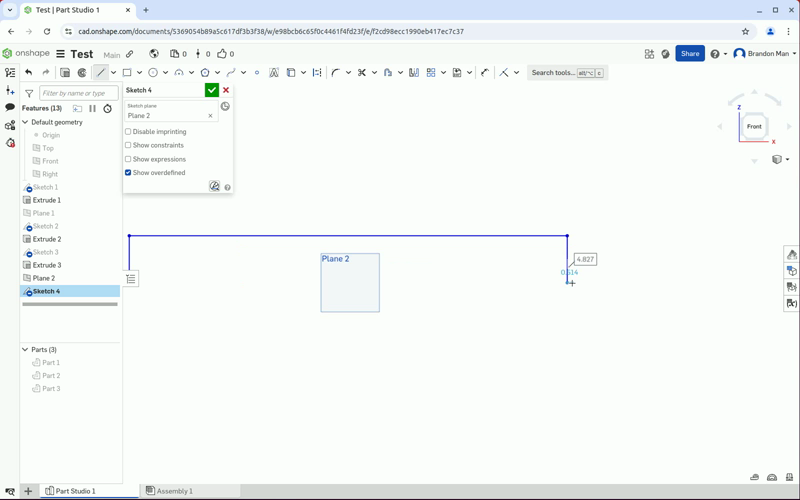
scroll(6)
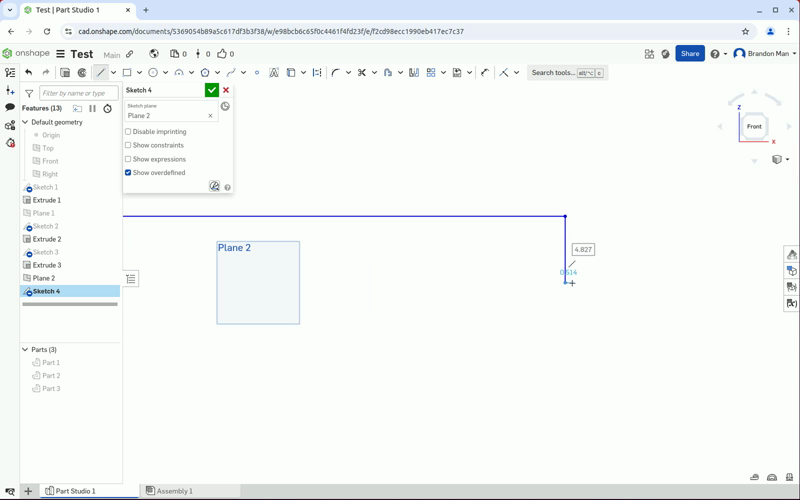
scroll(6)
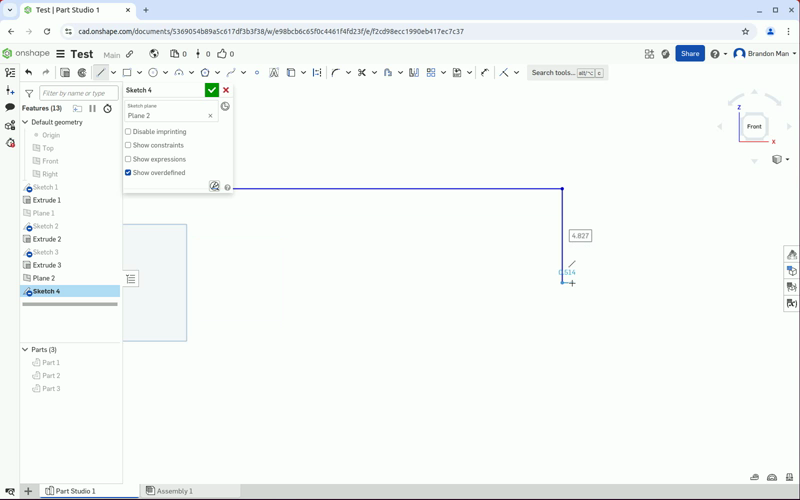
scroll(6)
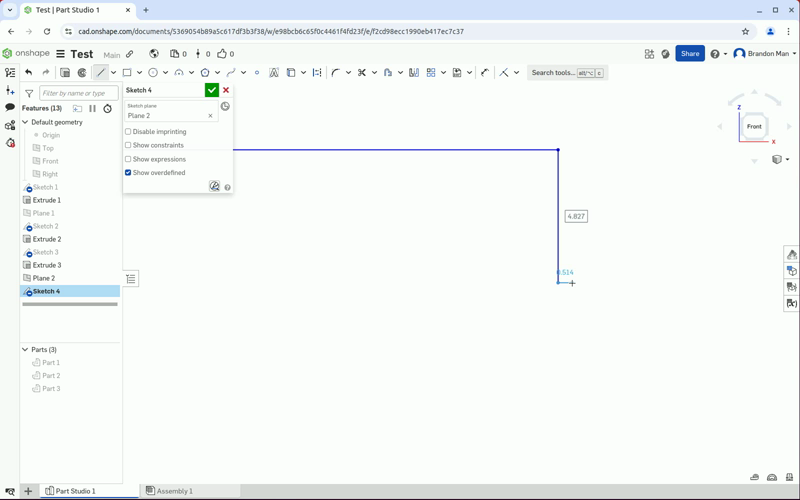
scroll(6)
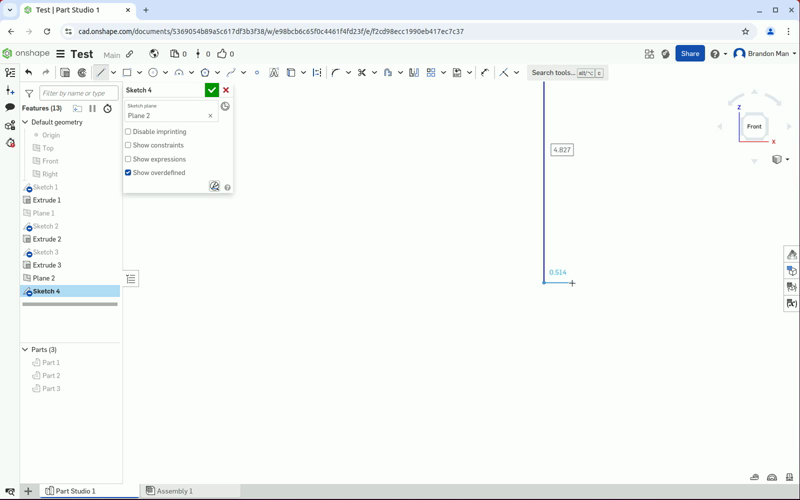
click(572, 282)
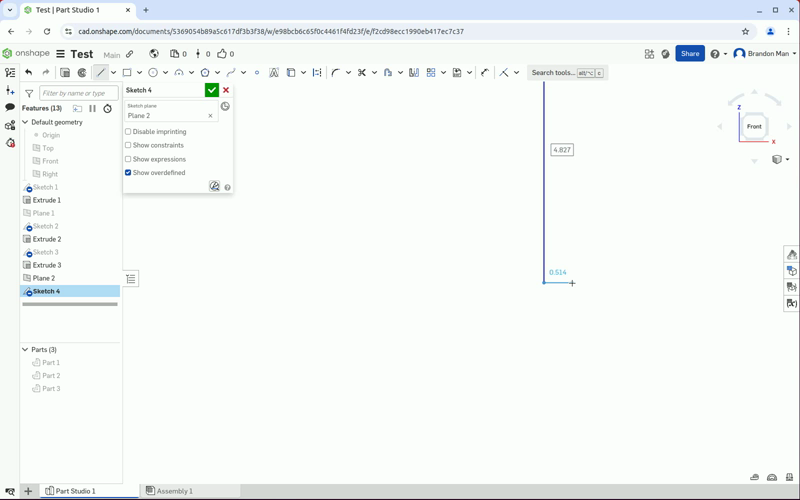
scroll(-6)
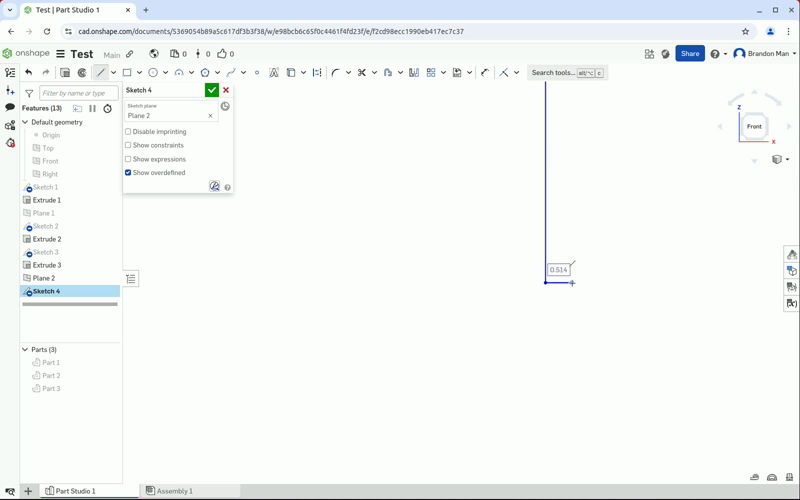
scroll(-6)
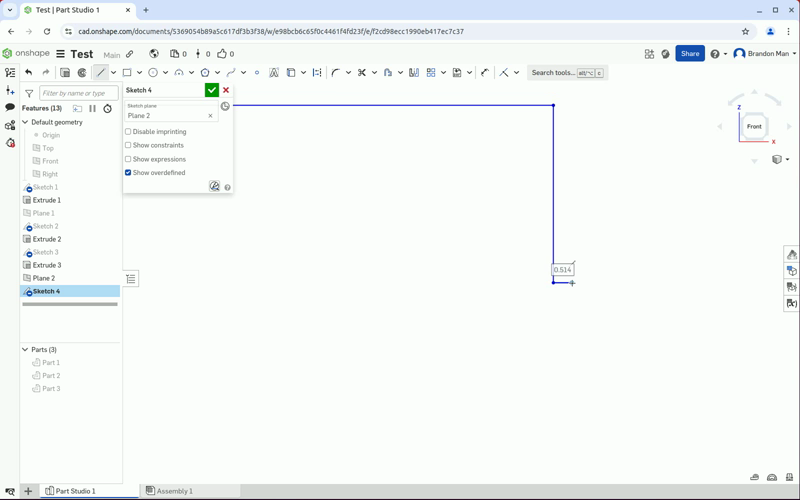
scroll(-6)
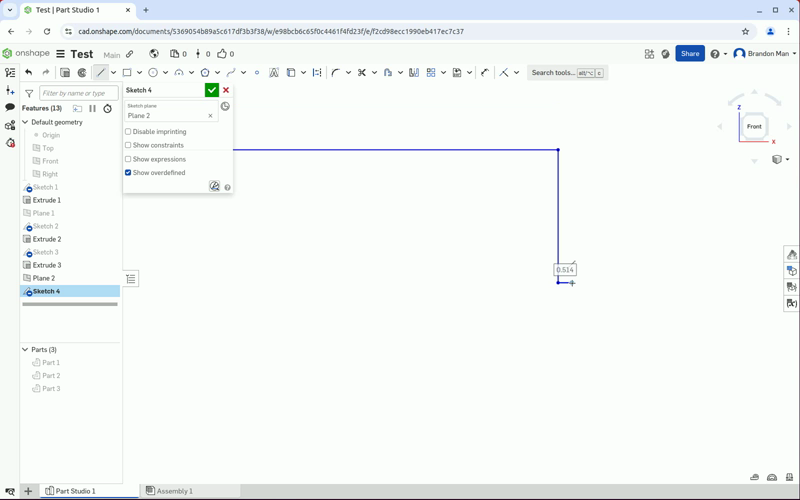
scroll(-6)
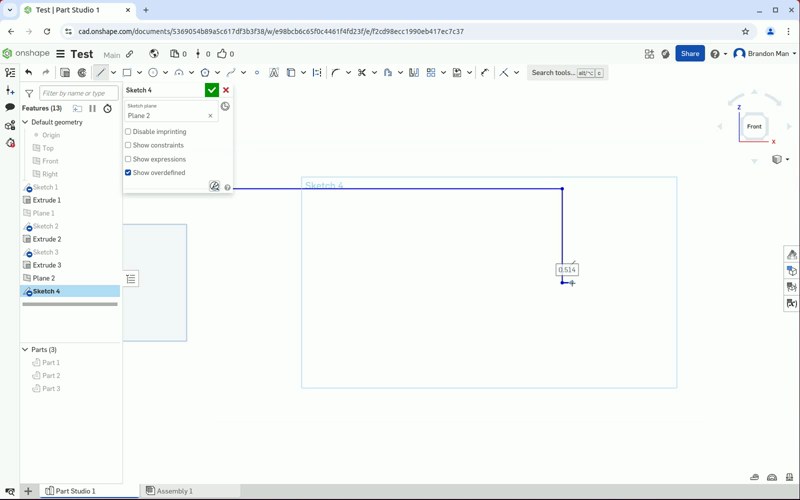
scroll(-6)
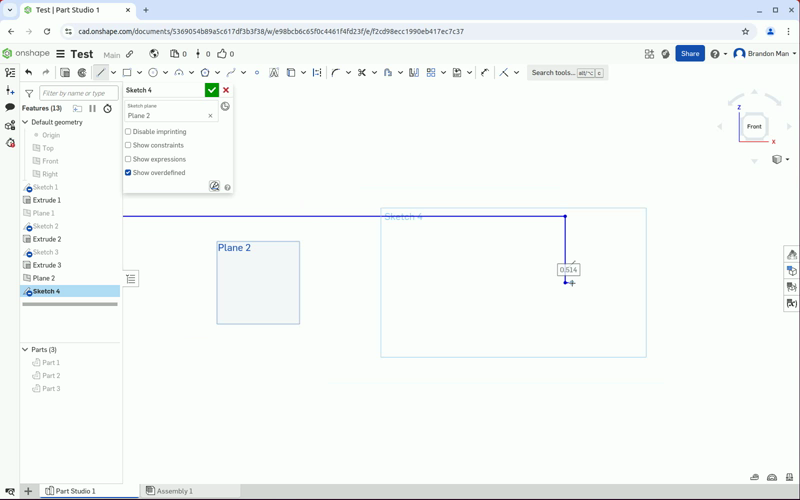
scroll(-6)
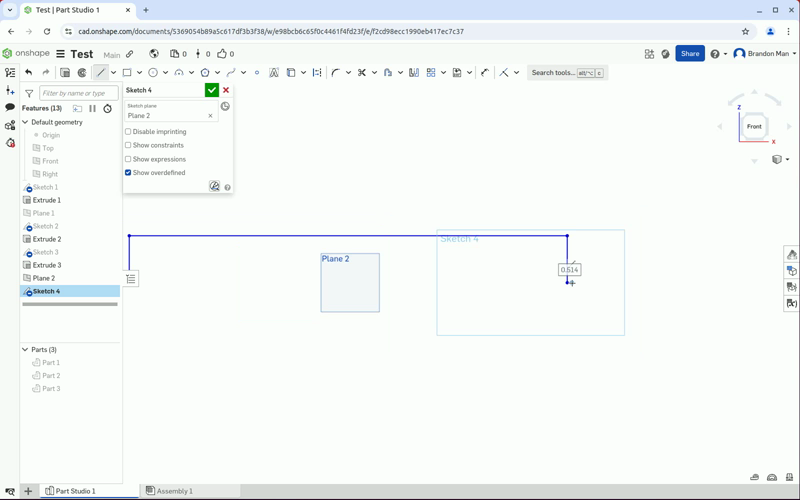
scroll(-6)
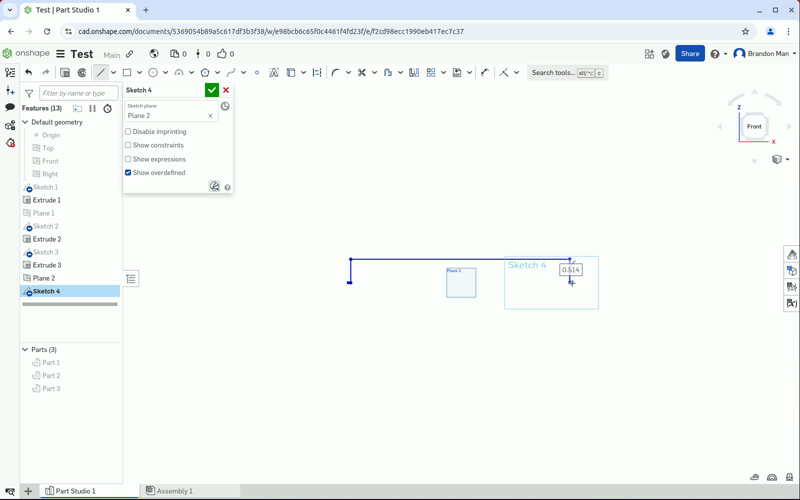
key_up(shift)
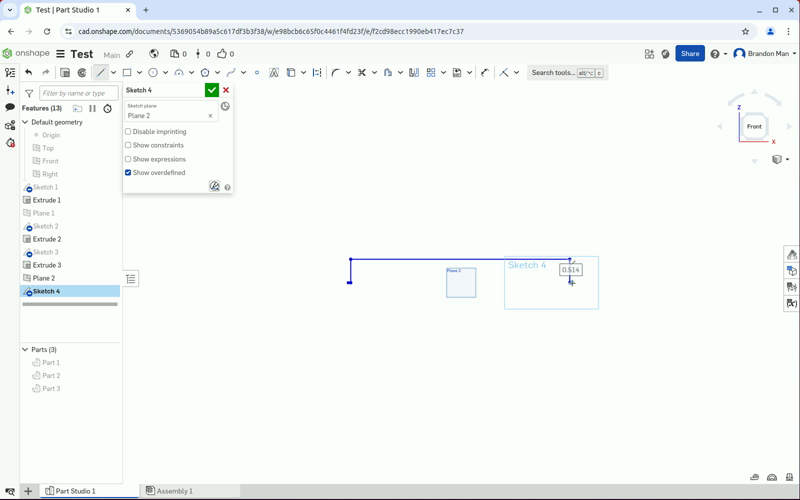
key_down(shift)
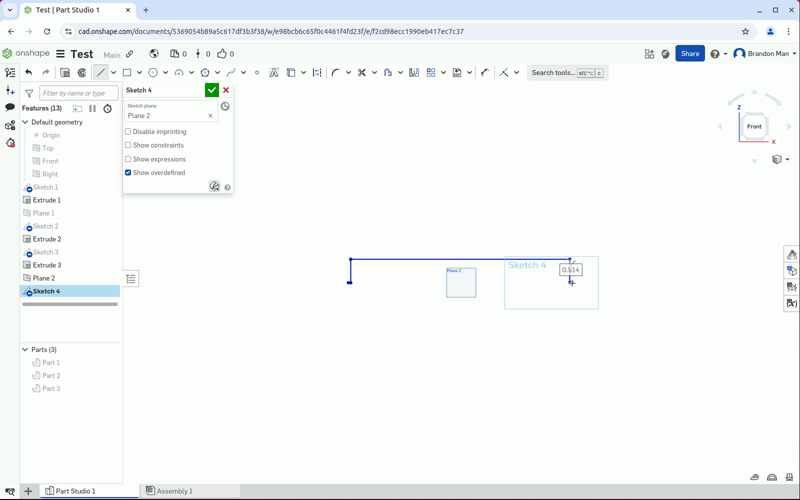
mouse_move(589, 282)
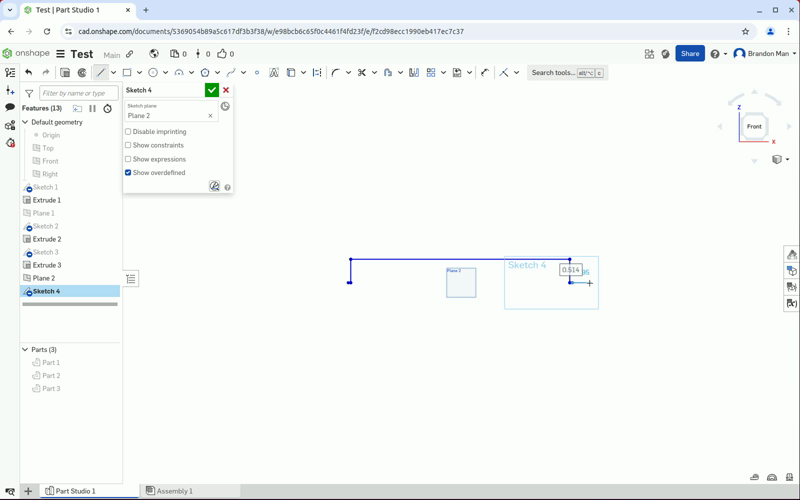
mouse_move(572, 257)
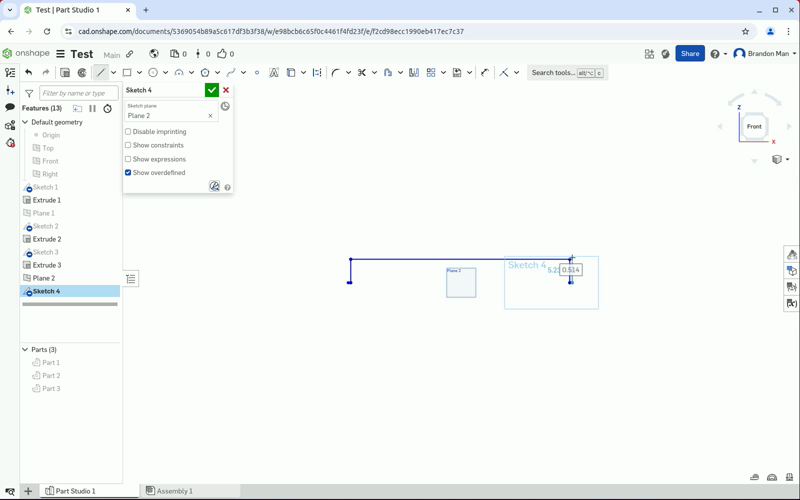
scroll(6)
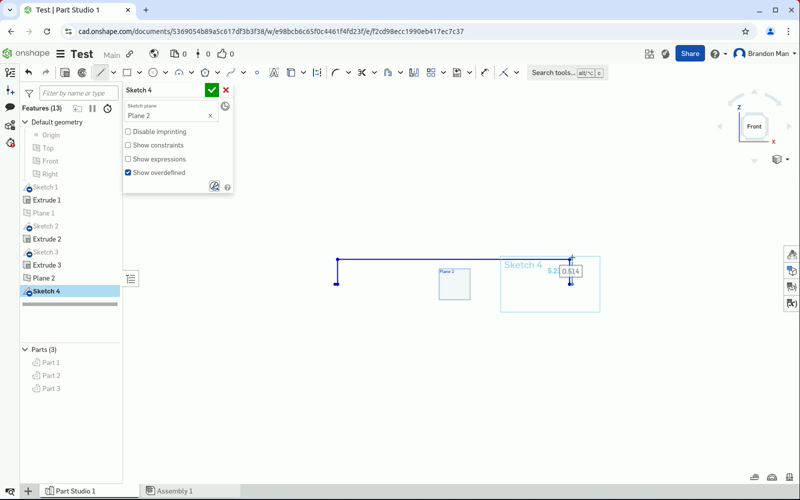
scroll(6)
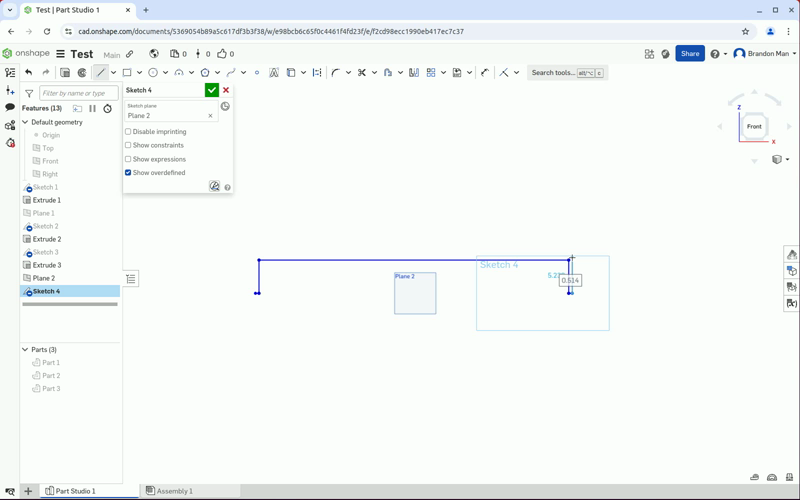
scroll(6)
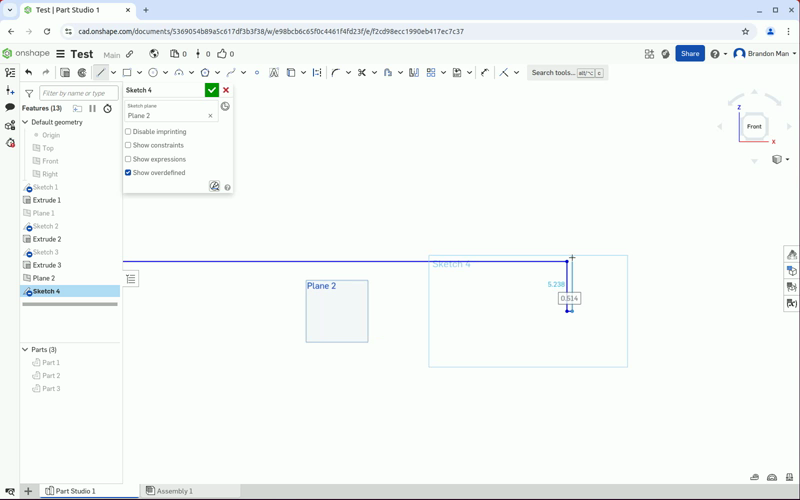
scroll(6)
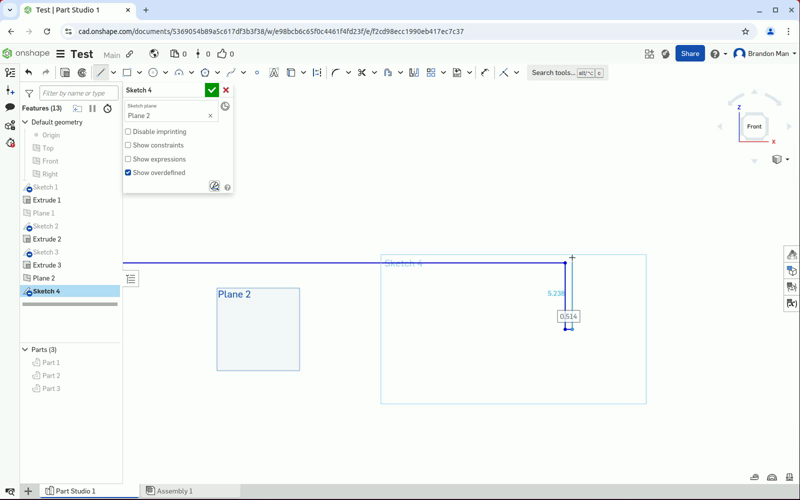
scroll(6)
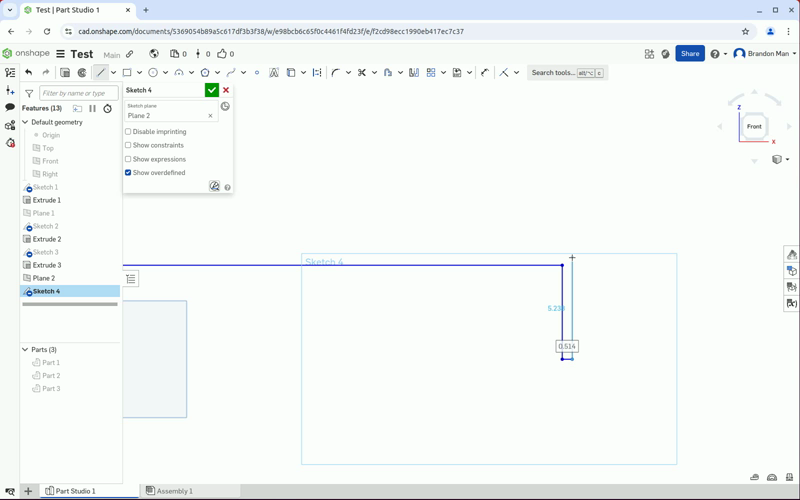
scroll(6)
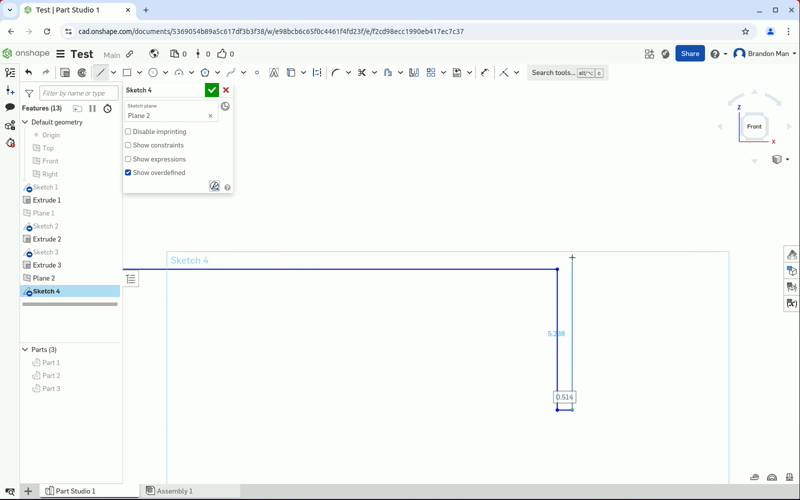
scroll(6)
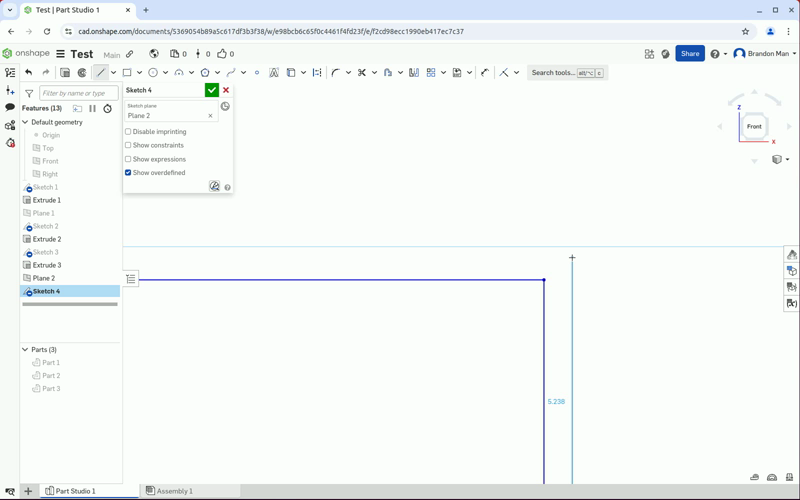
click(572, 257)
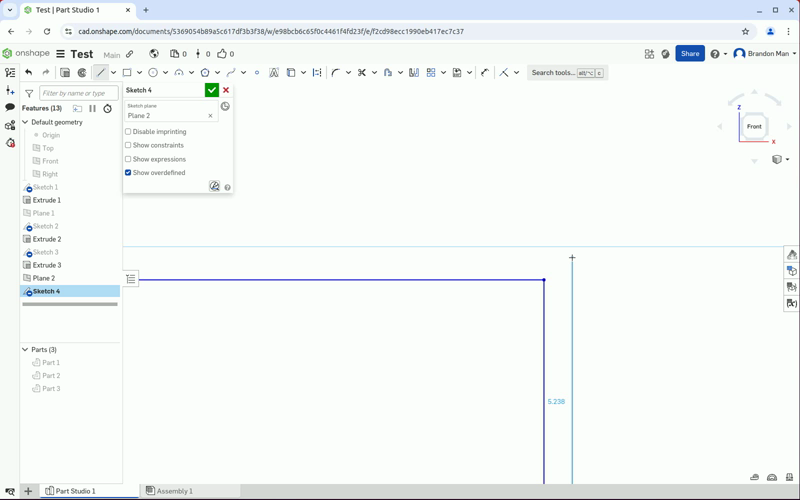
scroll(-6)
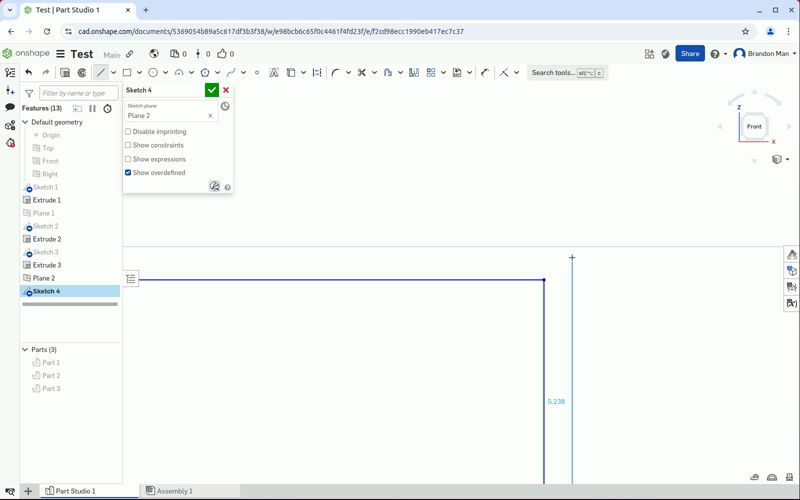
scroll(-6)
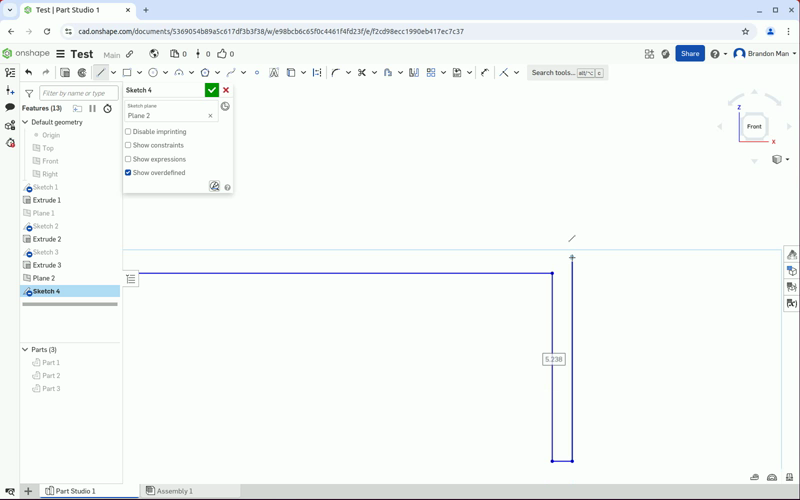
scroll(-6)
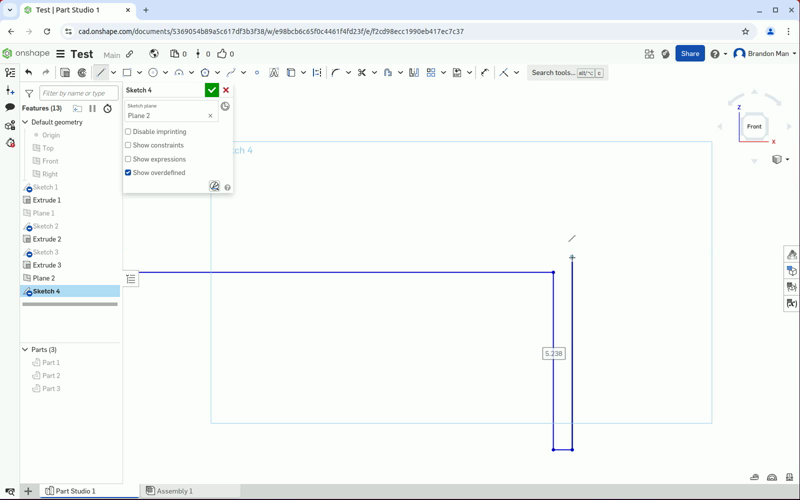
scroll(-6)
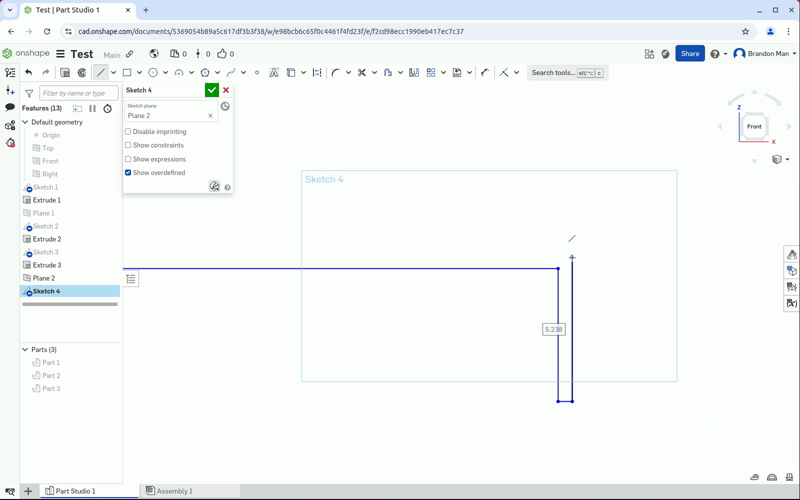
scroll(-6)
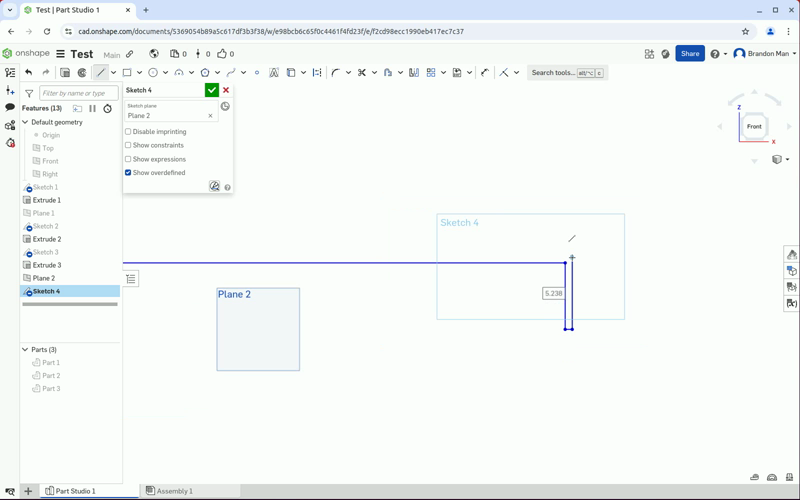
scroll(-6)
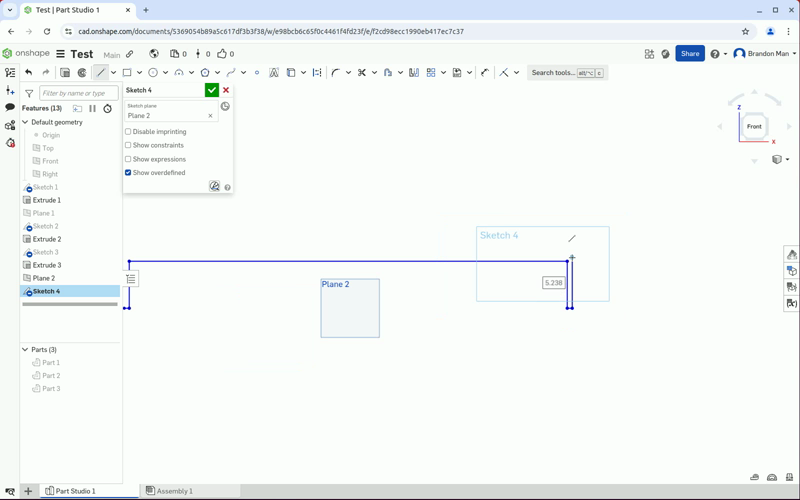
scroll(-6)
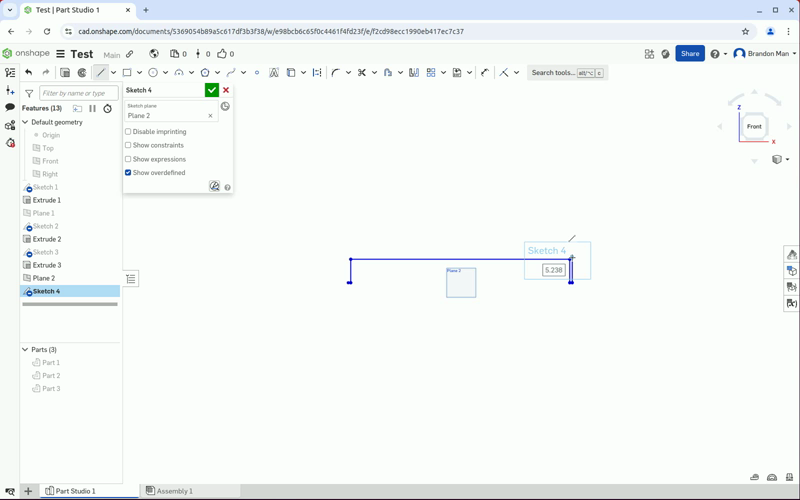
key_up(shift)
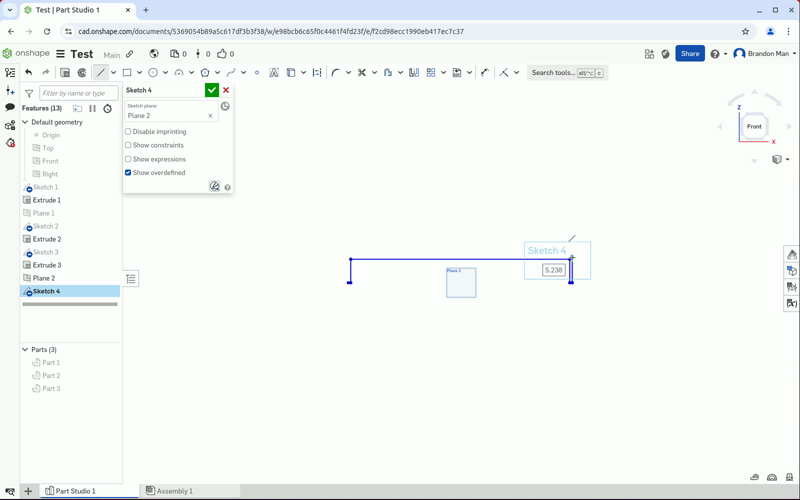
key_down(shift)
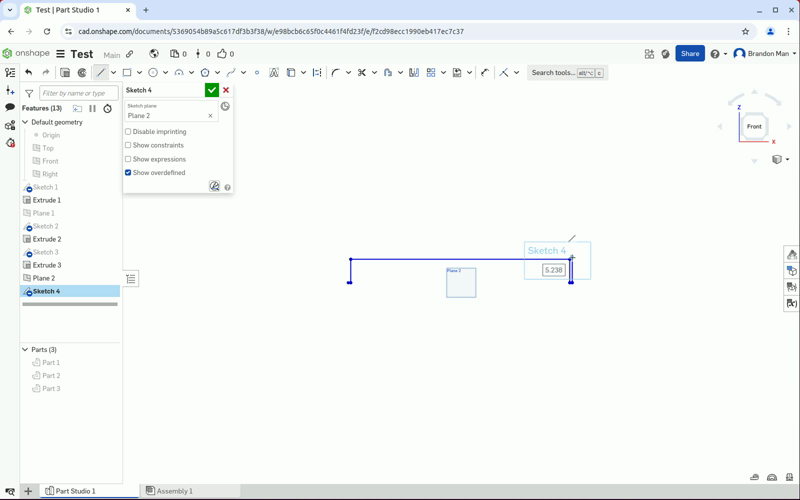
mouse_move(348, 257)
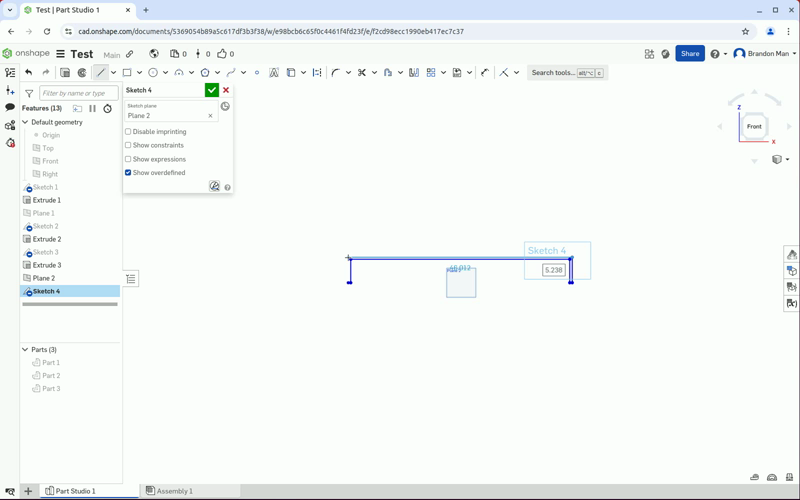
scroll(6)
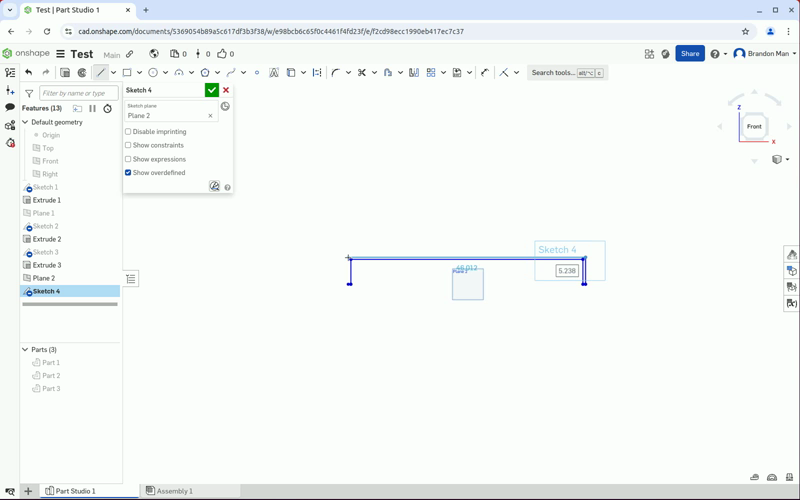
scroll(6)
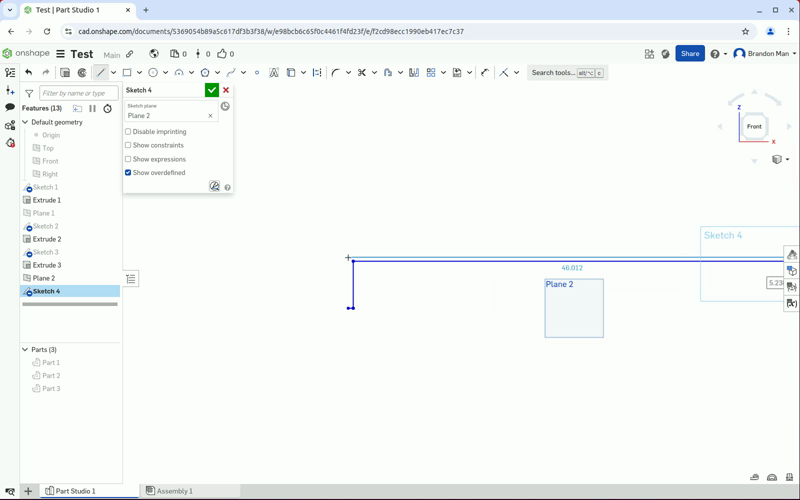
scroll(6)
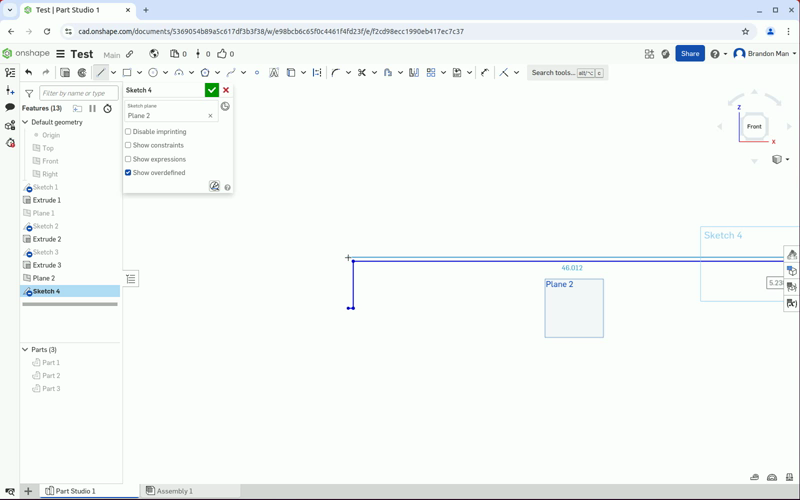
scroll(6)
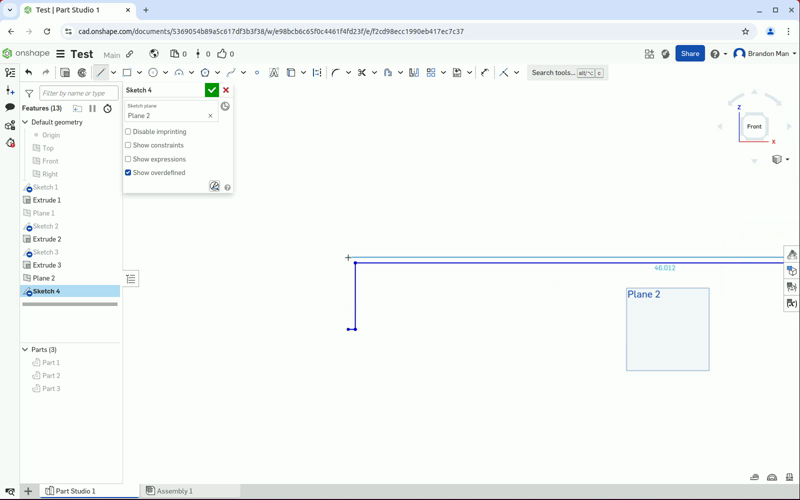
scroll(6)
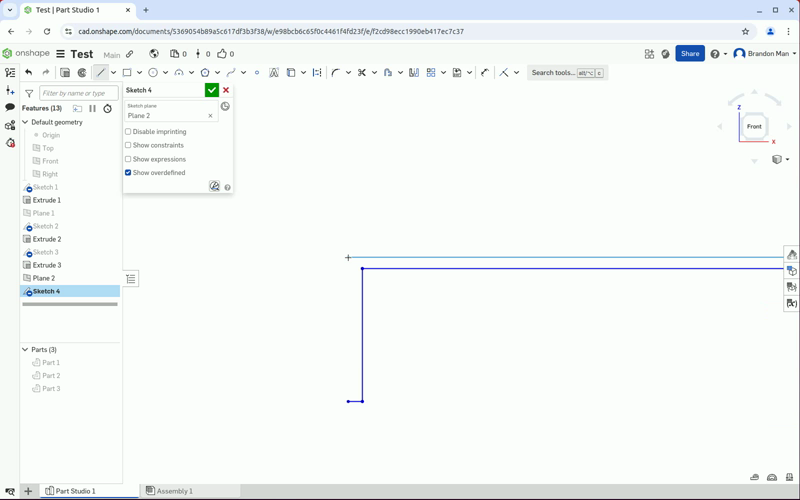
scroll(6)
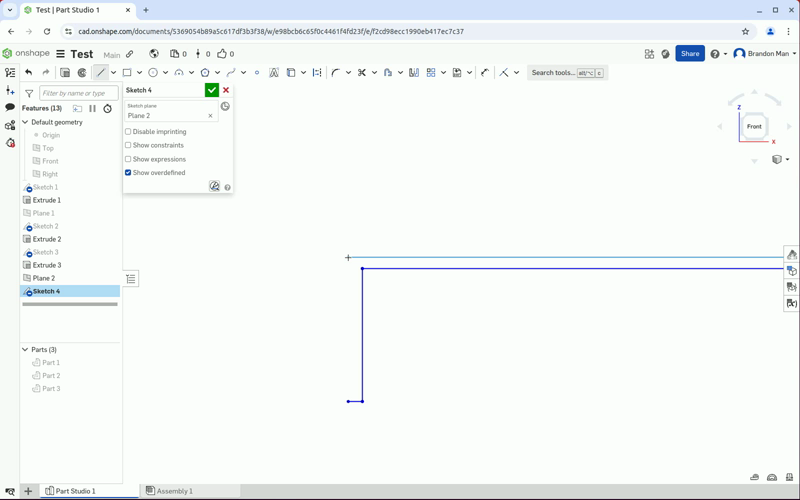
scroll(6)
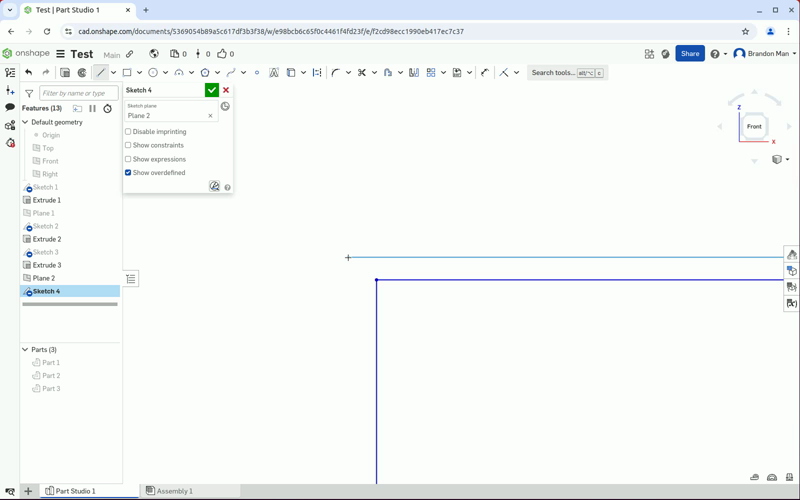
click(348, 257)
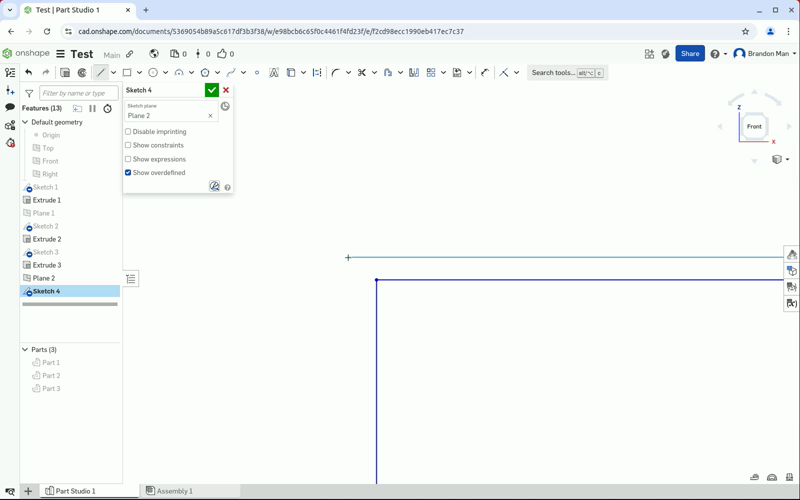
scroll(-6)
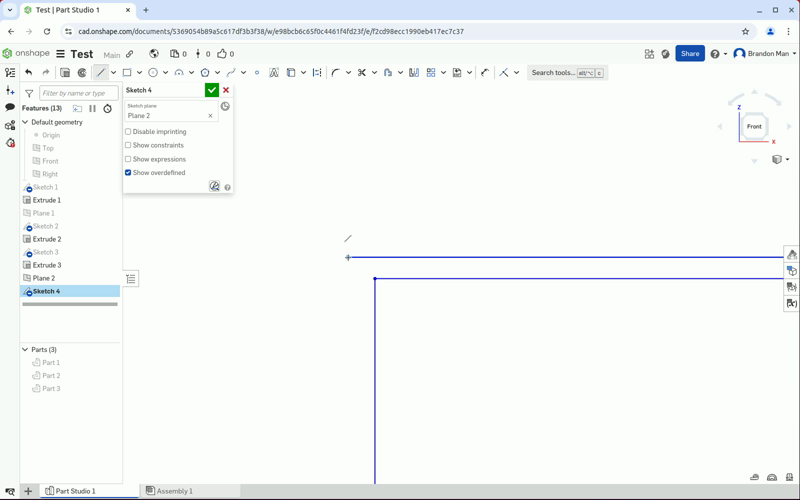
scroll(-6)
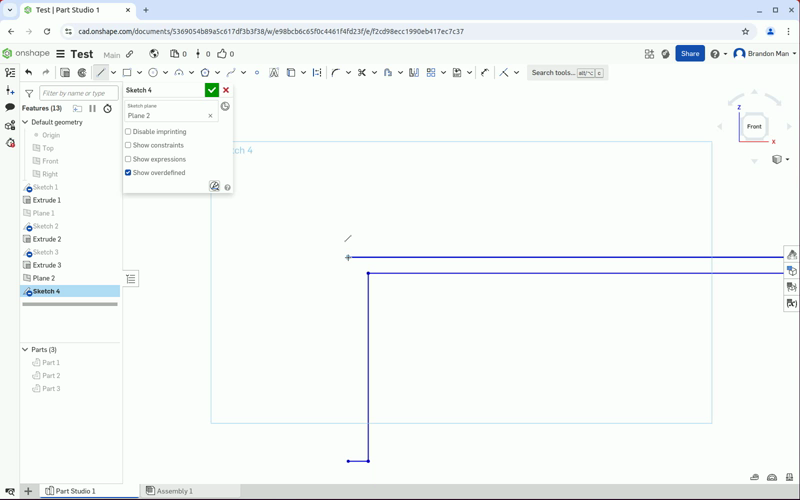
scroll(-6)
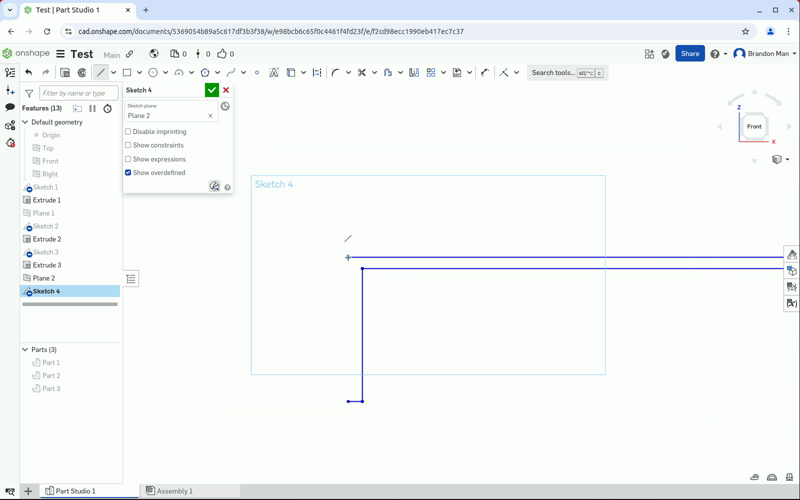
scroll(-6)
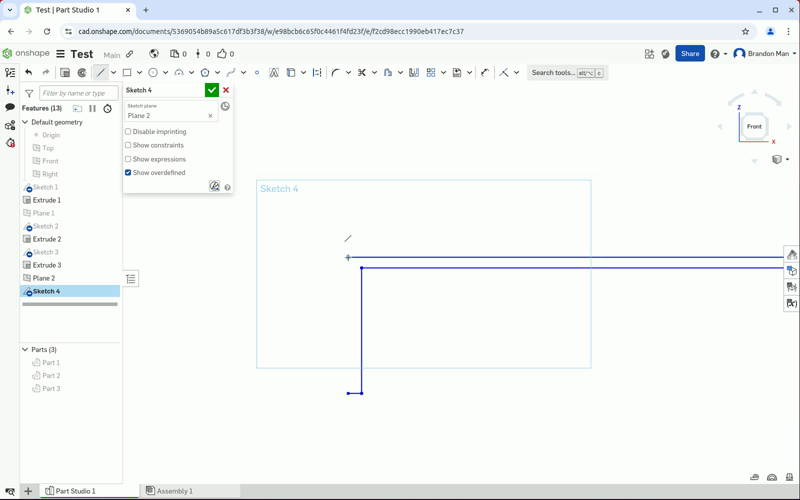
scroll(-6)
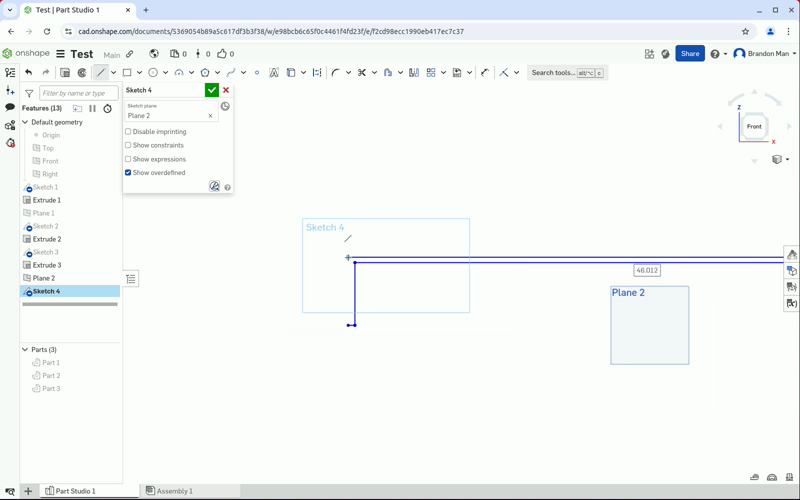
scroll(-6)
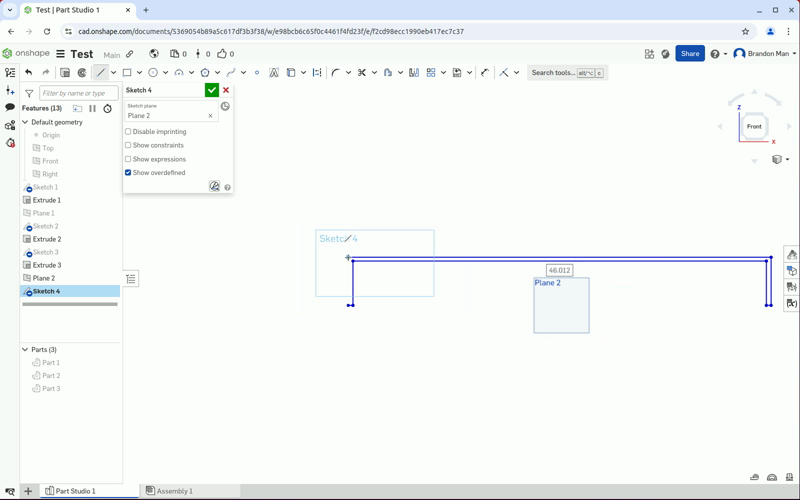
scroll(-6)
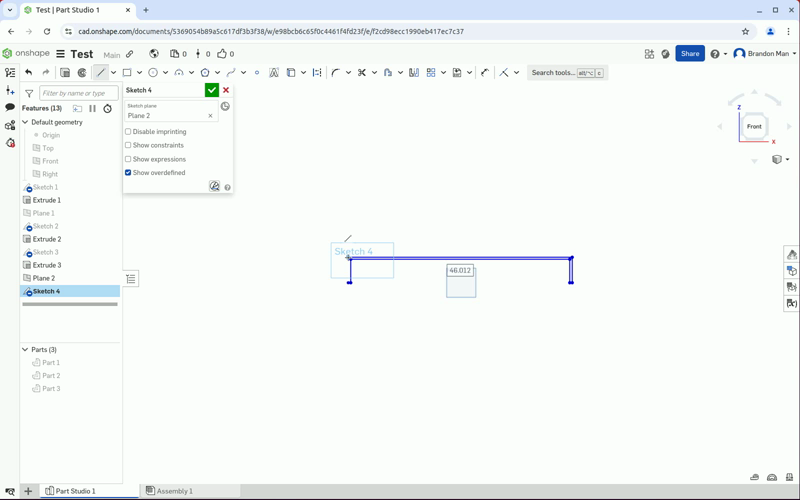
key_up(shift)
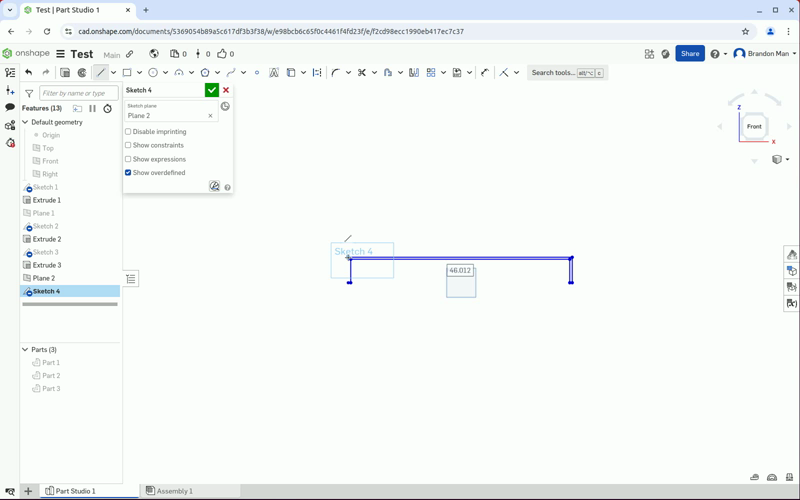
mouse_move(378, 257)
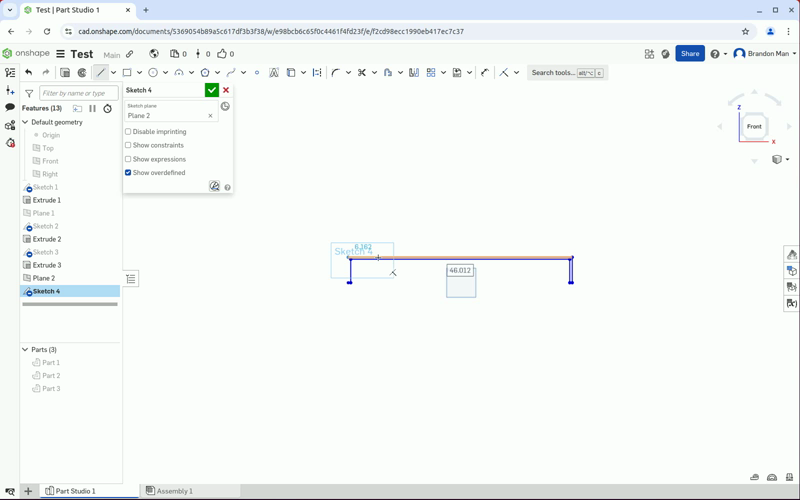
key_down(shift)
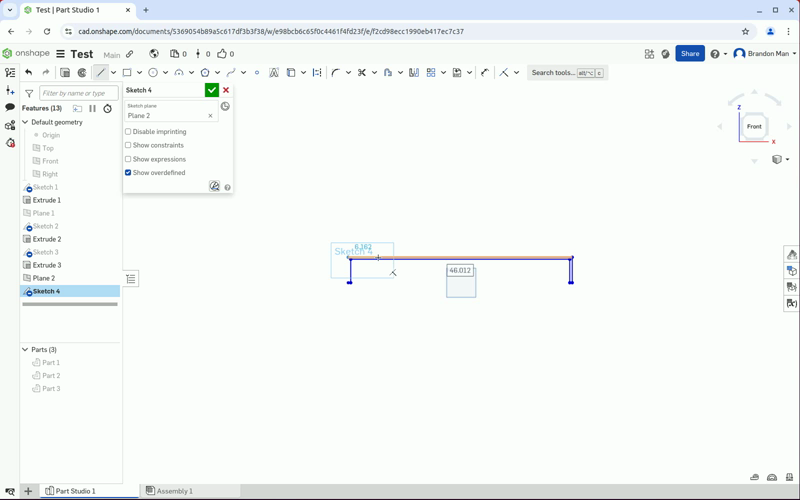
mouse_move(348, 282)
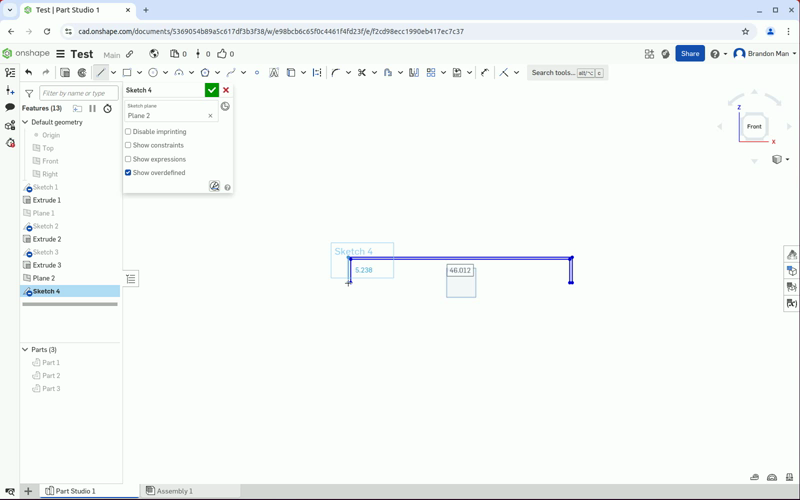
scroll(6)
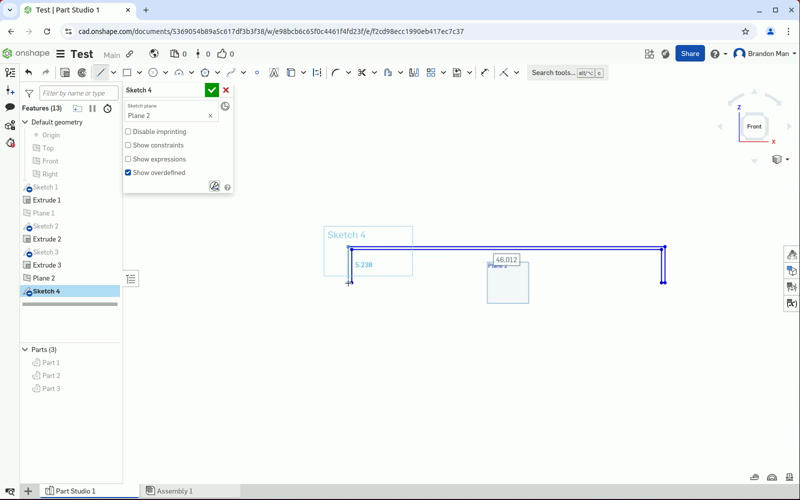
scroll(6)
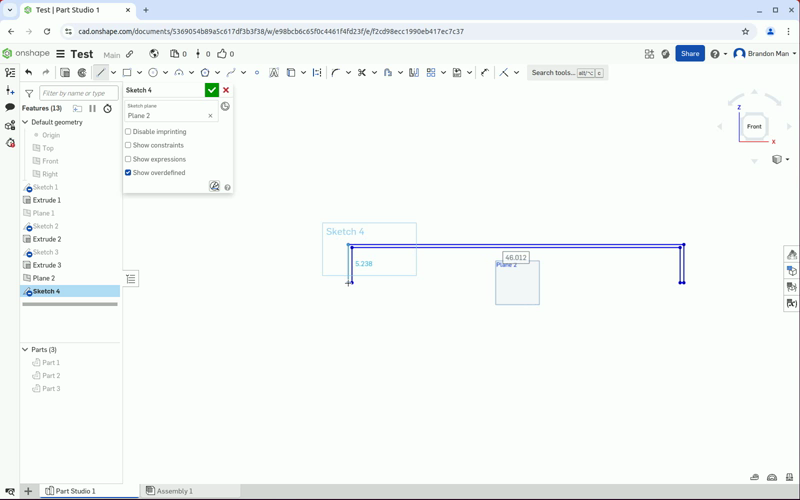
scroll(6)
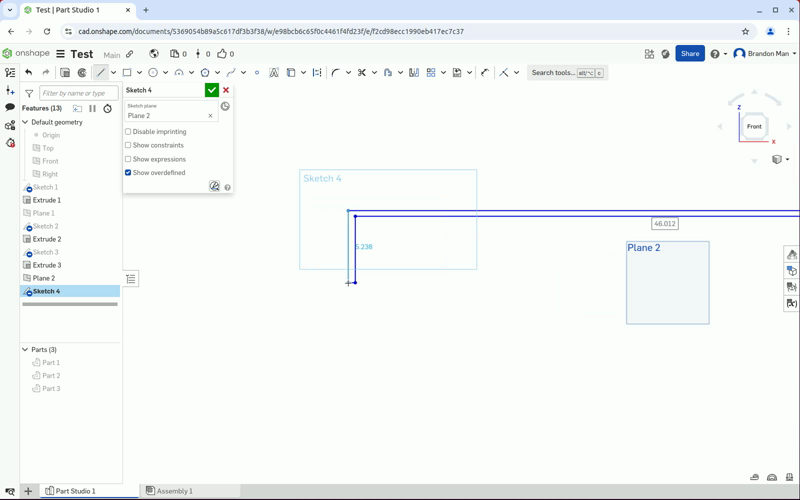
scroll(6)
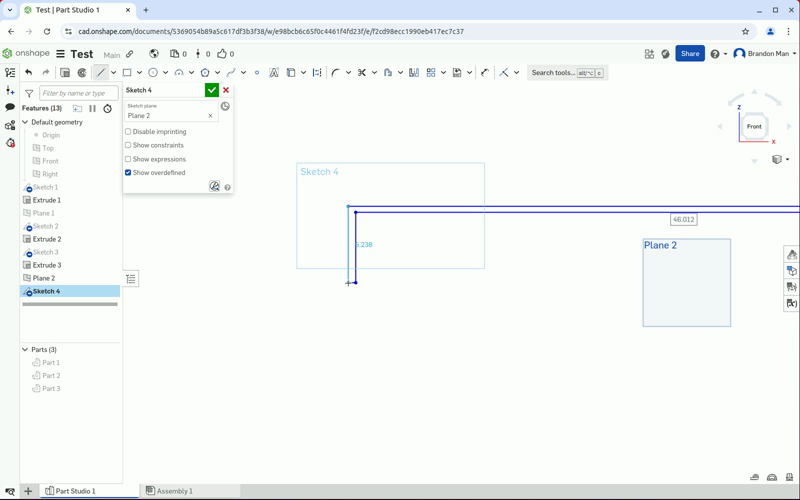
scroll(6)
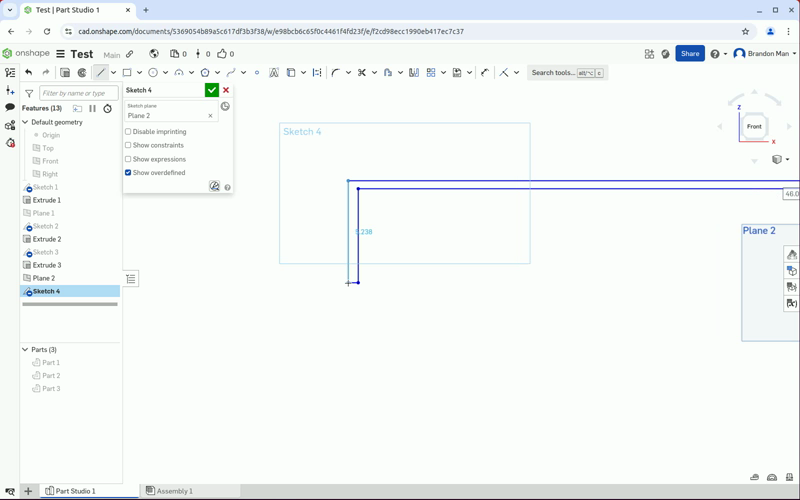
scroll(6)
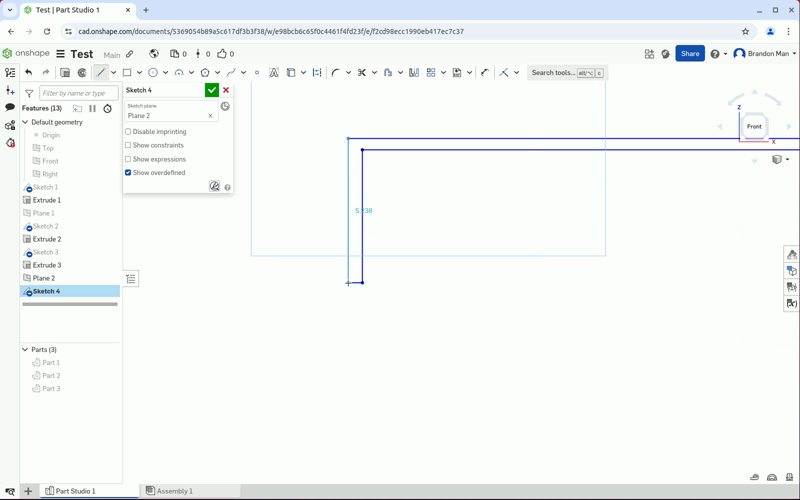
scroll(6)
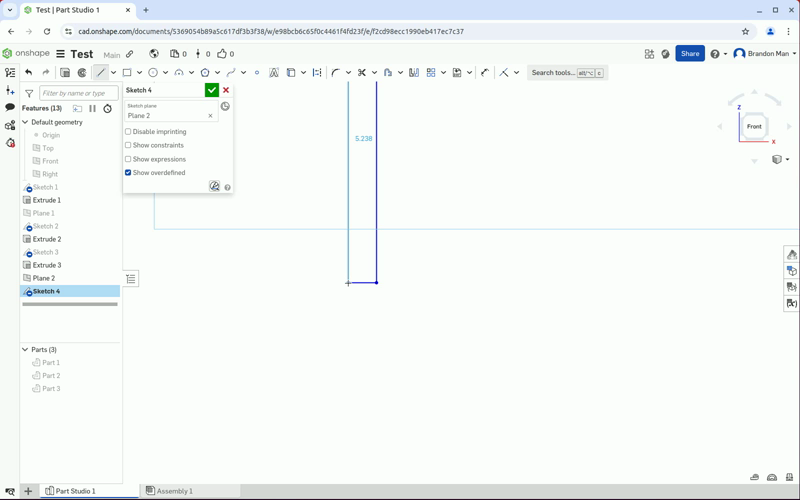
key_up(shift)
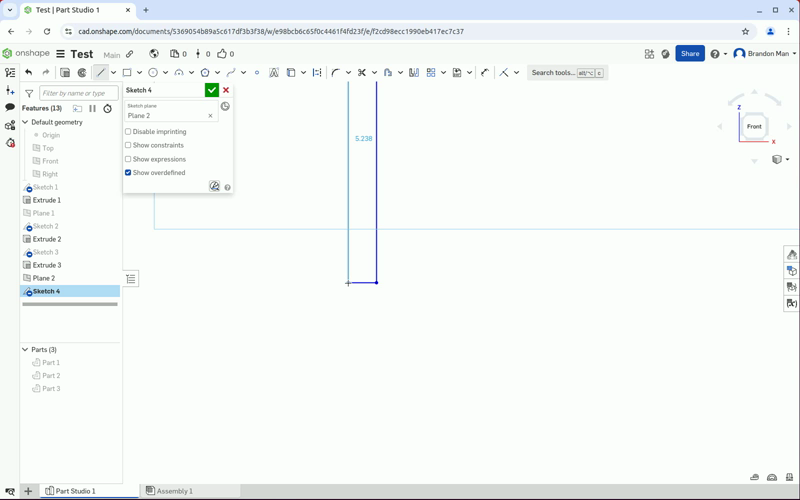
click(348, 282)
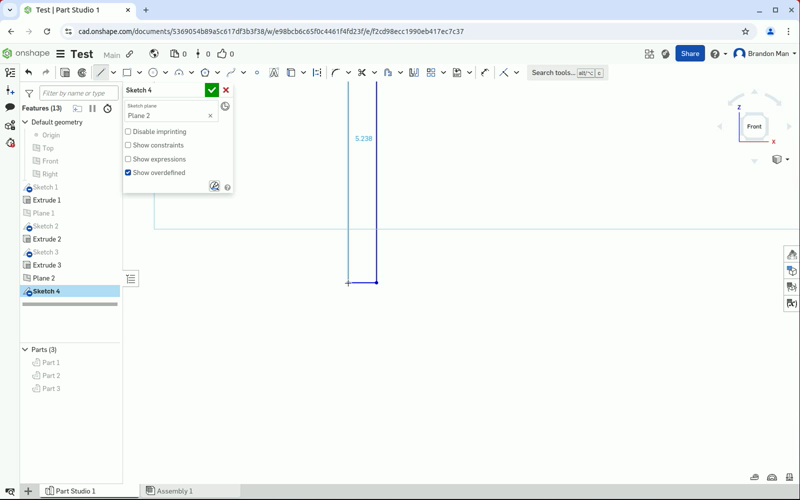
scroll(-6)
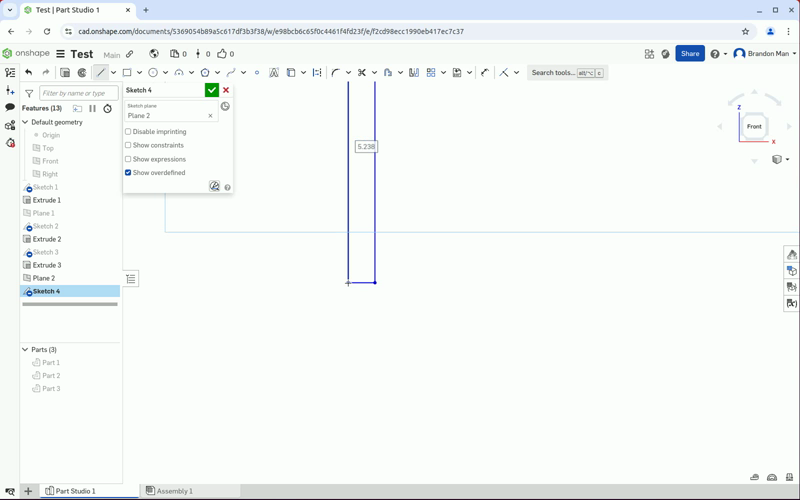
scroll(-6)
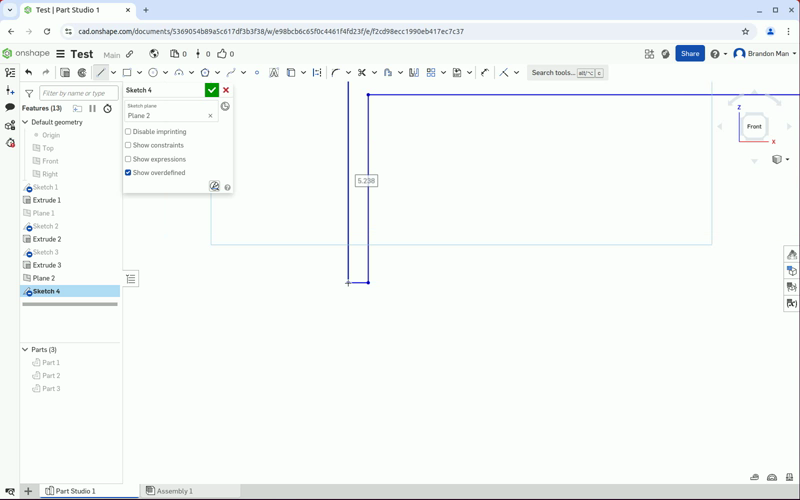
scroll(-6)
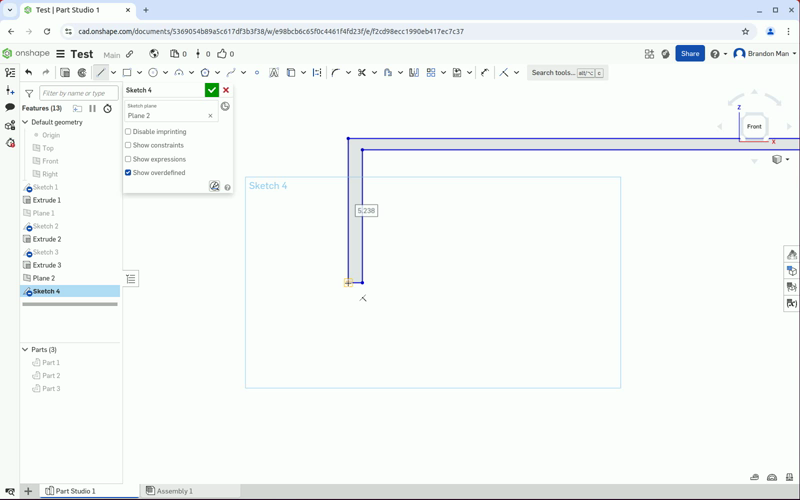
scroll(-6)
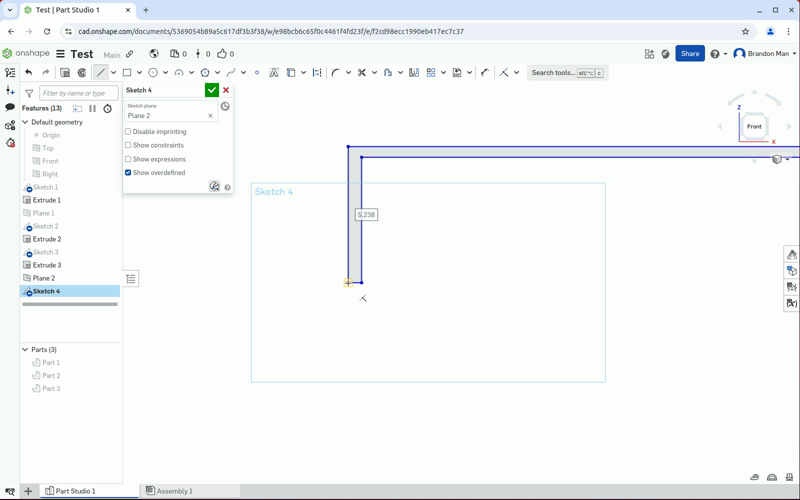
scroll(-6)
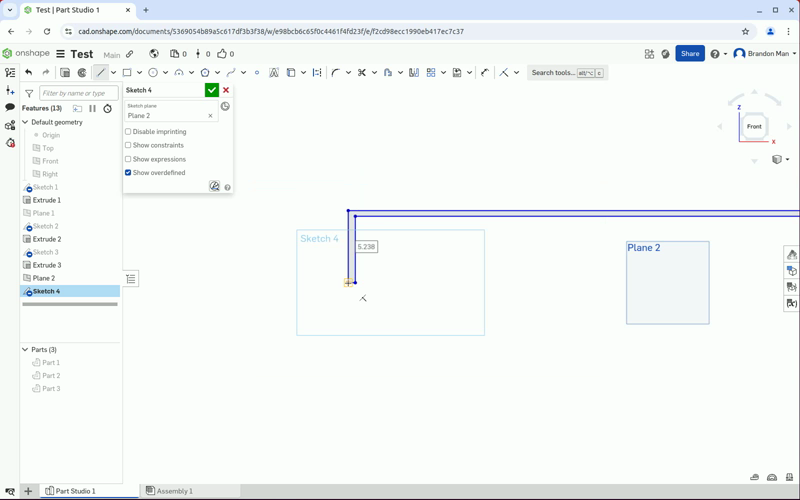
scroll(-6)
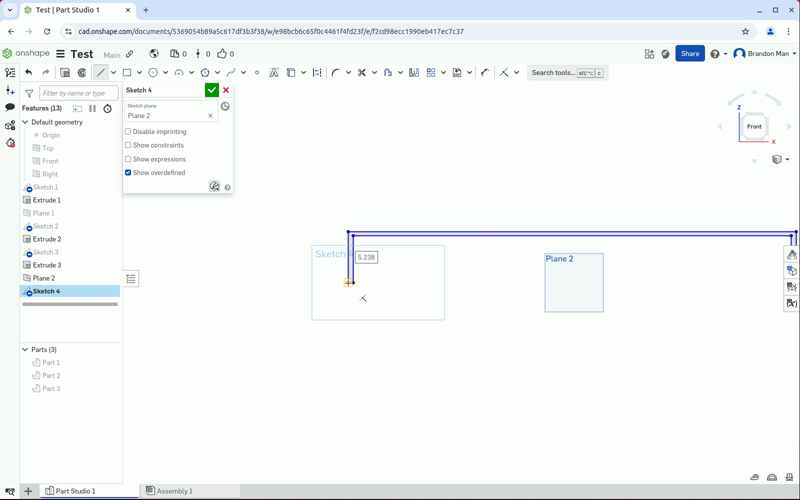
scroll(-6)
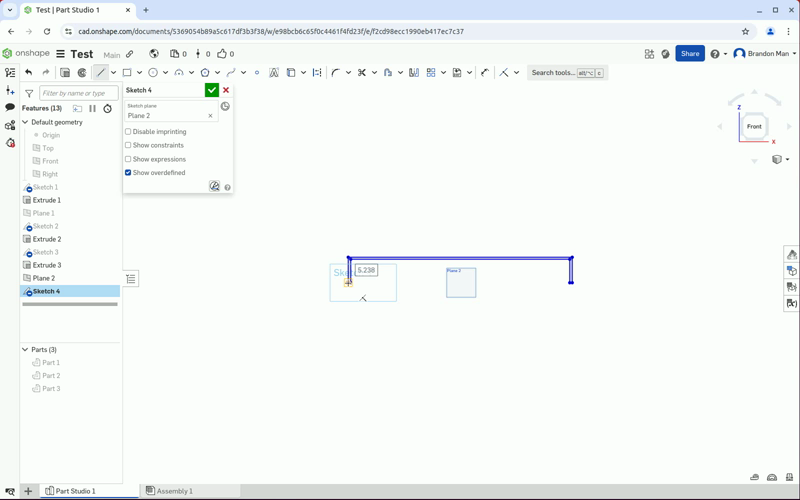
key(esc)
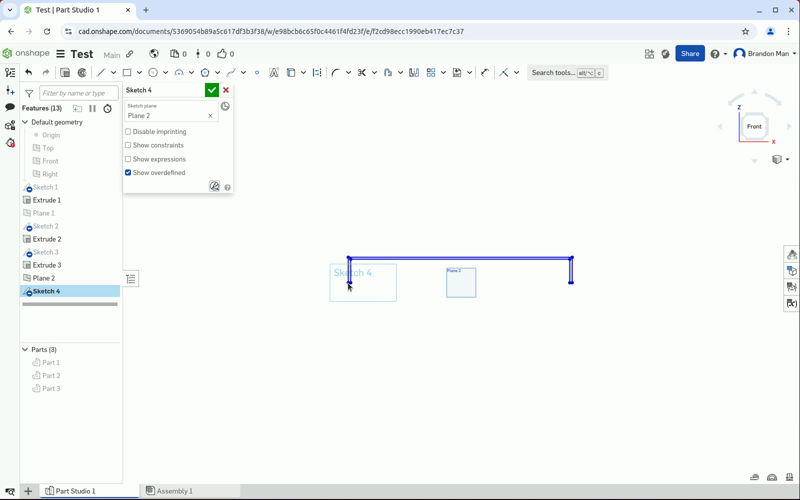
mouse_move(375, 258)
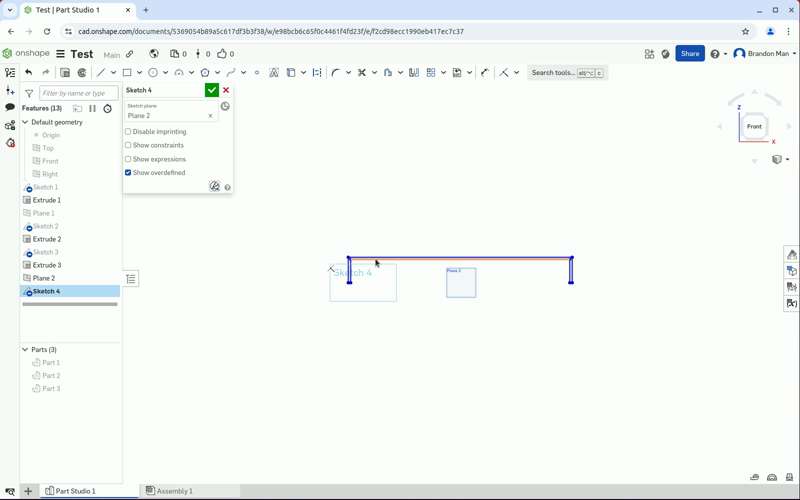
scroll(6)
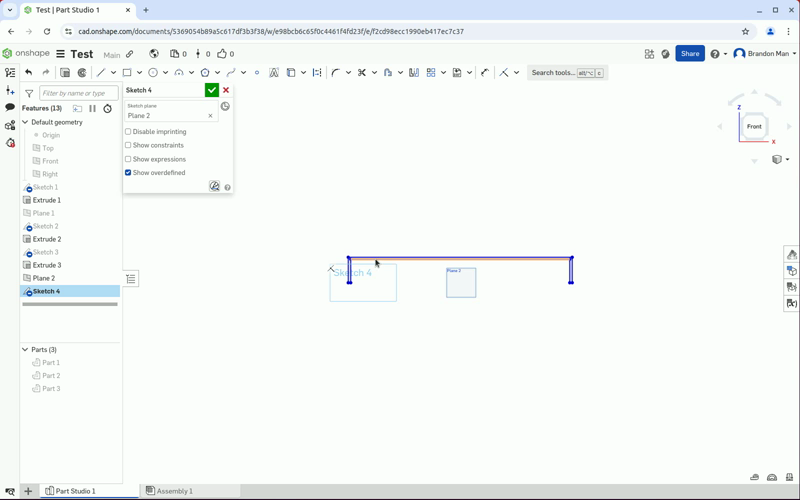
scroll(6)
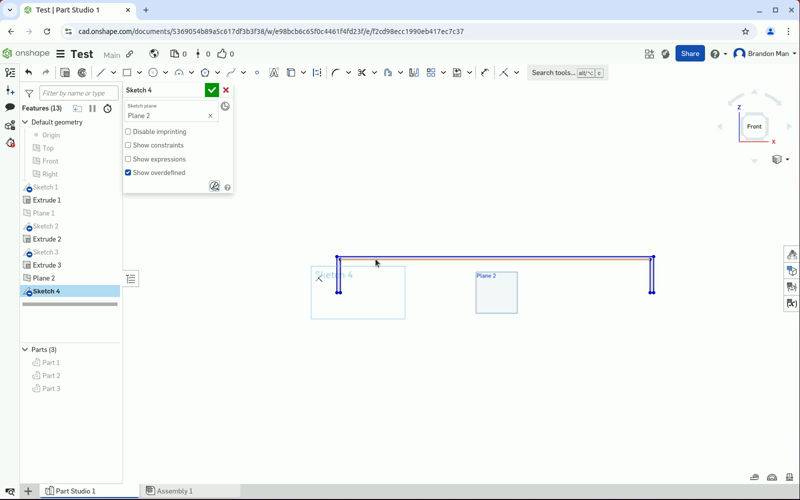
scroll(6)
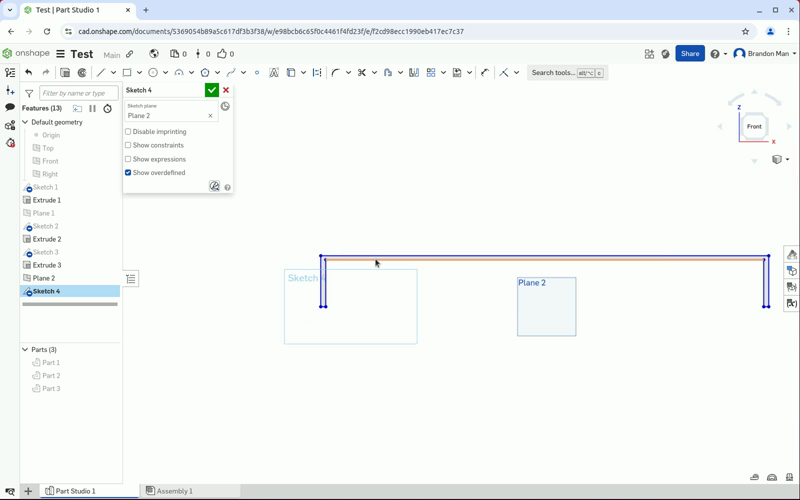
scroll(6)
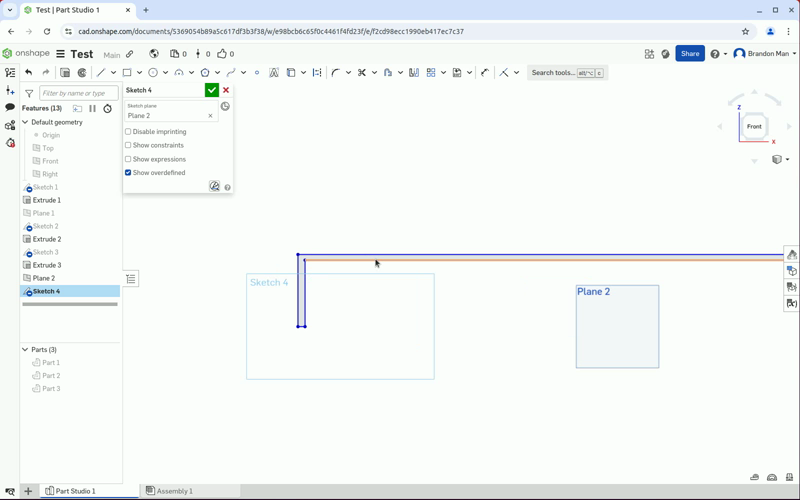
scroll(6)
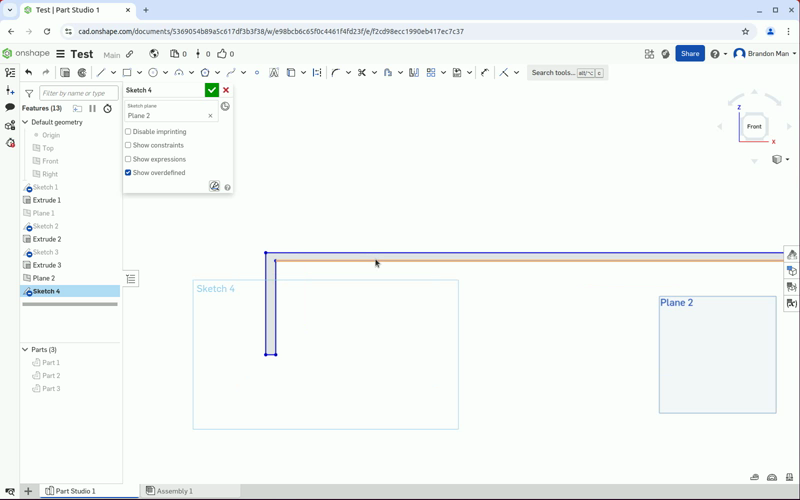
scroll(6)
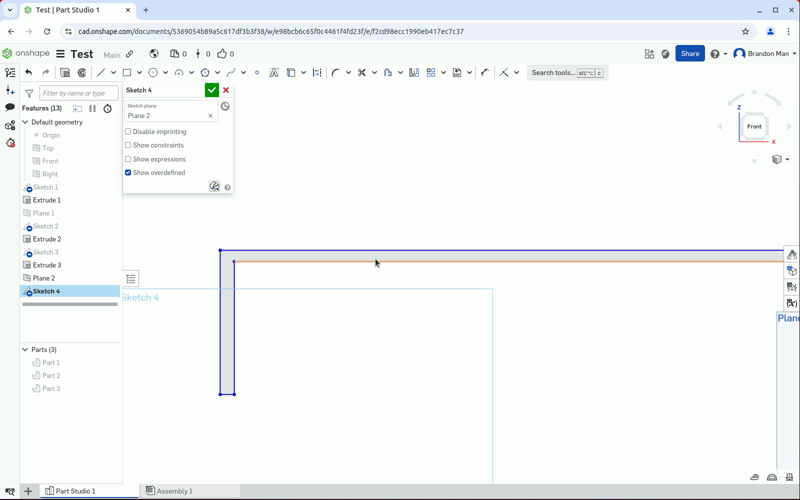
scroll(6)
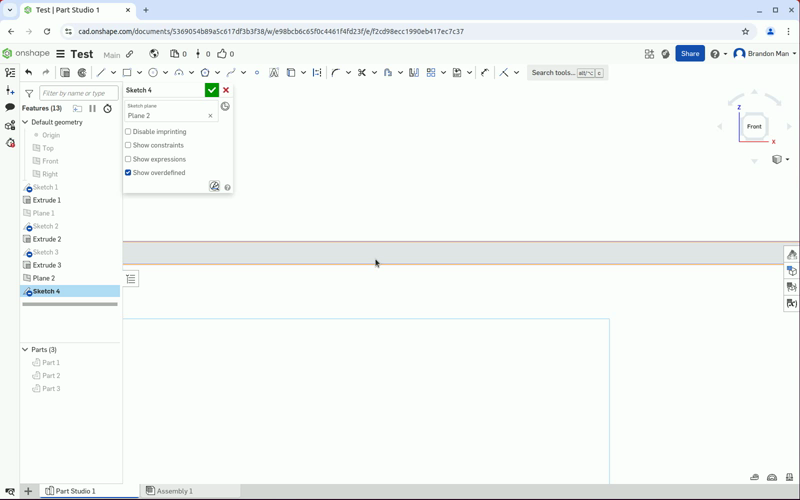
click(375, 258)
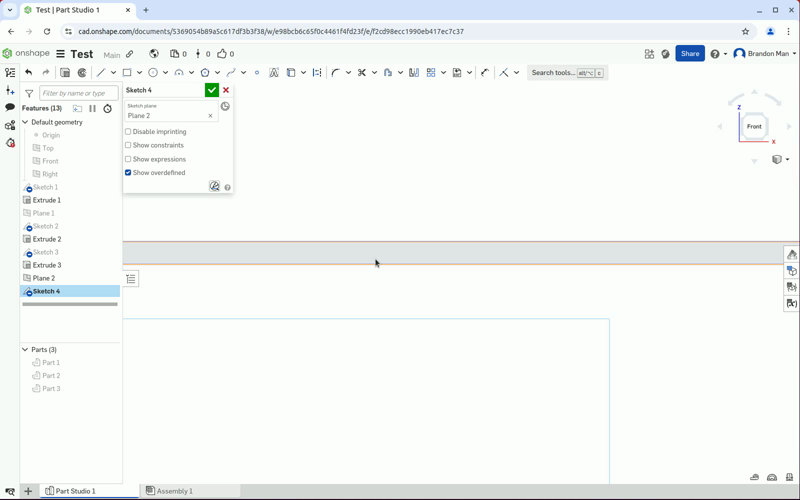
scroll(-6)
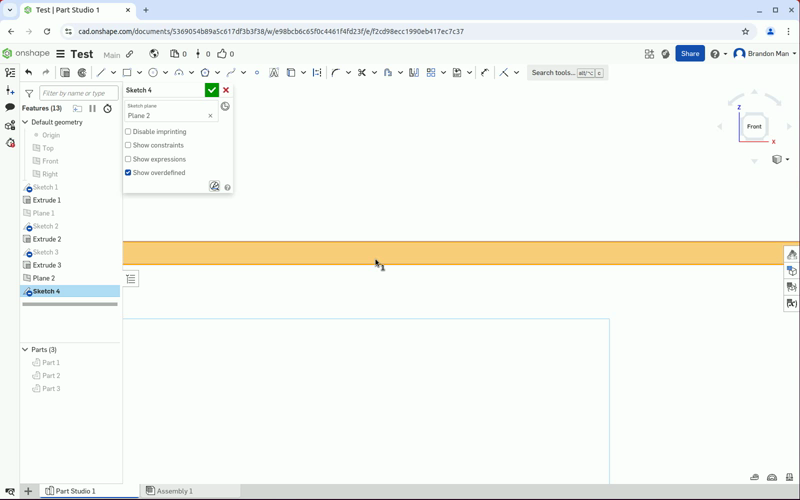
scroll(-6)
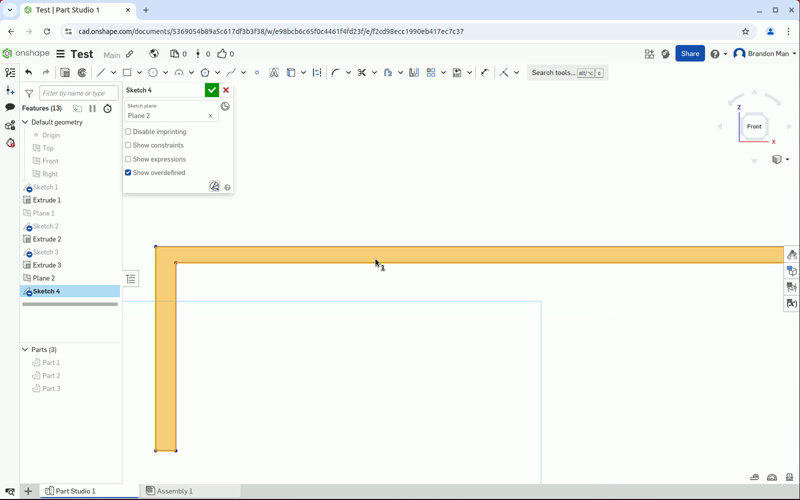
scroll(-6)
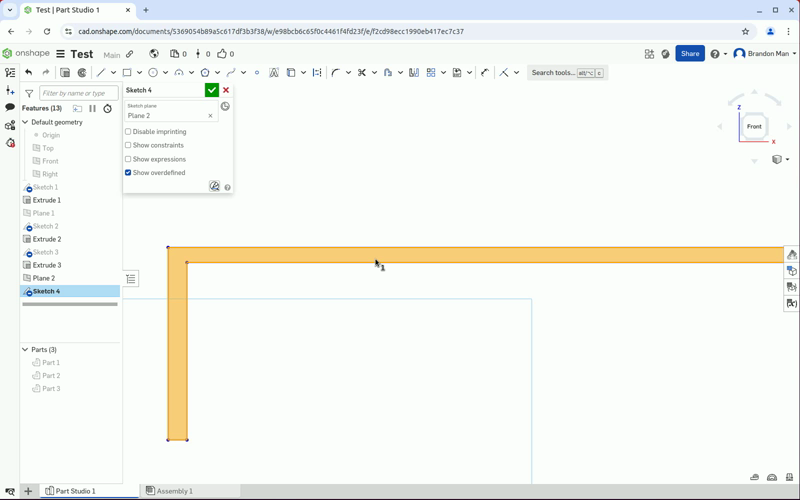
scroll(-6)
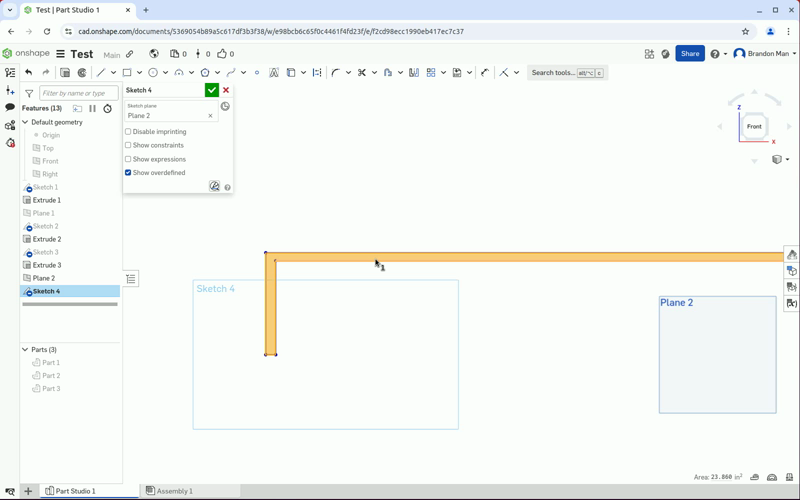
scroll(-6)
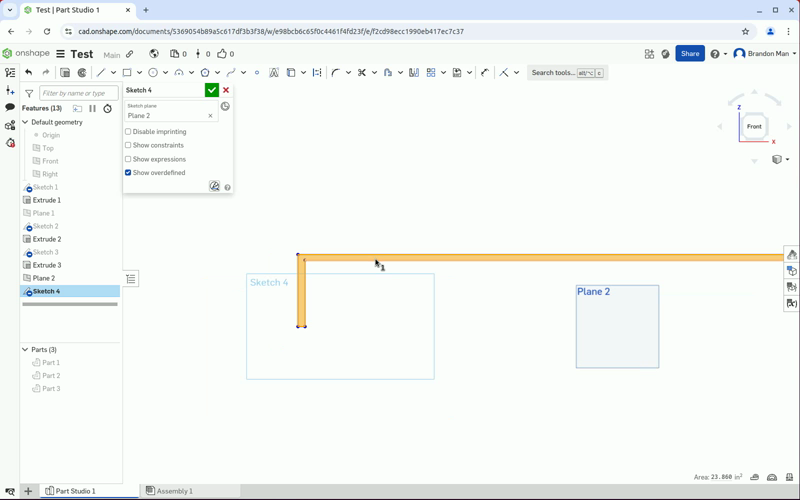
scroll(-6)
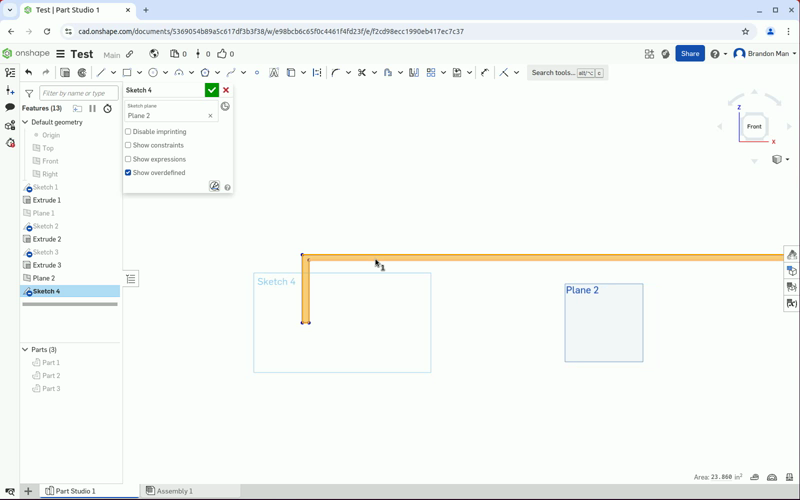
scroll(-6)
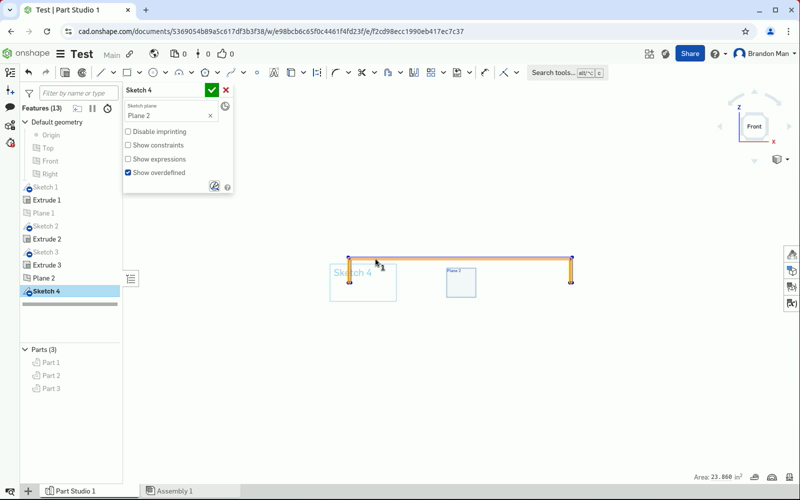
mouse_move(73, 352)
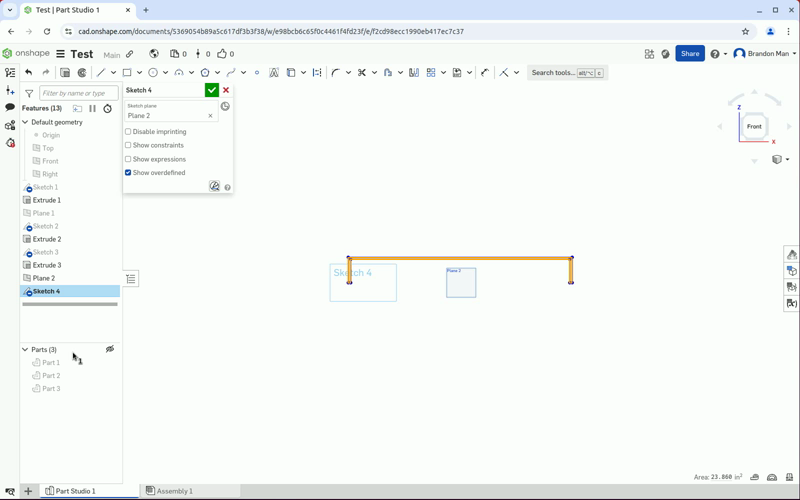
key(shift+y)
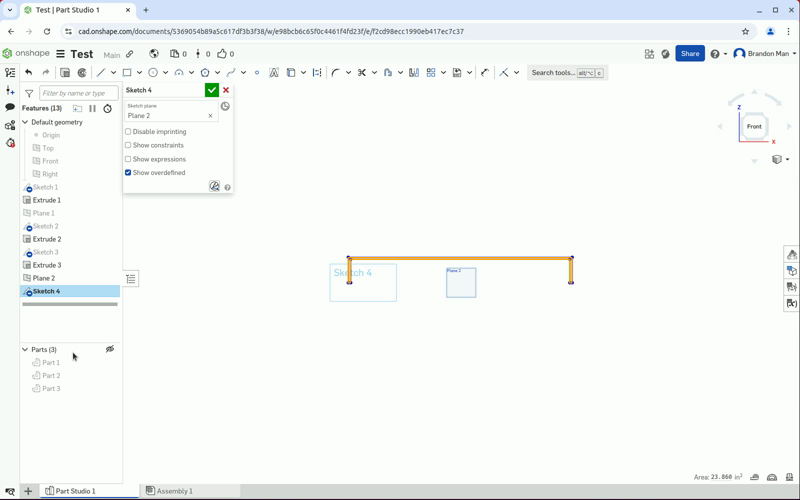
key(shift+e)
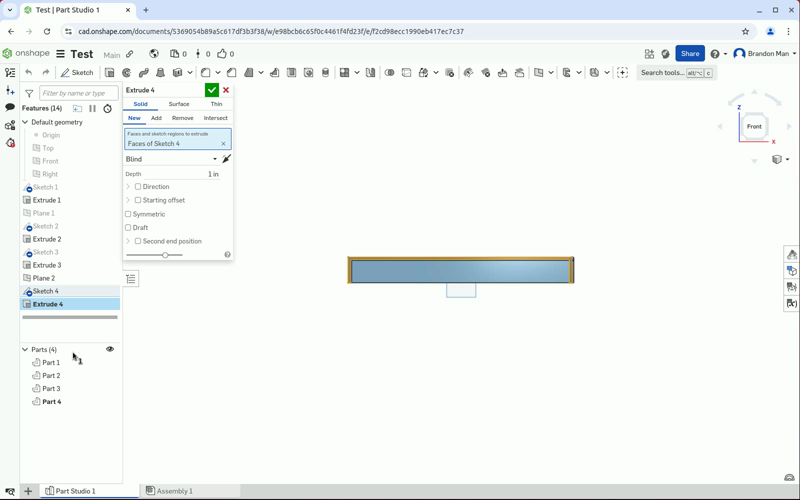
mouse_move(143, 106)
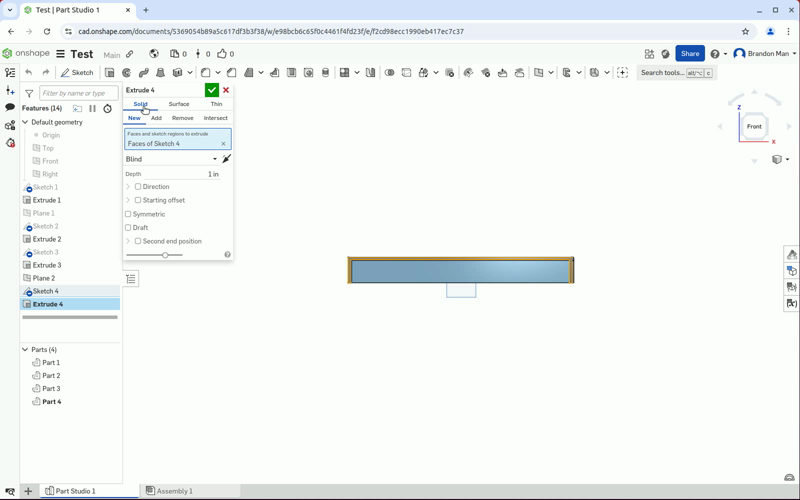
click(143, 106)
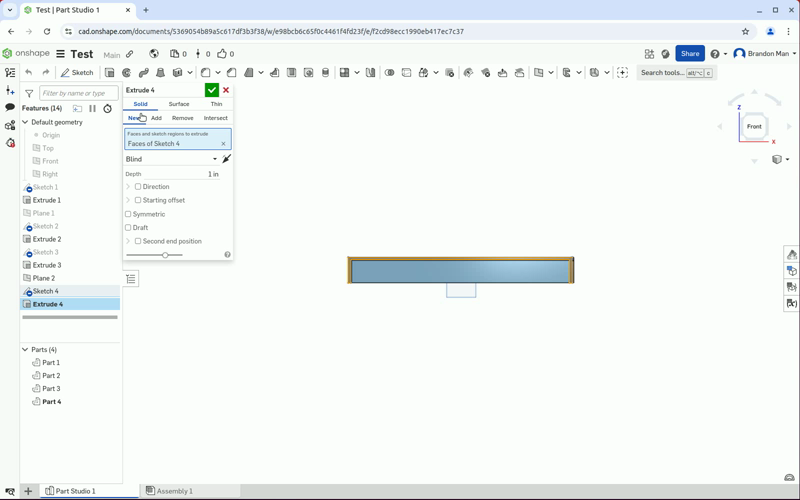
mouse_move(137, 120)
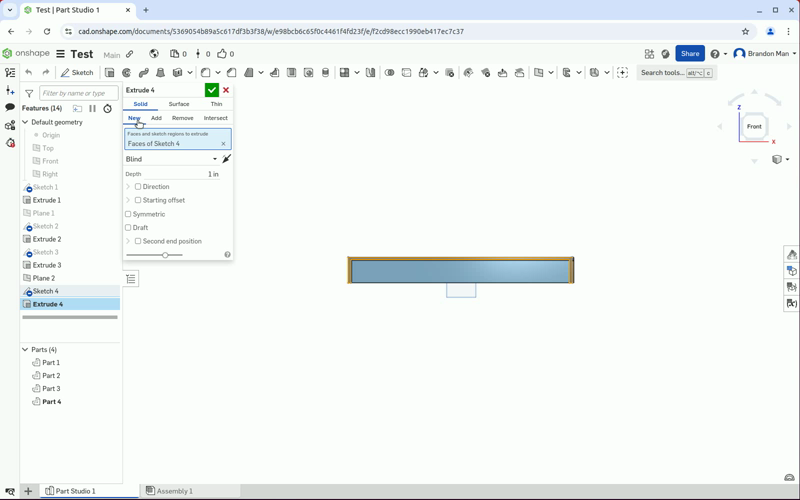
click(137, 120)
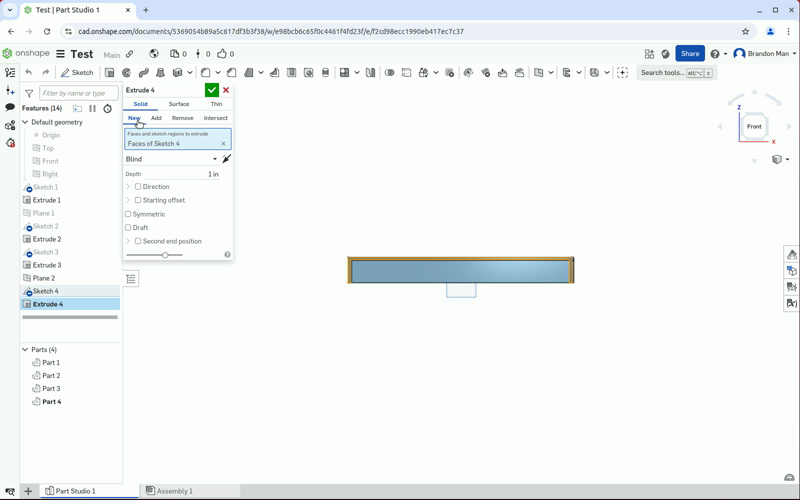
key(tab, 4)
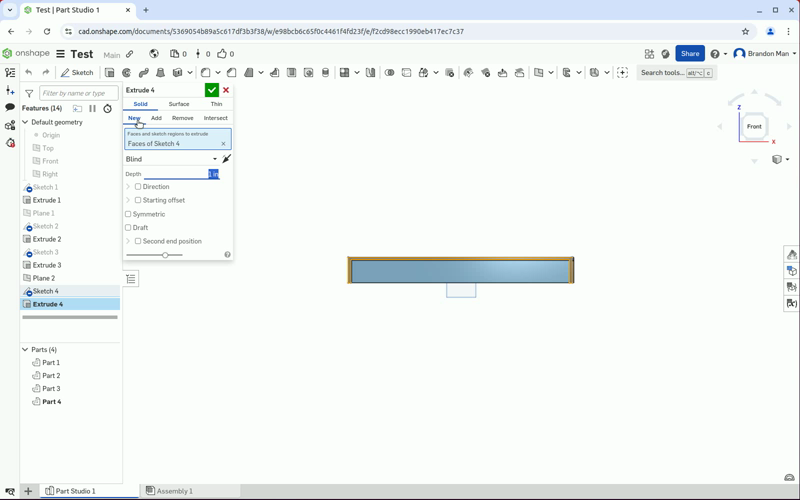
text(0.722)
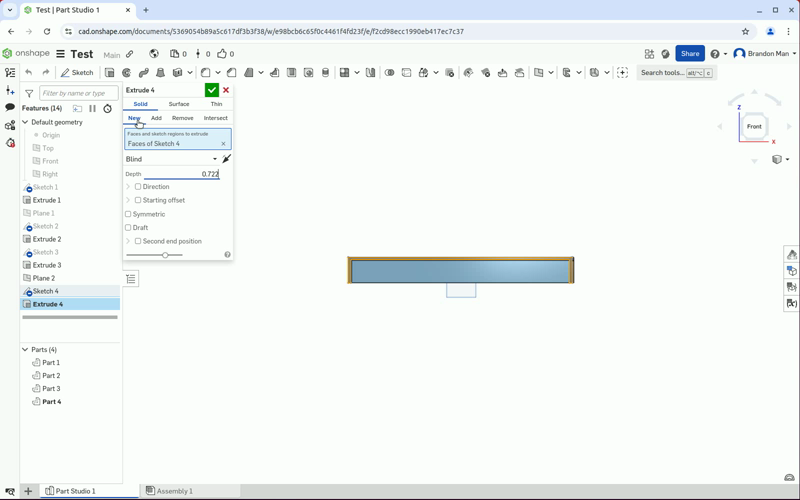
key(enter)
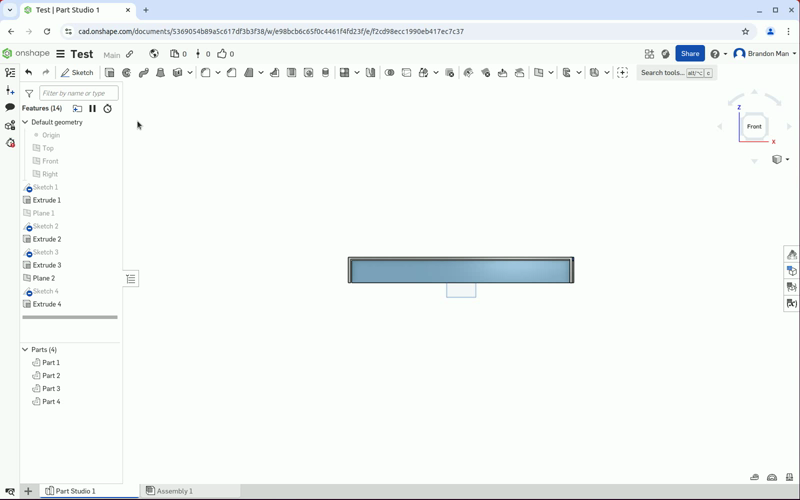
key(shift+h)
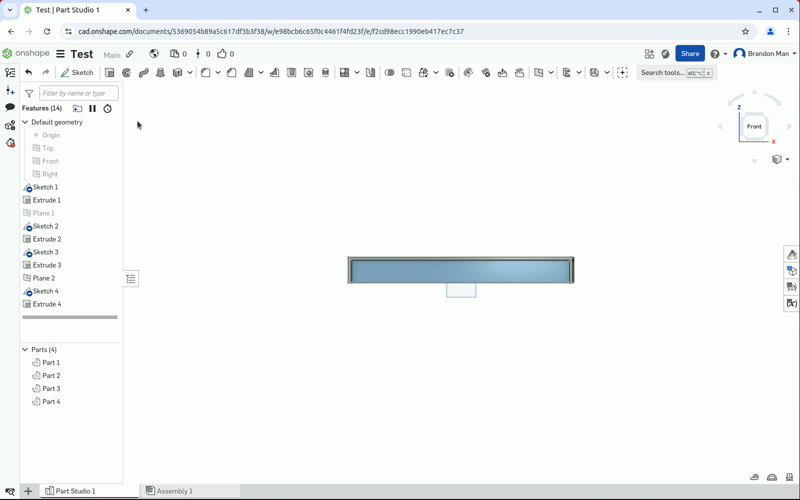
key(shift+h)
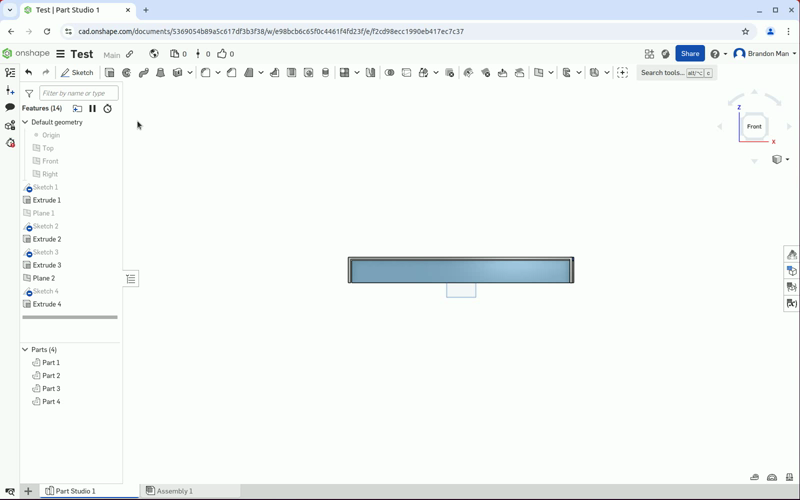
mouse_move(73, 189)
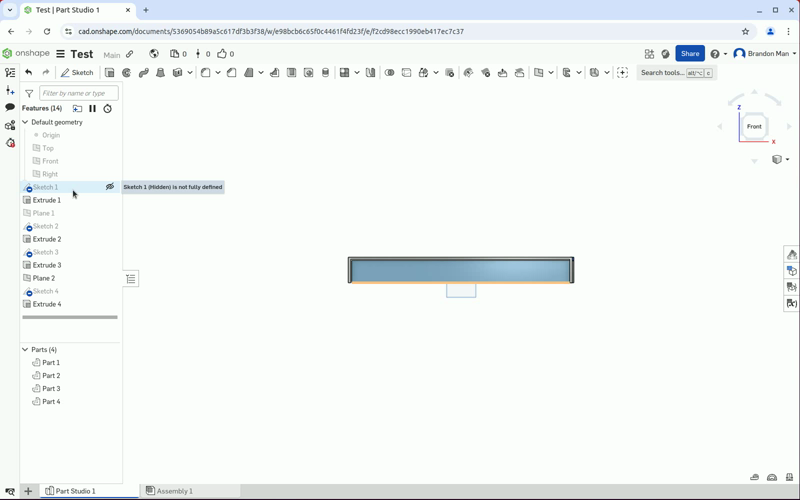
click(73, 189)
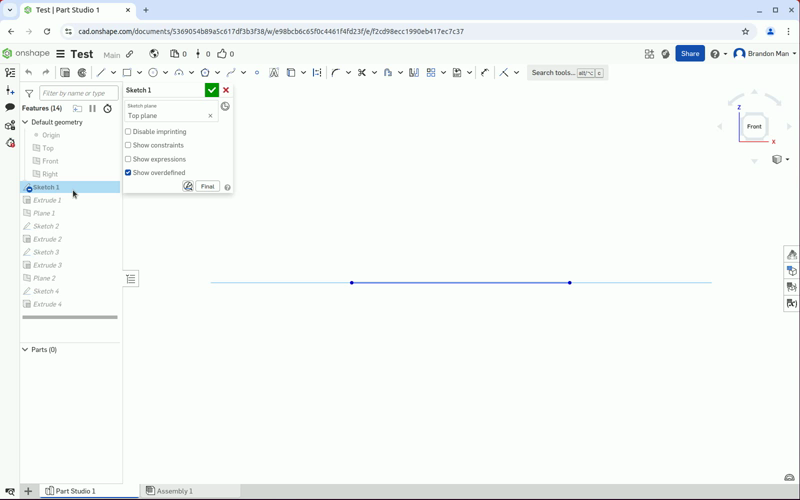
mouse_move(229, 92)
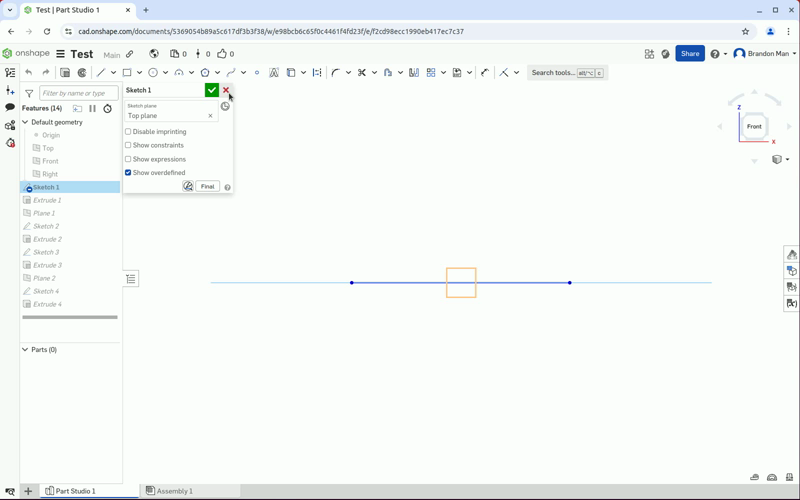
click(229, 92)
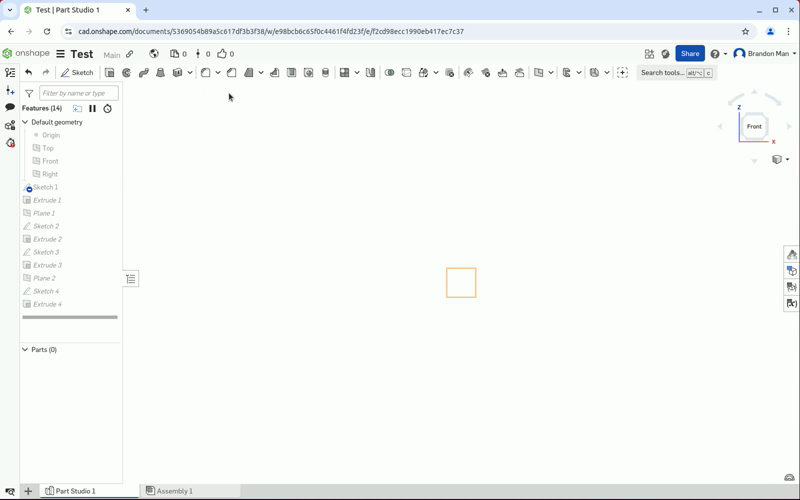
key(shift+s)
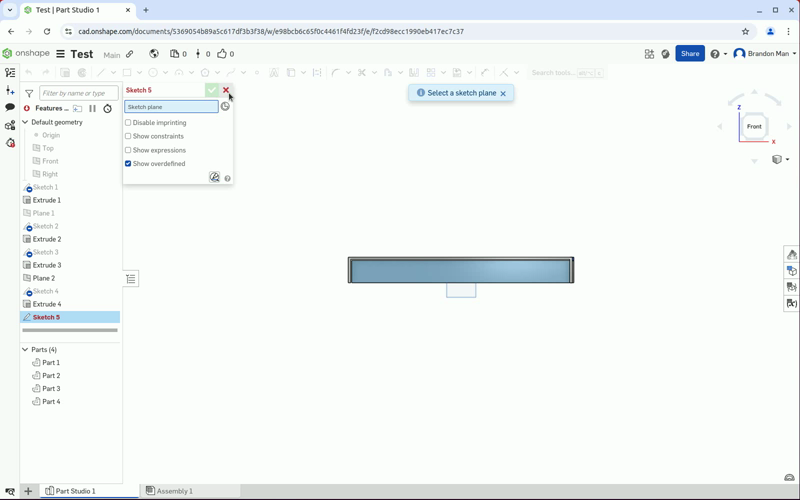
mouse_move(73, 280)
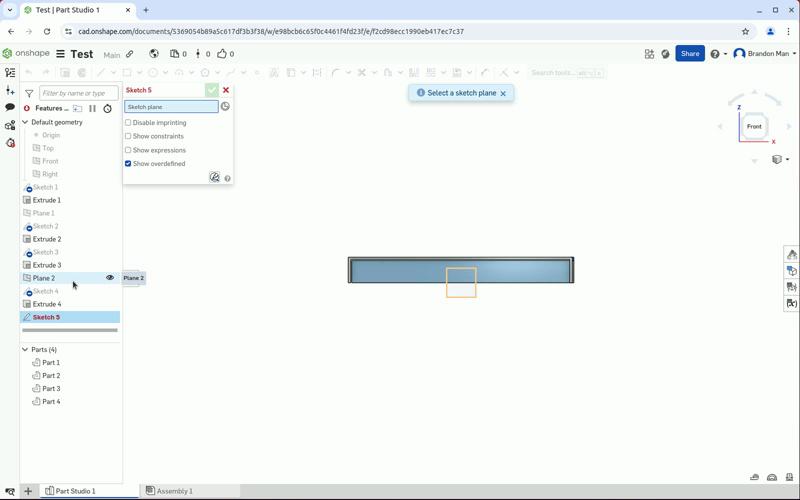
click(73, 280)
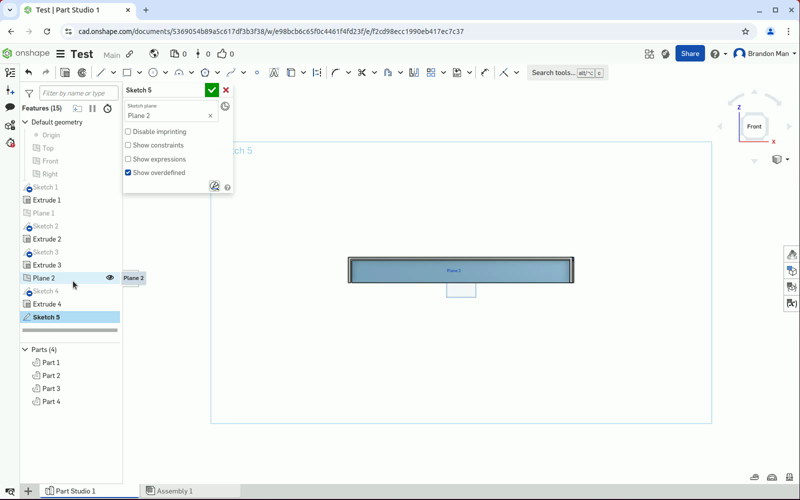
mouse_move(73, 352)
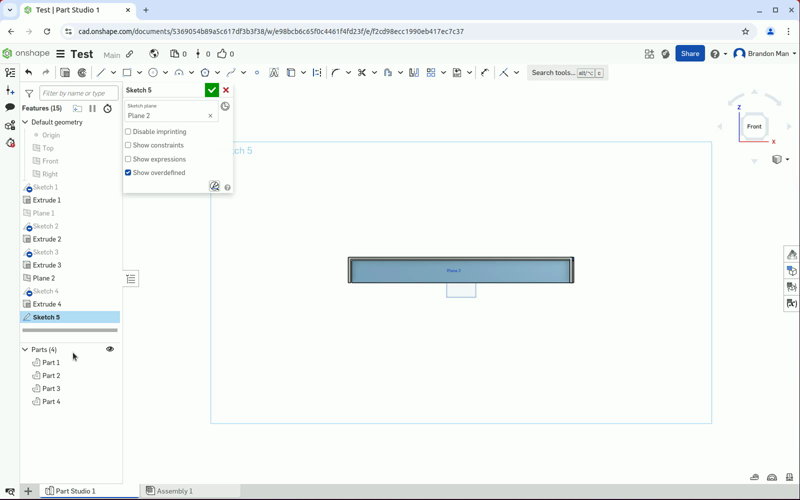
key(y)
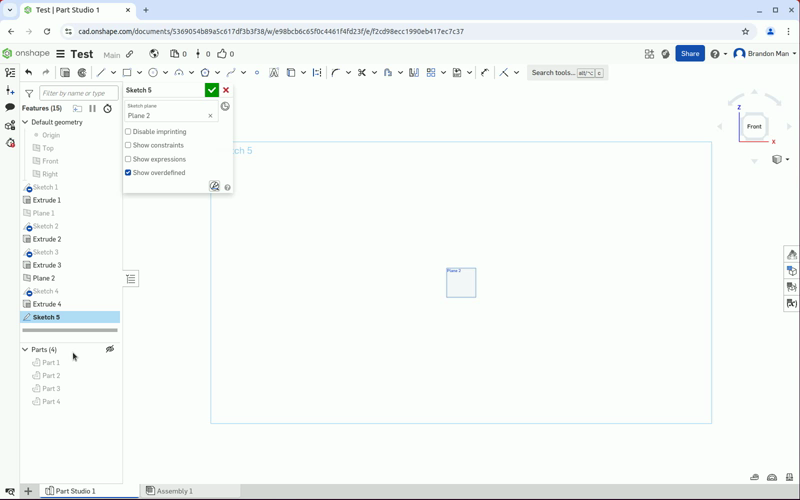
key(l)
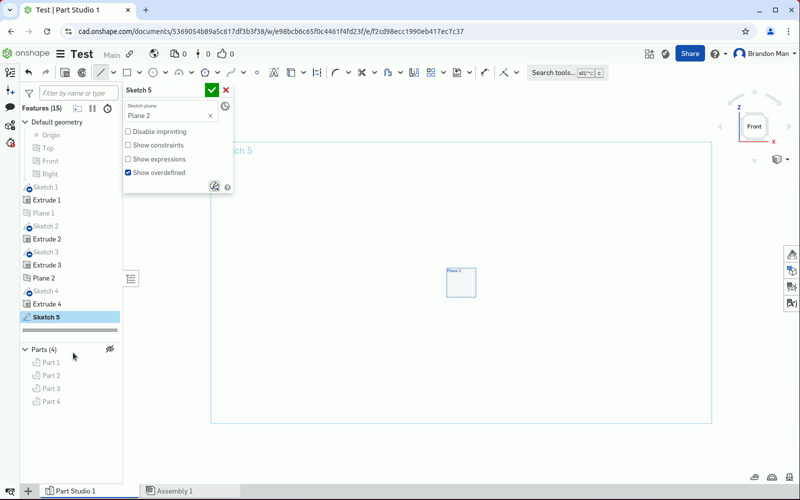
key_down(shift)
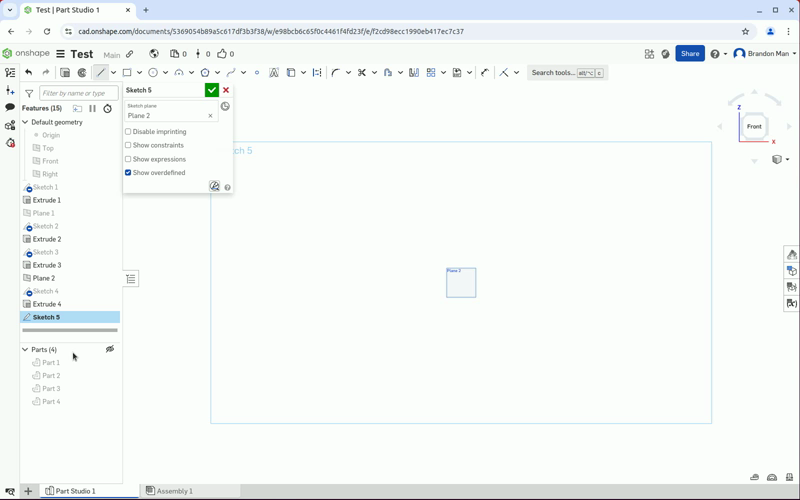
mouse_move(351, 282)
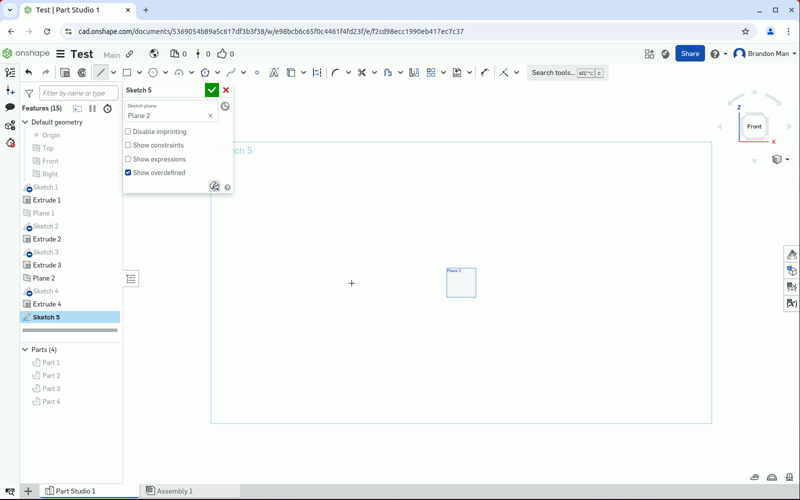
click(351, 282)
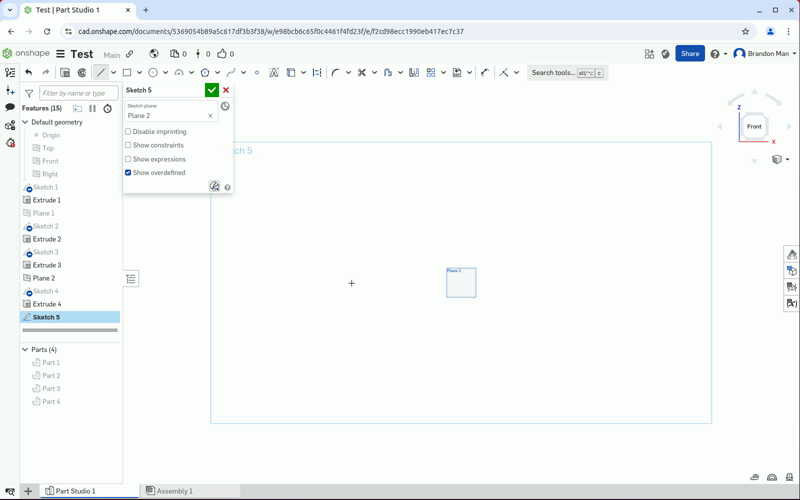
key_up(shift)
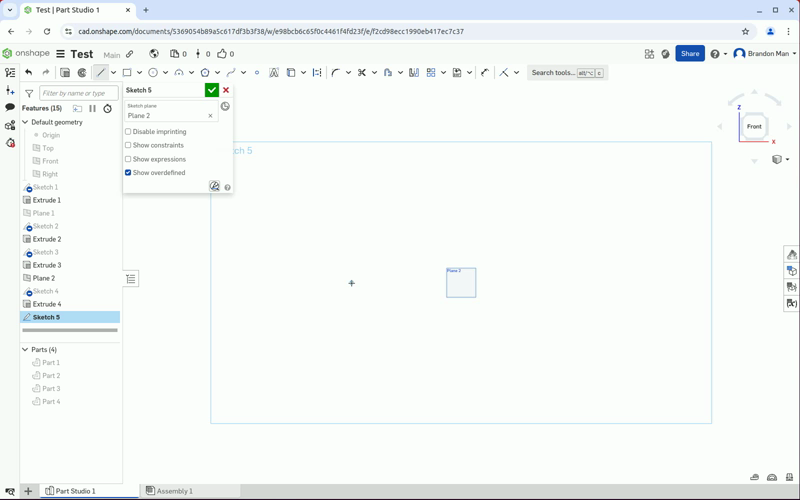
key_down(shift)
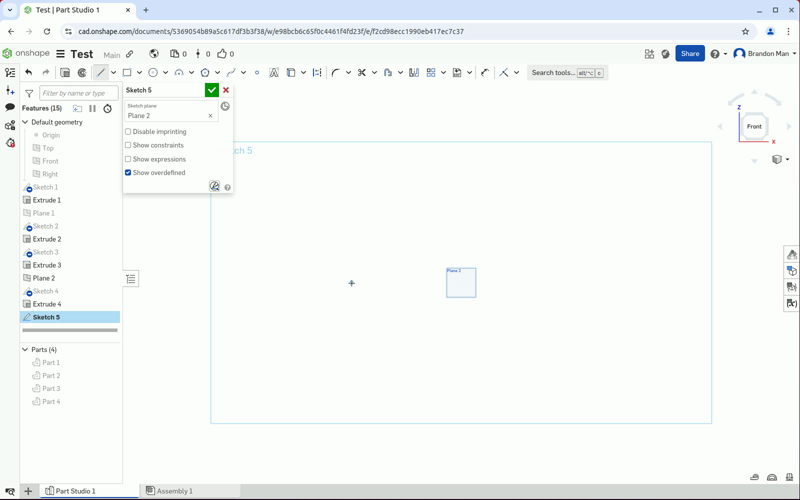
mouse_move(569, 282)
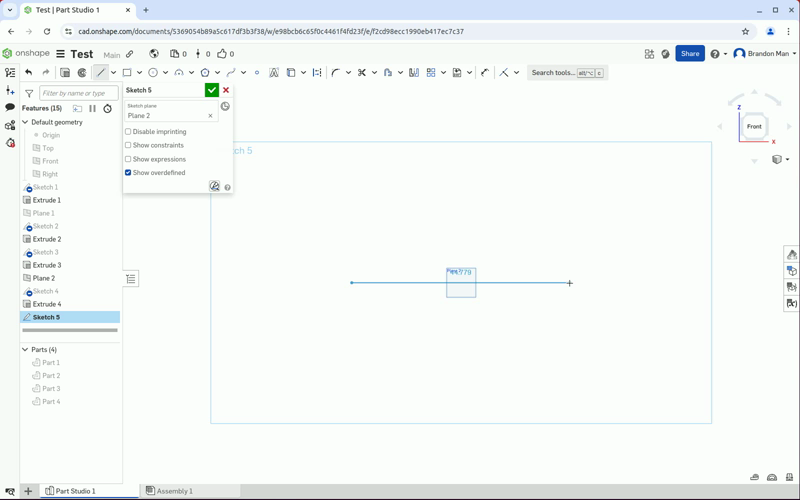
click(569, 282)
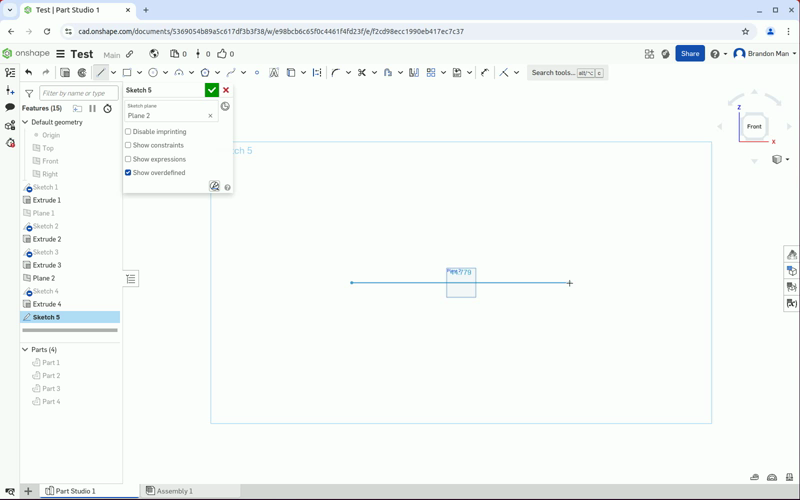
key_up(shift)
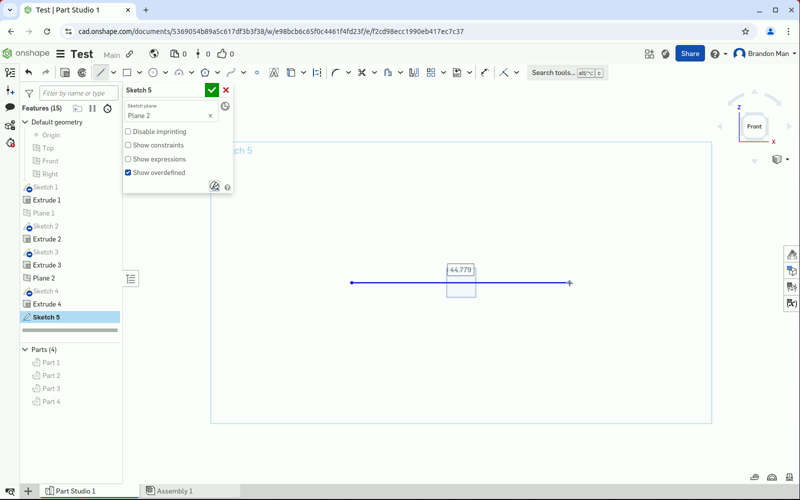
key_down(shift)
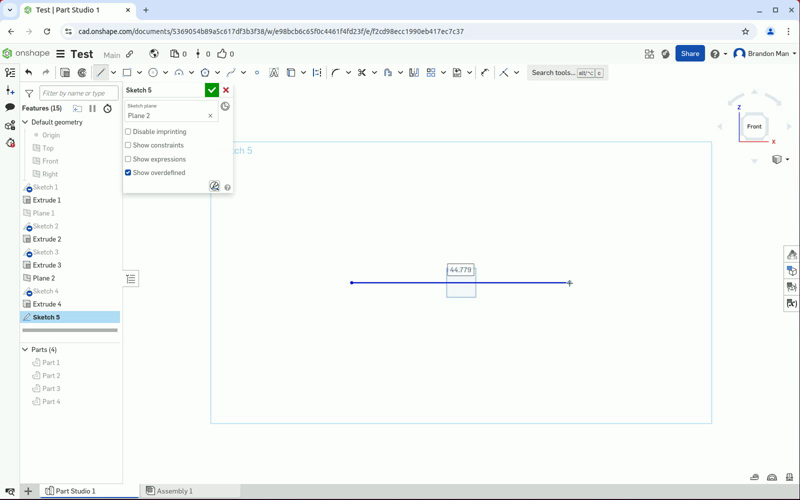
mouse_move(589, 282)
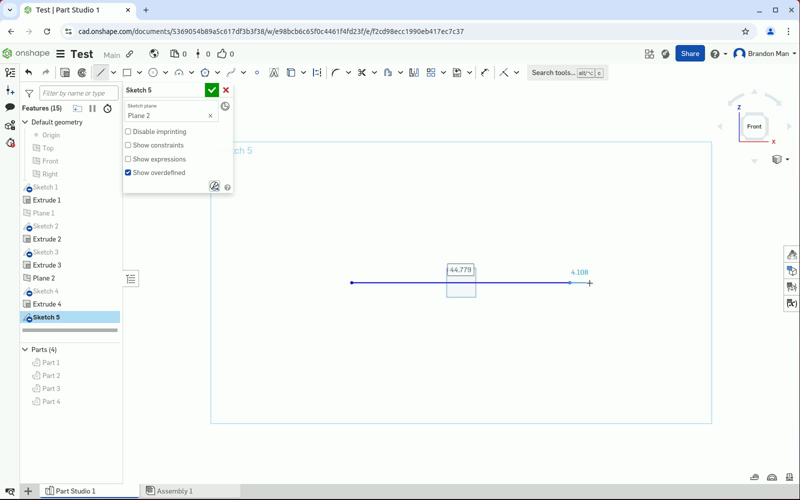
mouse_move(569, 260)
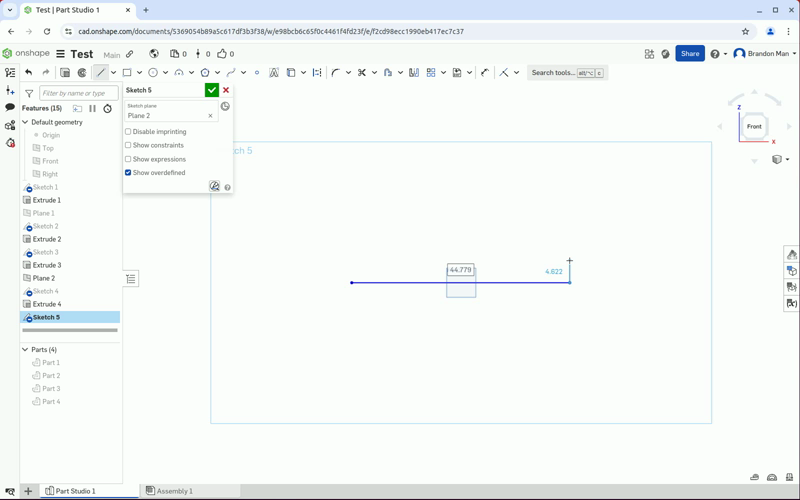
click(569, 260)
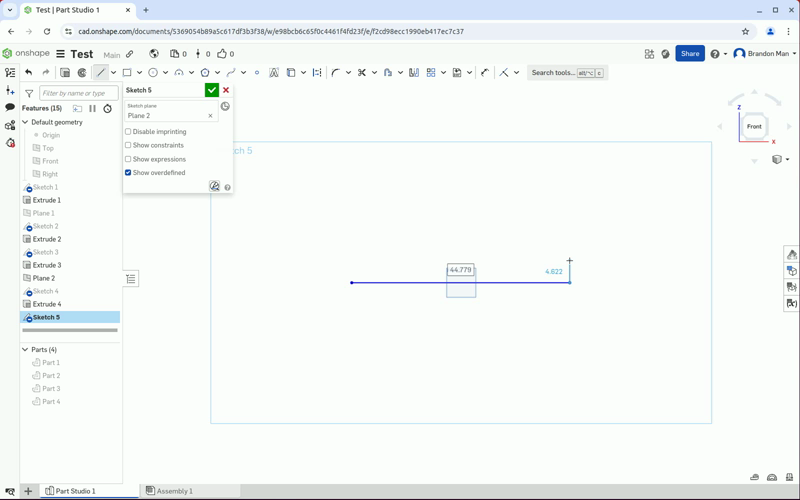
key_up(shift)
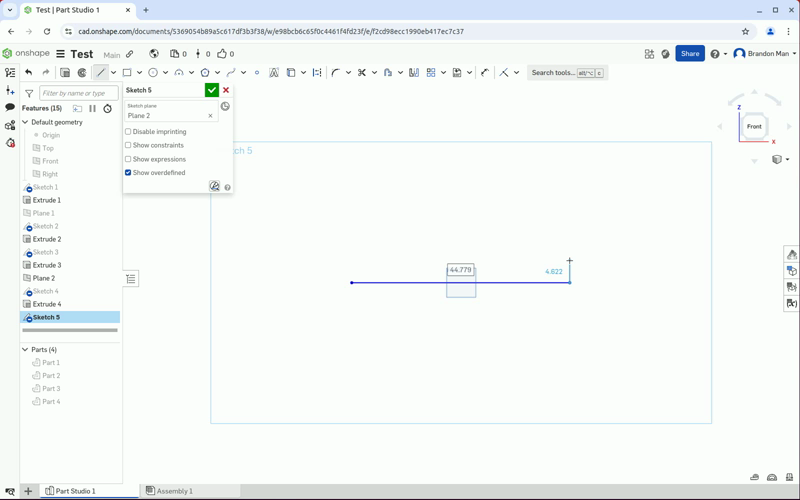
key_down(shift)
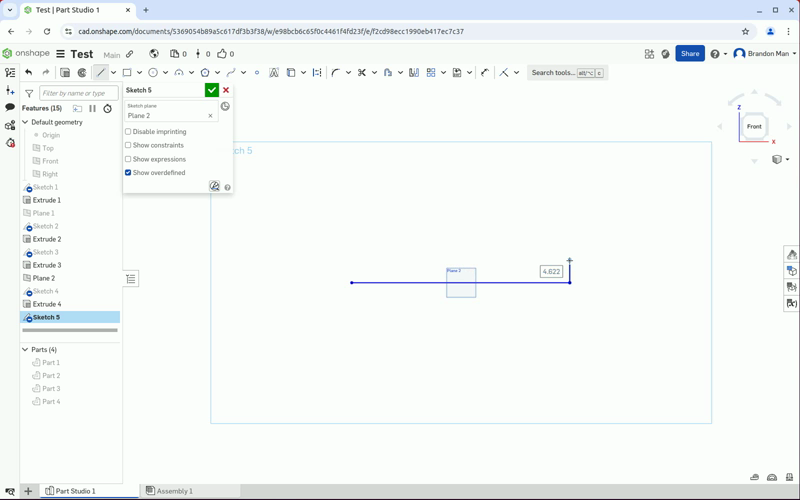
mouse_move(351, 260)
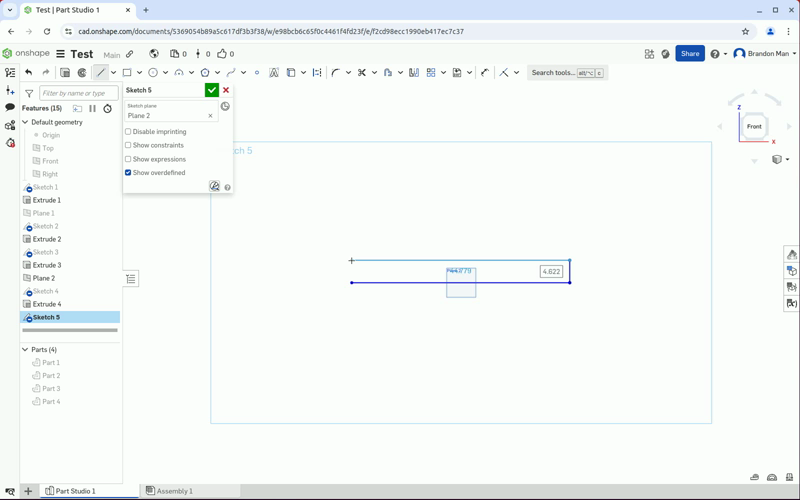
click(351, 260)
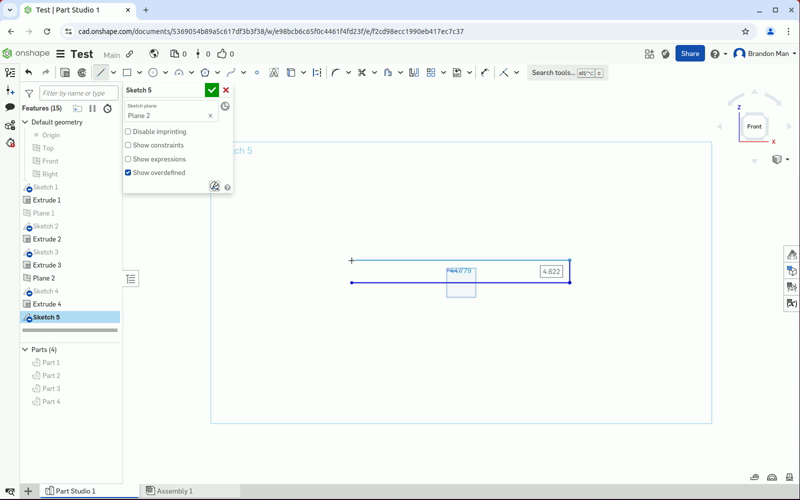
key_up(shift)
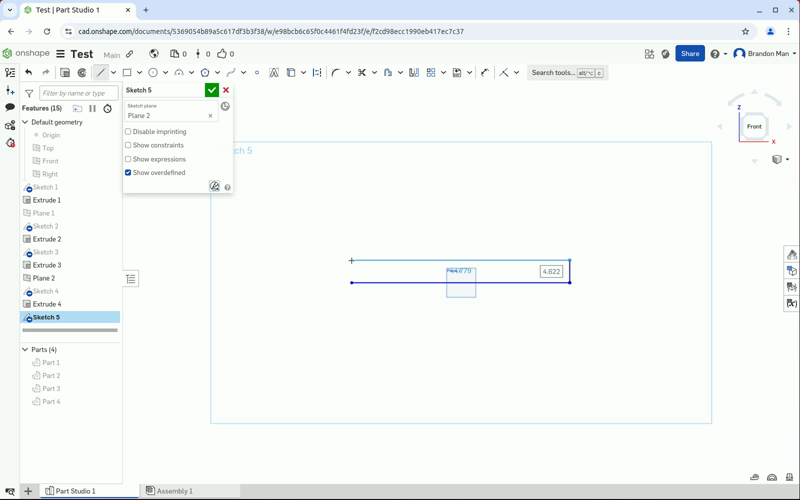
mouse_move(381, 260)
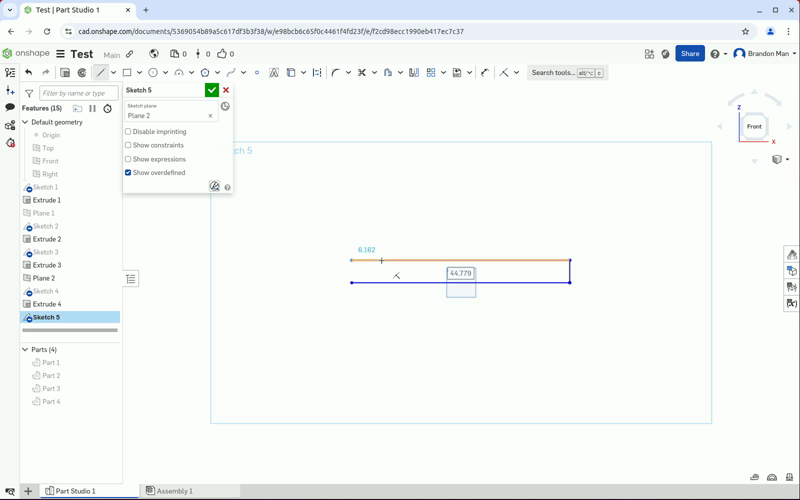
key_down(shift)
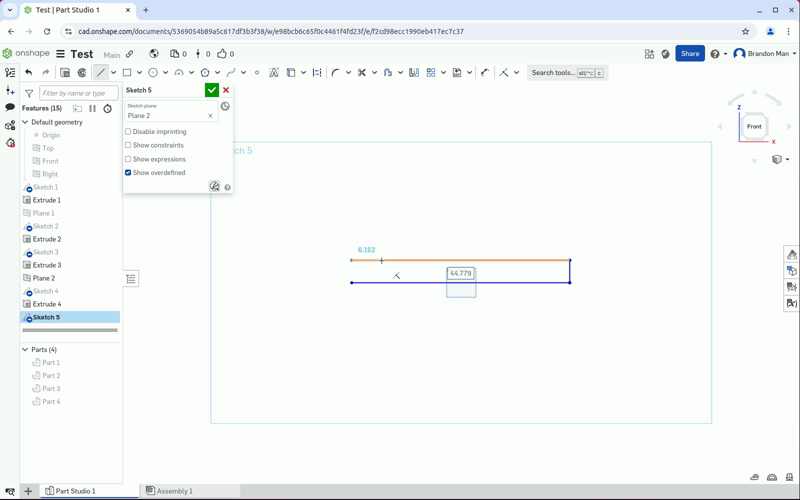
mouse_move(351, 282)
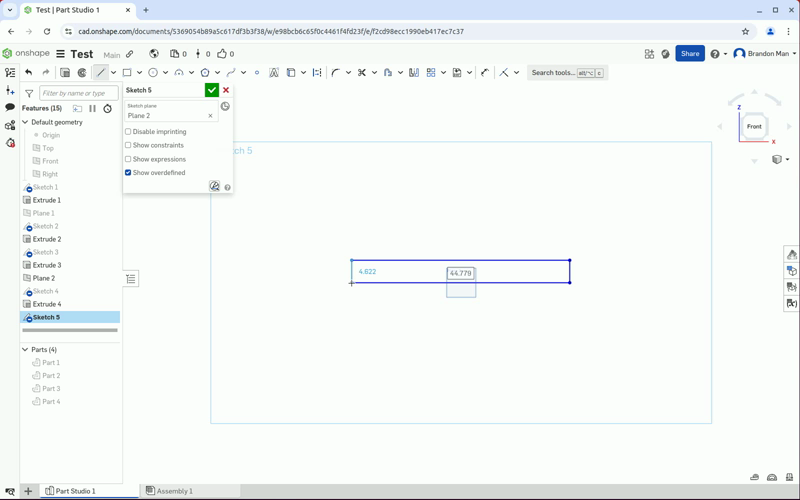
key_up(shift)
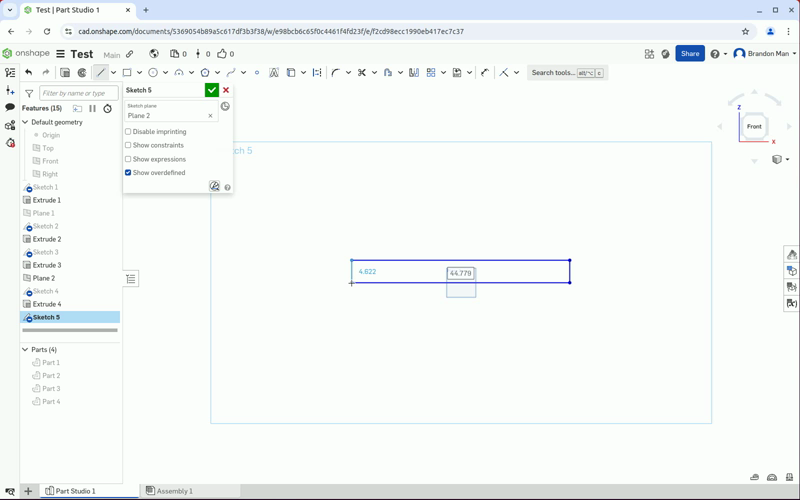
click(351, 282)
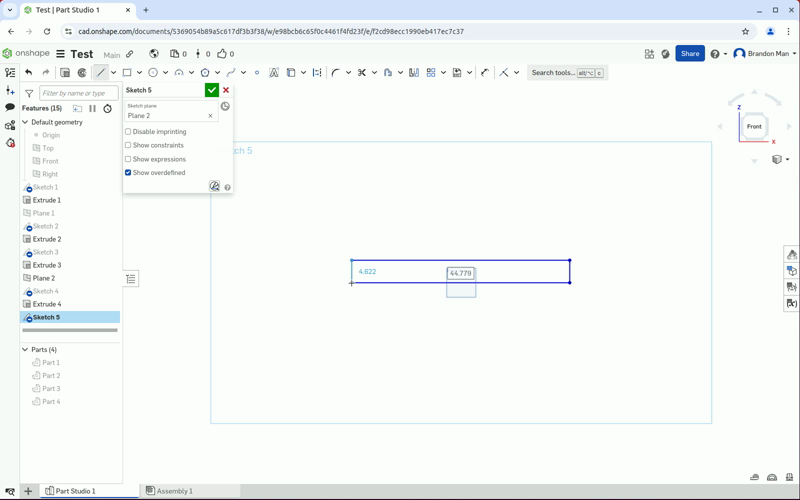
key(esc)
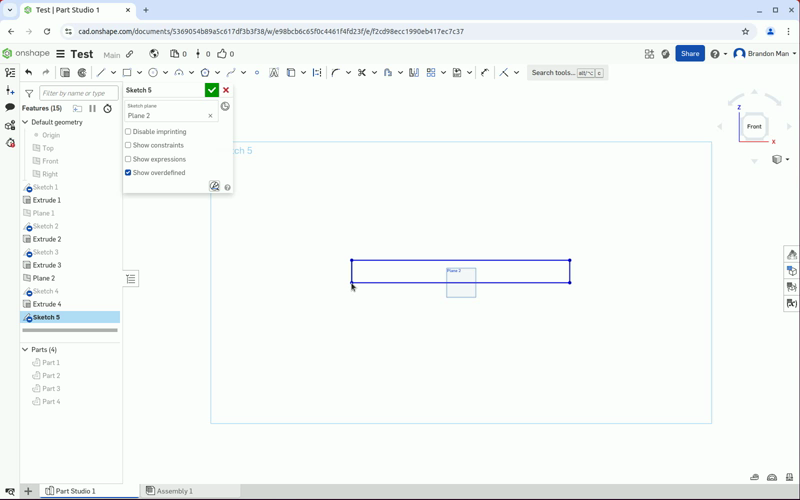
mouse_move(399, 275)
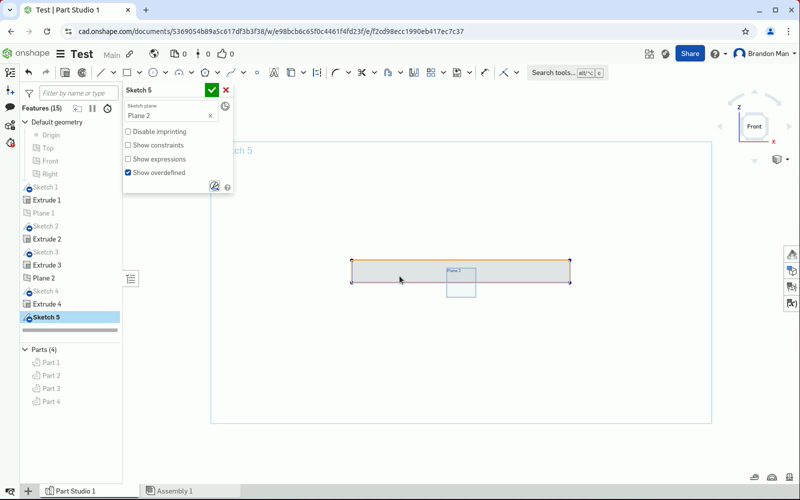
click(399, 275)
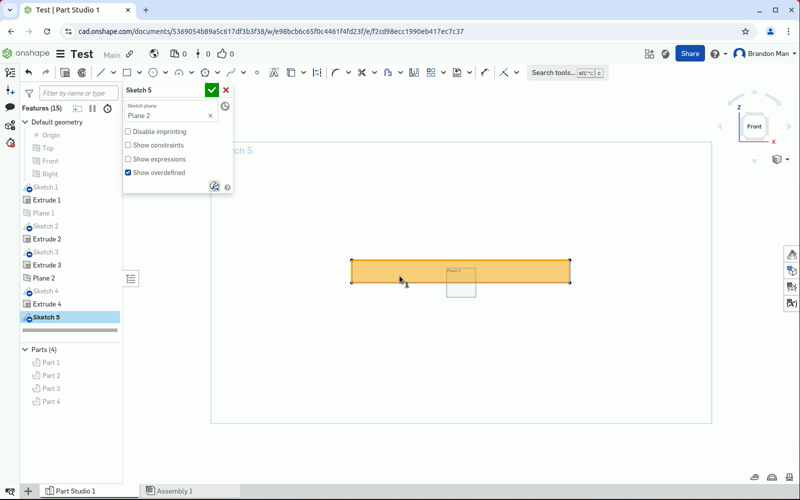
mouse_move(73, 352)
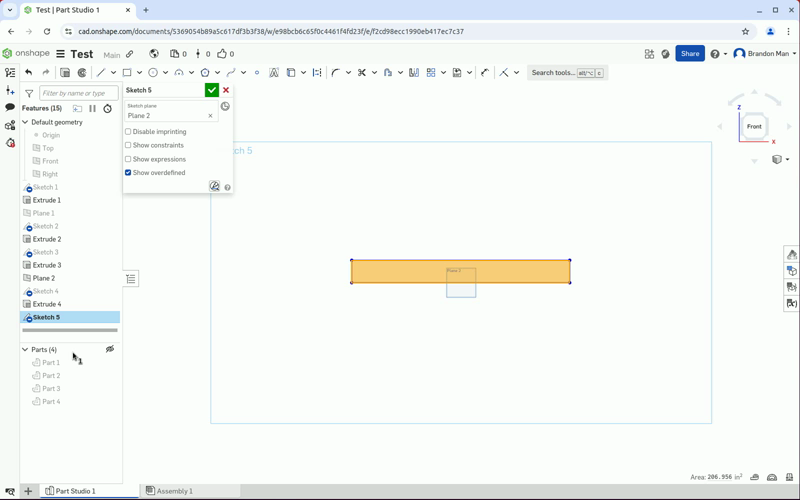
key(shift+y)
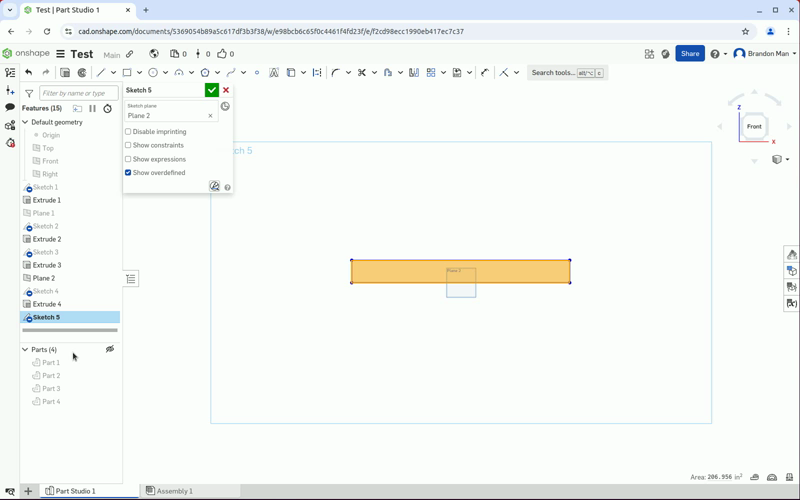
key(shift+e)
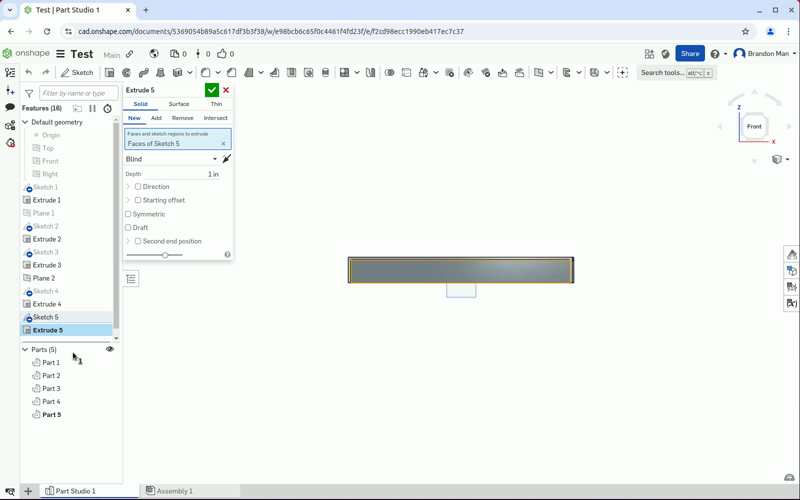
mouse_move(143, 106)
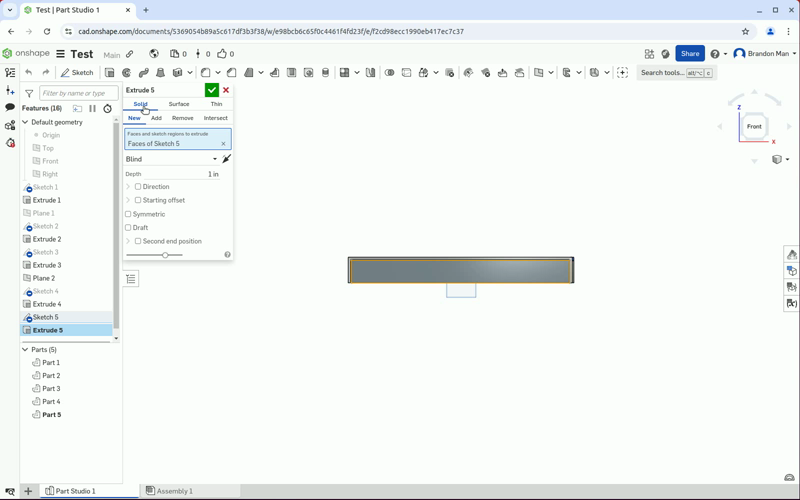
click(143, 106)
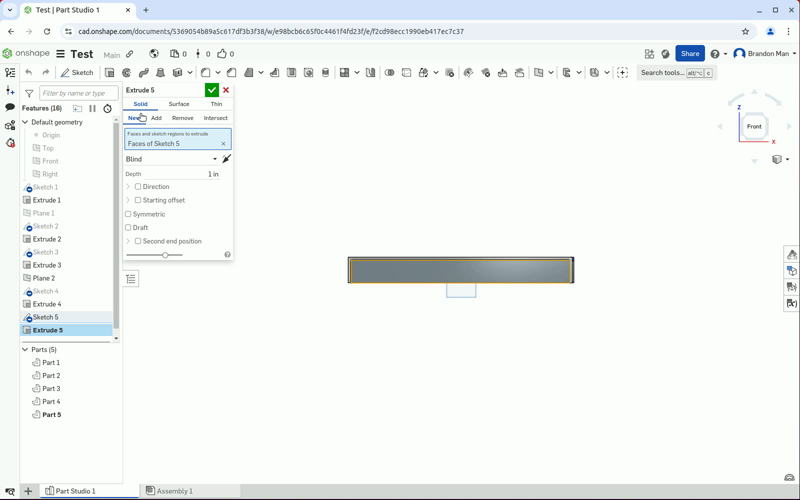
mouse_move(137, 120)
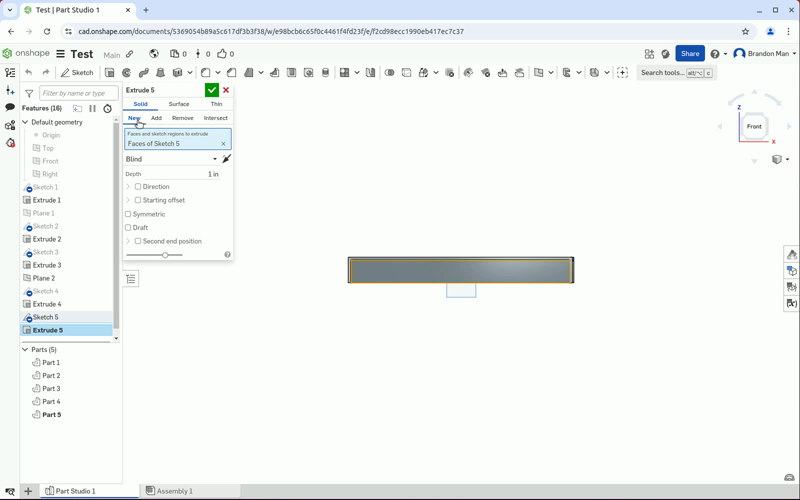
click(137, 120)
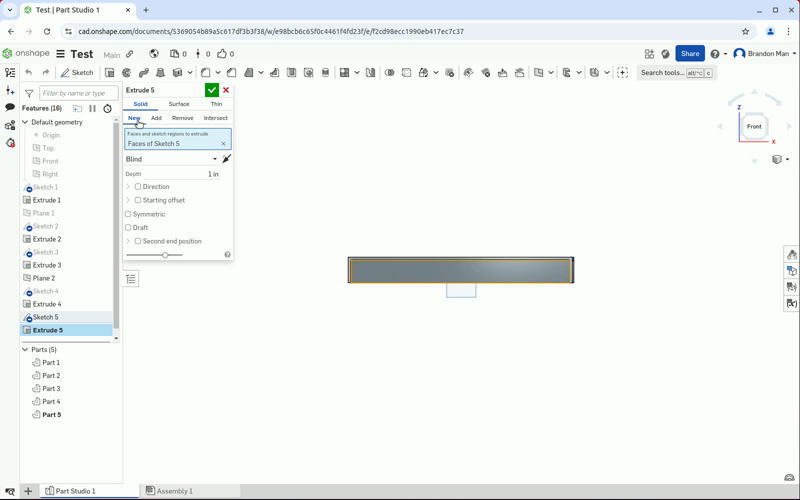
key(tab, 4)
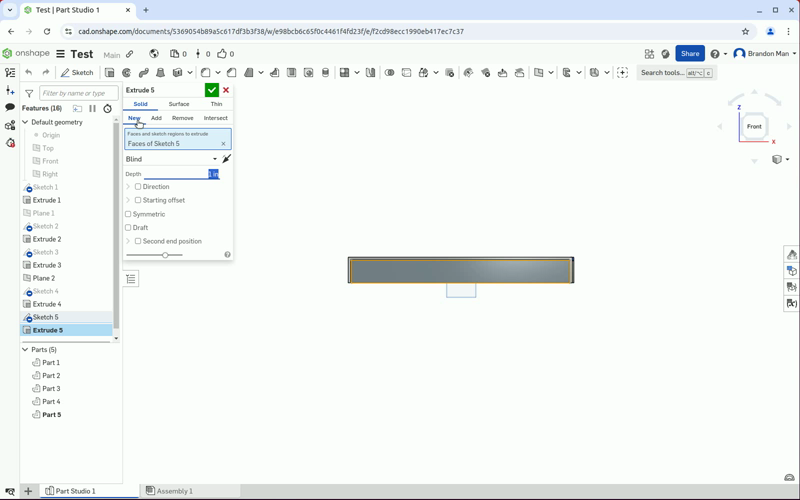
text(0.722)
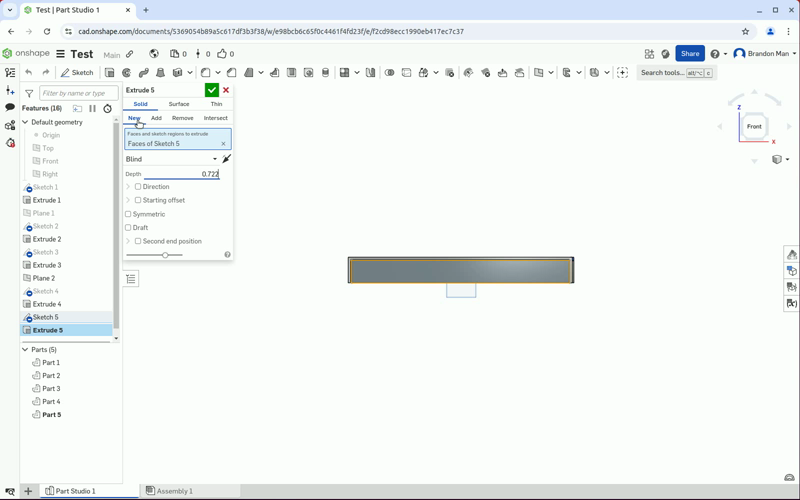
key(enter)
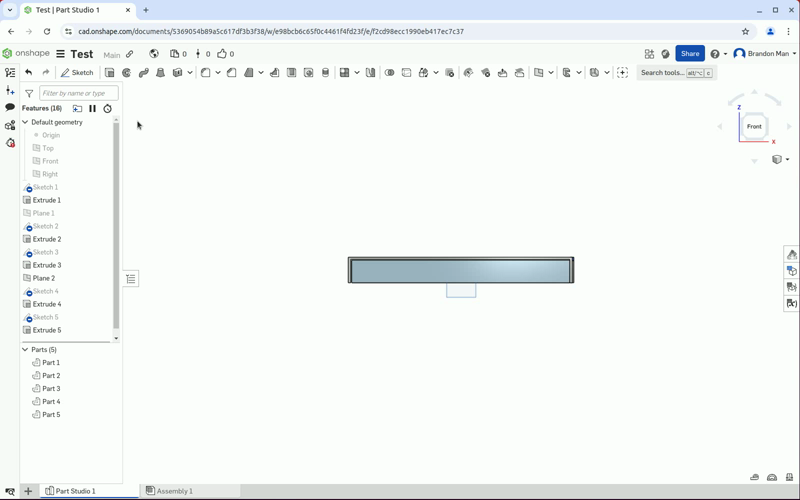
key(shift+h)
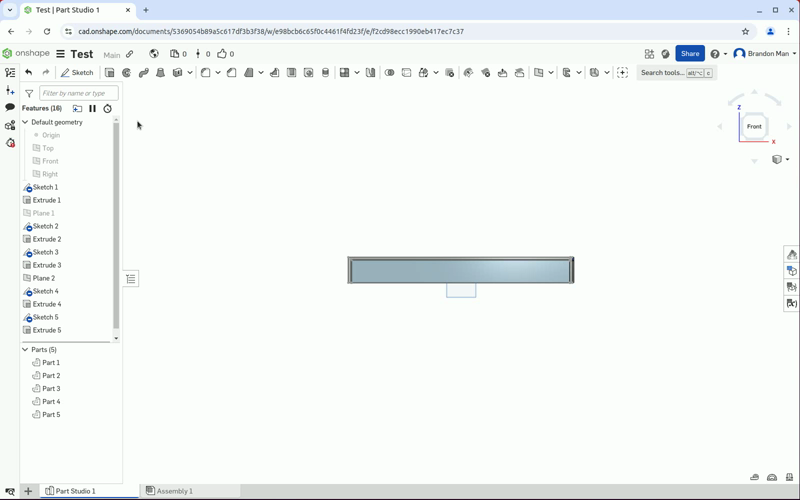
key(shift+h)
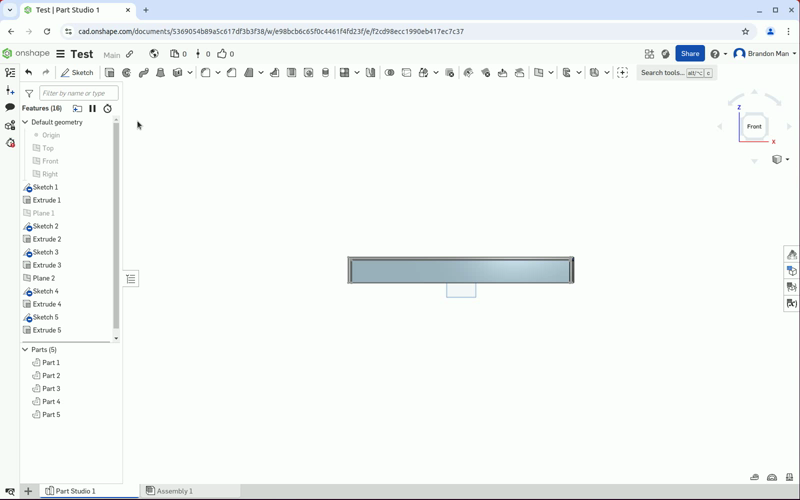
key(shift+7)
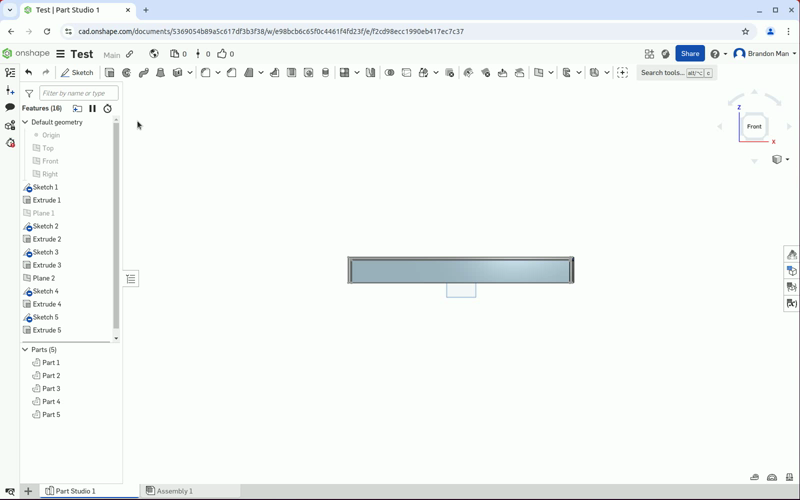
key(left, 2)
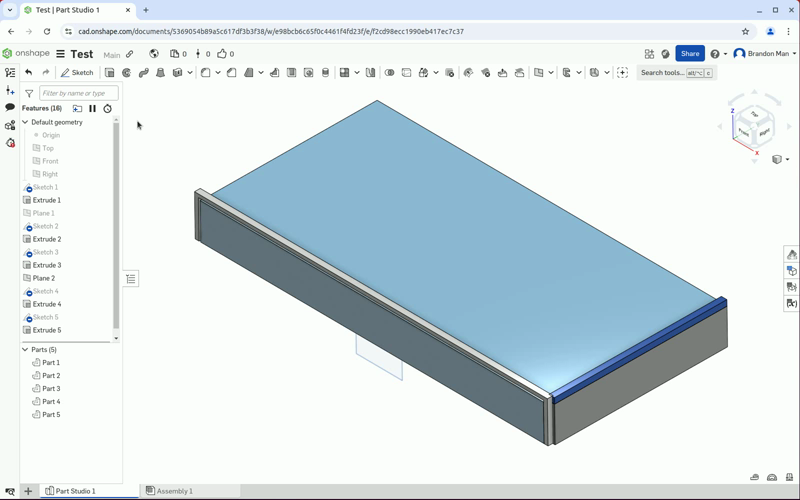
key(down, 2)
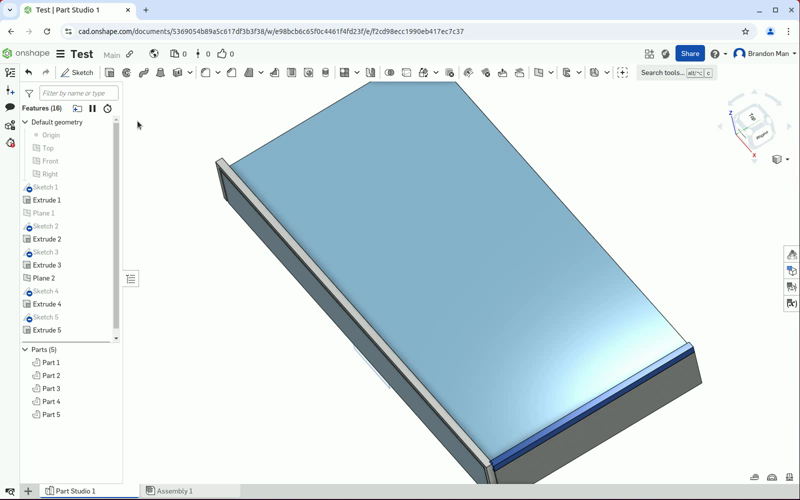
key(up, 2)
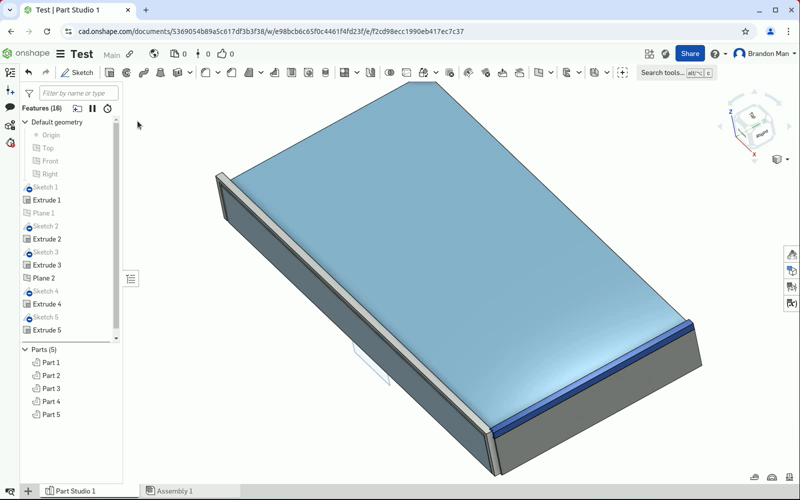
key(right, 2)
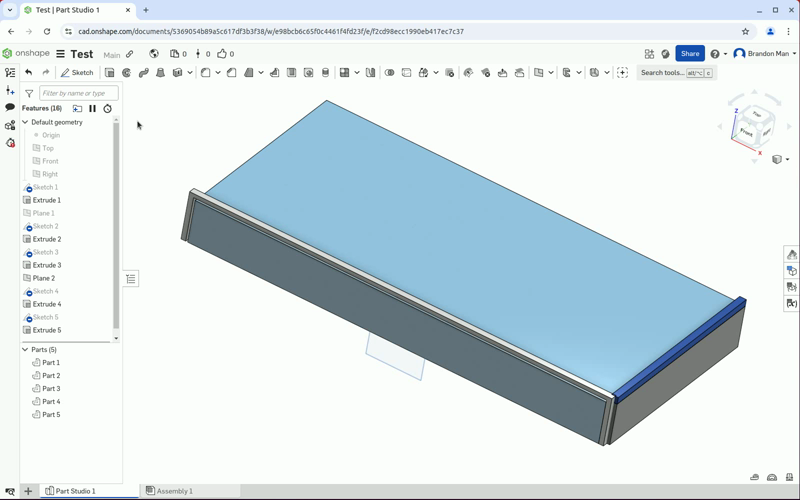
mouse_move(69, 189)
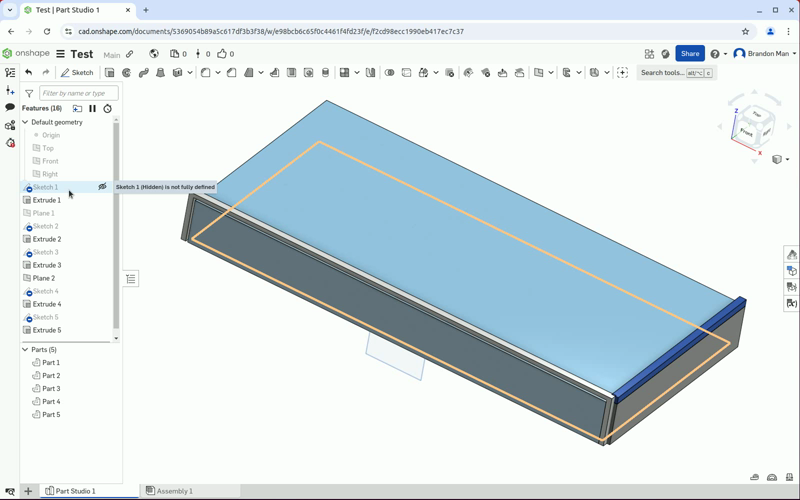
click(69, 189)